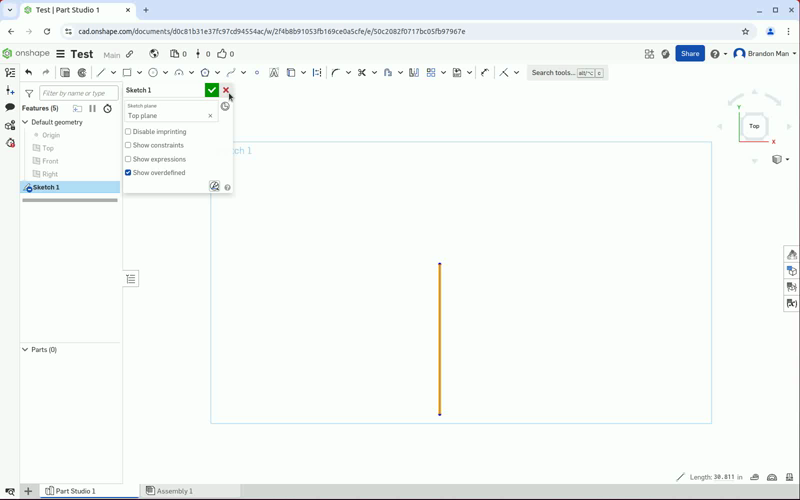
key(shift+h)
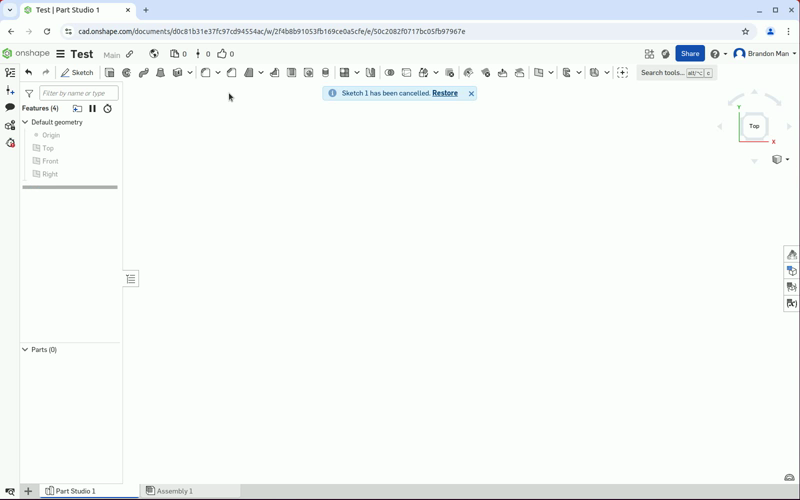
mouse_move(73, 352)
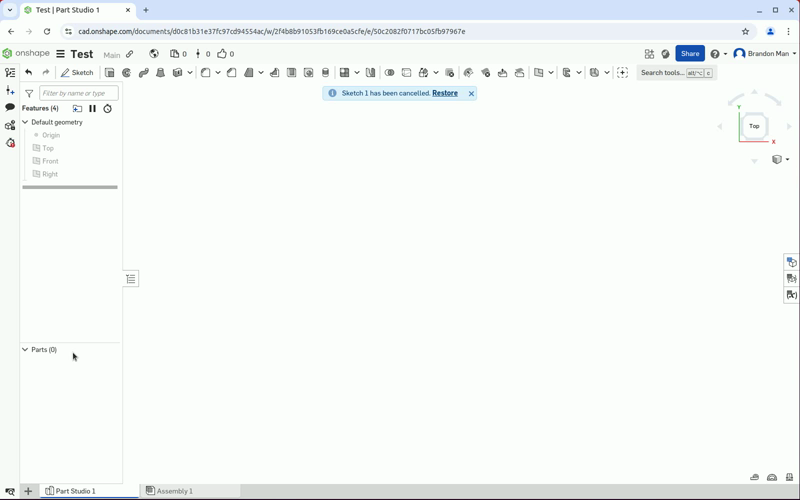
key(y)
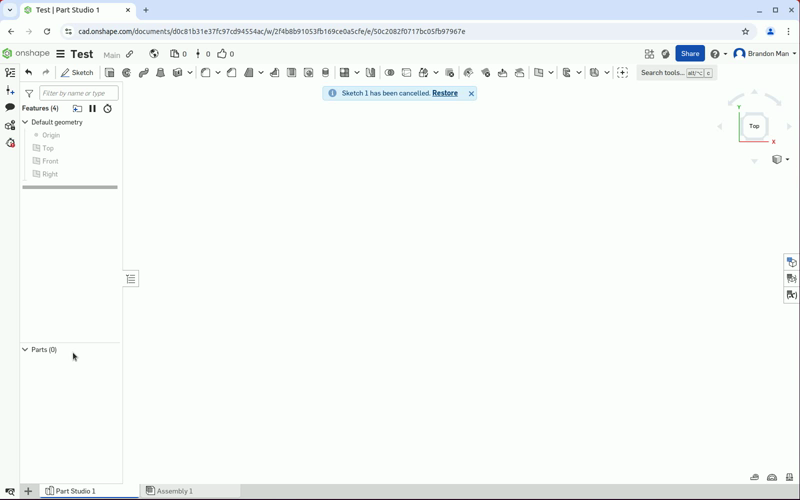
key(shift+p)
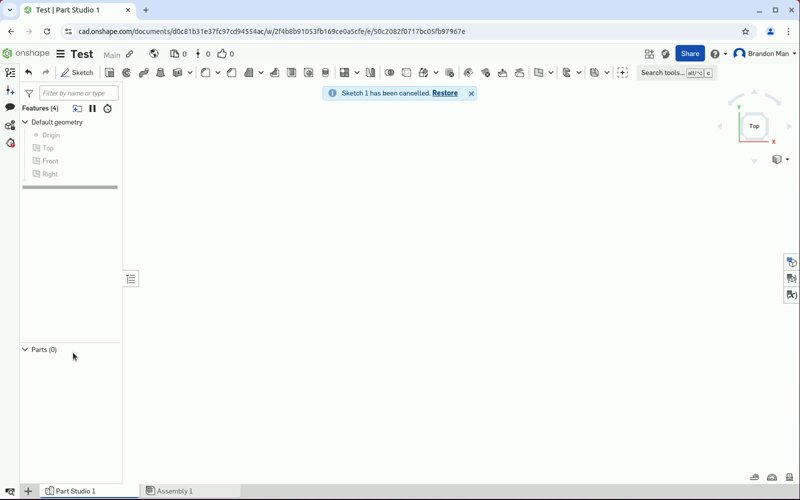
key(space)
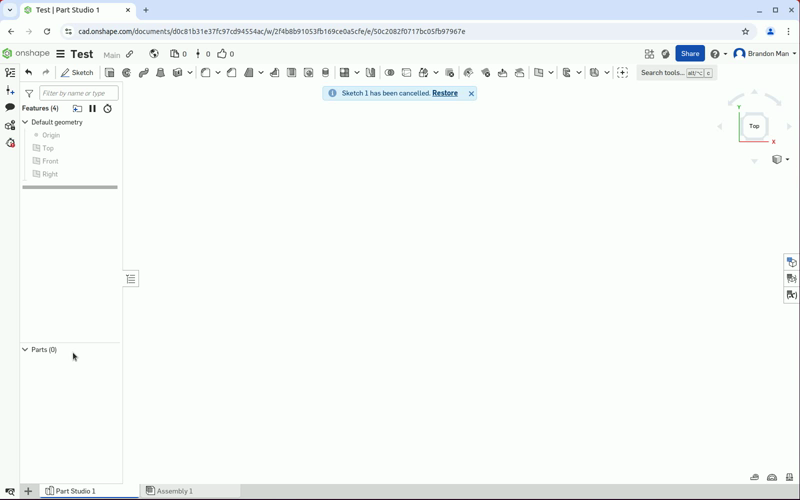
key_down(shift)
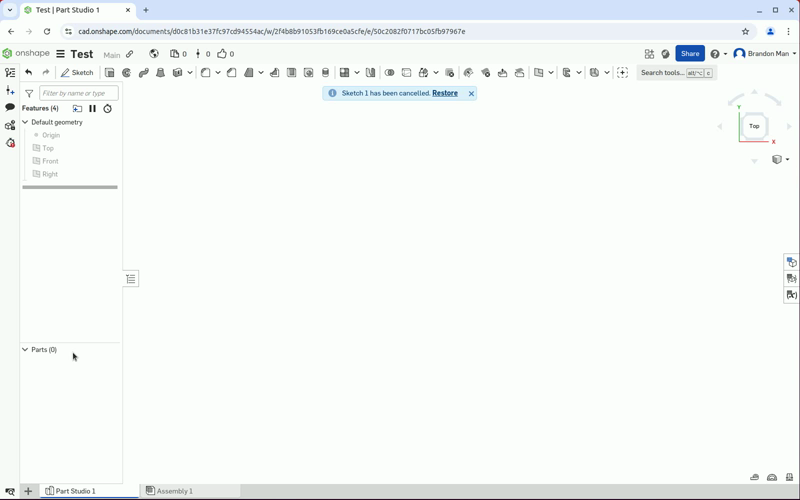
key(up)
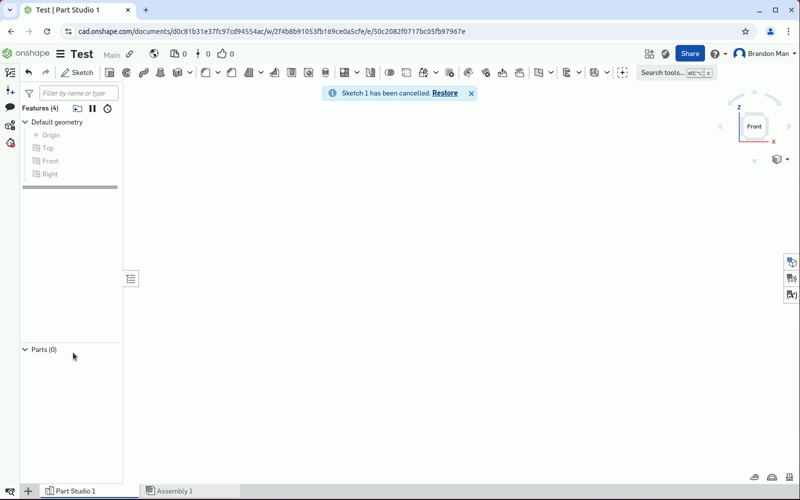
key_up(shift)
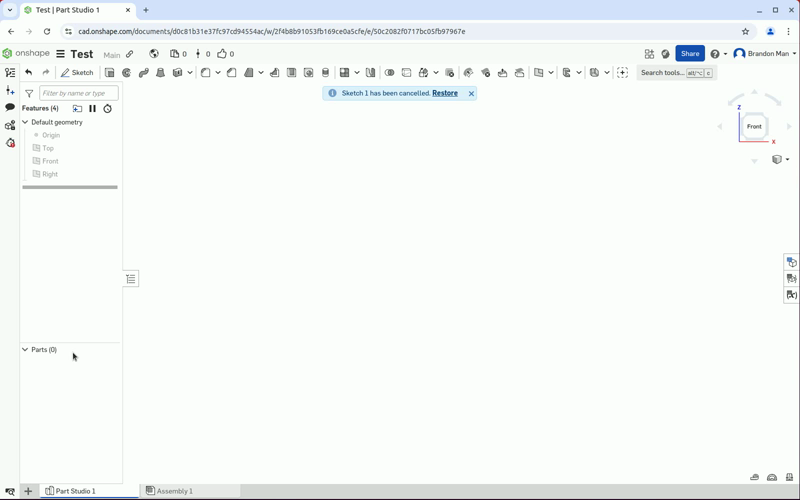
mouse_move(73, 352)
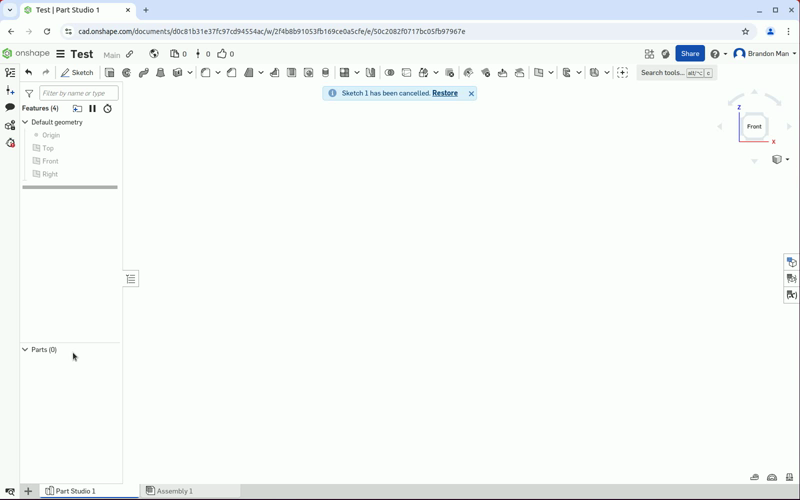
key(shift+y)
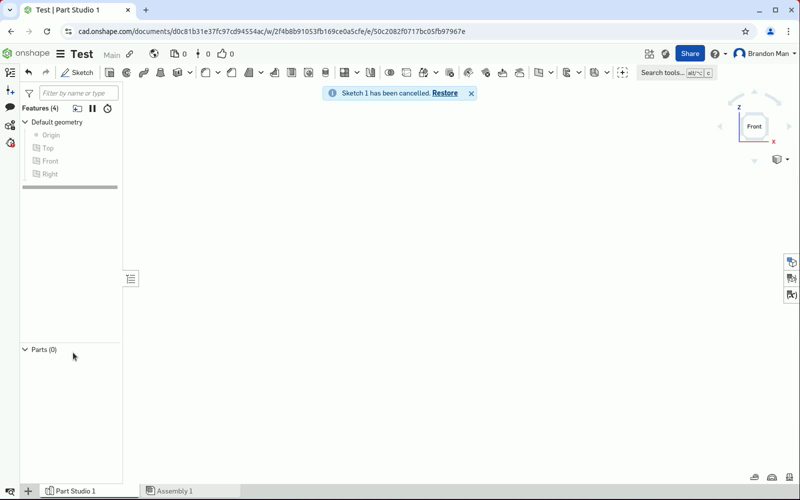
key(shift+s)
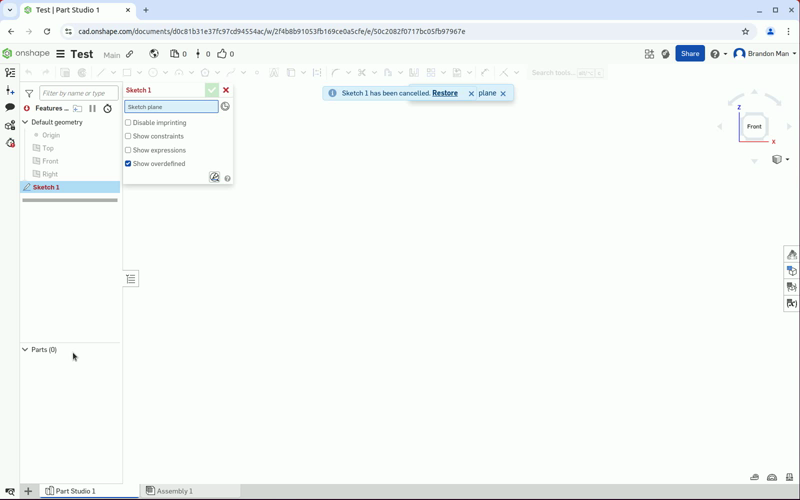
mouse_move(73, 163)
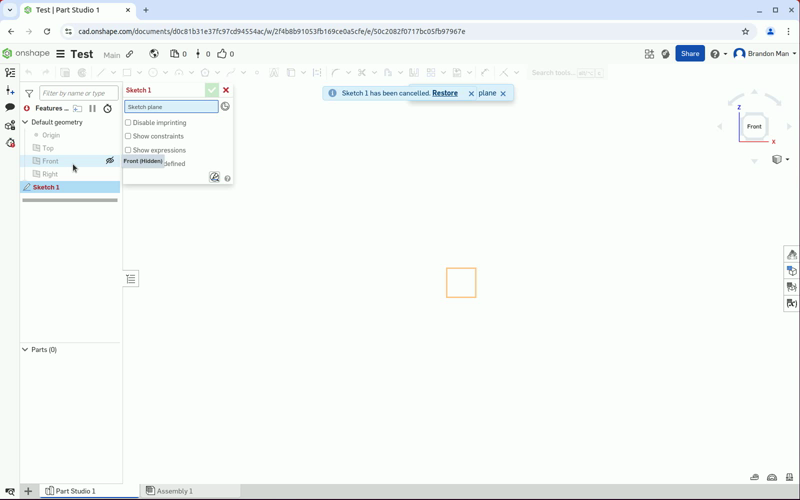
click(73, 163)
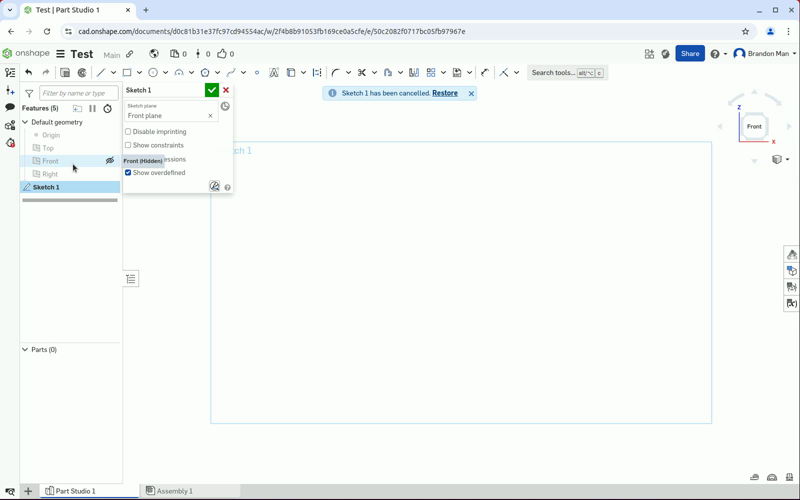
mouse_move(73, 352)
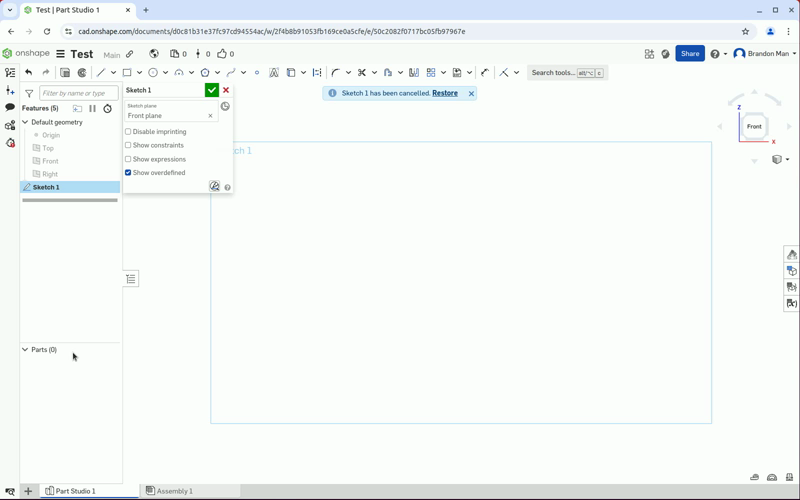
key(y)
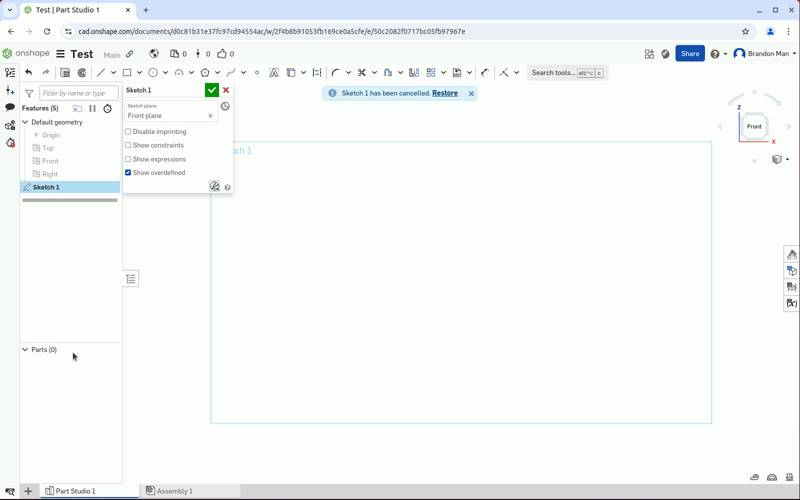
key(l)
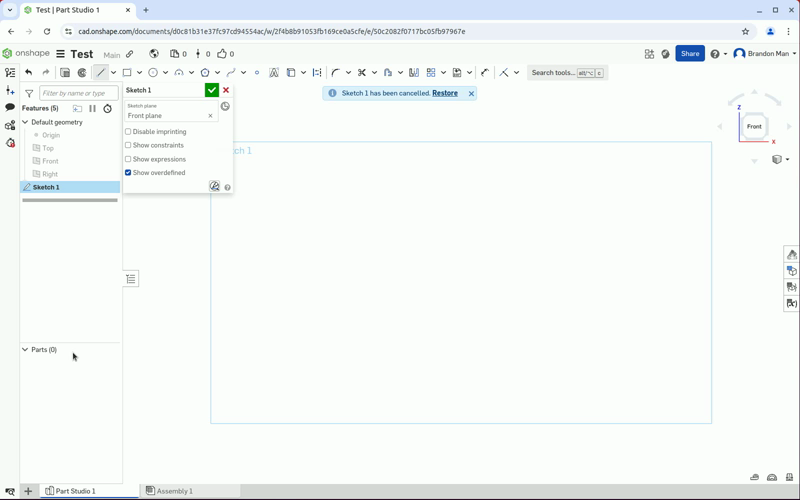
key_down(shift)
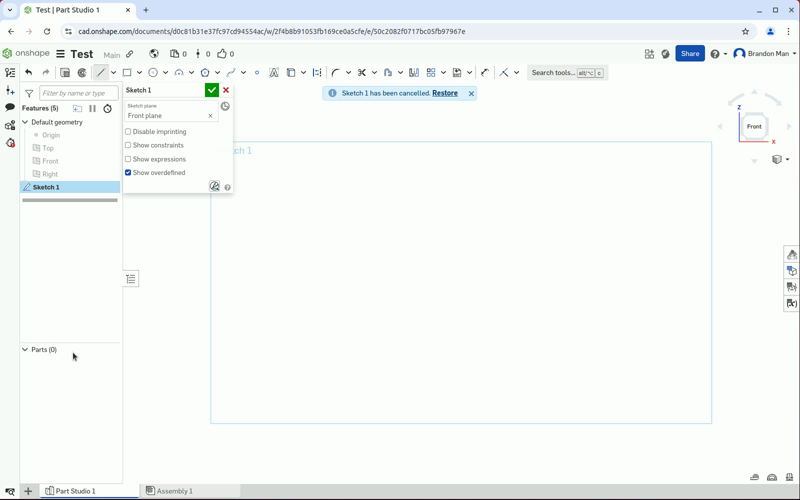
mouse_move(363, 196)
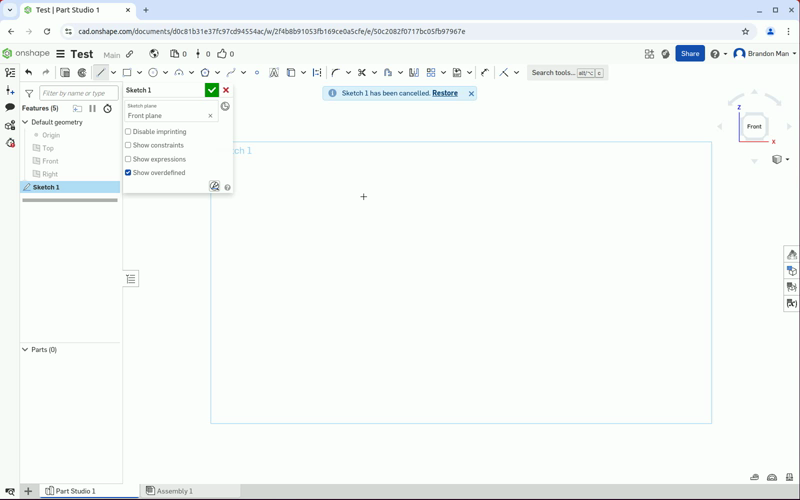
click(363, 196)
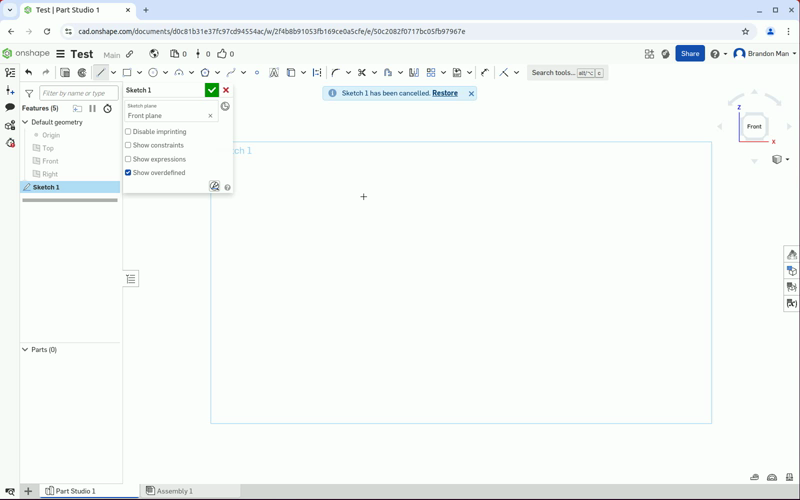
key_up(shift)
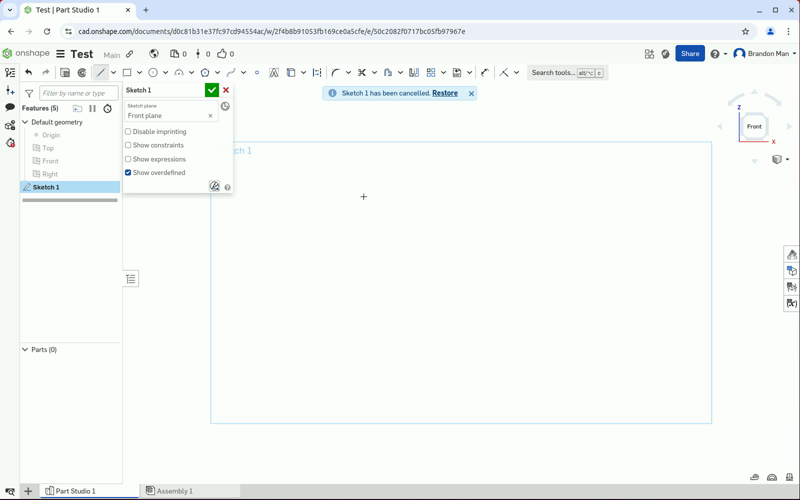
key_down(shift)
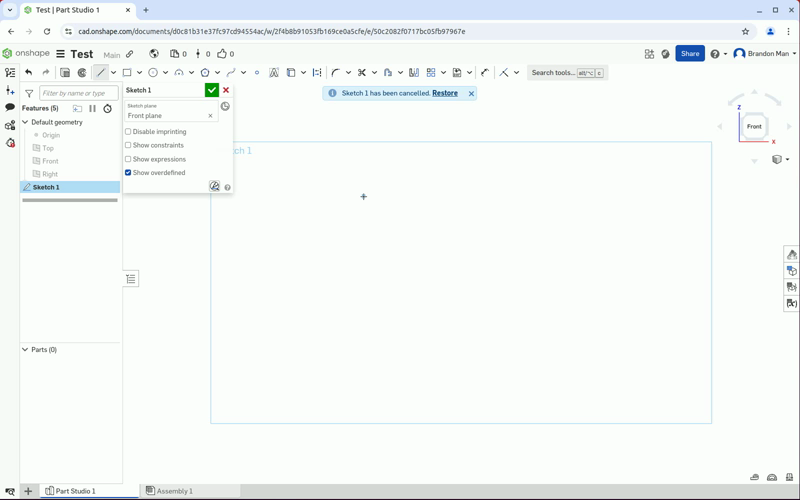
mouse_move(393, 196)
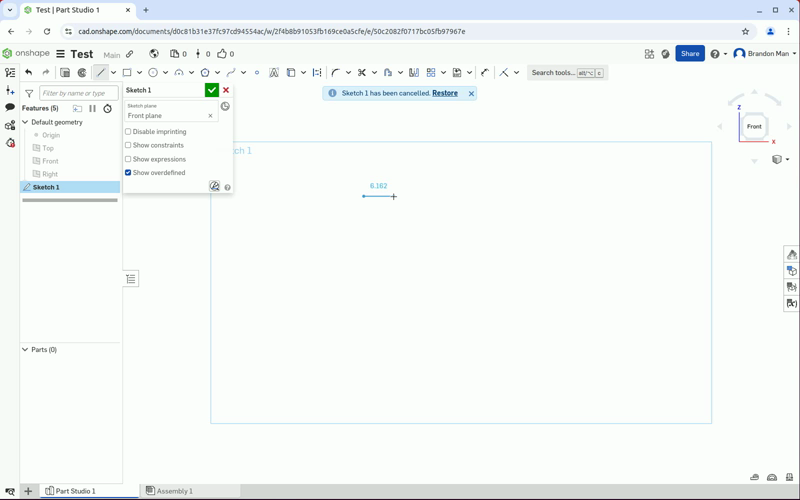
mouse_move(408, 196)
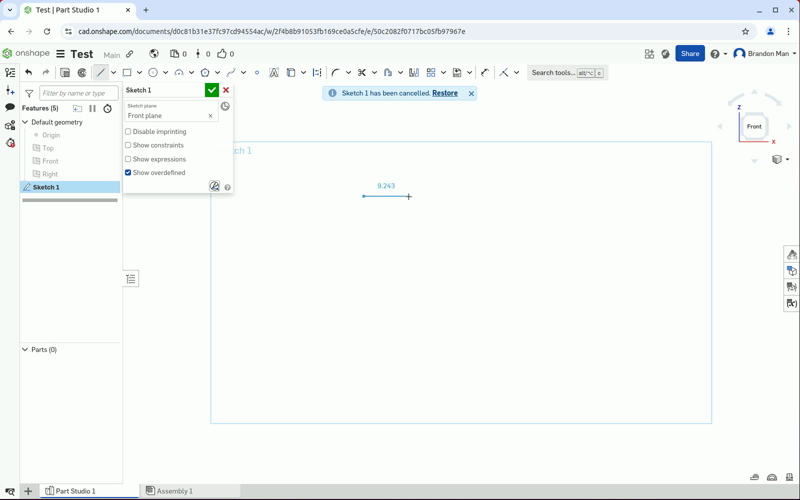
click(408, 196)
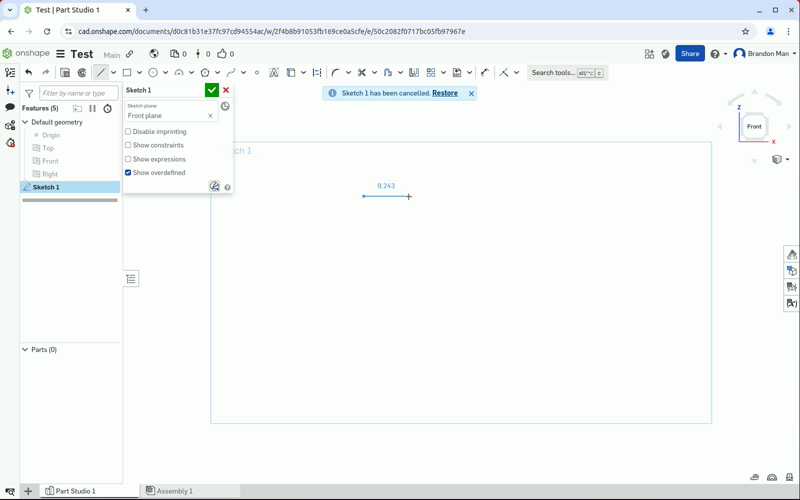
key_up(shift)
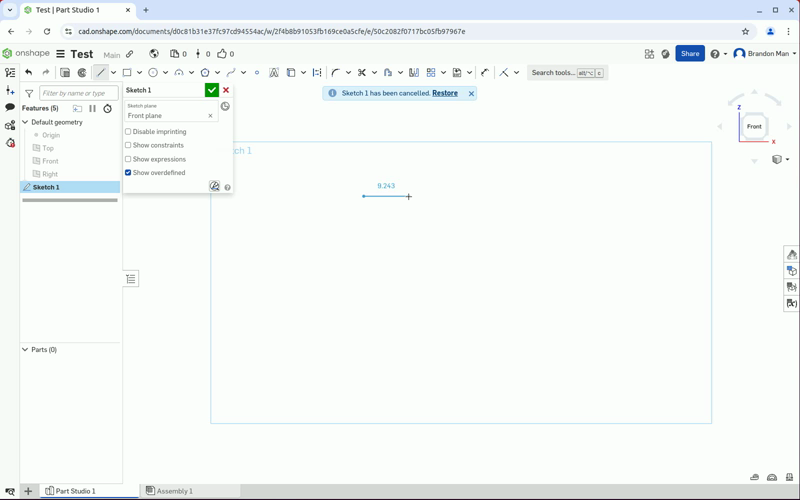
key_down(shift)
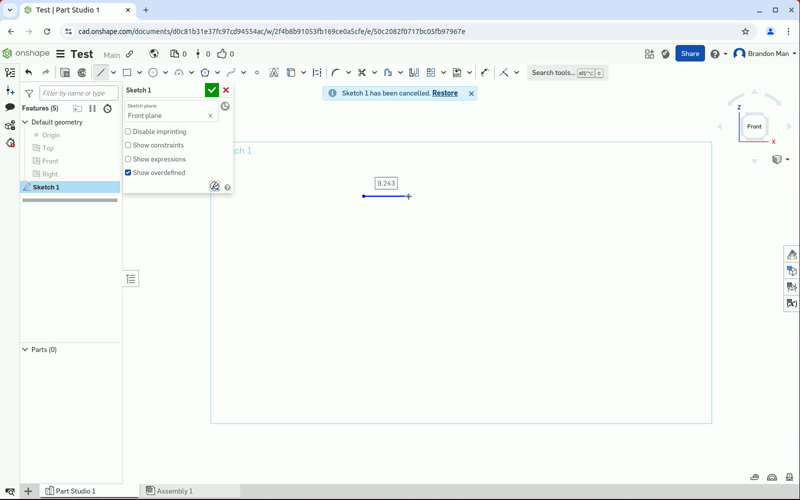
mouse_move(408, 394)
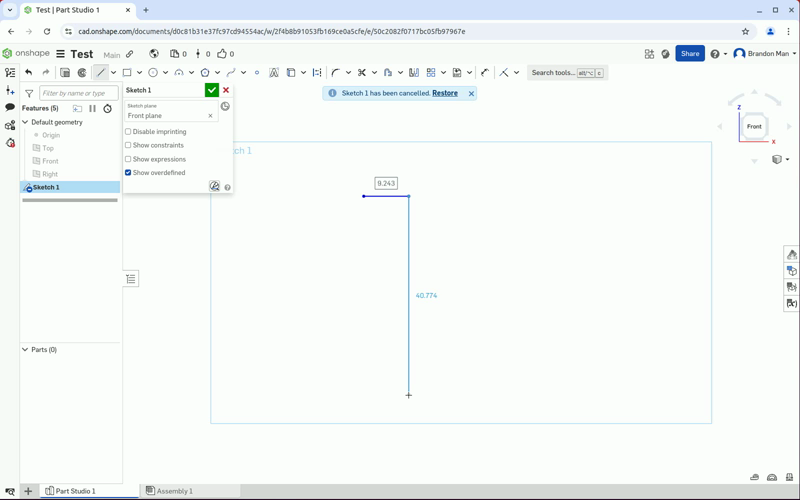
click(408, 394)
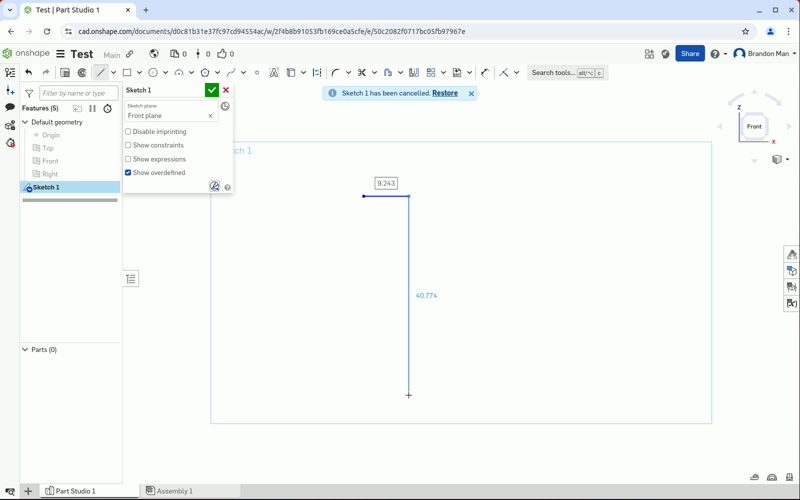
key_up(shift)
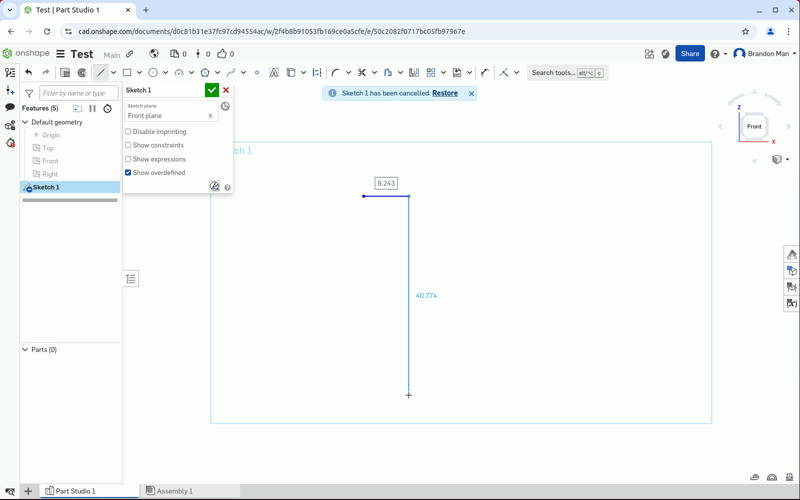
key_down(shift)
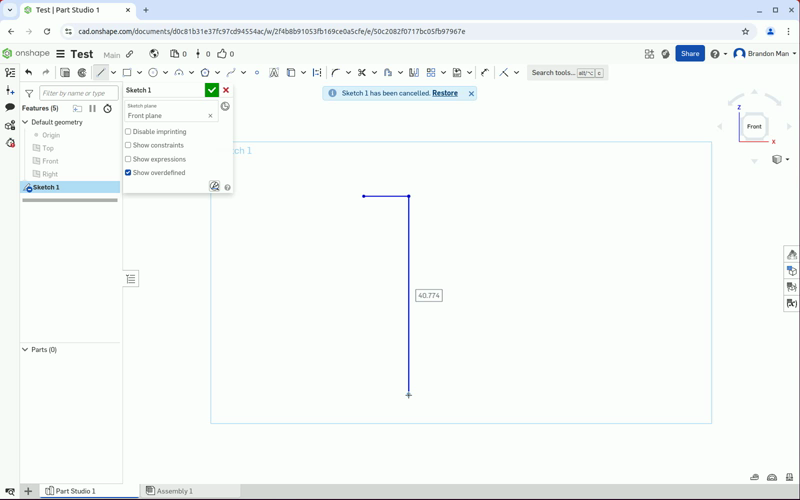
mouse_move(438, 394)
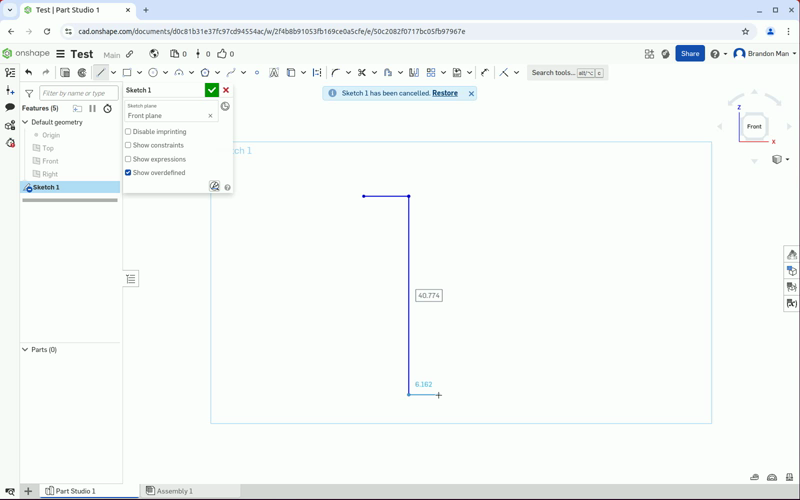
mouse_move(414, 394)
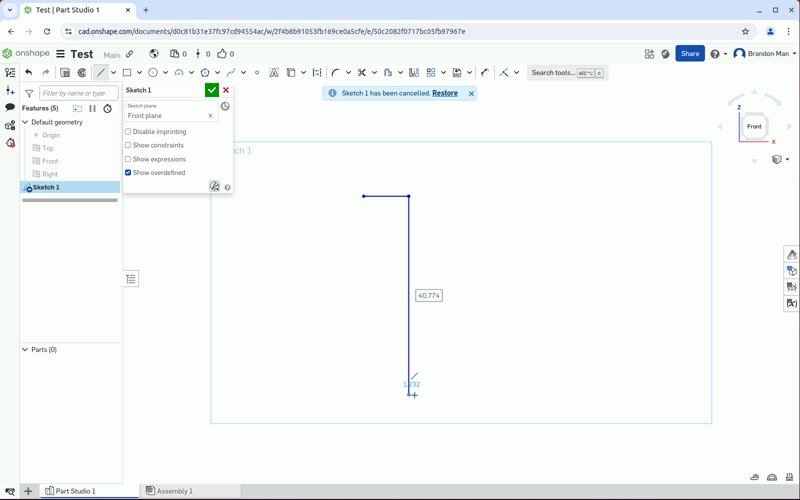
scroll(6)
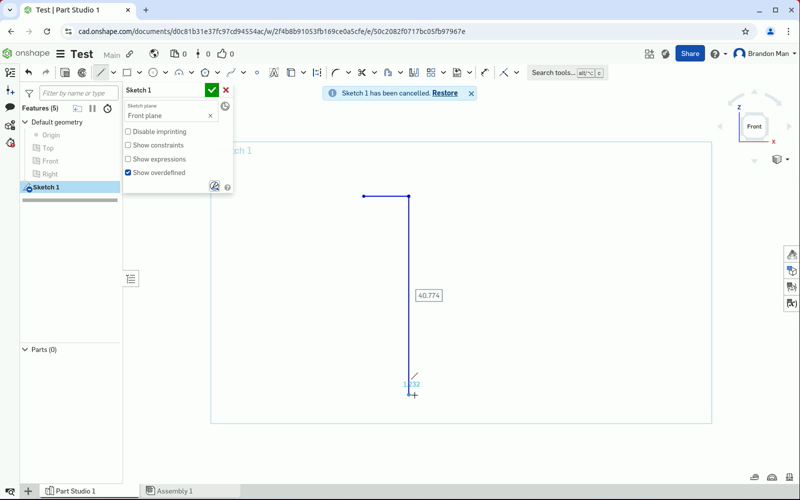
scroll(6)
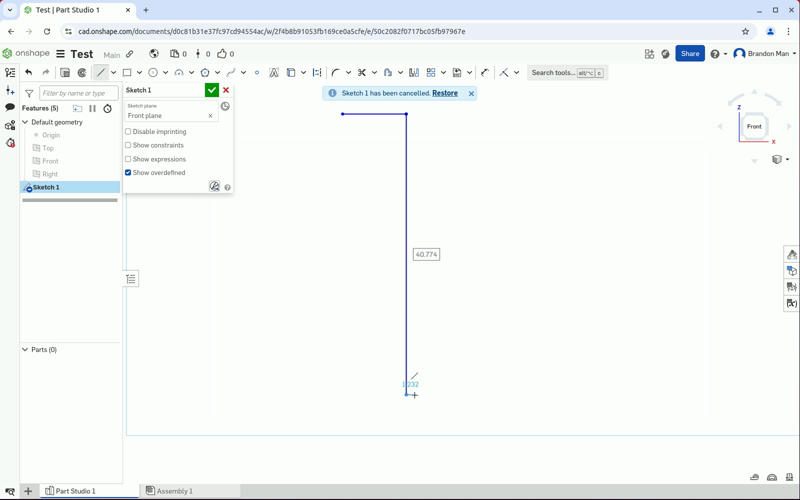
scroll(6)
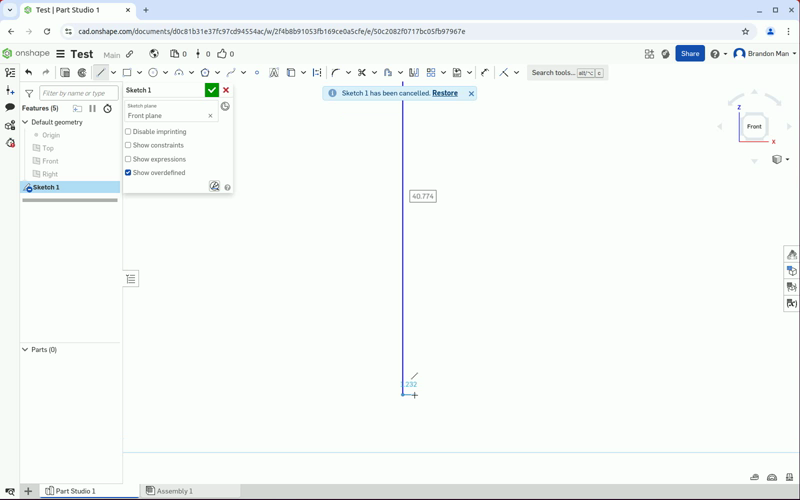
scroll(6)
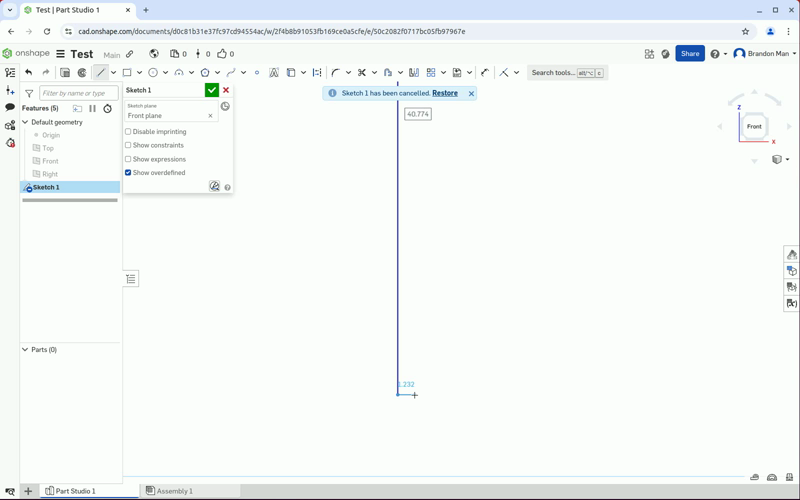
scroll(6)
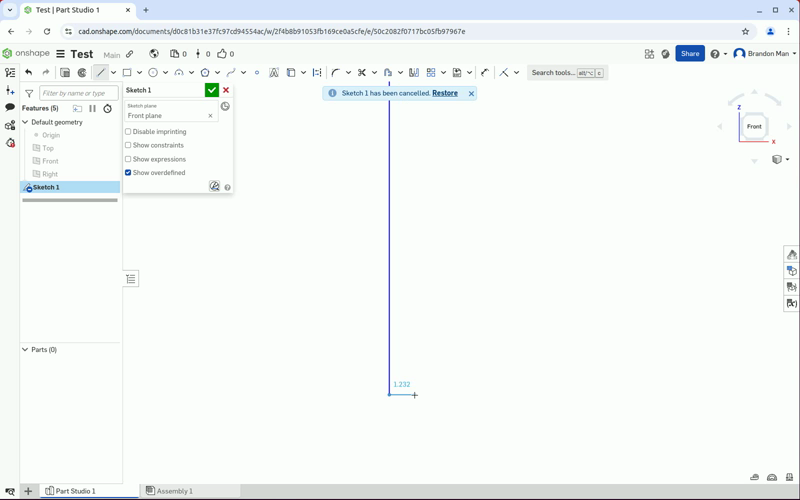
scroll(6)
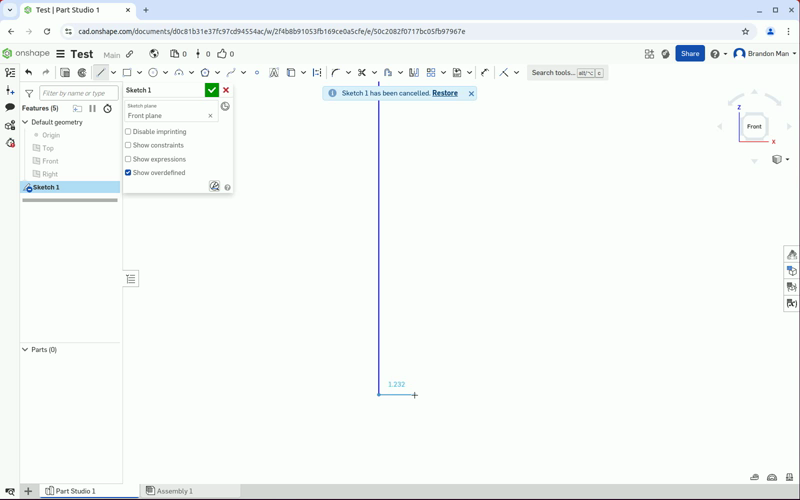
scroll(6)
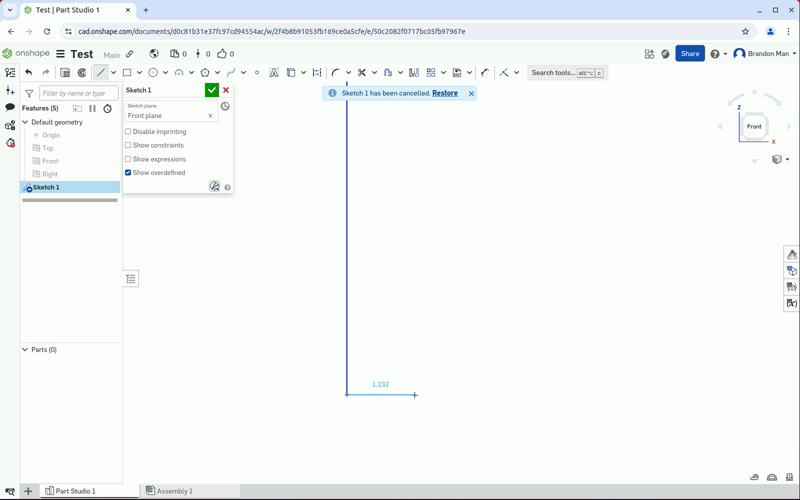
click(414, 394)
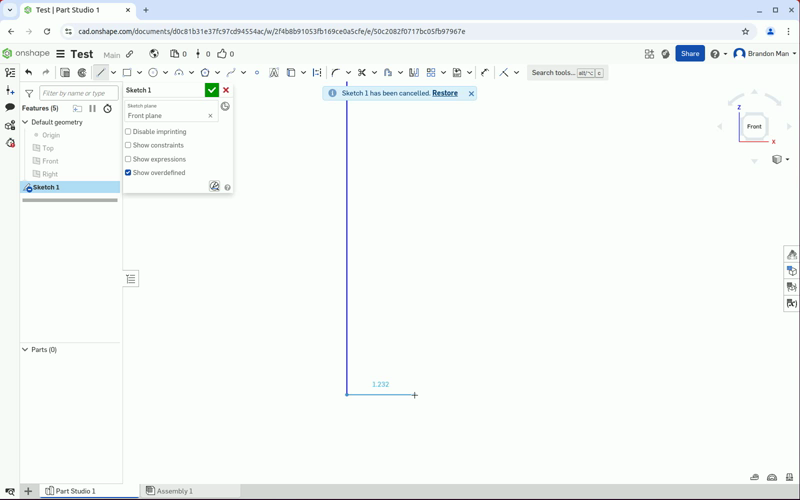
scroll(-6)
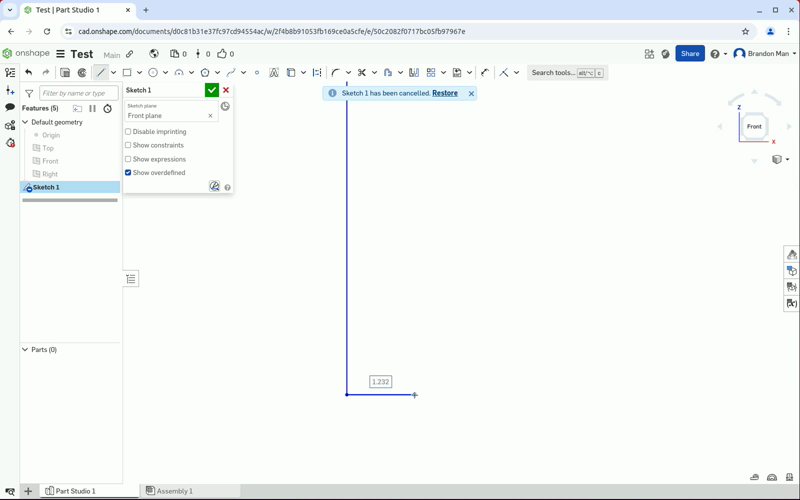
scroll(-6)
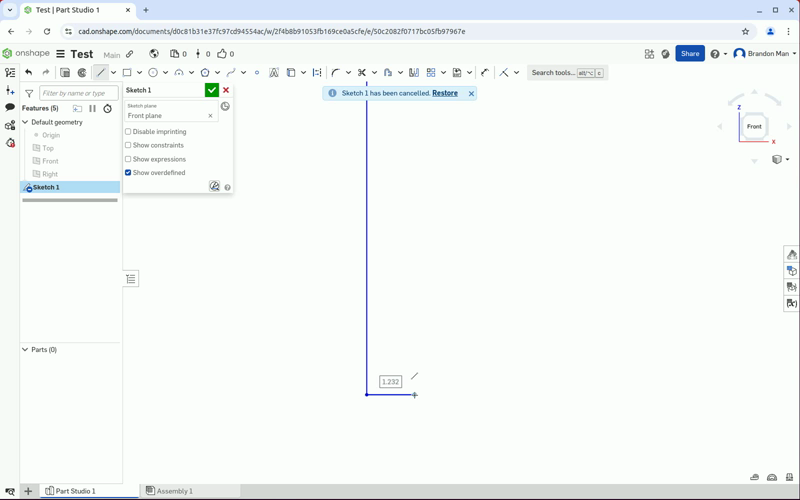
scroll(-6)
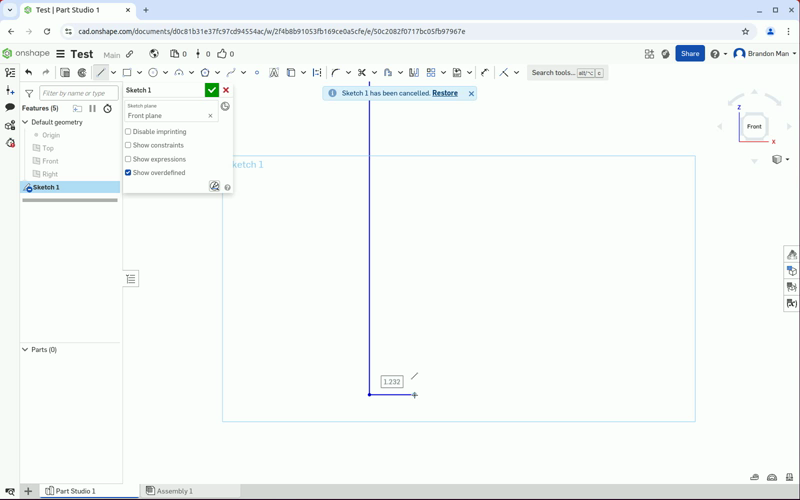
scroll(-6)
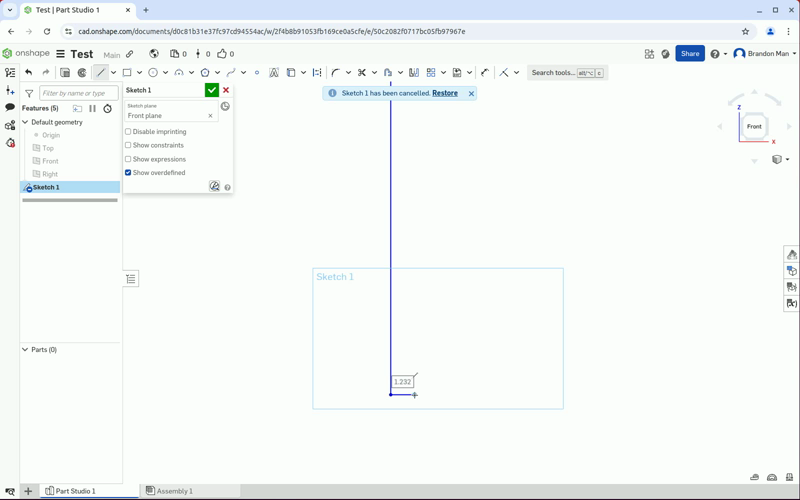
scroll(-6)
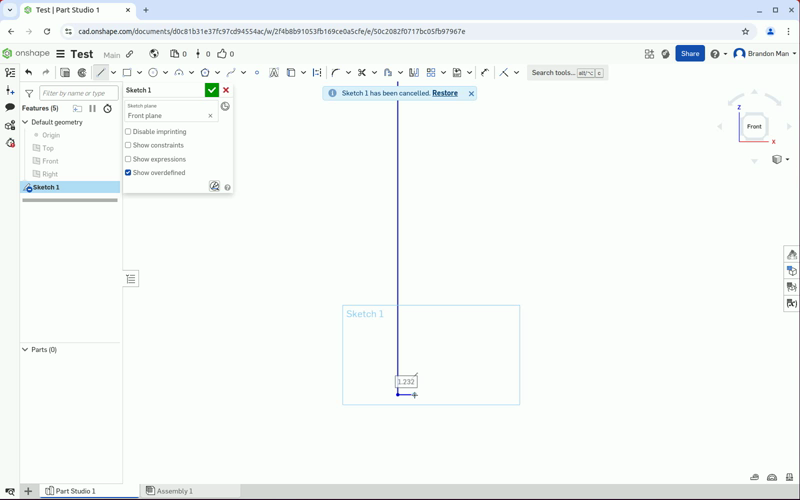
scroll(-6)
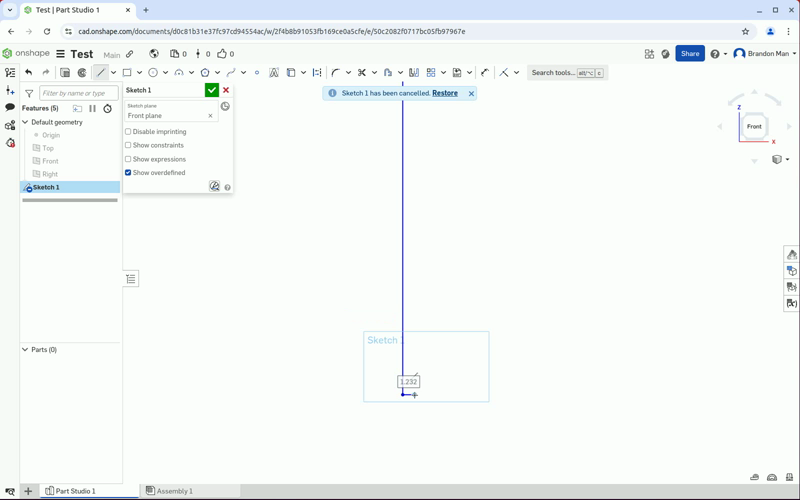
scroll(-6)
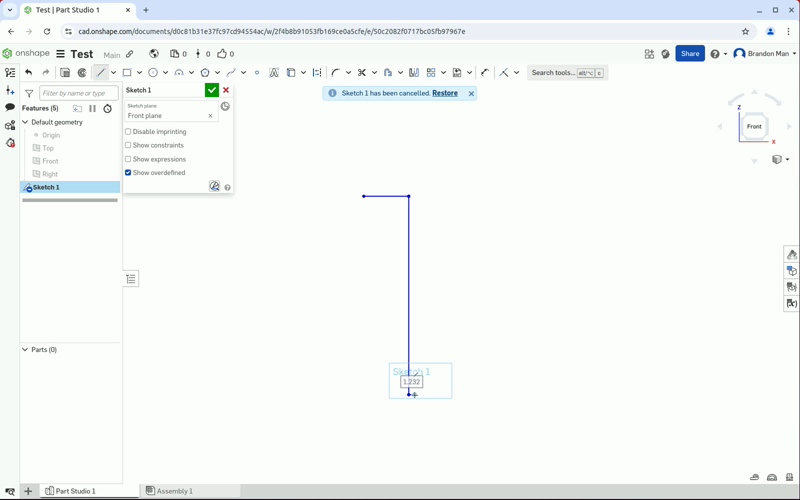
key_up(shift)
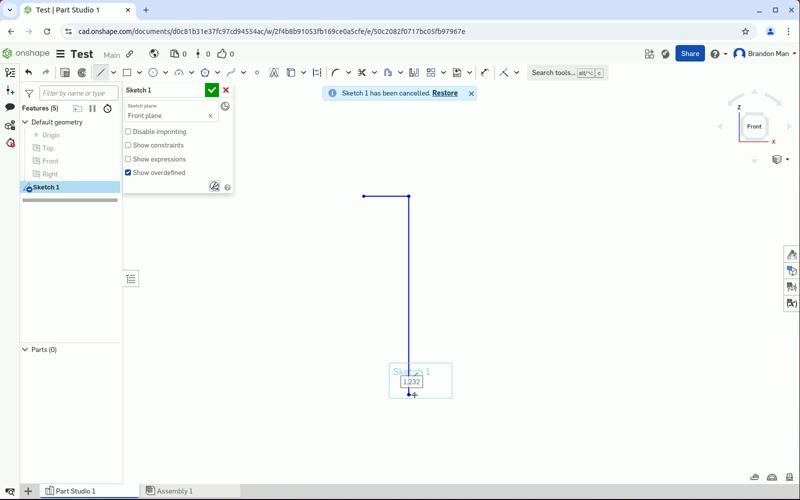
key_down(shift)
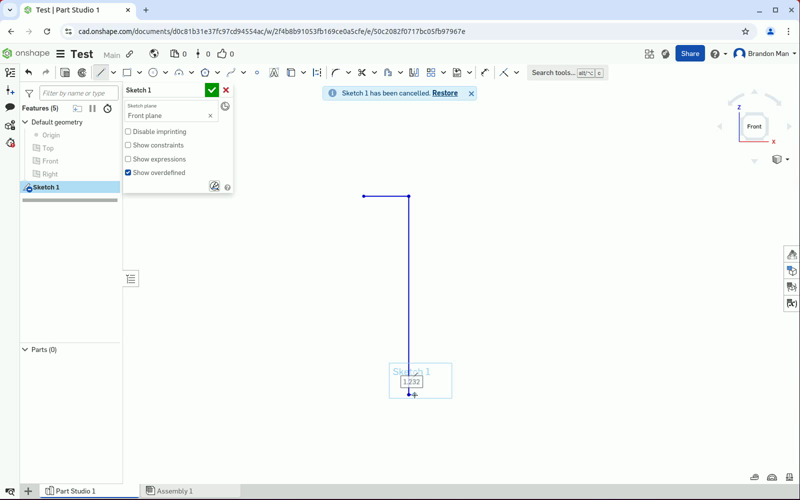
mouse_move(414, 196)
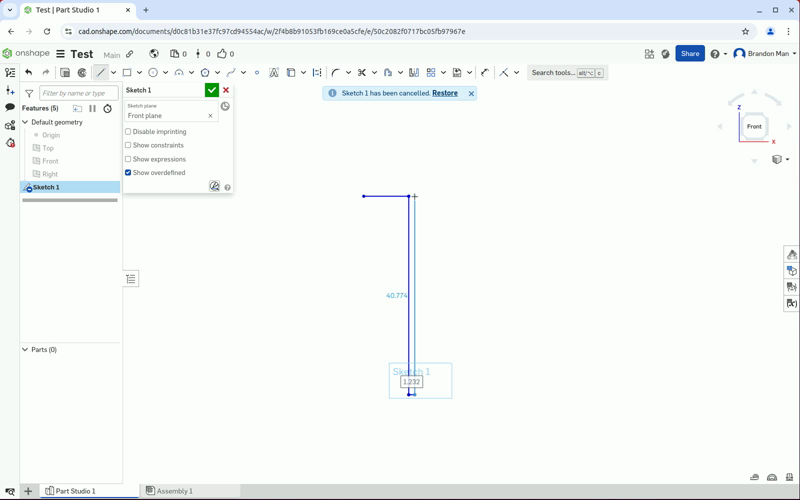
click(414, 196)
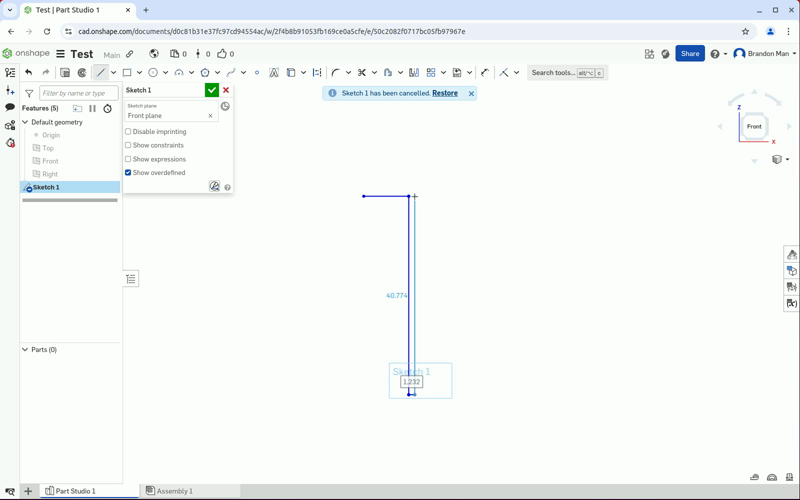
key_up(shift)
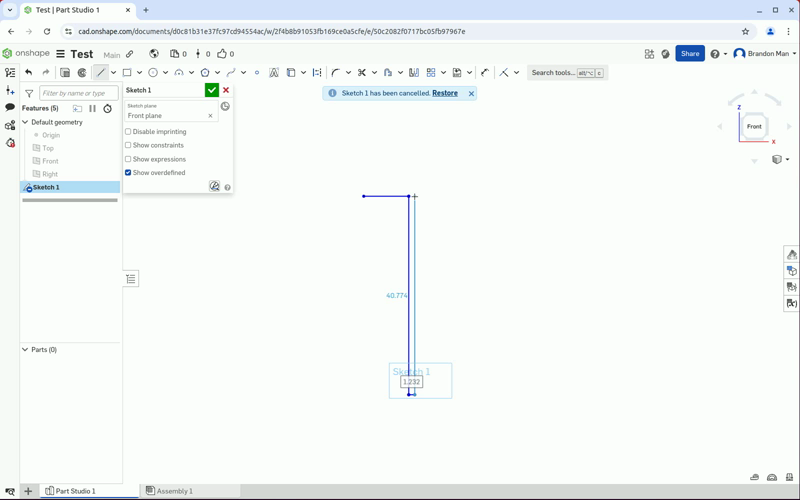
key_down(shift)
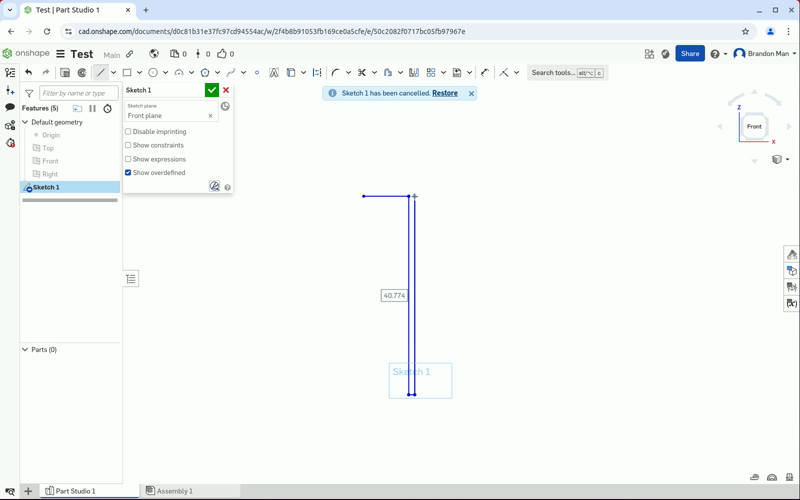
mouse_move(515, 196)
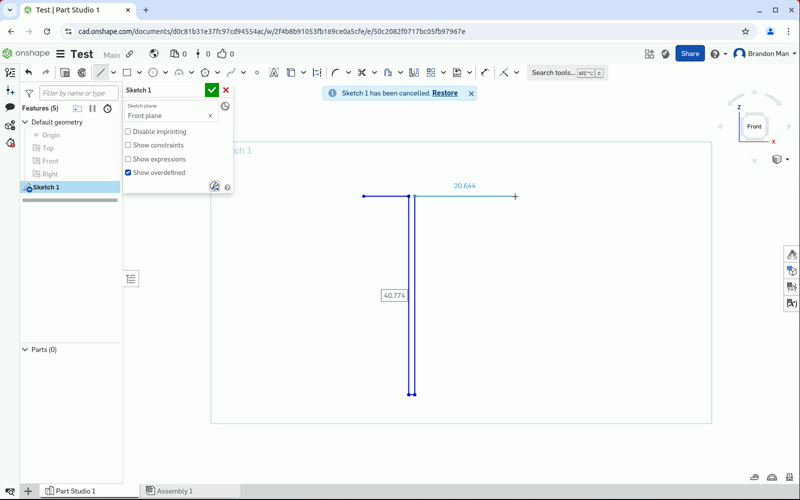
click(515, 196)
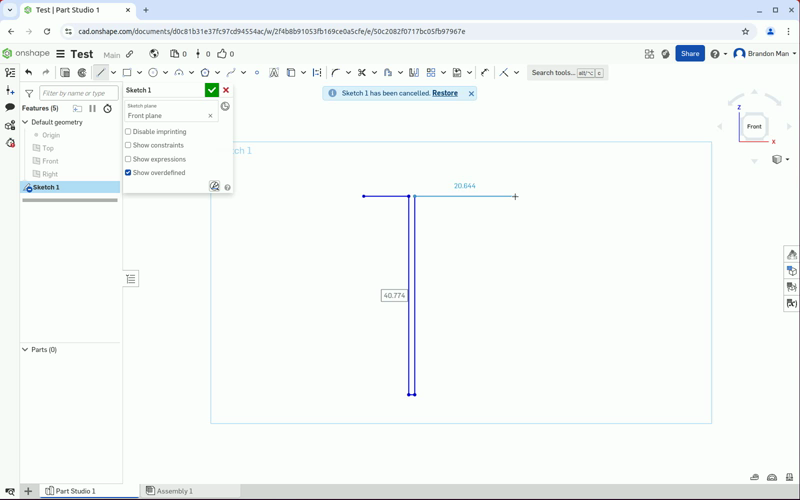
key_up(shift)
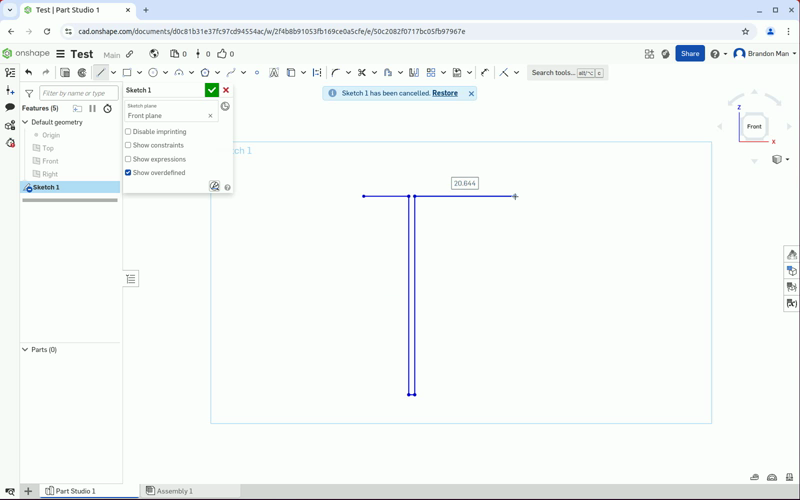
key_down(shift)
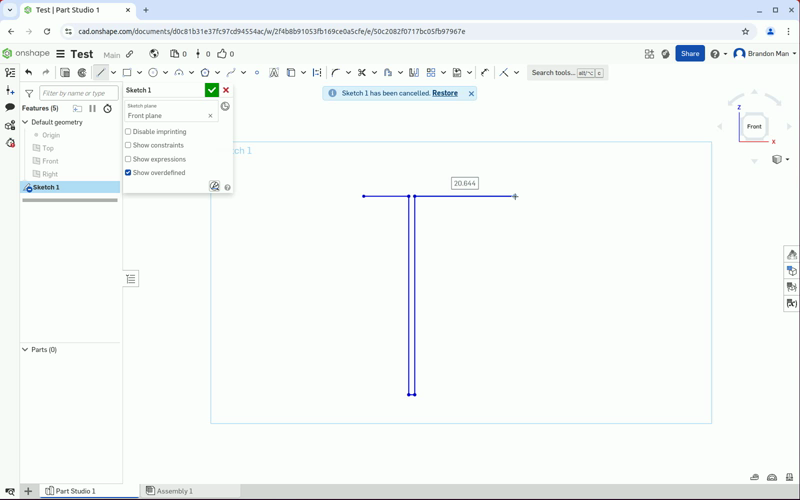
mouse_move(515, 394)
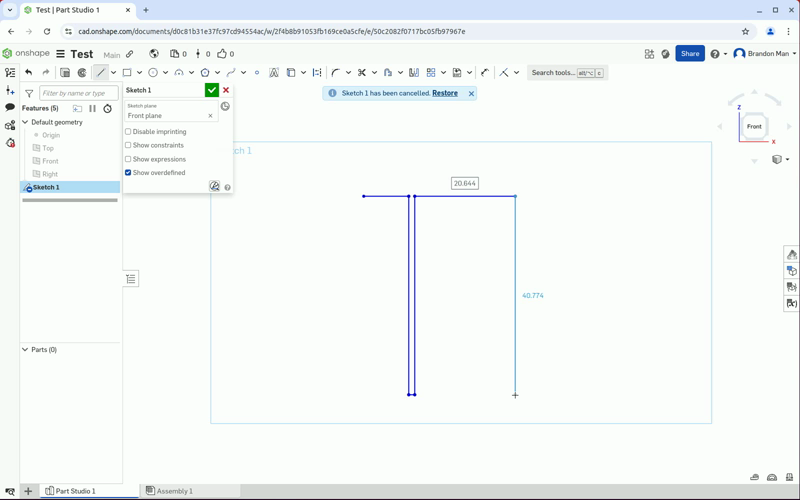
click(515, 394)
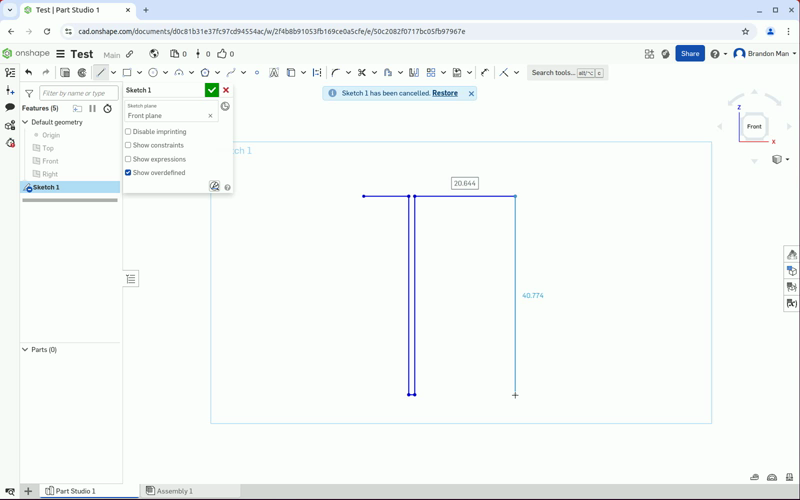
key_up(shift)
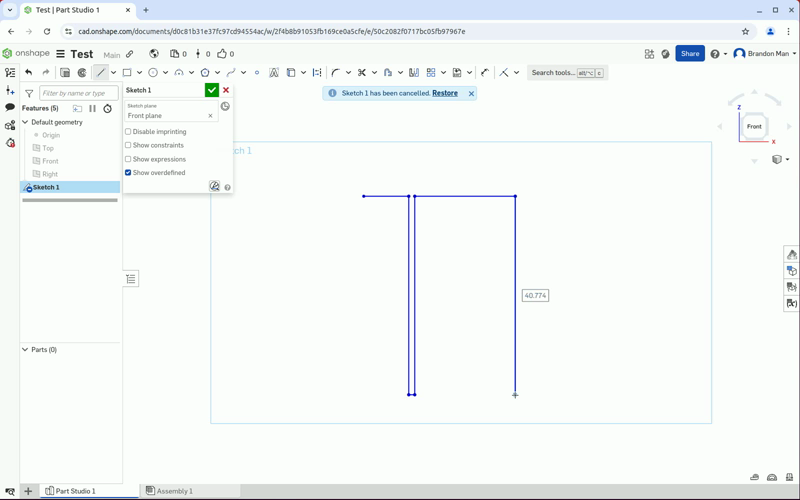
key_down(shift)
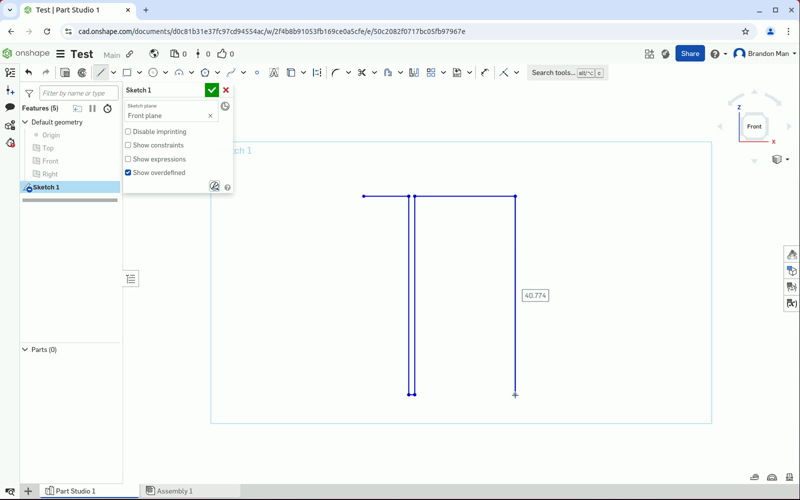
mouse_move(545, 394)
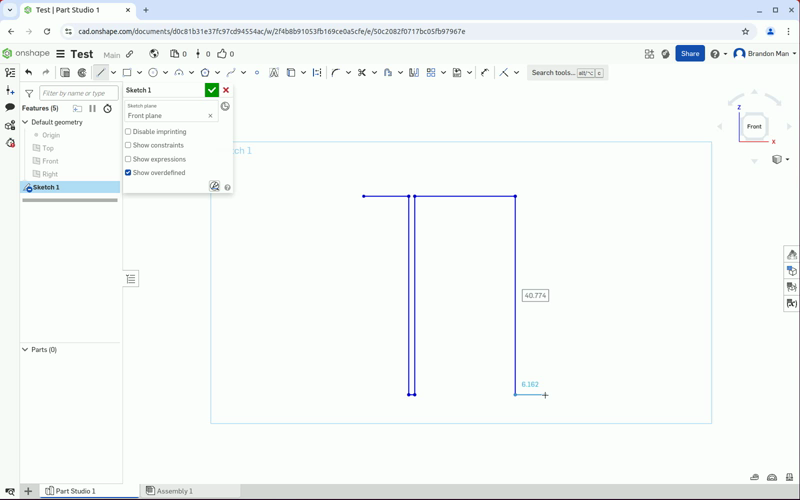
mouse_move(521, 394)
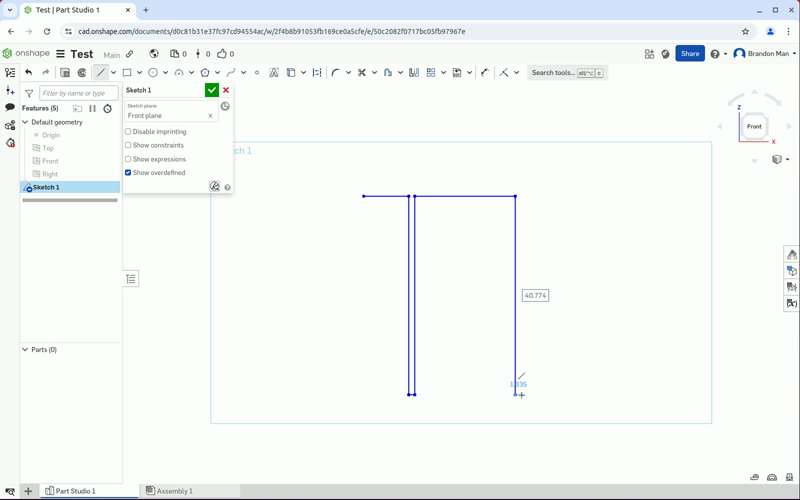
scroll(6)
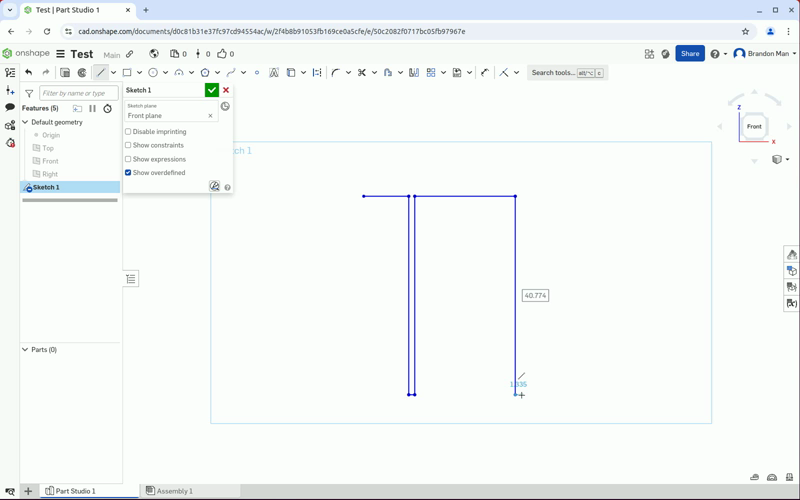
scroll(6)
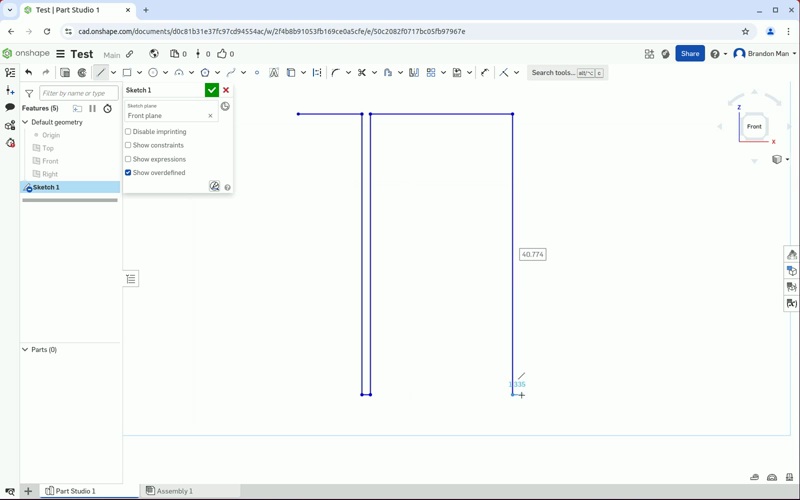
scroll(6)
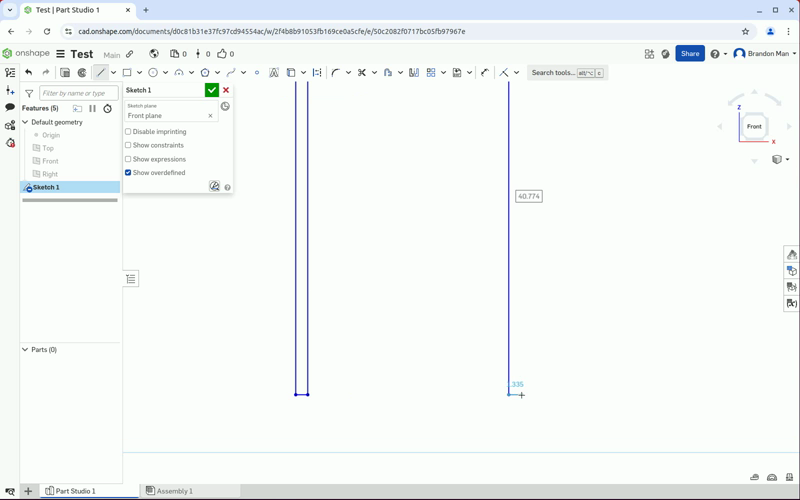
scroll(6)
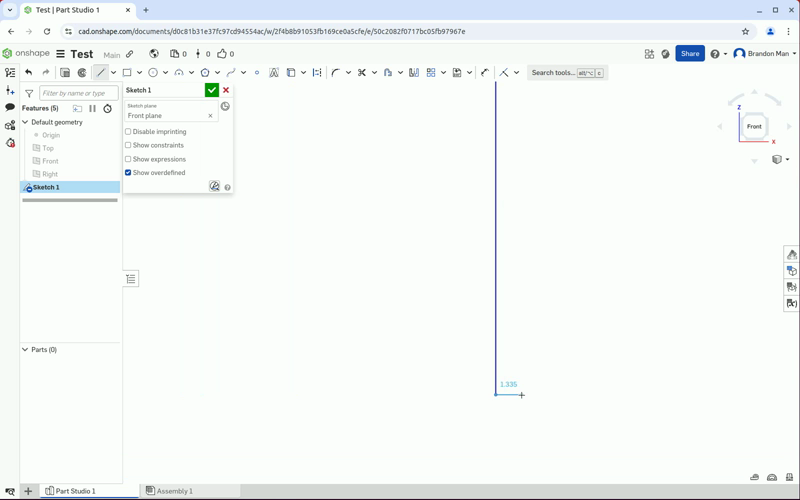
scroll(6)
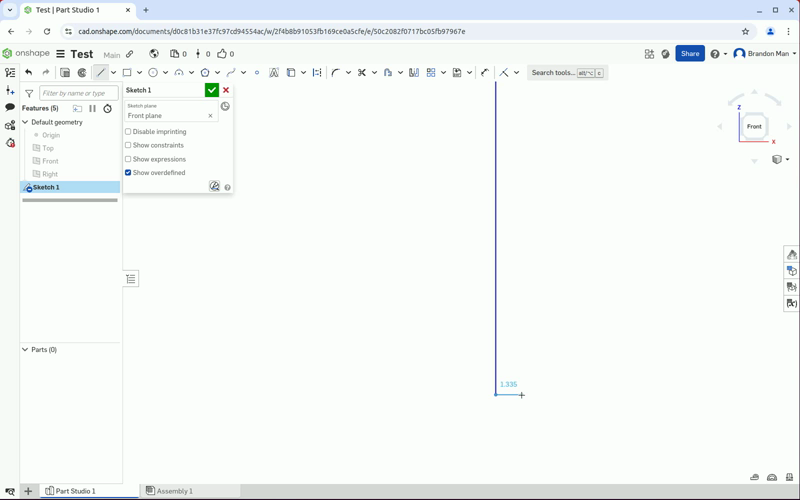
scroll(6)
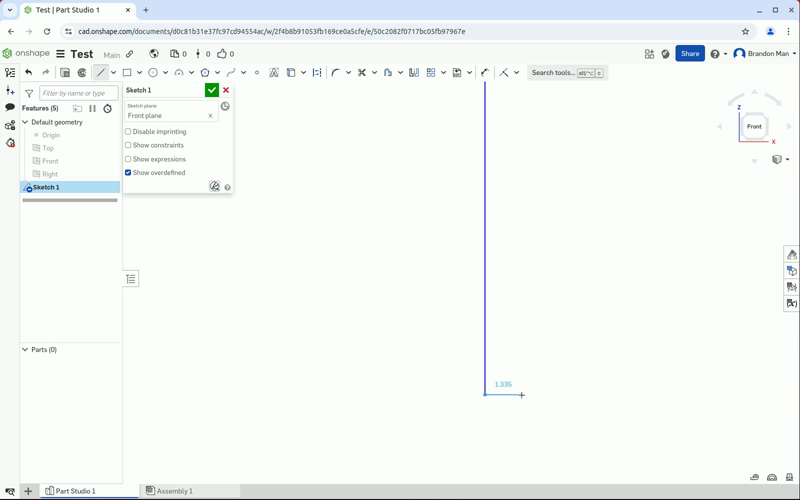
scroll(6)
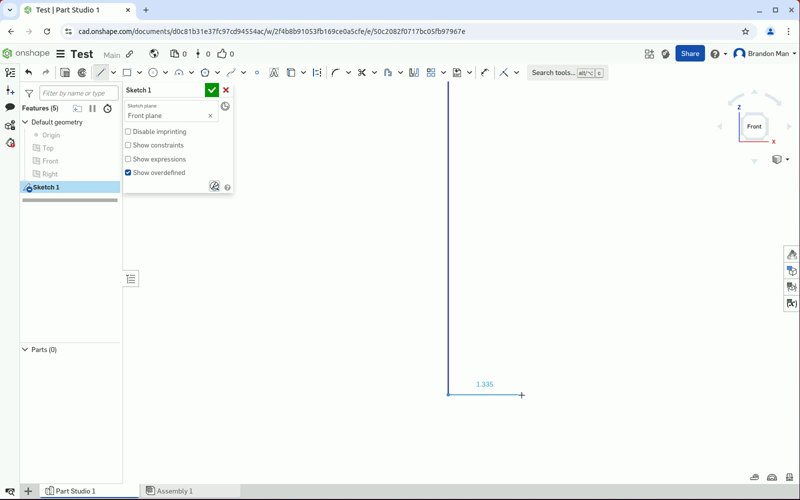
click(521, 394)
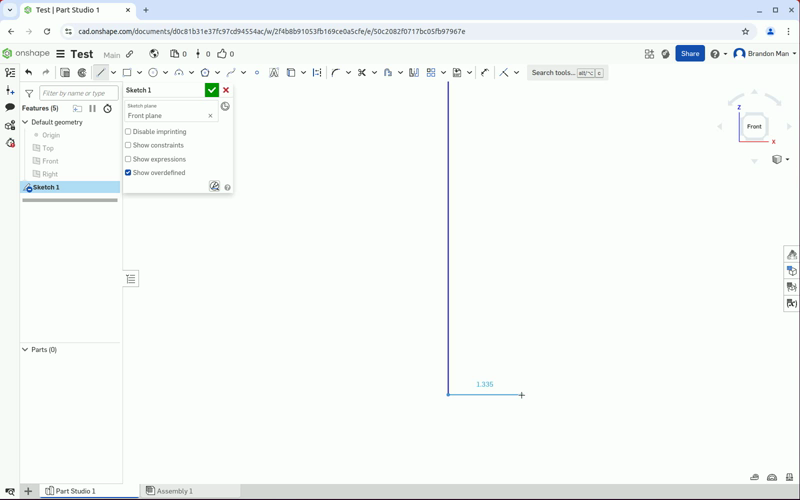
scroll(-6)
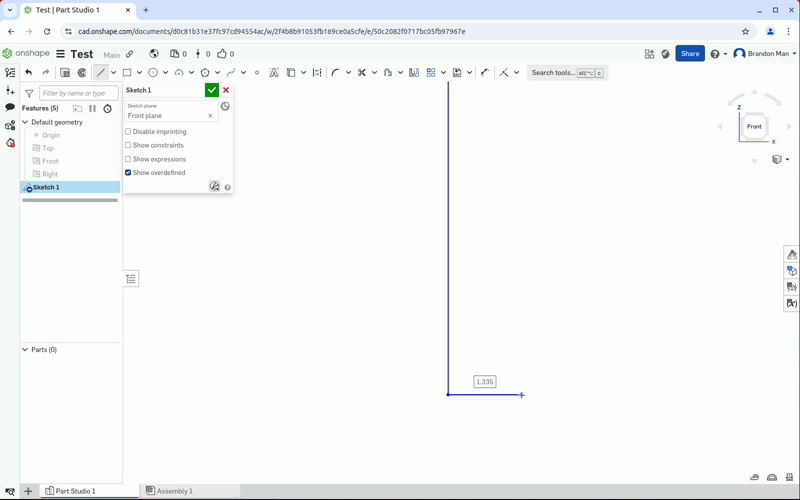
scroll(-6)
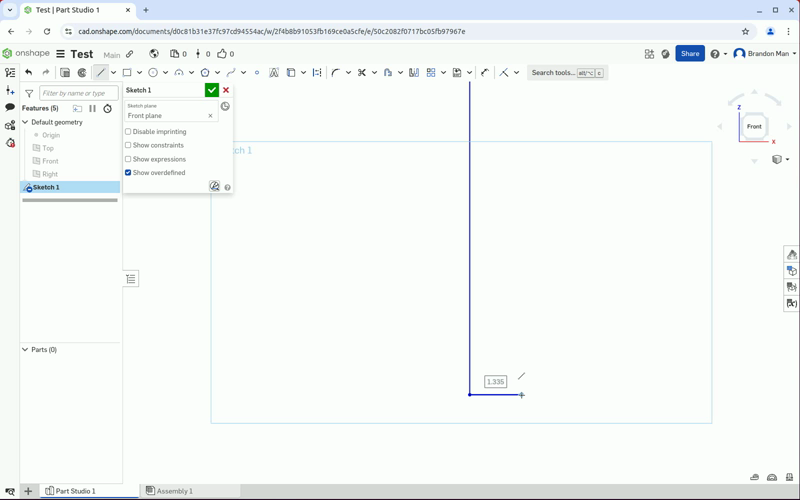
scroll(-6)
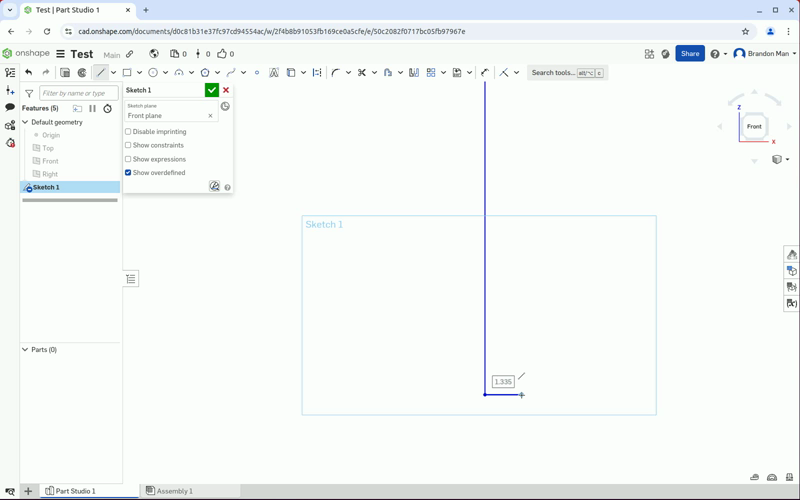
scroll(-6)
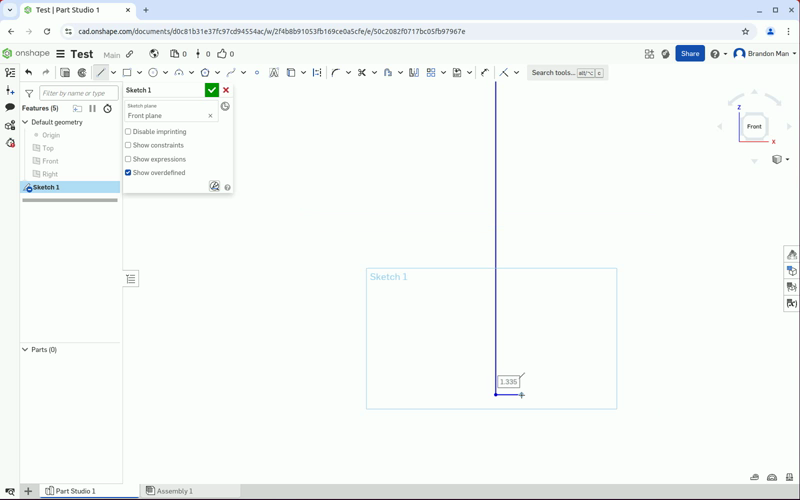
scroll(-6)
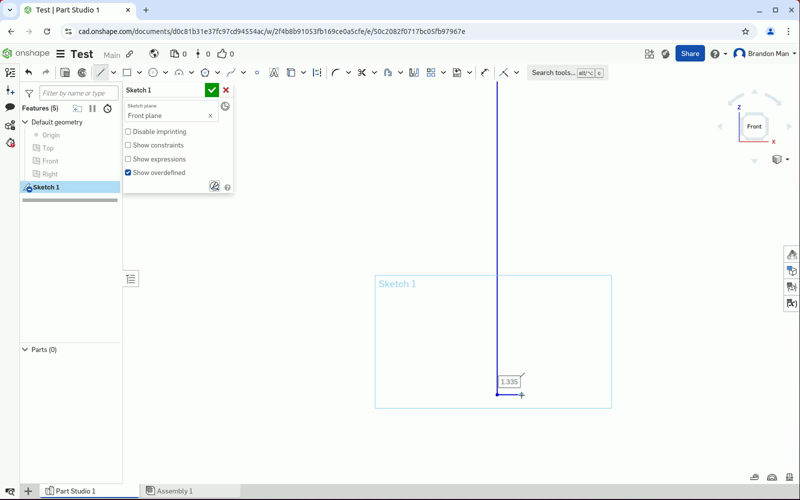
scroll(-6)
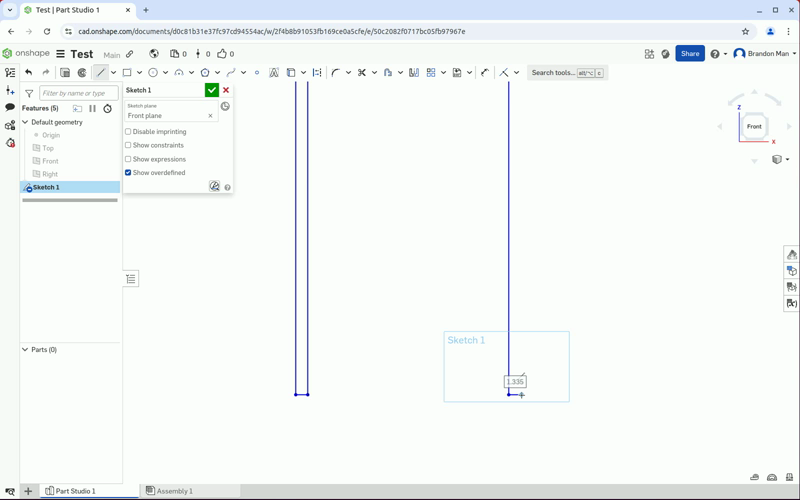
scroll(-6)
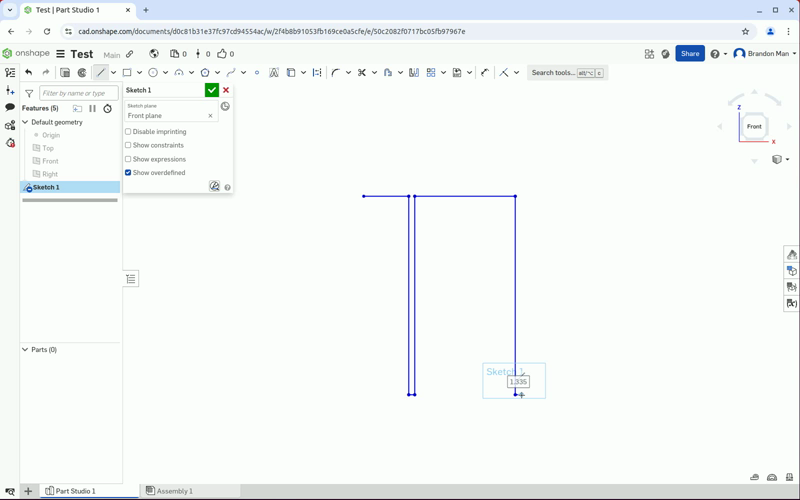
key_up(shift)
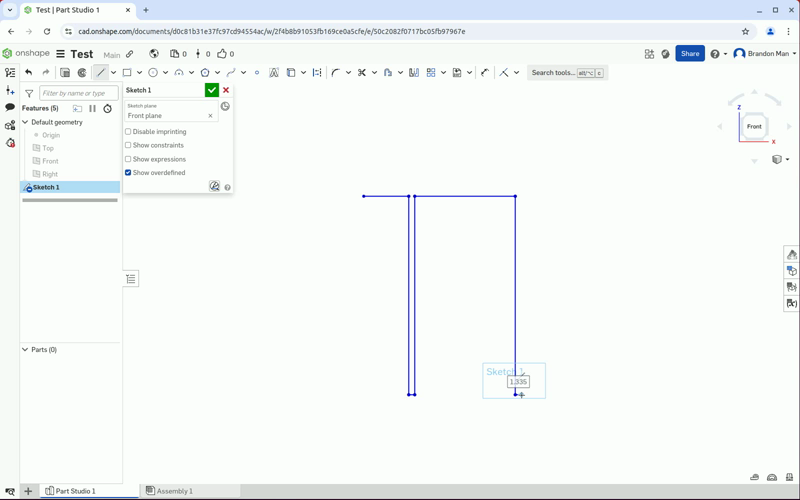
key_down(shift)
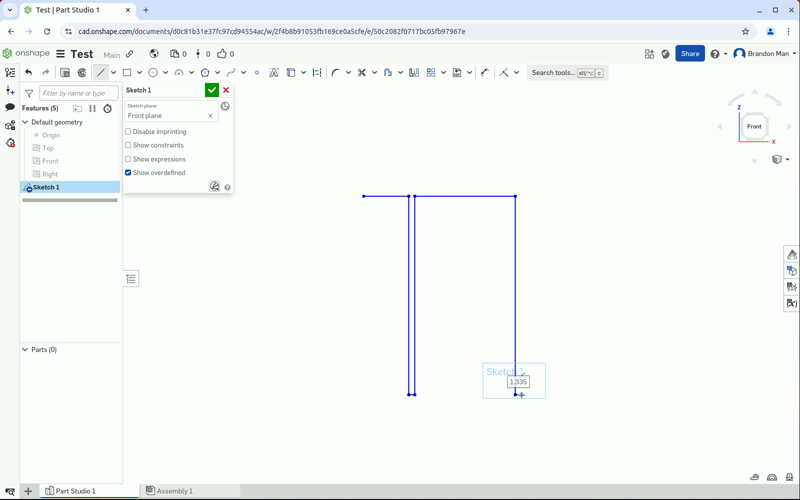
mouse_move(521, 196)
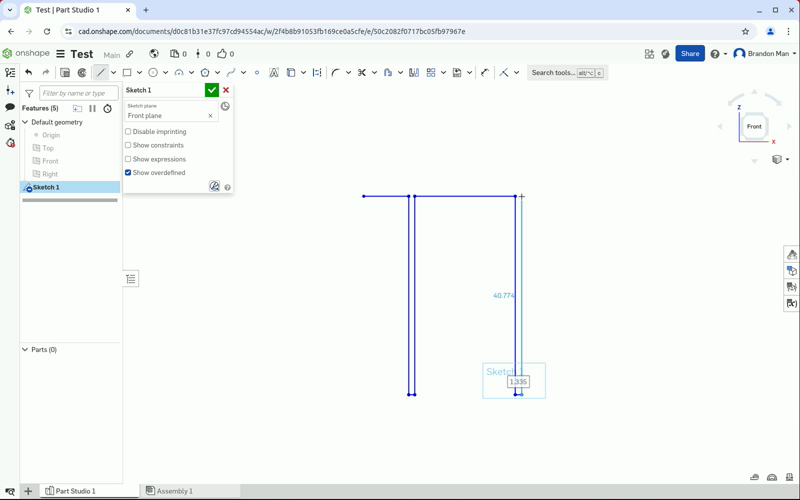
click(521, 196)
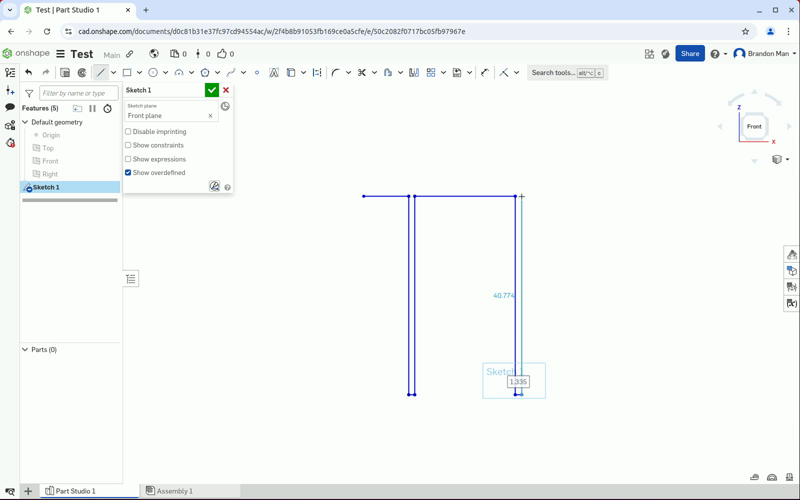
key_up(shift)
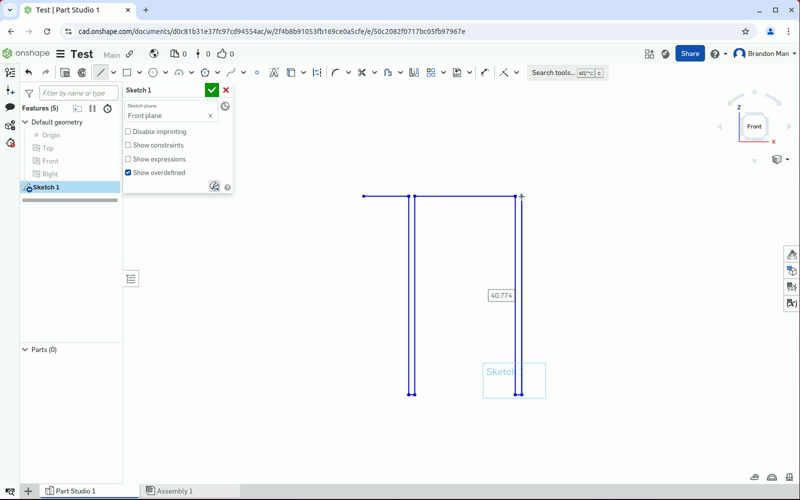
key_down(shift)
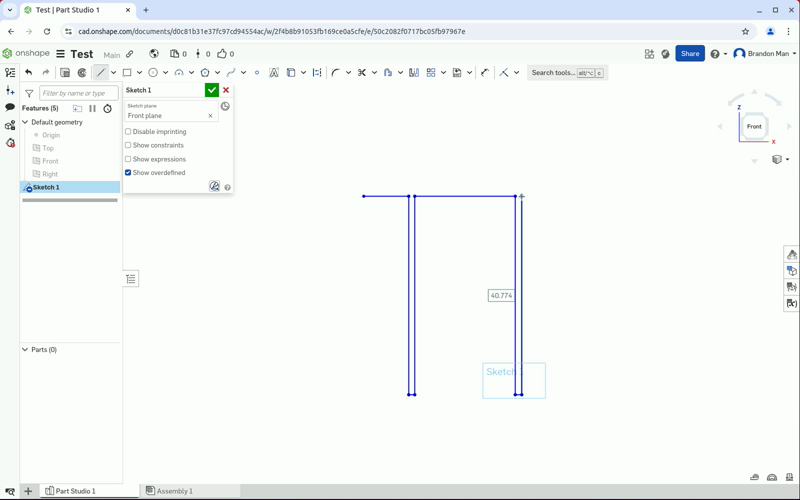
mouse_move(551, 196)
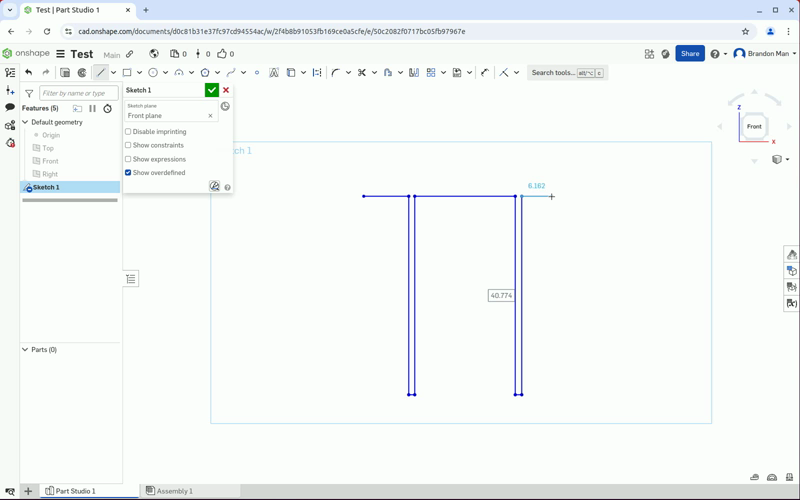
mouse_move(566, 196)
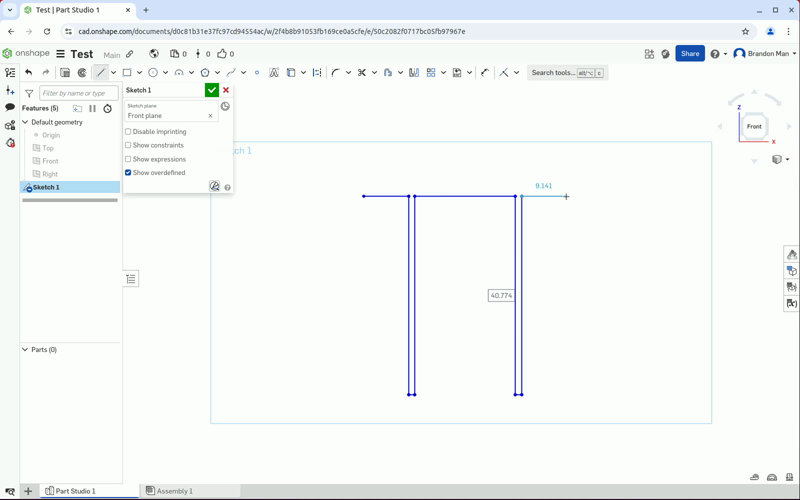
click(566, 196)
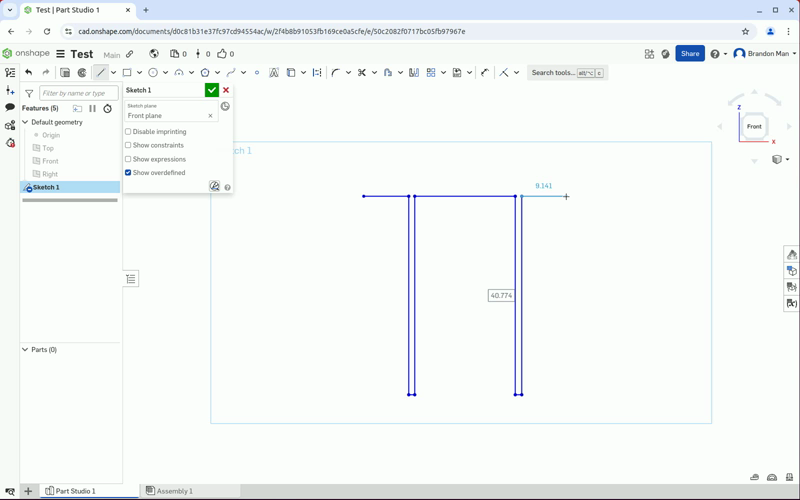
key_up(shift)
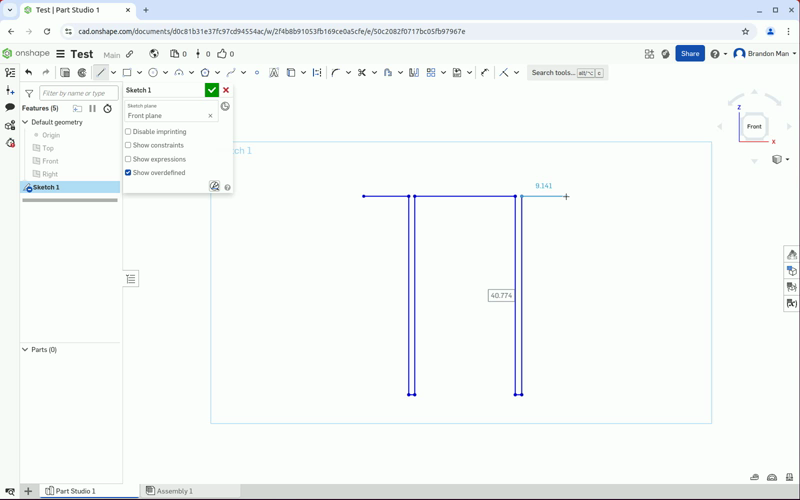
key_down(shift)
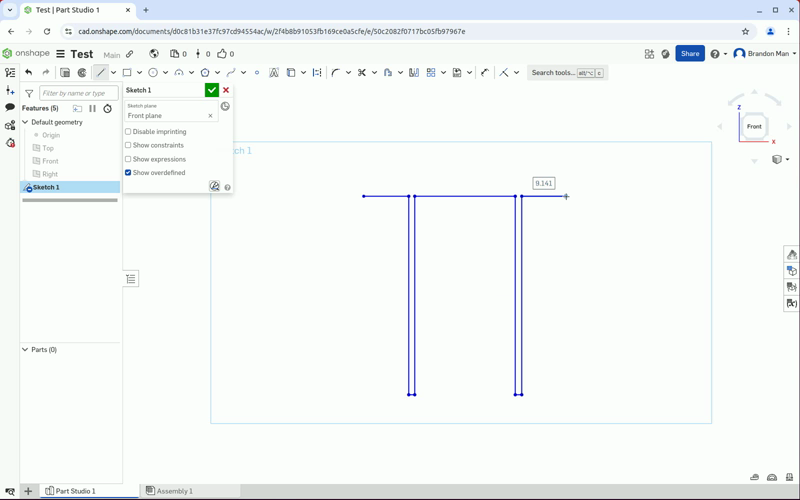
mouse_move(589, 196)
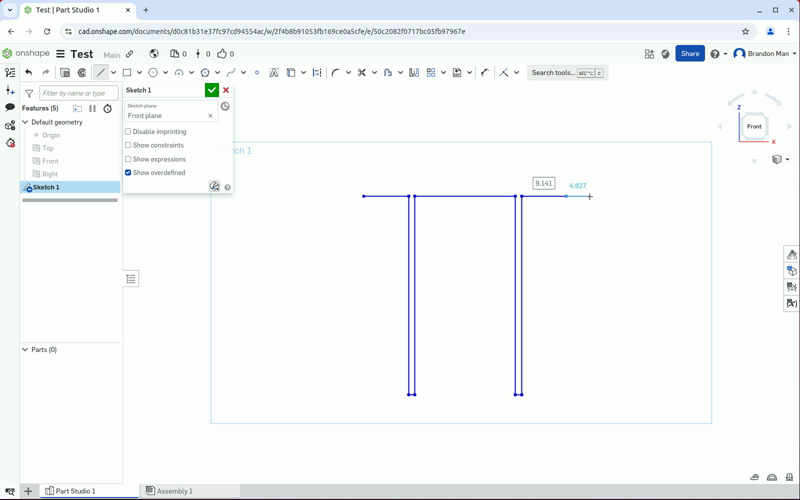
mouse_move(566, 192)
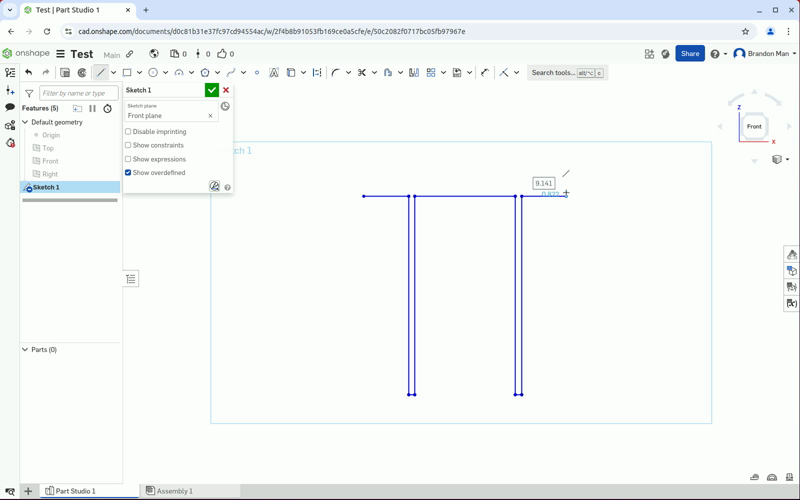
scroll(6)
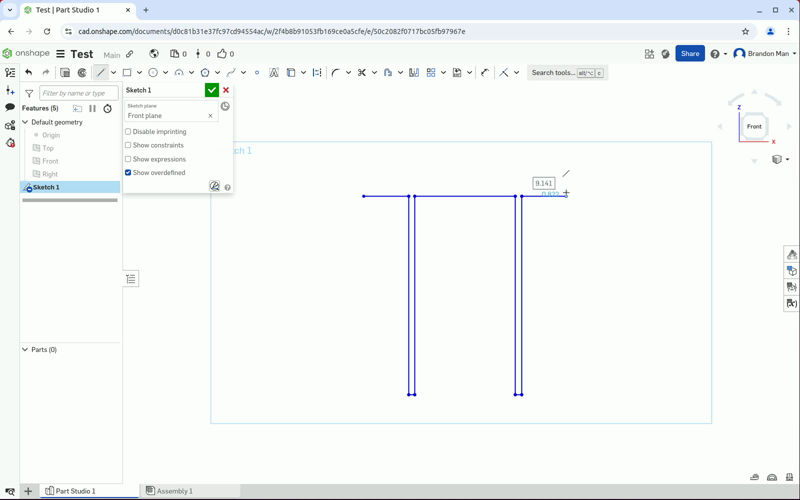
scroll(6)
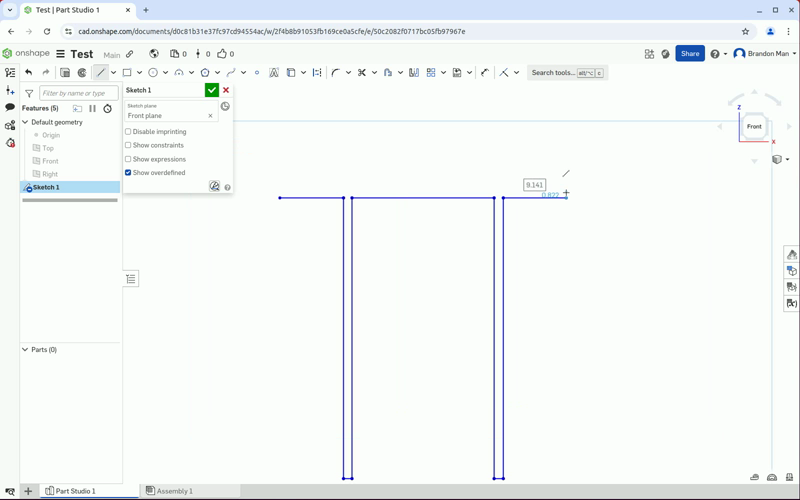
scroll(6)
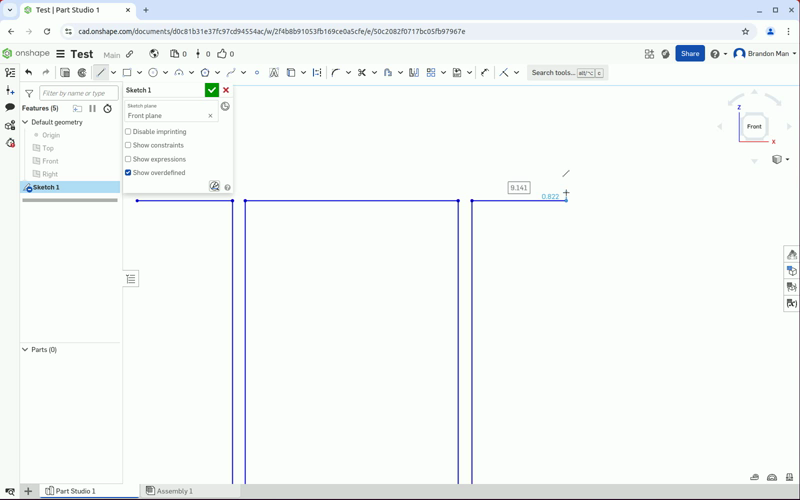
scroll(6)
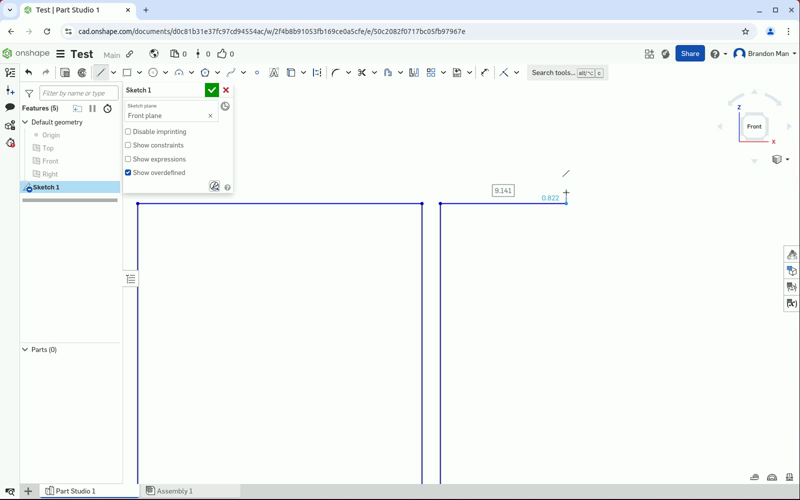
scroll(6)
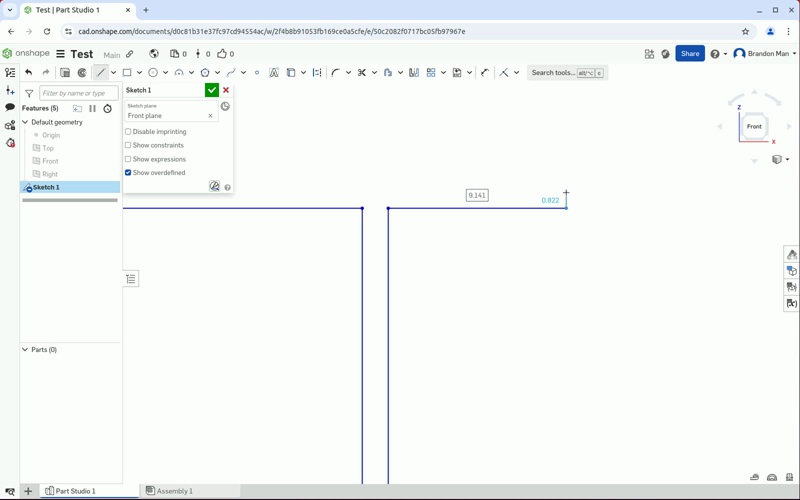
scroll(6)
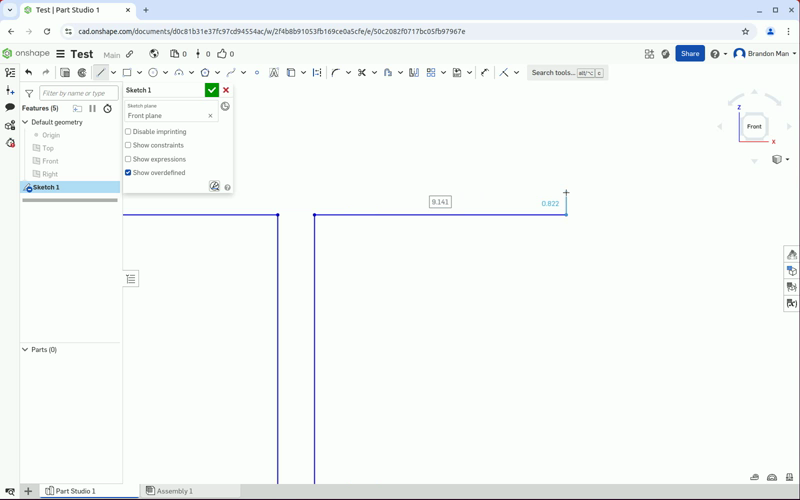
scroll(6)
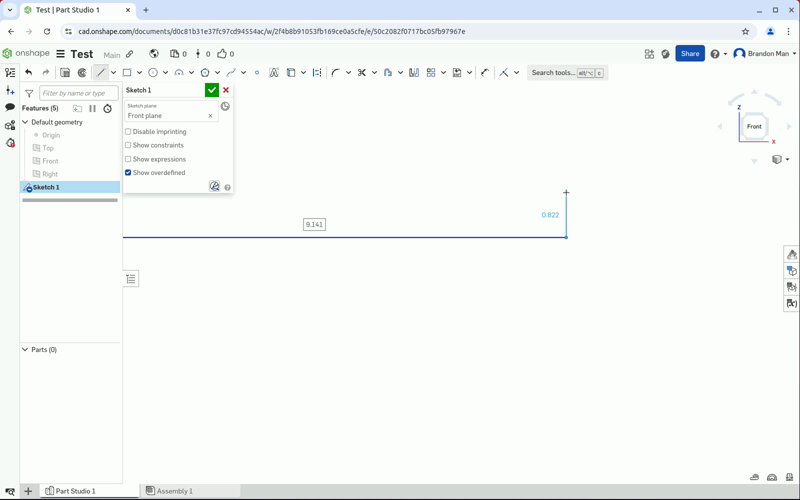
click(566, 192)
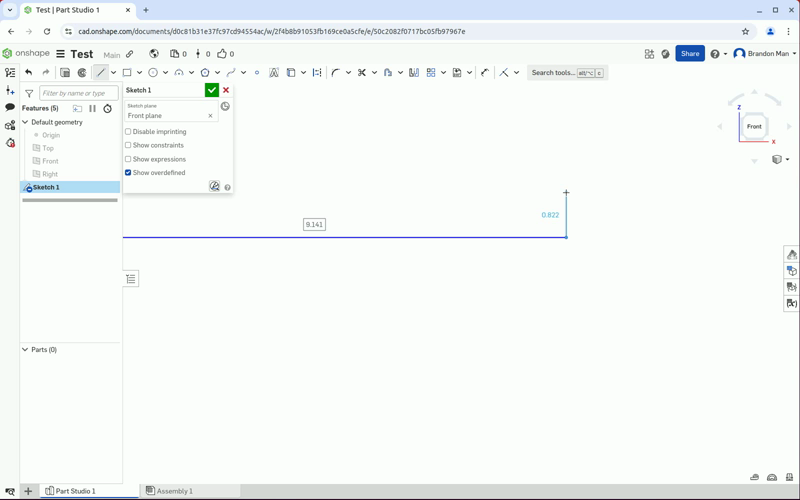
scroll(-6)
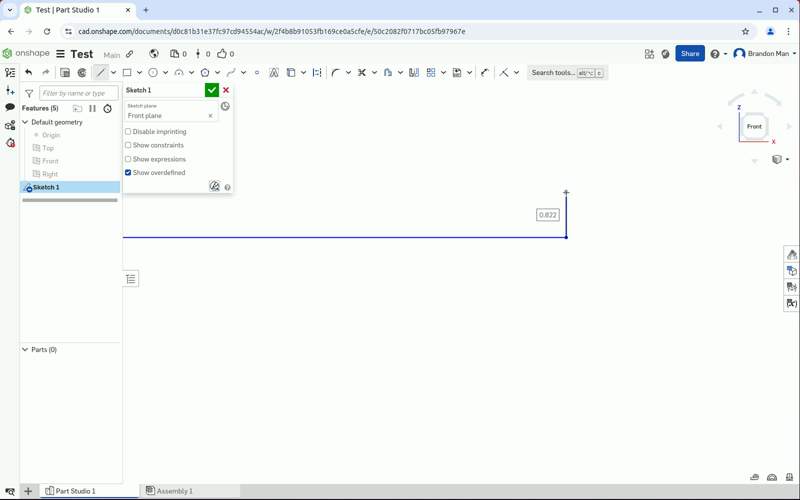
scroll(-6)
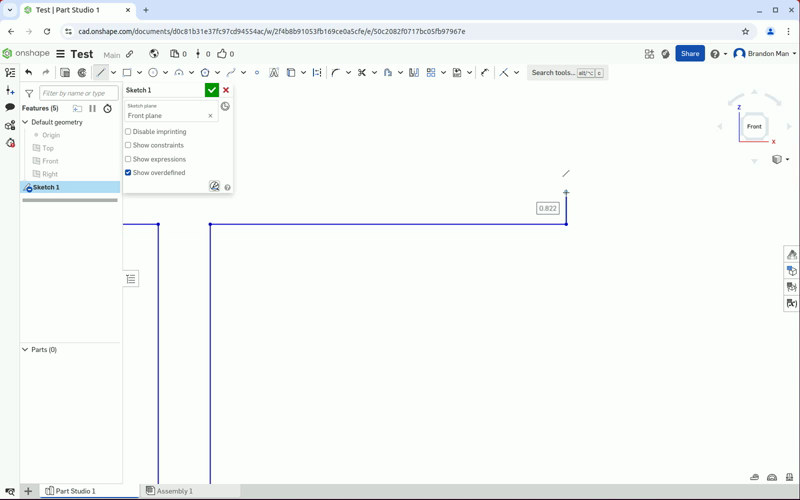
scroll(-6)
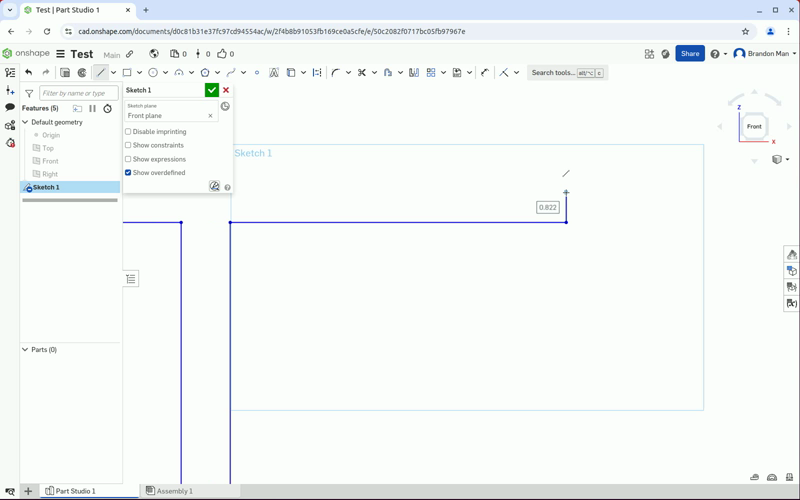
scroll(-6)
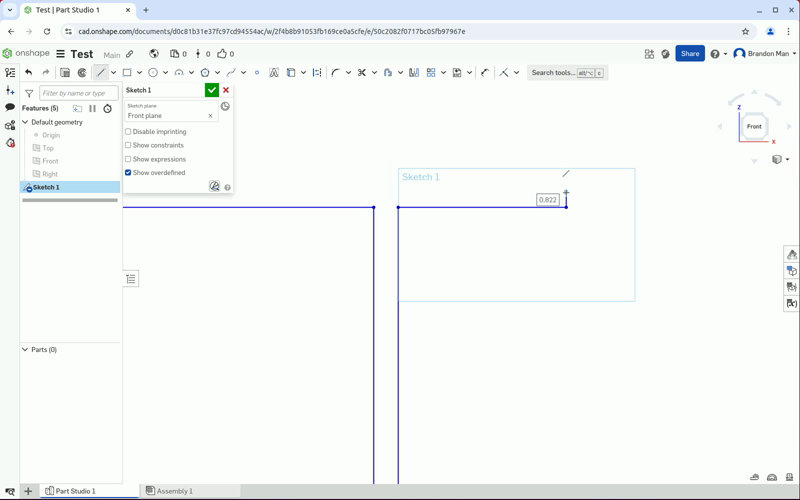
scroll(-6)
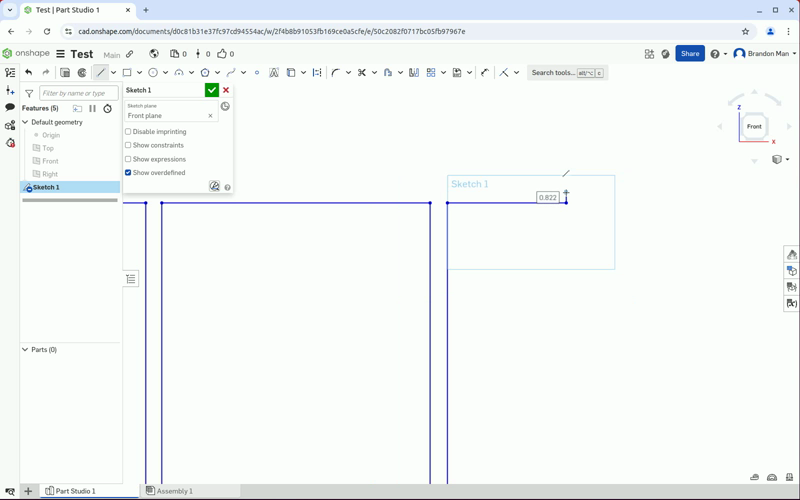
scroll(-6)
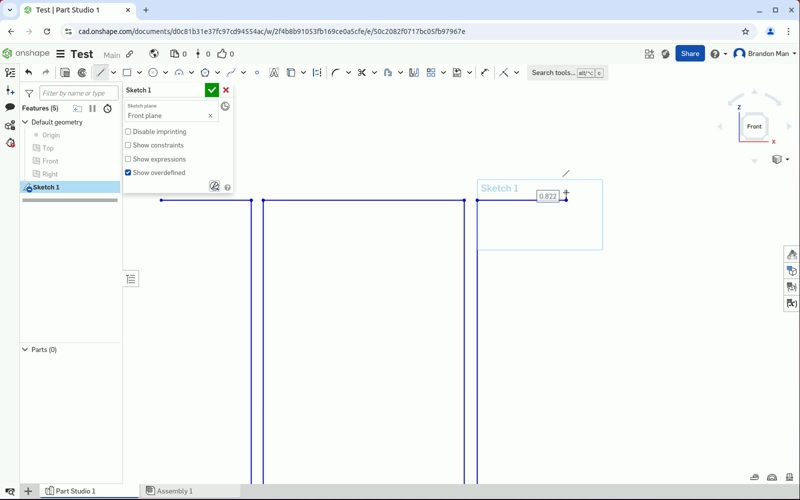
scroll(-6)
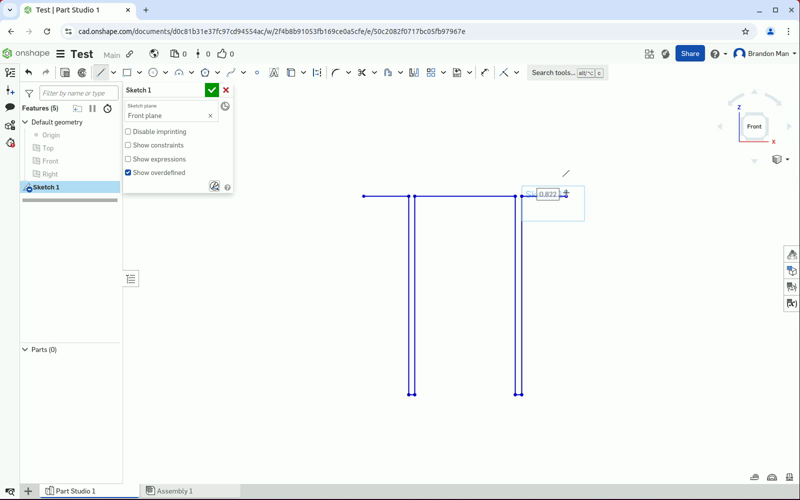
key_up(shift)
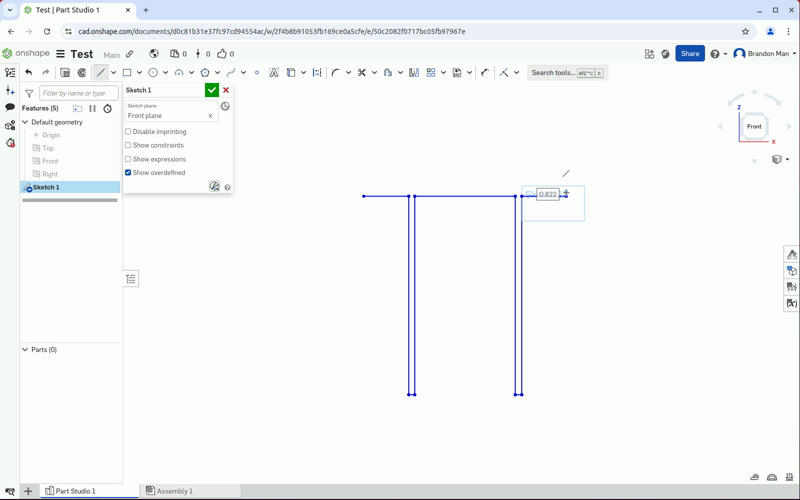
key_down(shift)
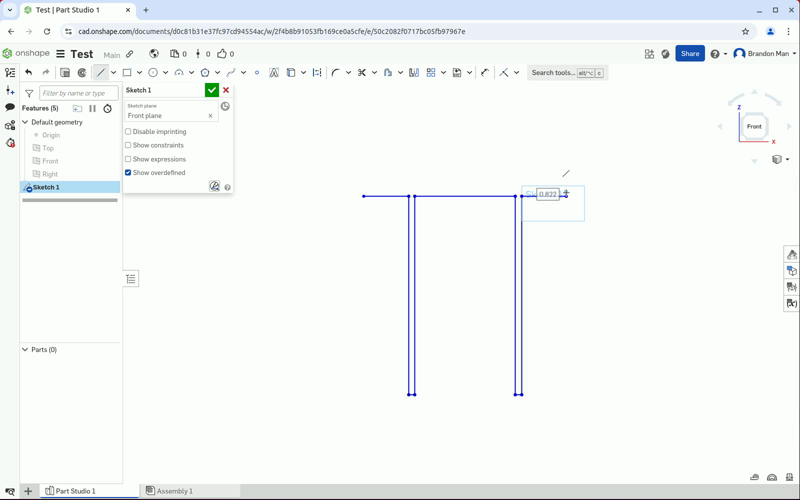
mouse_move(363, 192)
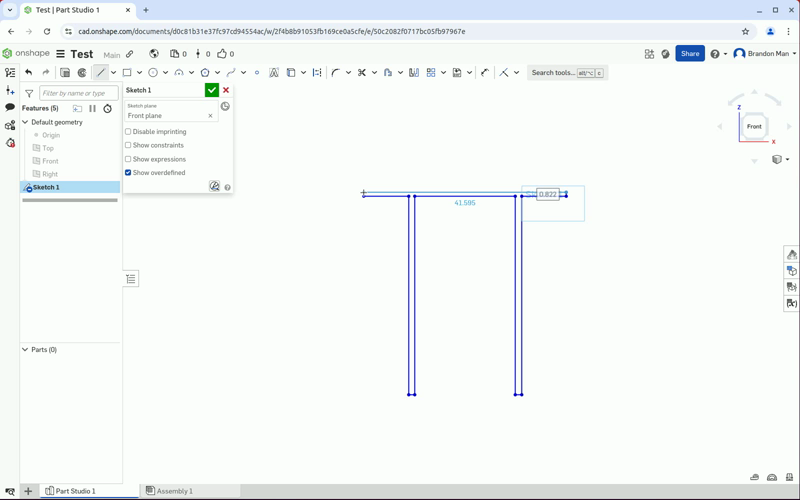
scroll(6)
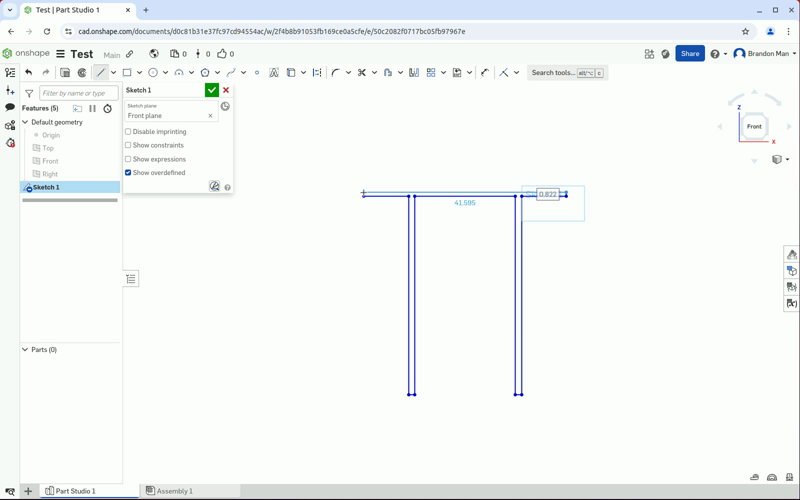
scroll(6)
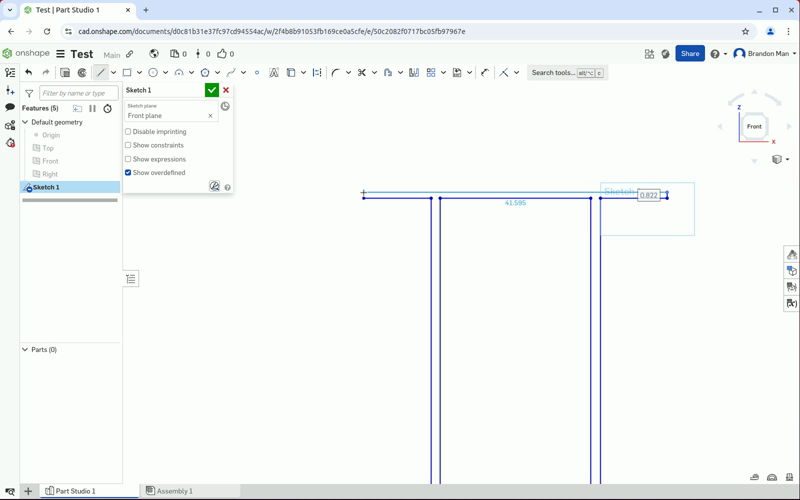
scroll(6)
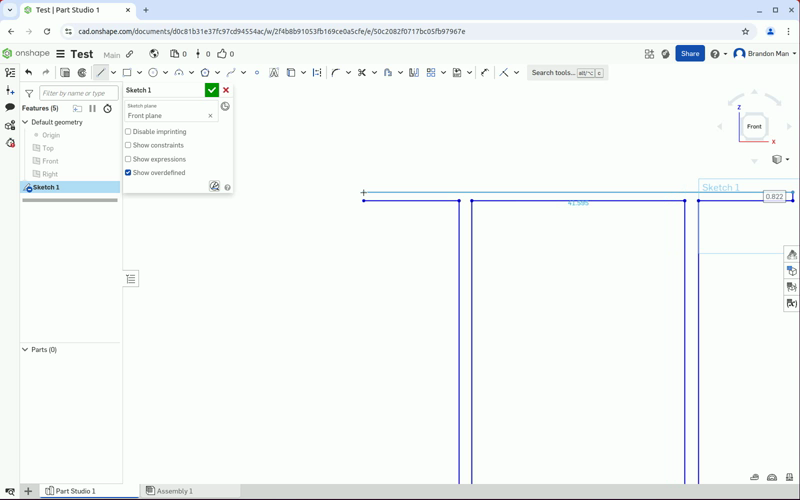
scroll(6)
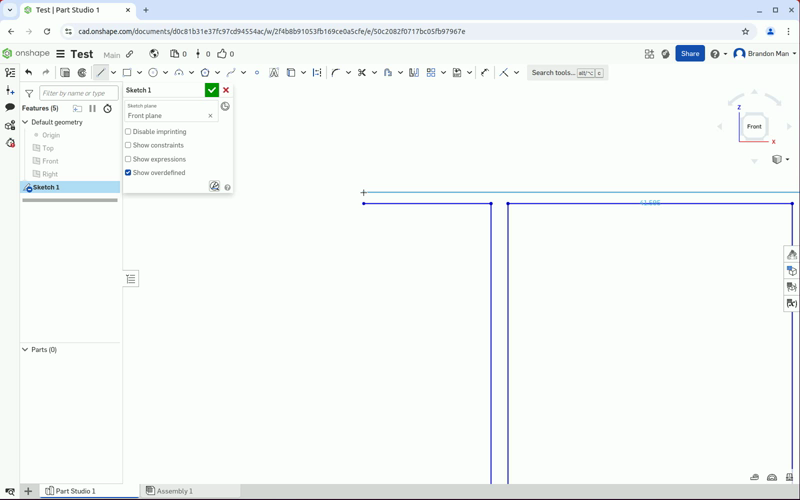
scroll(6)
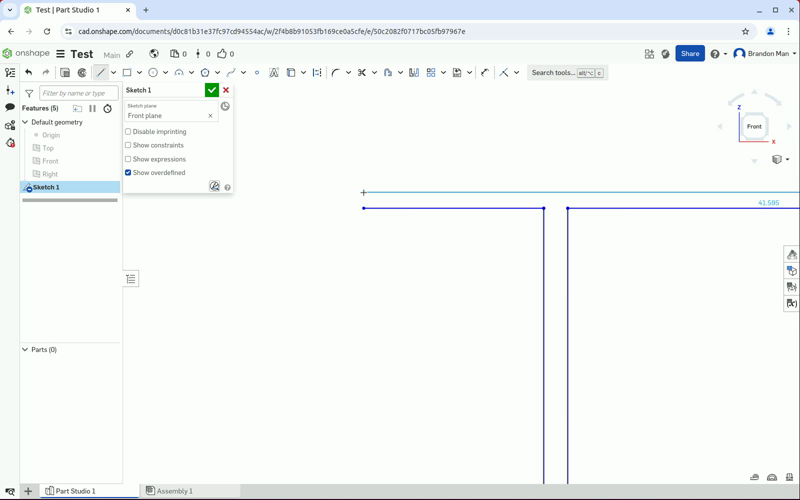
scroll(6)
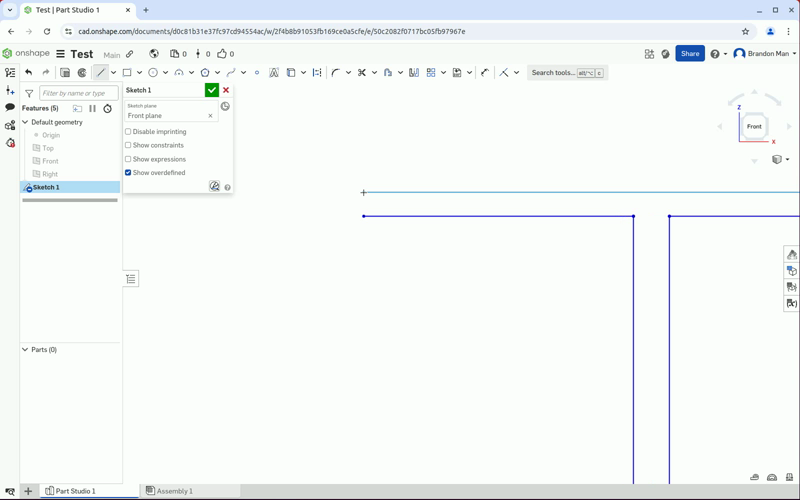
scroll(6)
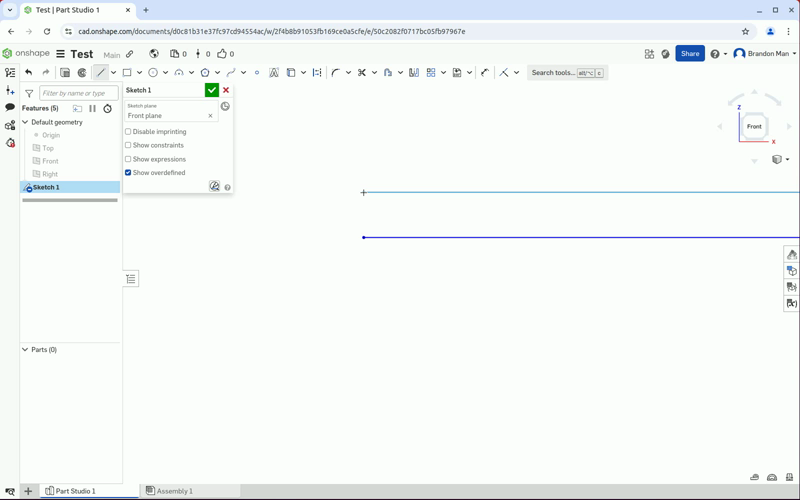
click(363, 192)
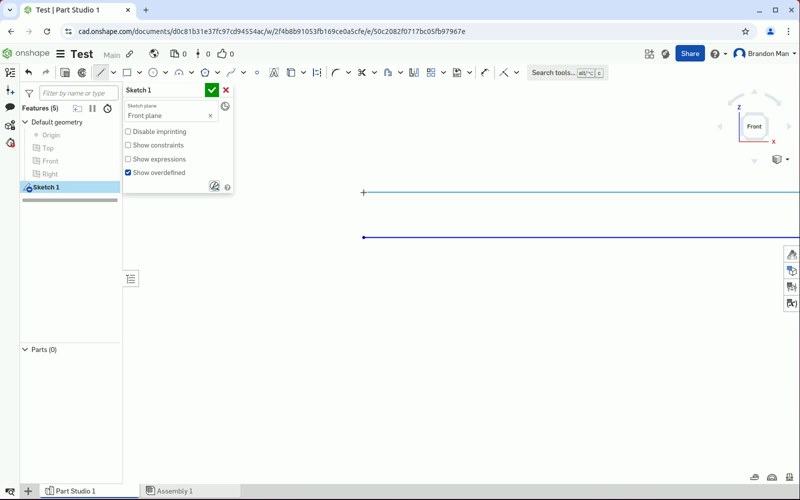
scroll(-6)
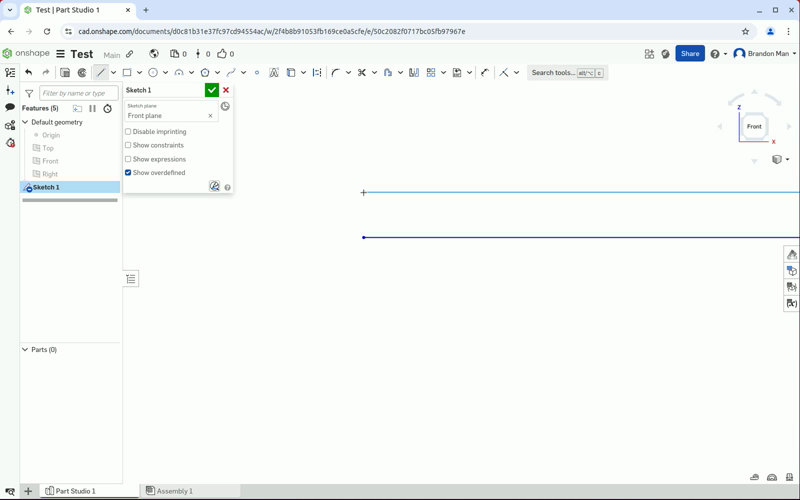
scroll(-6)
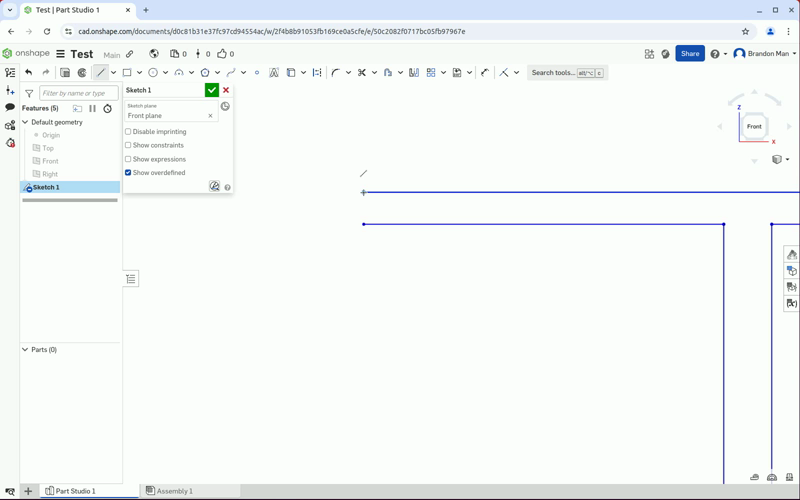
scroll(-6)
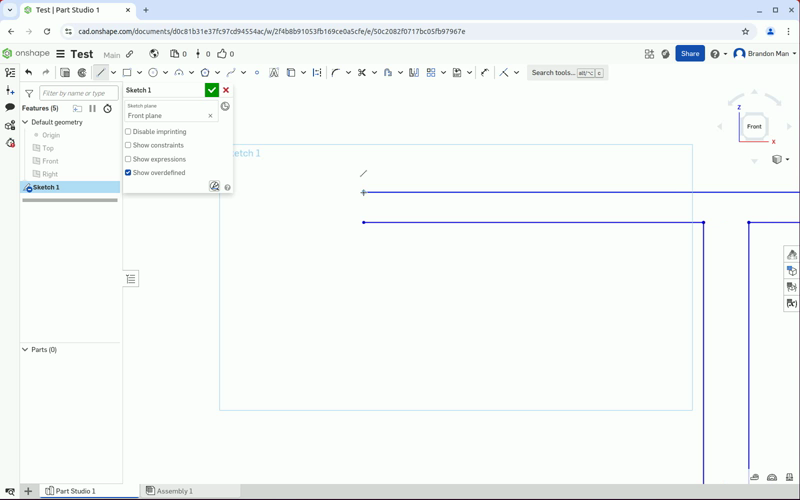
scroll(-6)
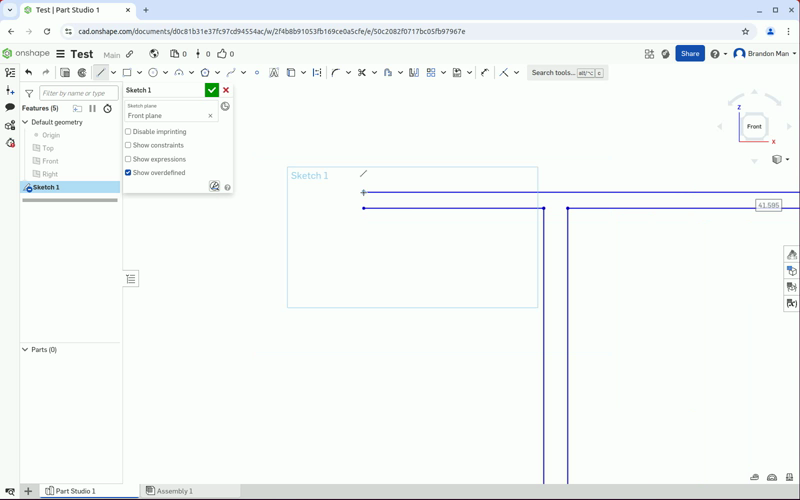
scroll(-6)
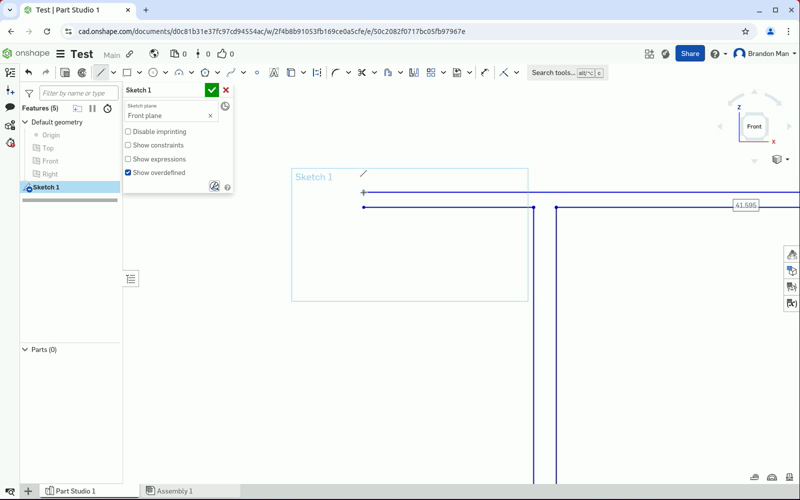
scroll(-6)
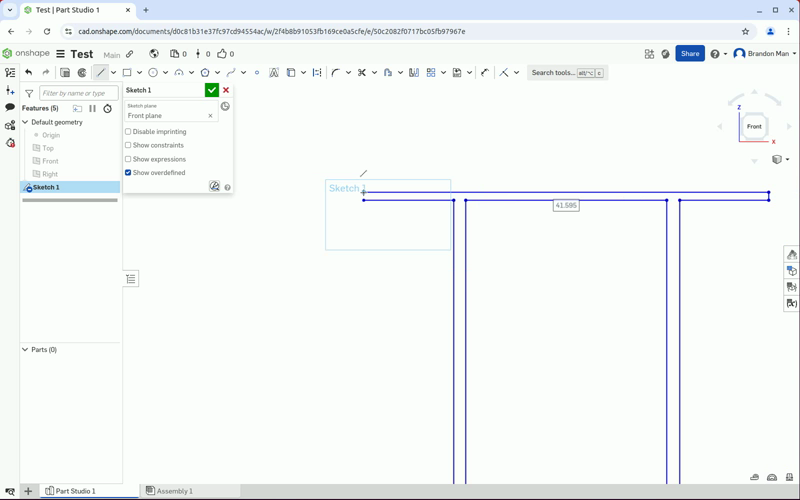
scroll(-6)
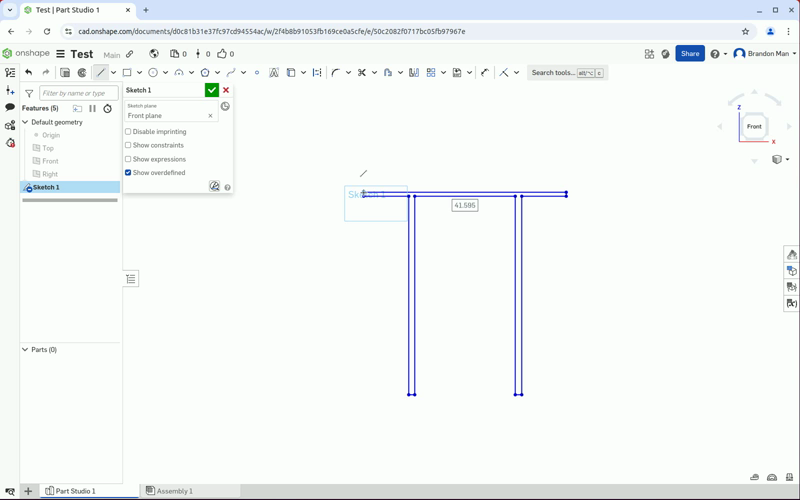
key_up(shift)
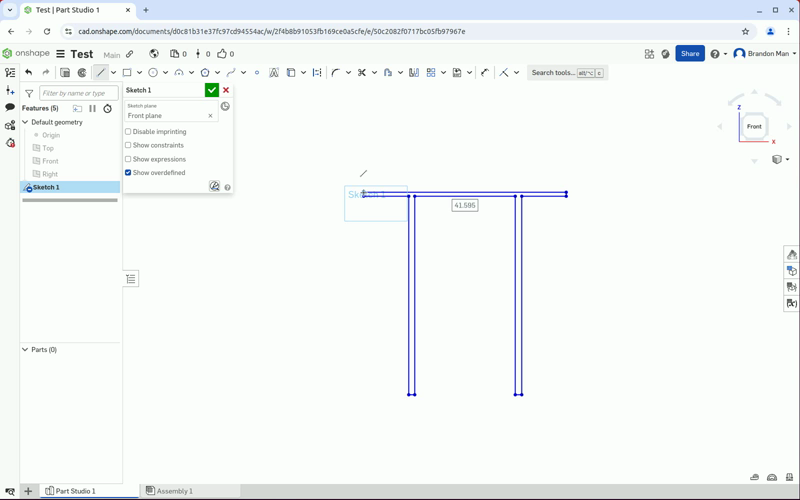
mouse_move(393, 192)
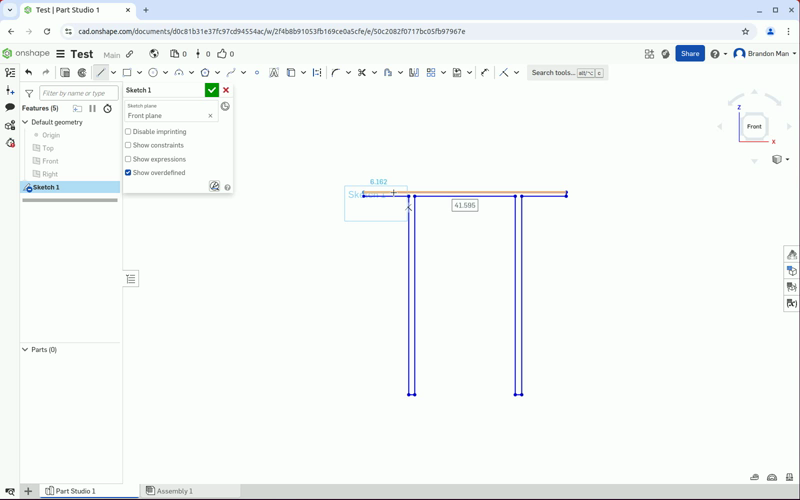
key_down(shift)
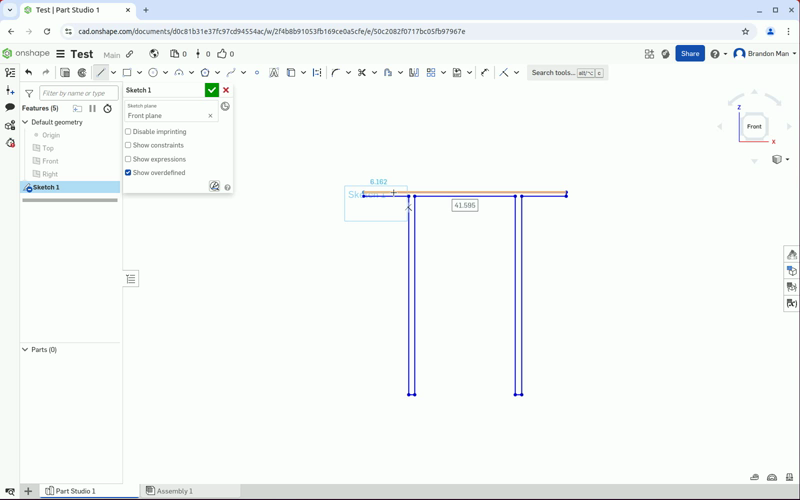
mouse_move(363, 196)
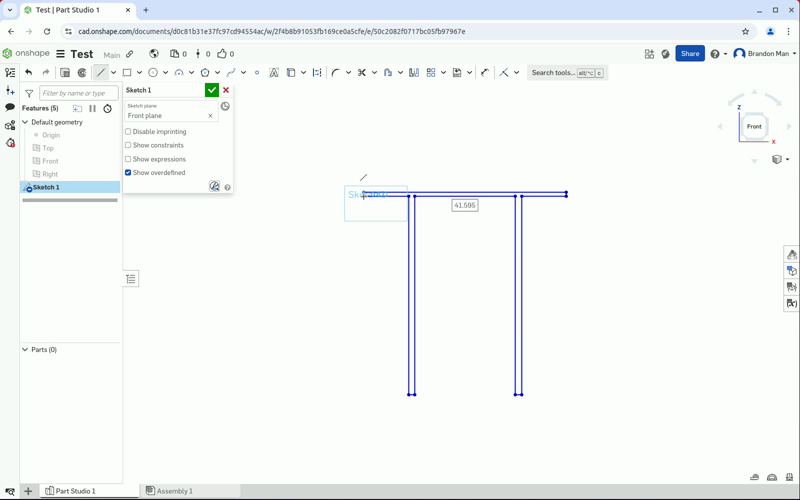
scroll(6)
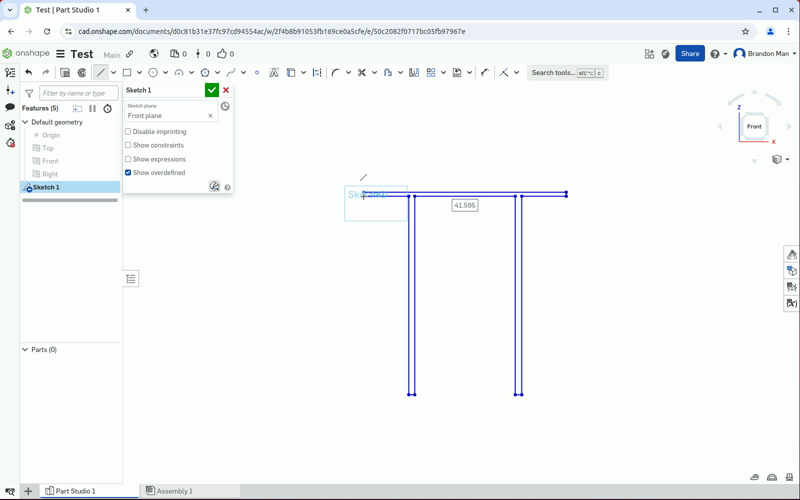
scroll(6)
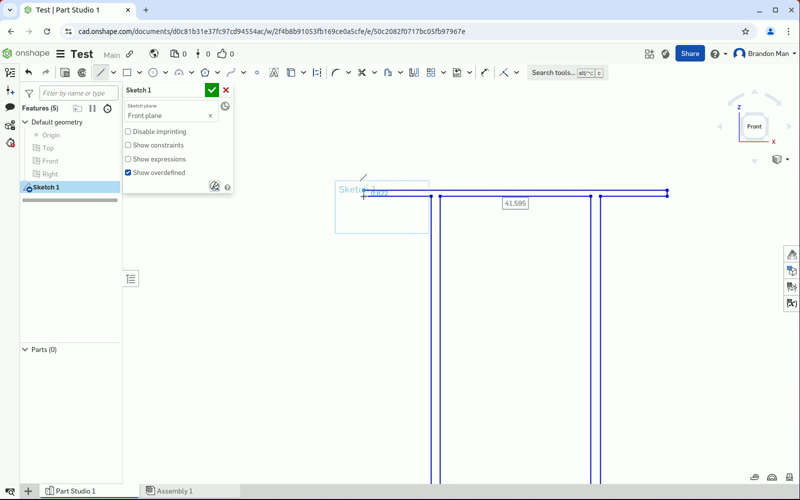
scroll(6)
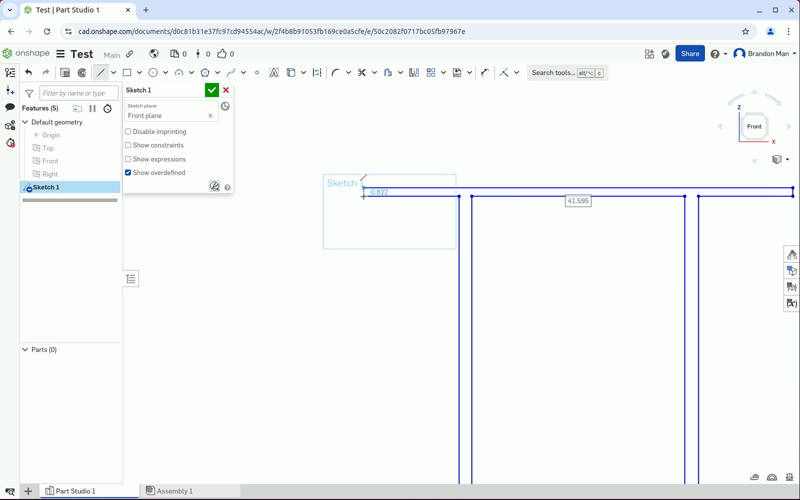
scroll(6)
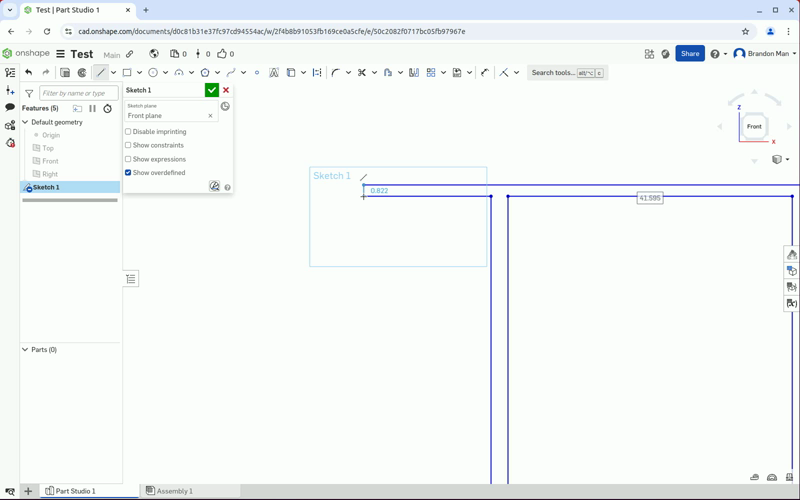
scroll(6)
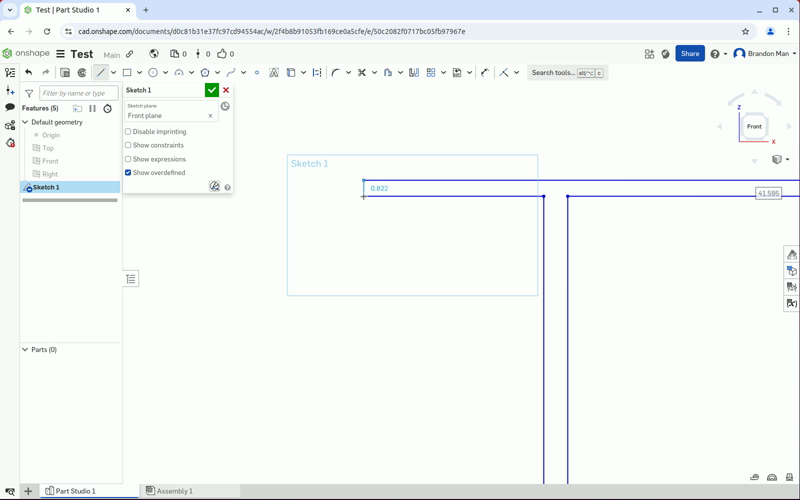
scroll(6)
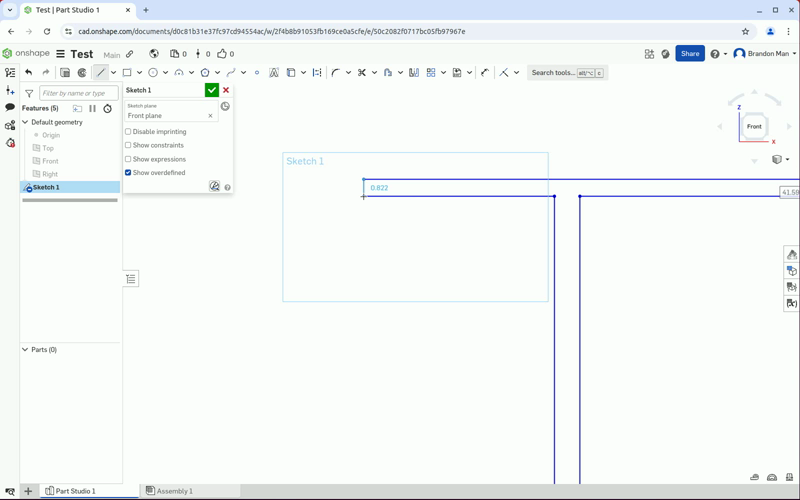
scroll(6)
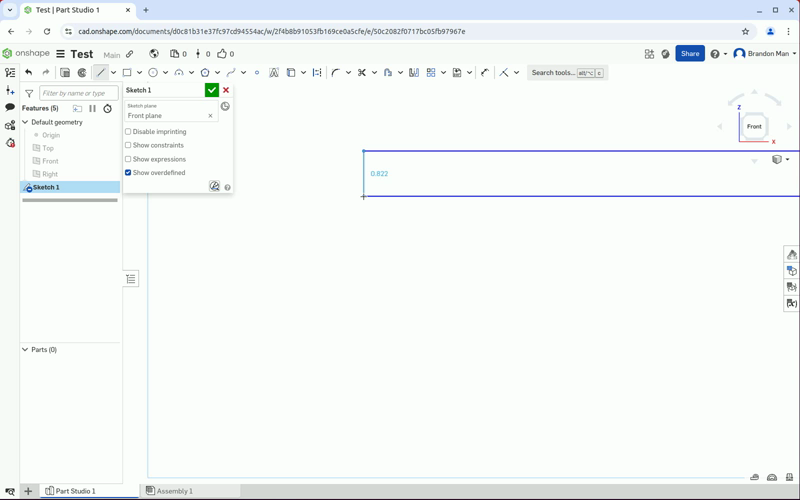
key_up(shift)
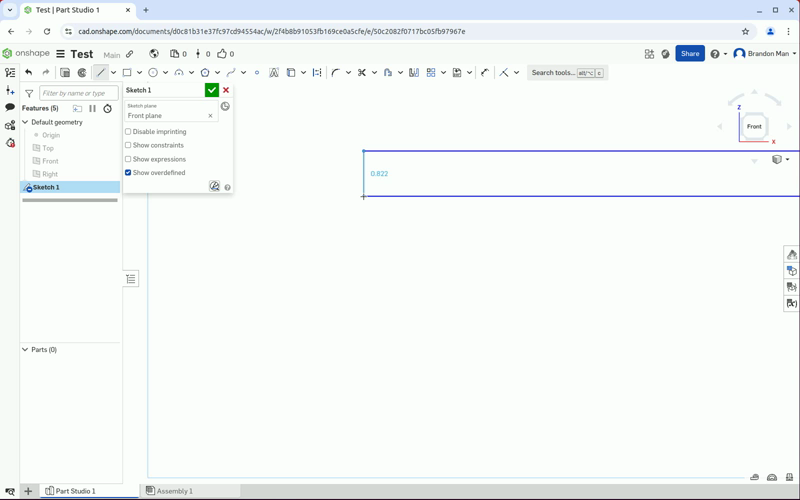
click(363, 196)
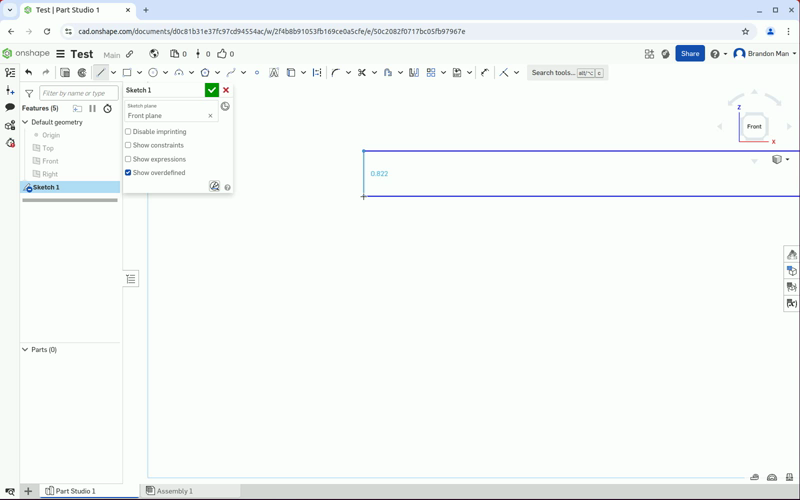
scroll(-6)
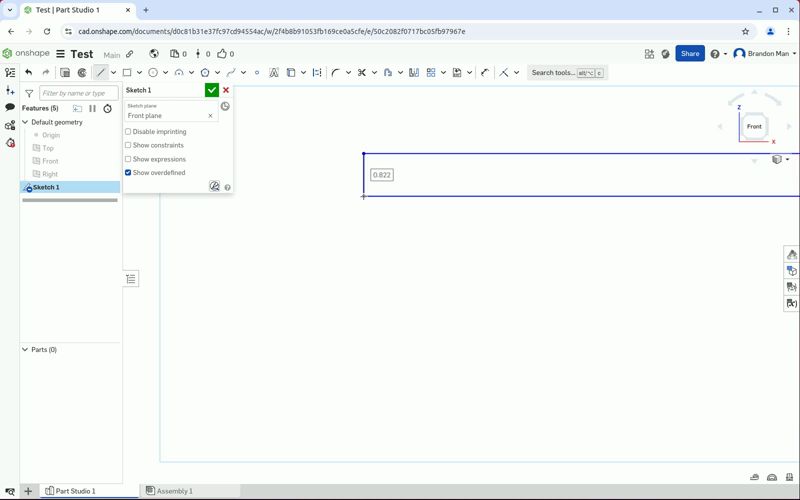
scroll(-6)
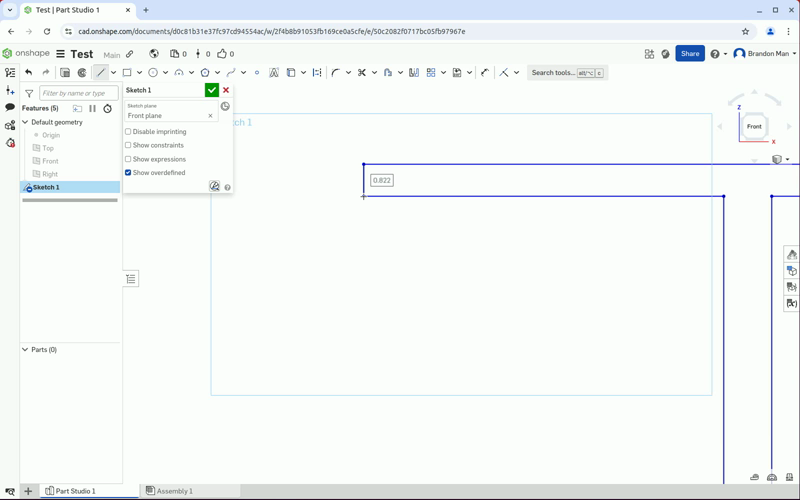
scroll(-6)
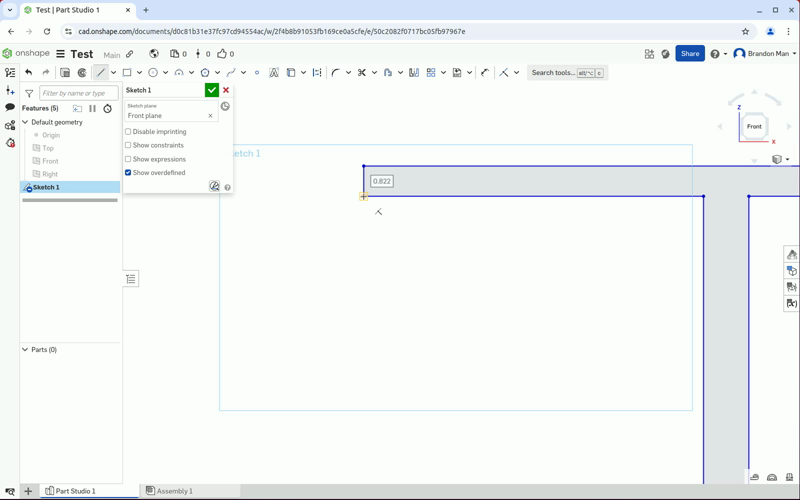
scroll(-6)
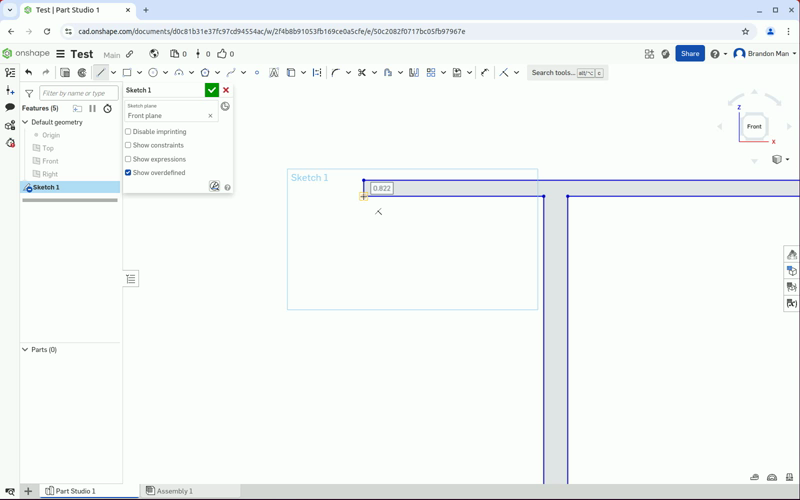
scroll(-6)
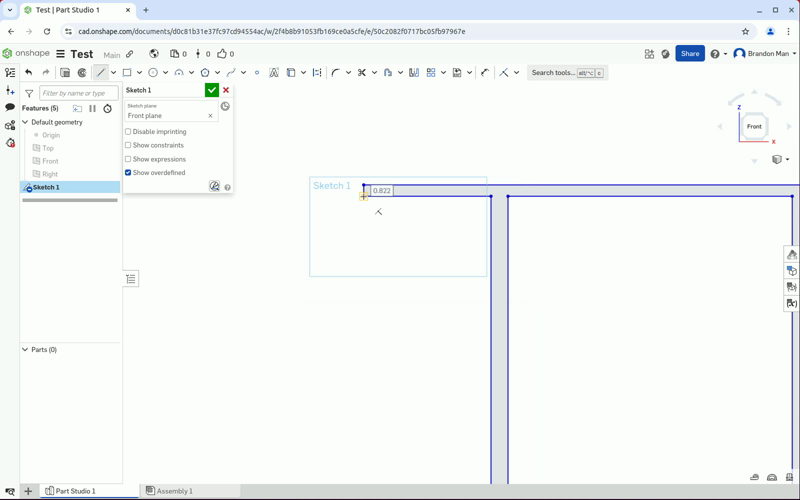
scroll(-6)
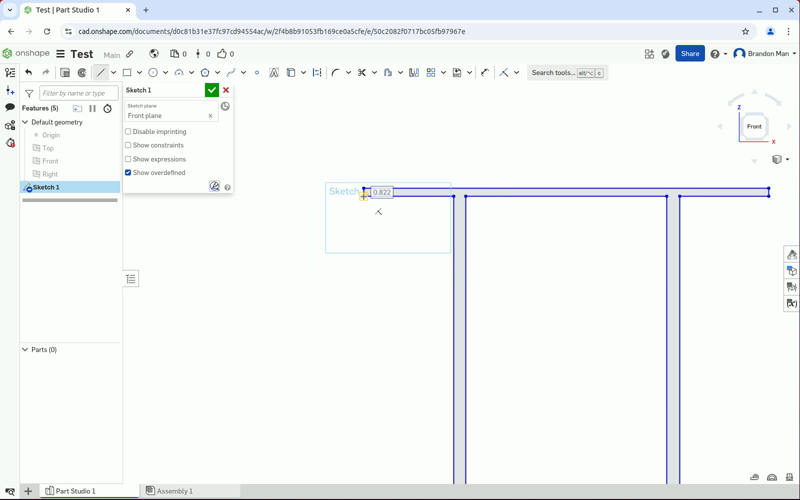
scroll(-6)
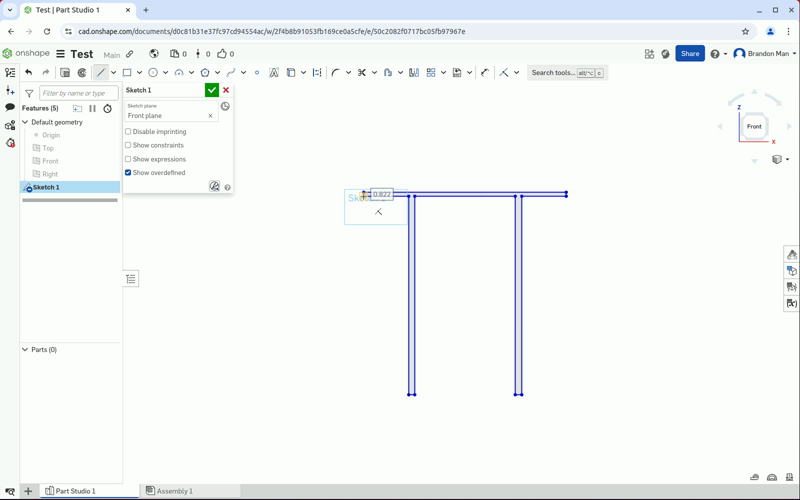
key(esc)
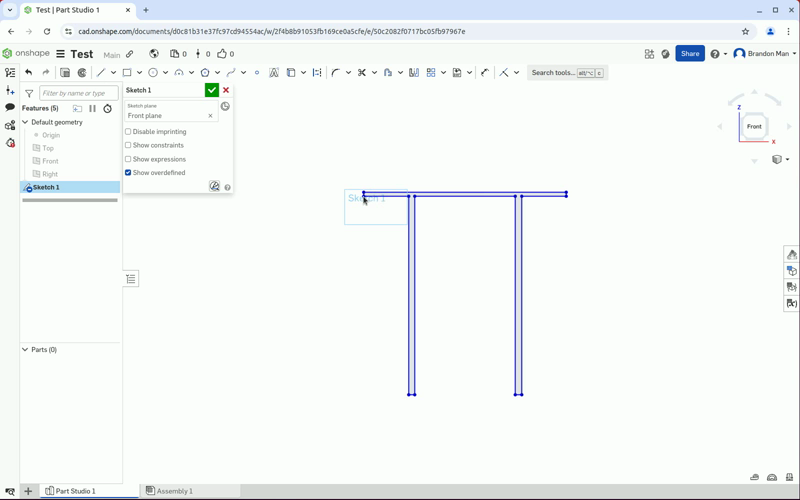
mouse_move(412, 274)
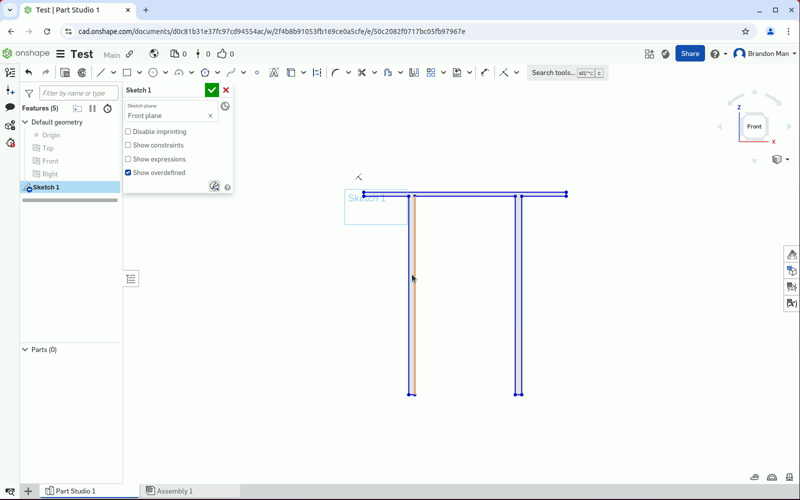
click(412, 274)
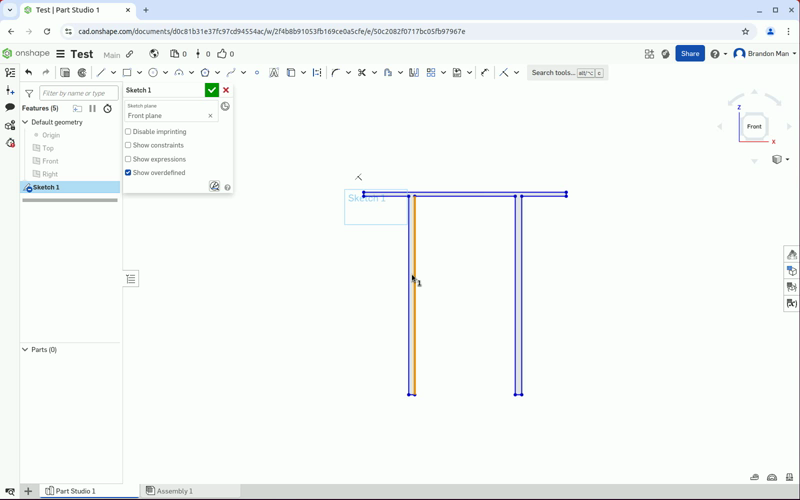
mouse_move(73, 352)
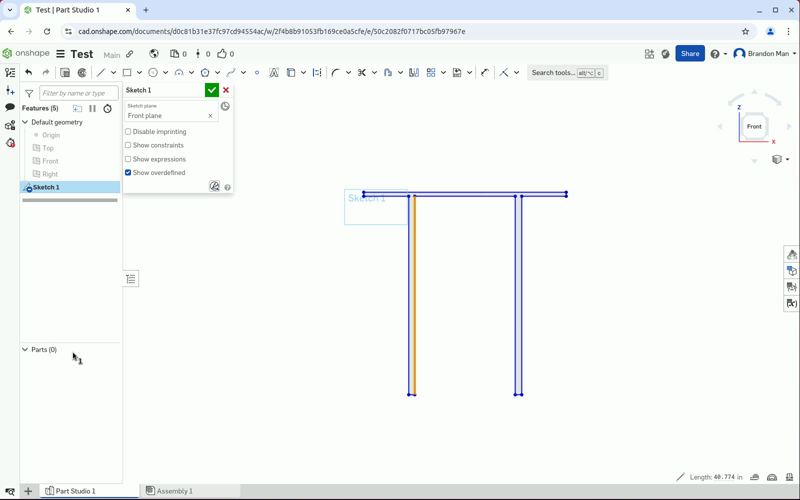
key(shift+y)
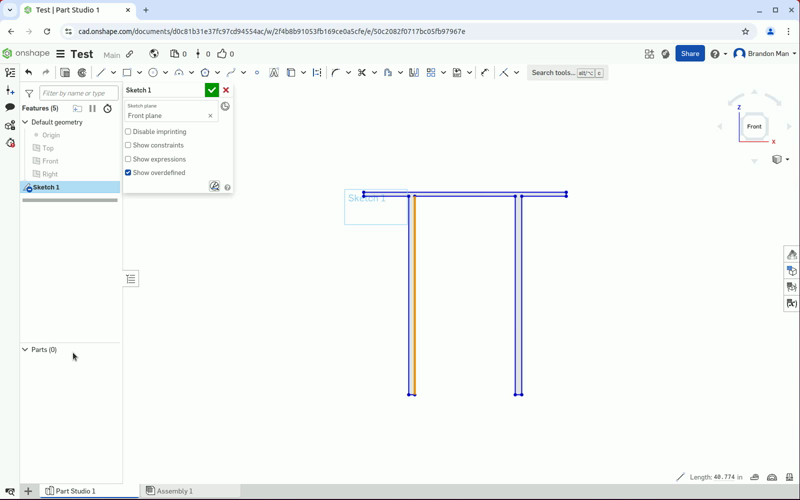
key(shift+e)
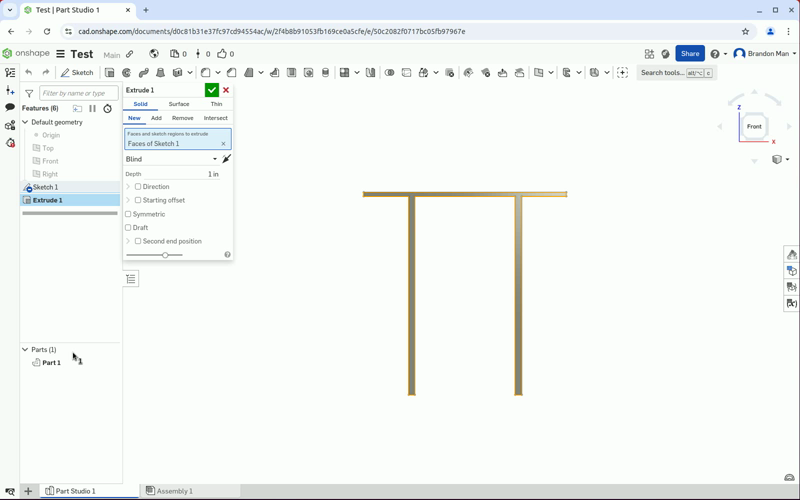
mouse_move(143, 106)
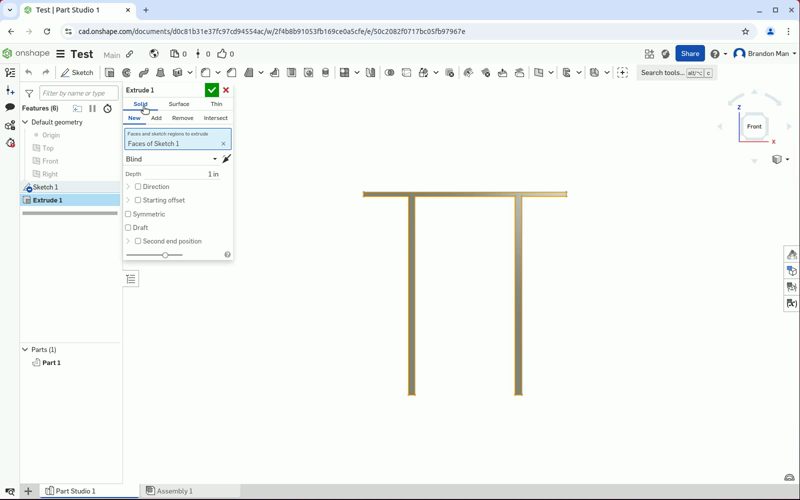
click(143, 106)
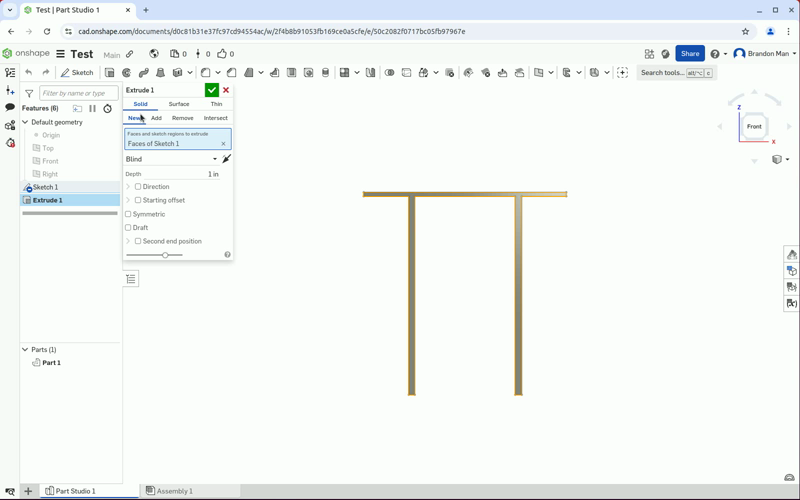
mouse_move(137, 120)
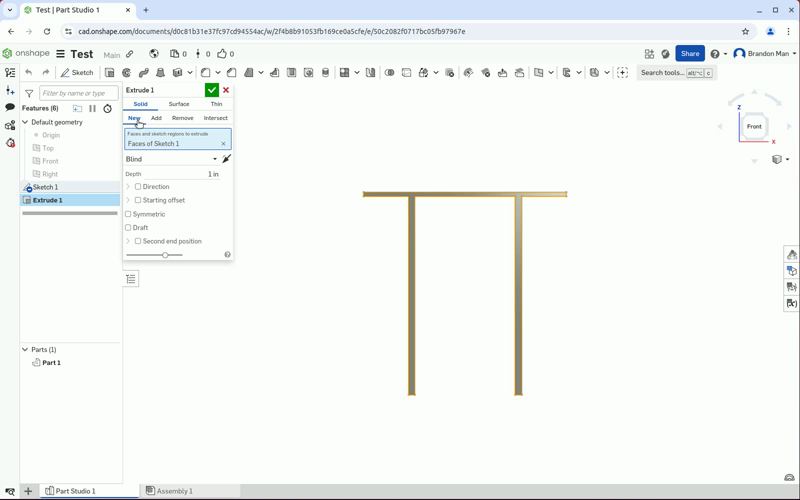
click(137, 120)
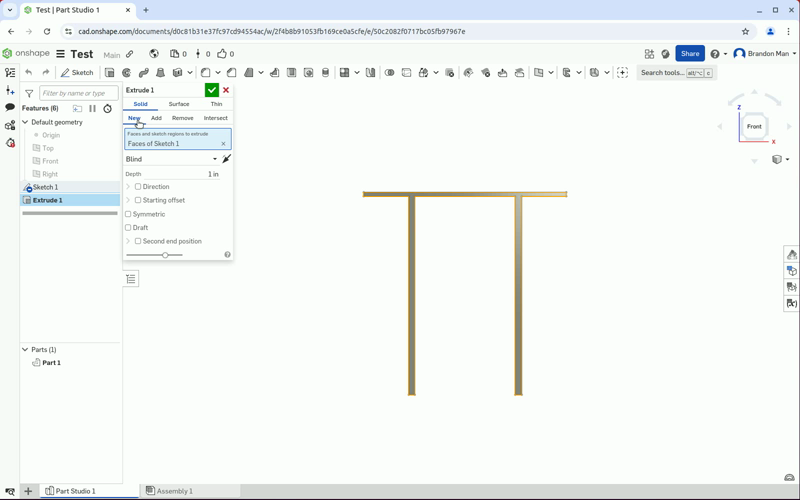
key(tab, 4)
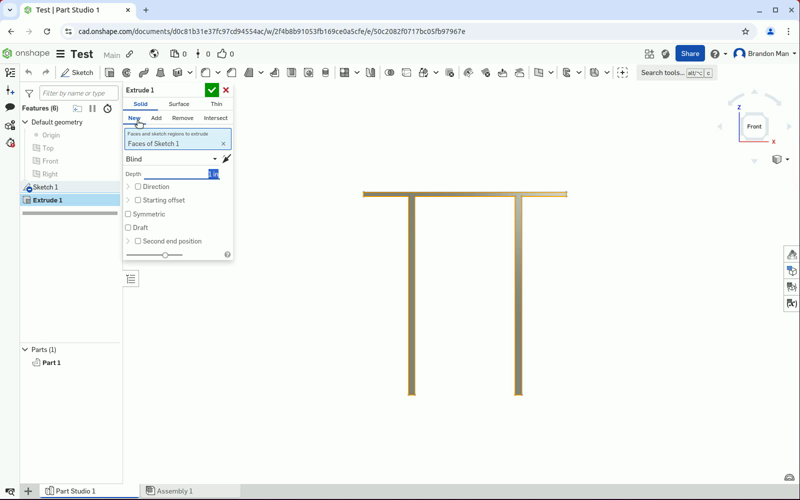
text(12.517)
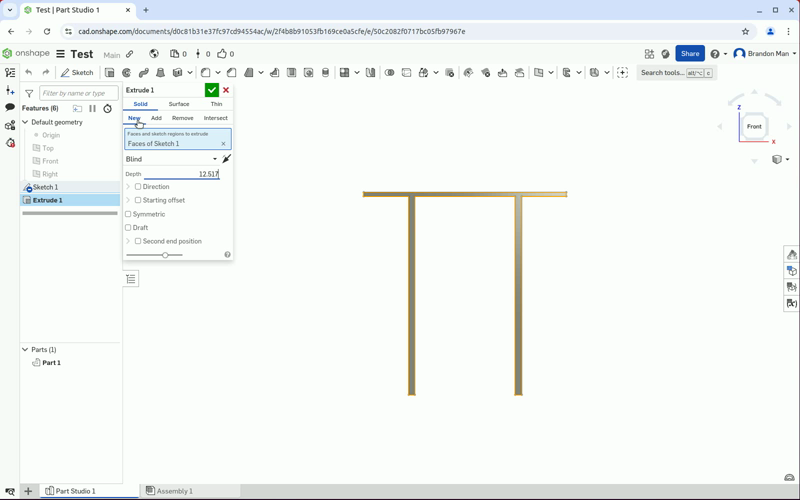
key(enter)
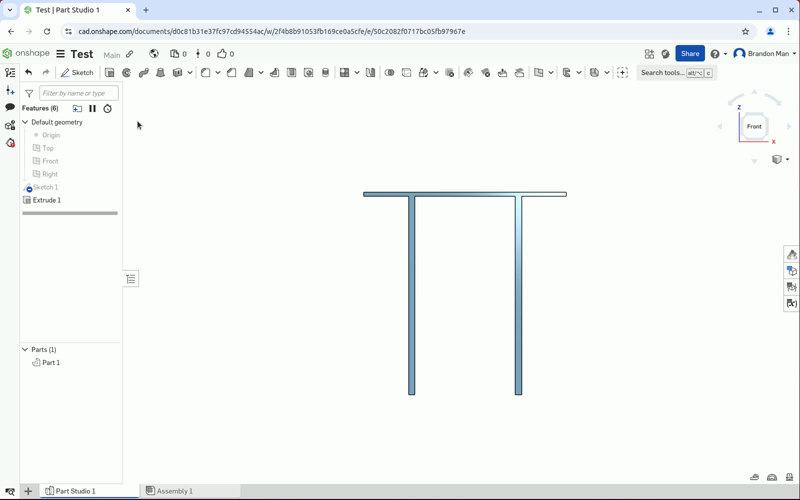
key(shift+h)
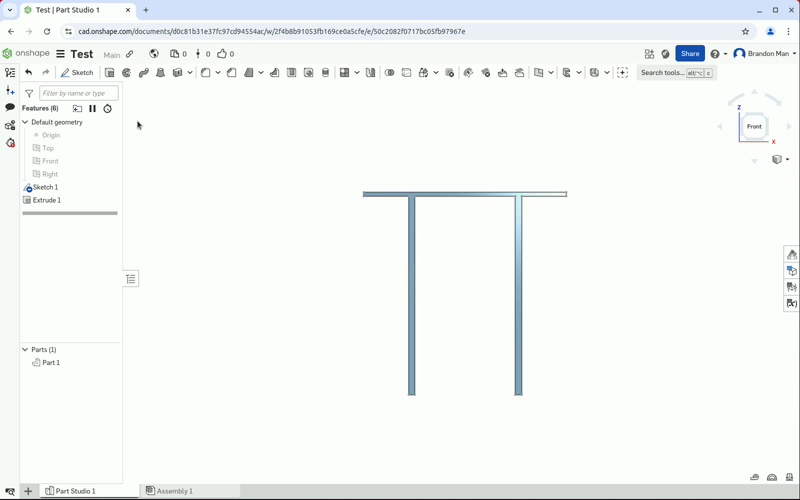
key(shift+h)
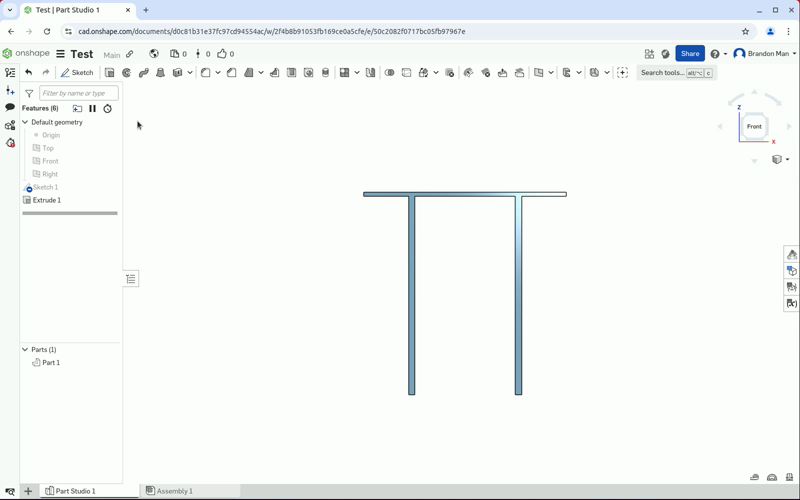
mouse_move(73, 189)
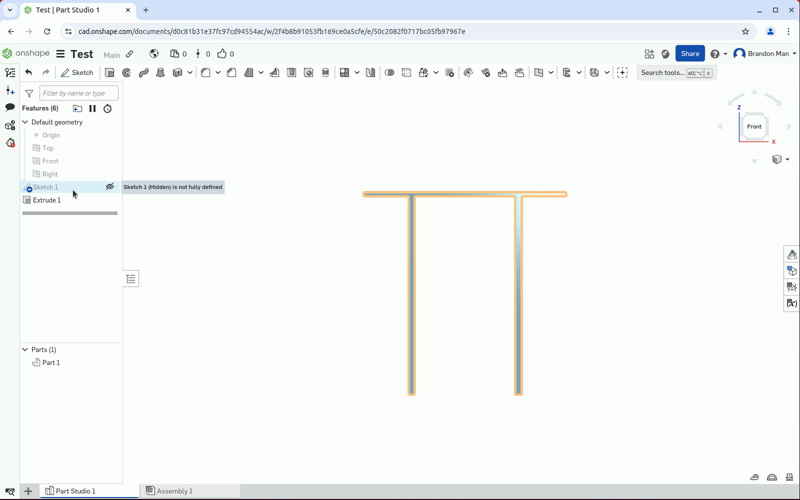
click(73, 189)
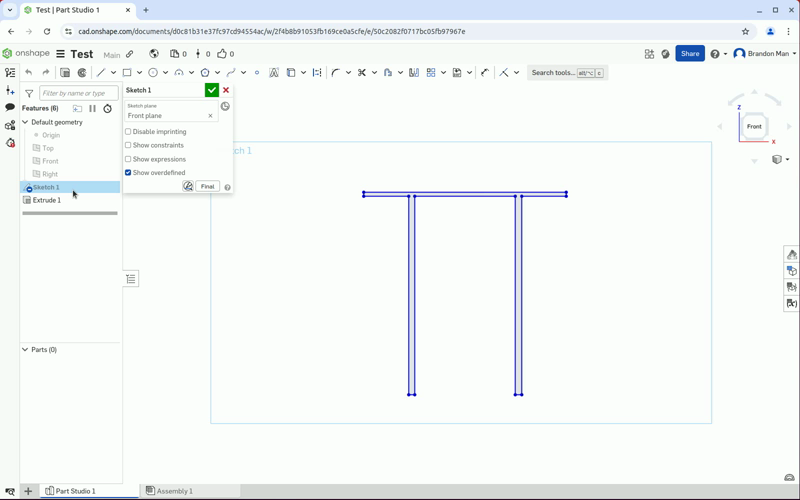
mouse_move(229, 92)
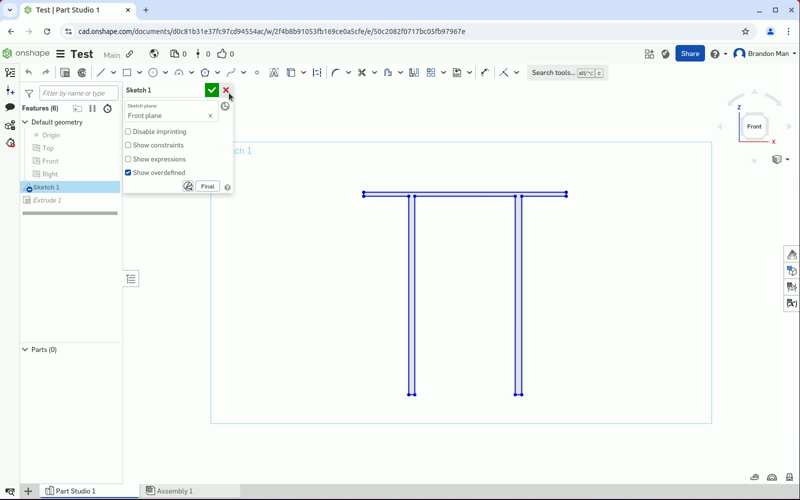
click(229, 92)
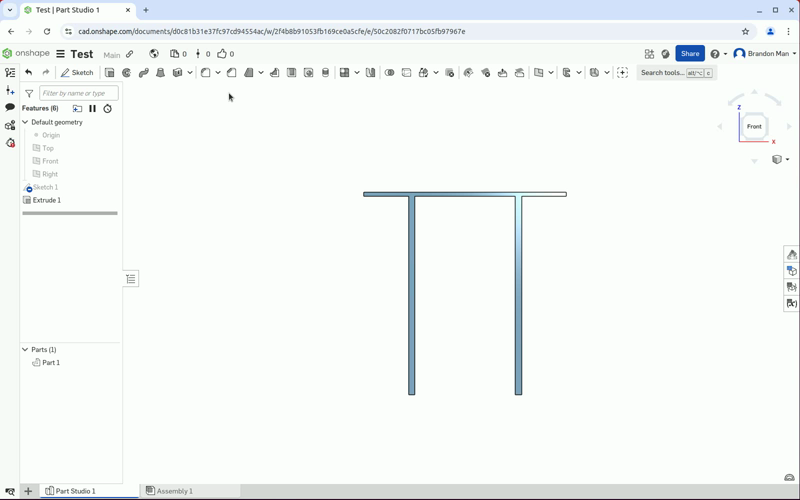
mouse_move(73, 352)
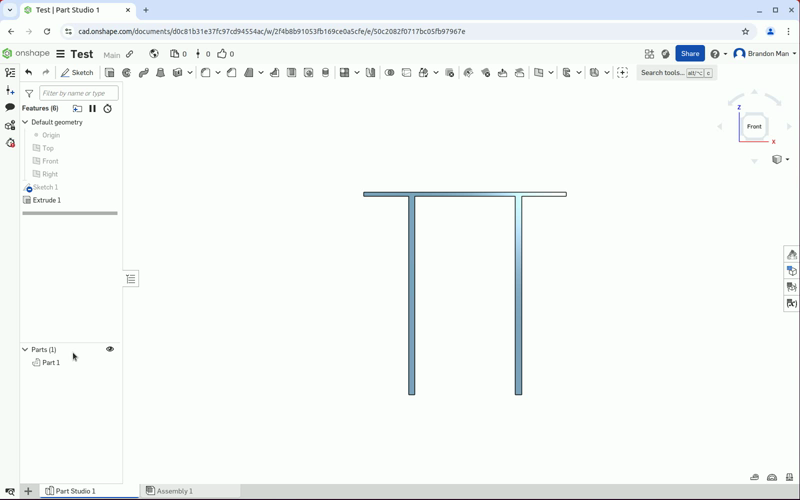
key(y)
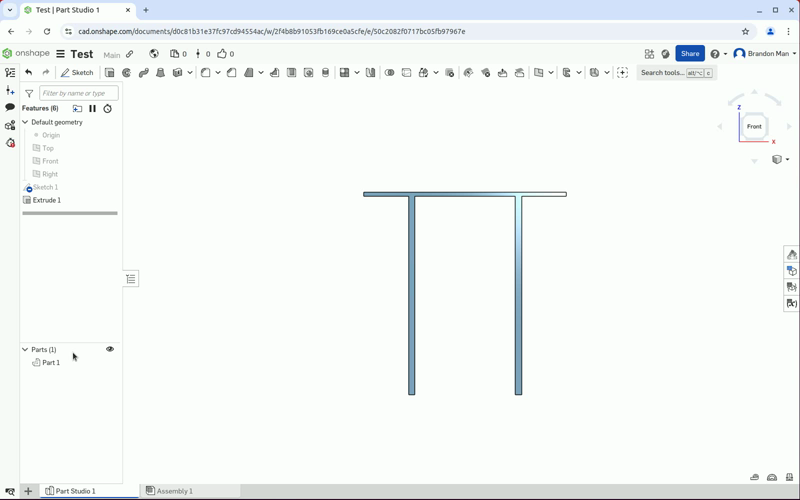
key(shift+p)
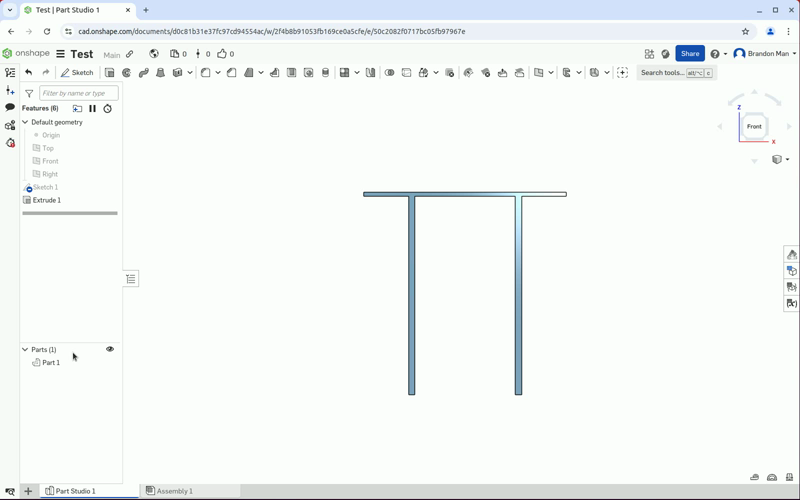
key(space)
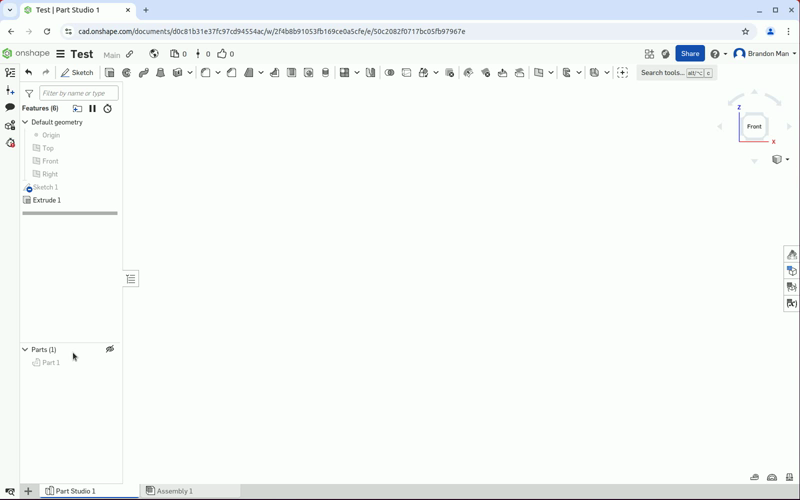
key_down(shift)
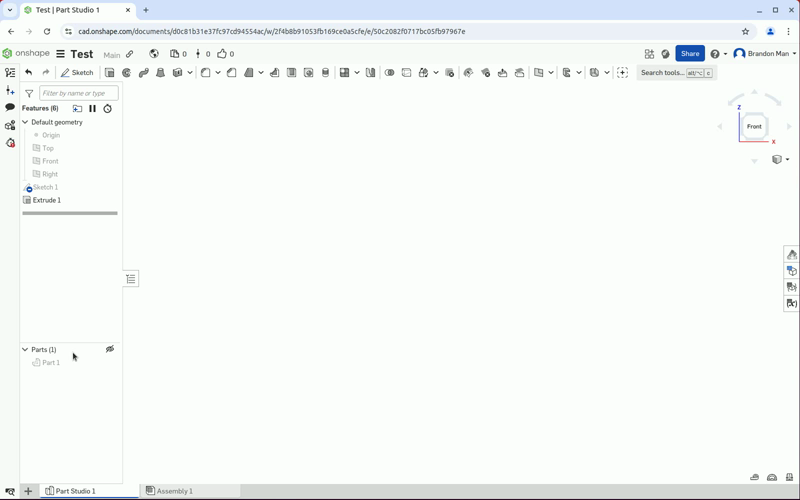
key(down)
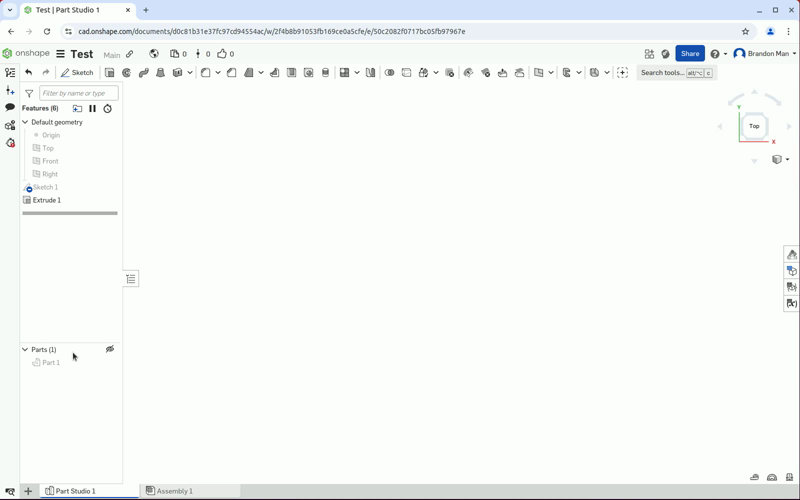
key_up(shift)
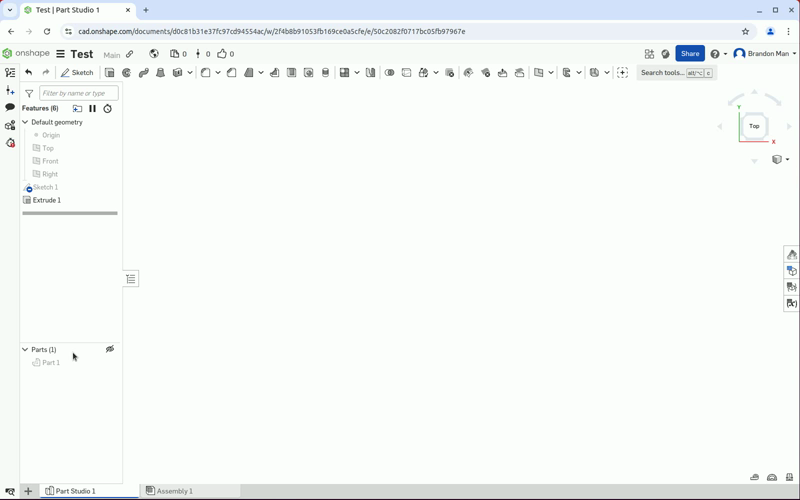
mouse_move(73, 352)
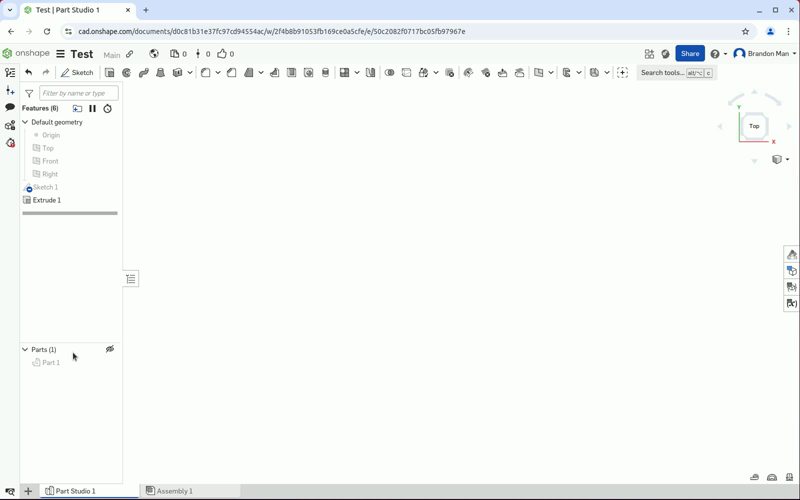
key(shift+y)
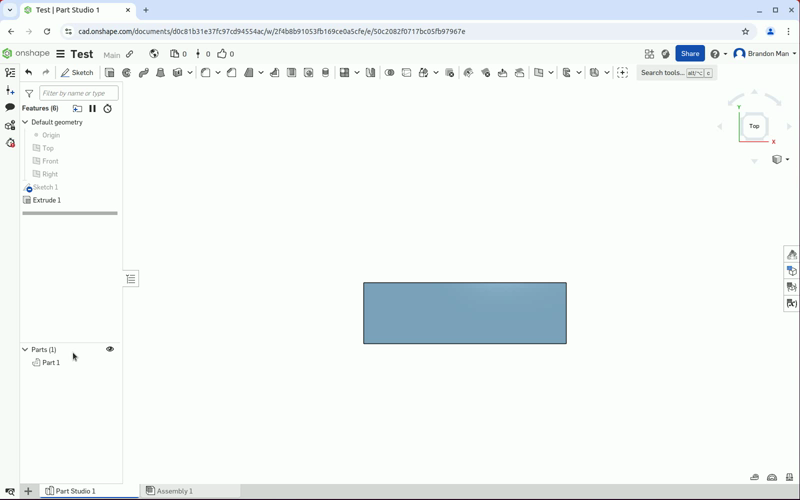
mouse_move(541, 75)
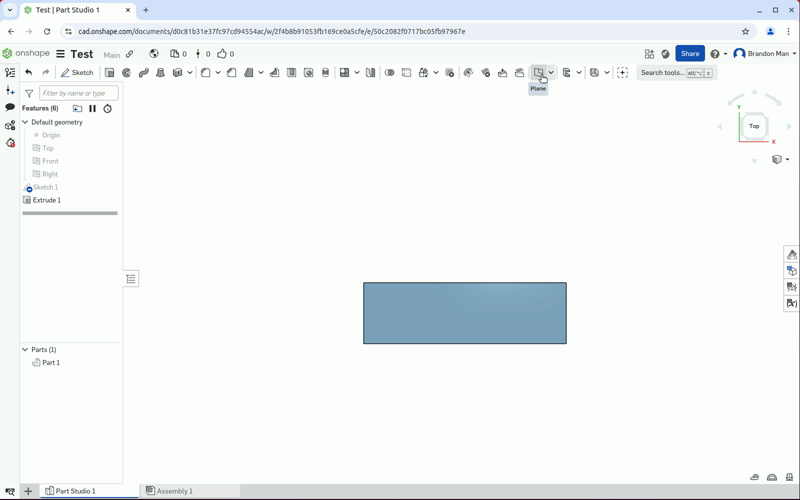
click(541, 75)
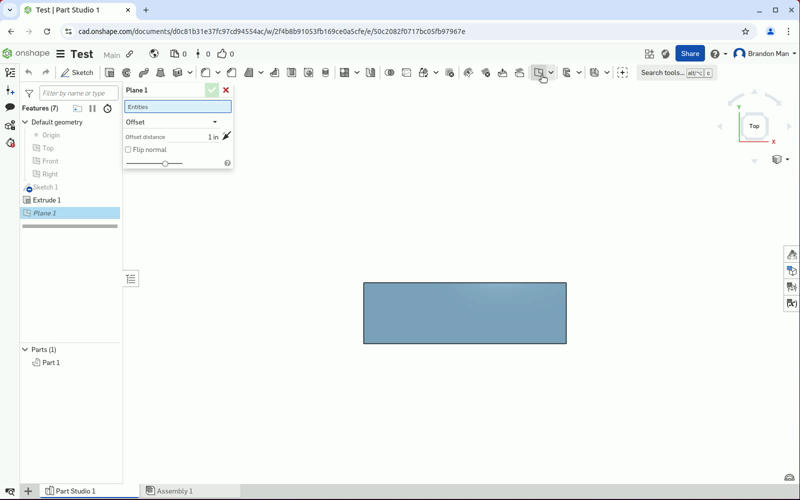
mouse_move(73, 150)
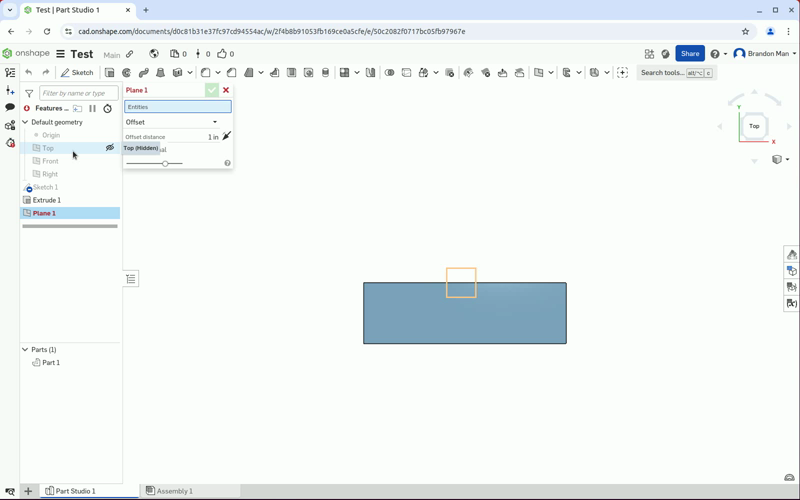
click(73, 150)
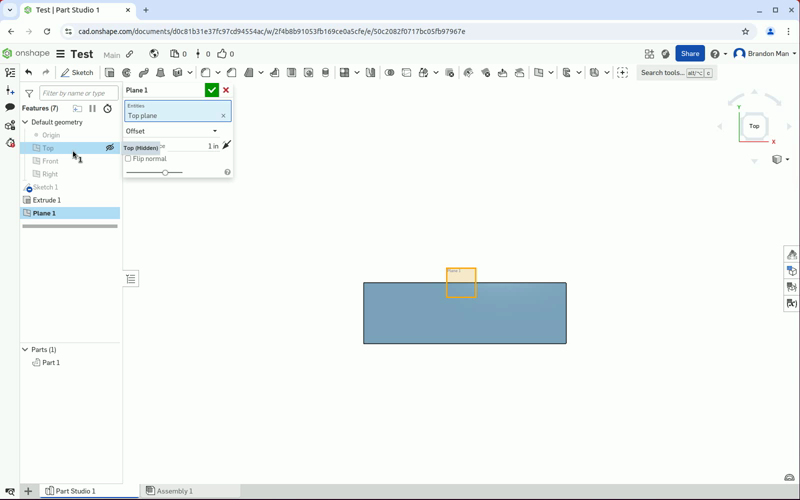
key(tab, 2)
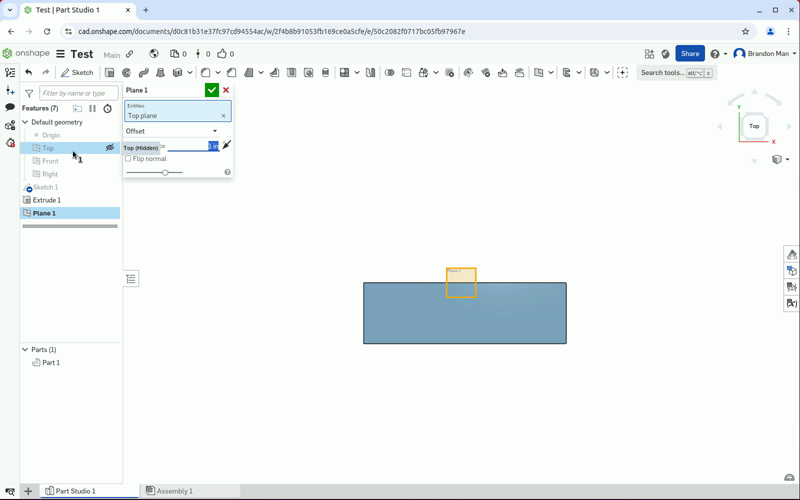
text(18.764)
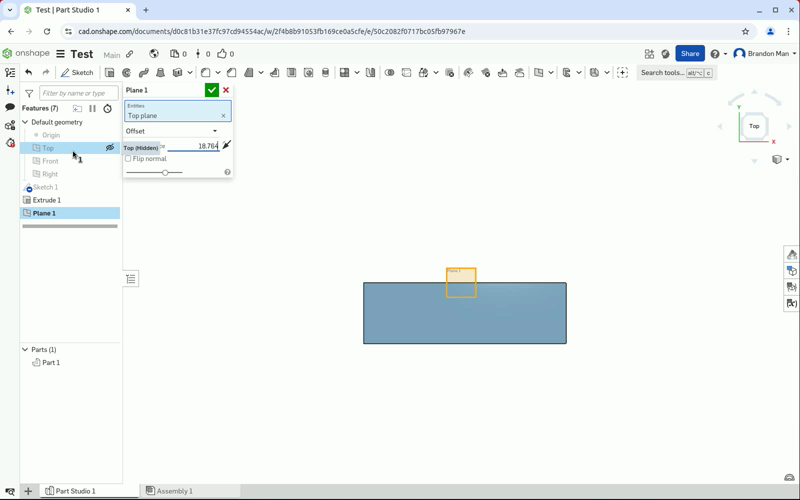
key(enter, 2)
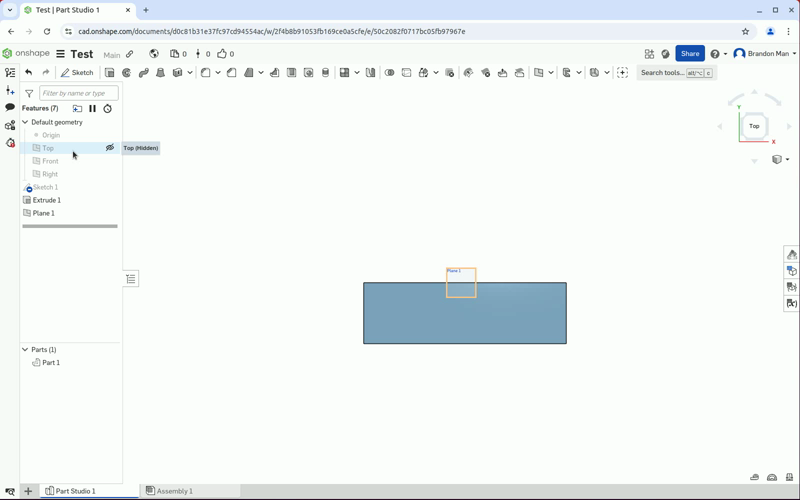
key(shift+s)
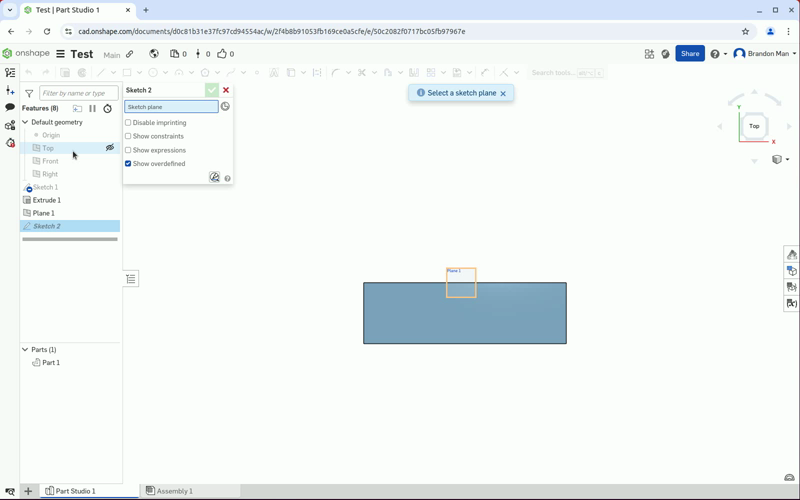
mouse_move(73, 215)
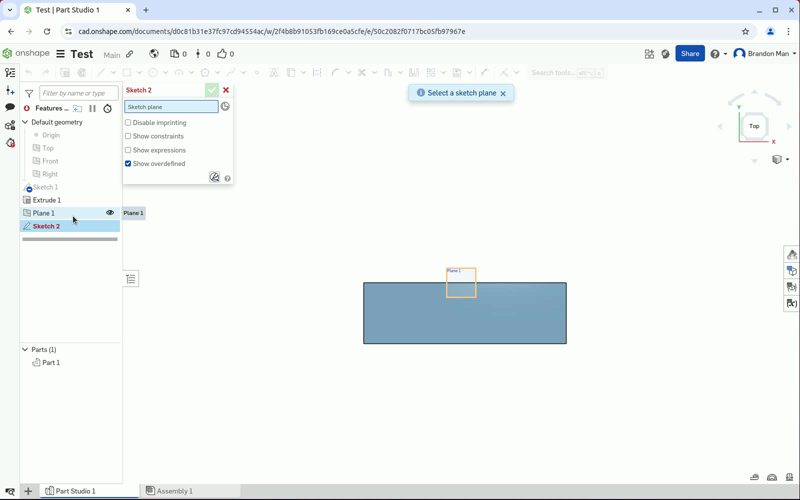
click(73, 215)
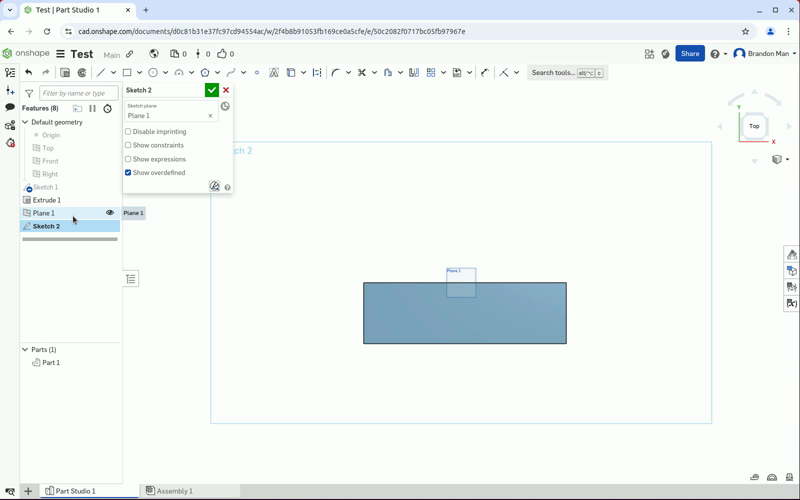
mouse_move(73, 352)
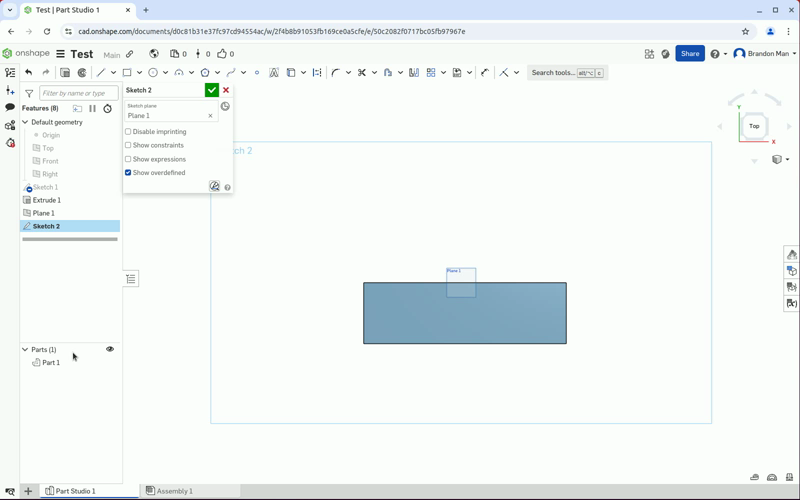
key(y)
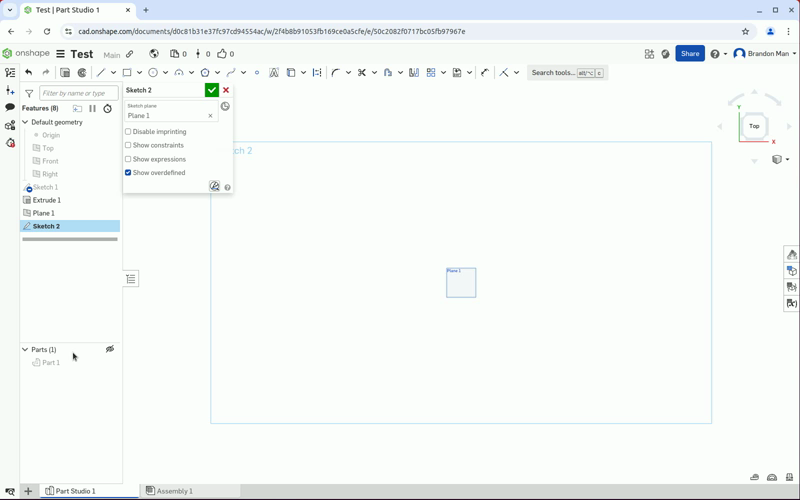
key(c)
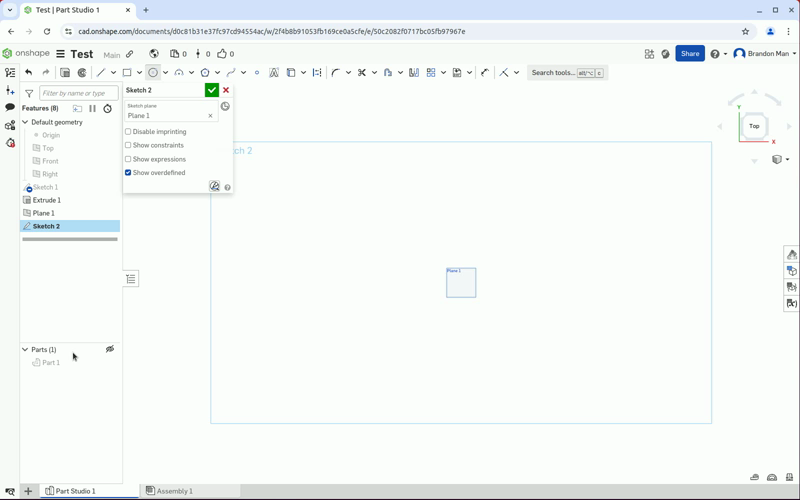
key_down(shift)
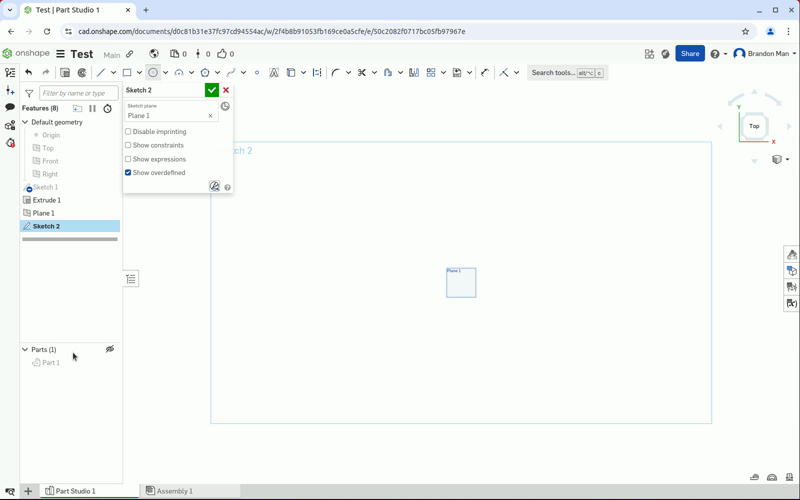
mouse_move(375, 294)
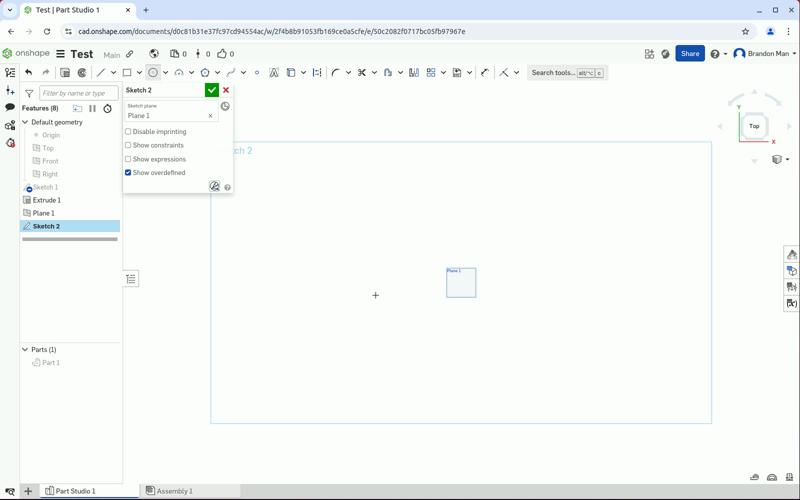
click(375, 294)
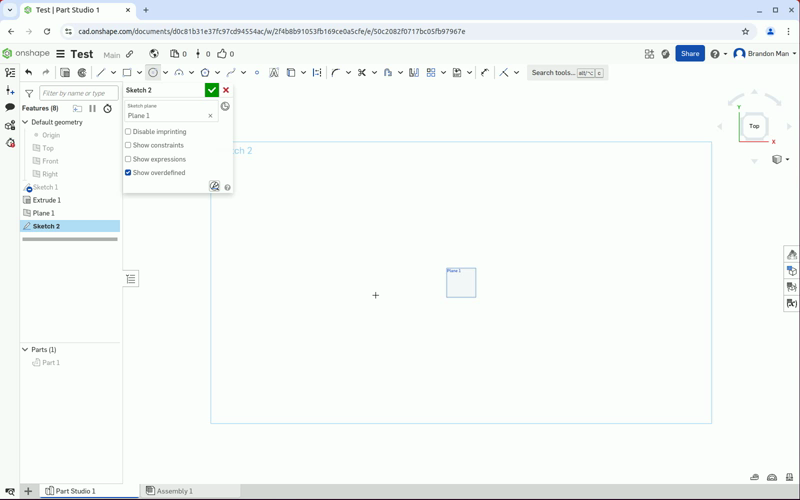
key_up(shift)
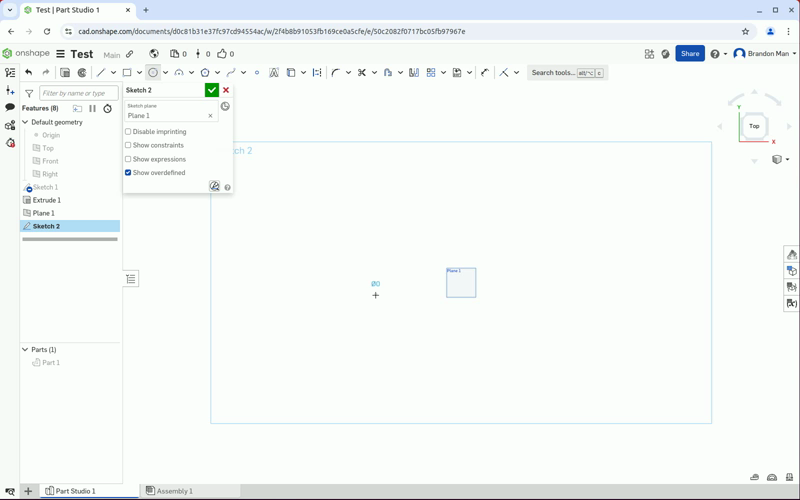
mouse_move(382, 294)
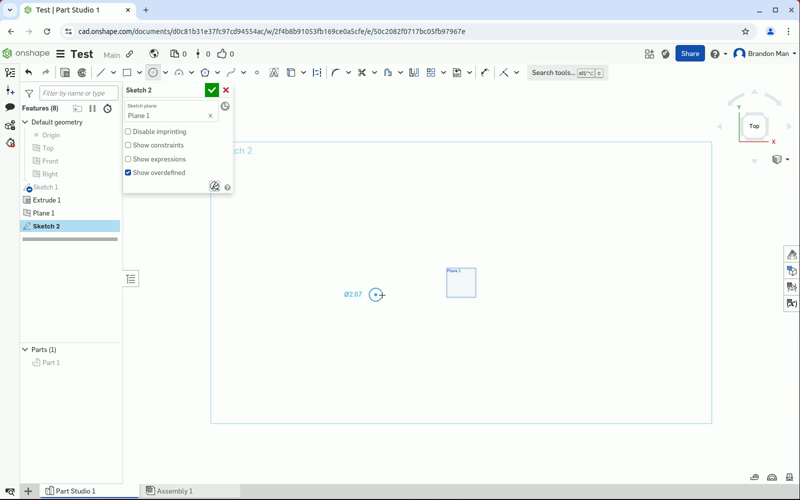
click(382, 294)
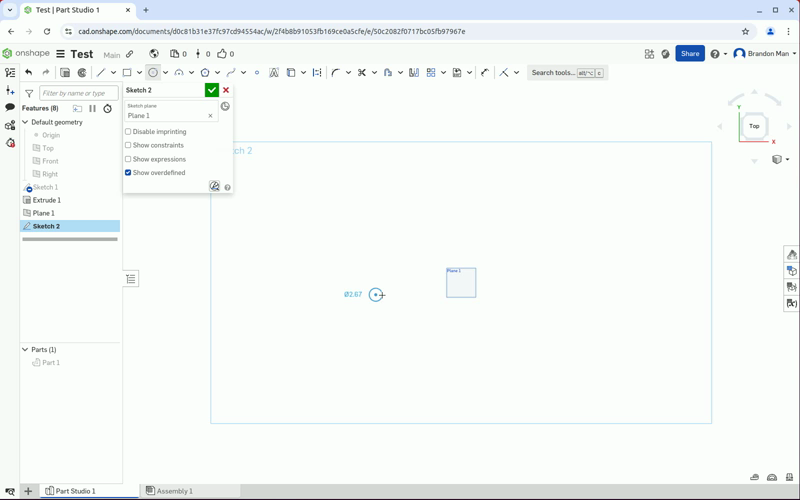
key(esc)
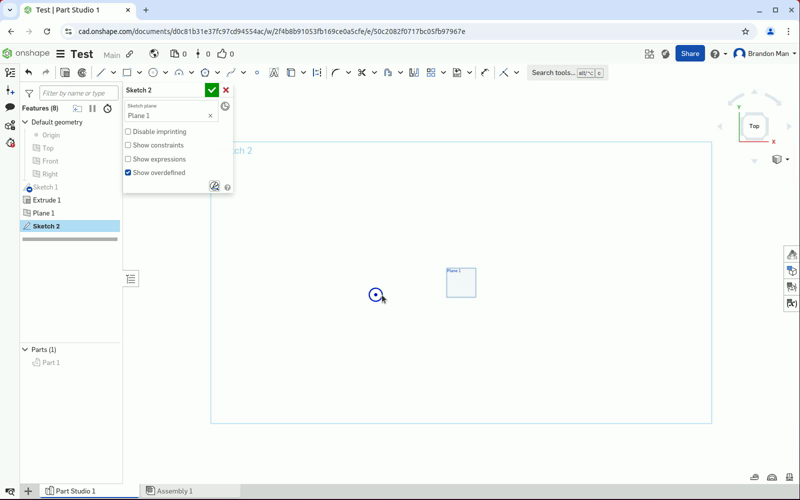
mouse_move(376, 300)
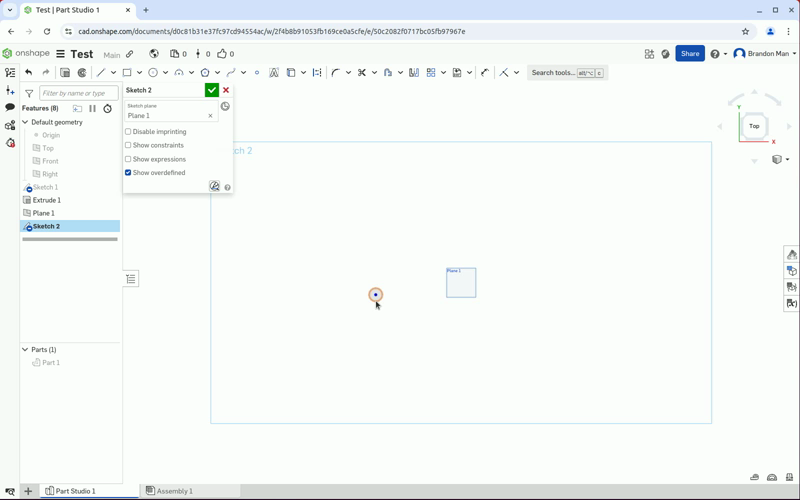
scroll(6)
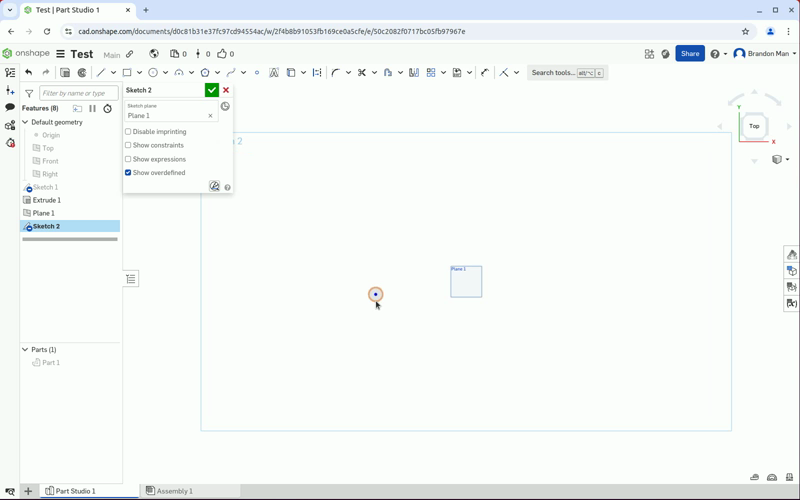
scroll(6)
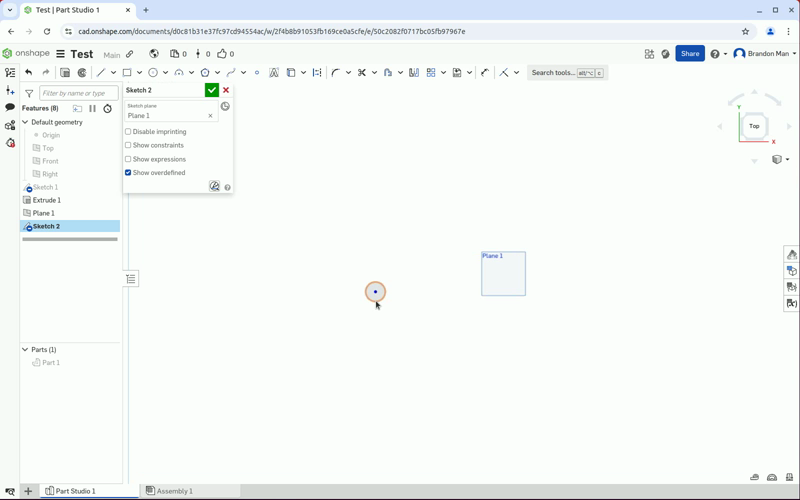
scroll(6)
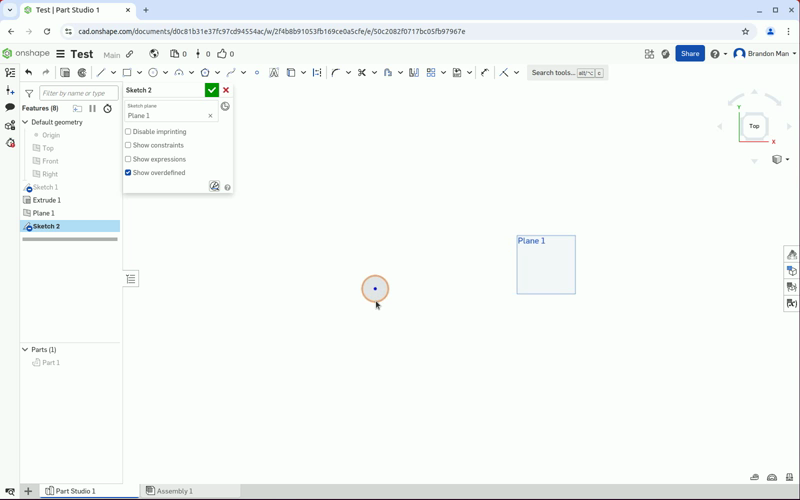
scroll(6)
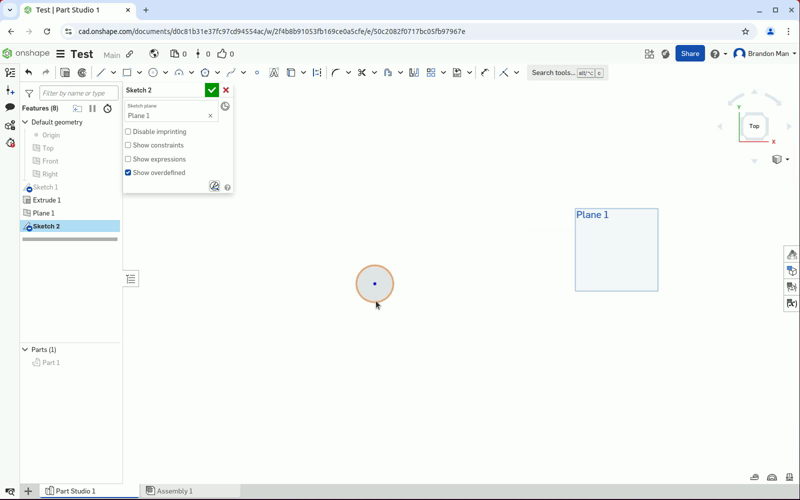
scroll(6)
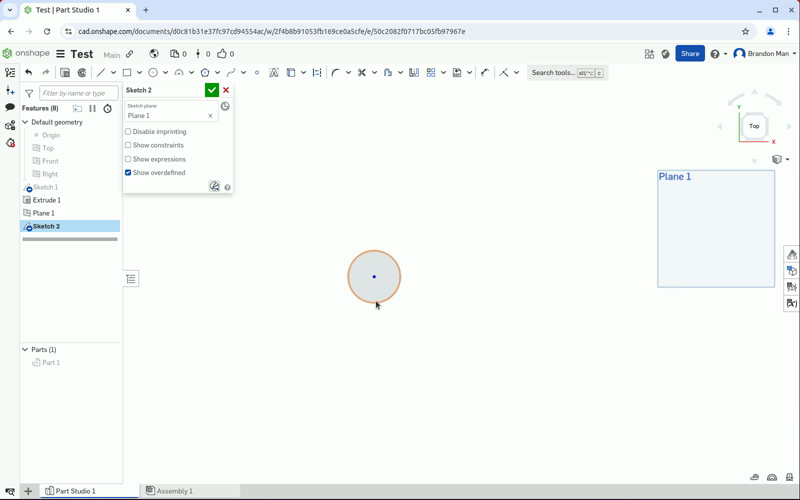
scroll(6)
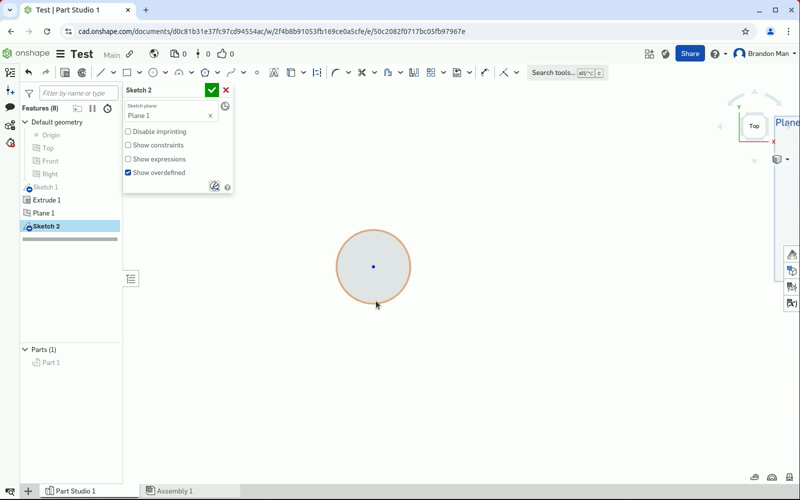
scroll(6)
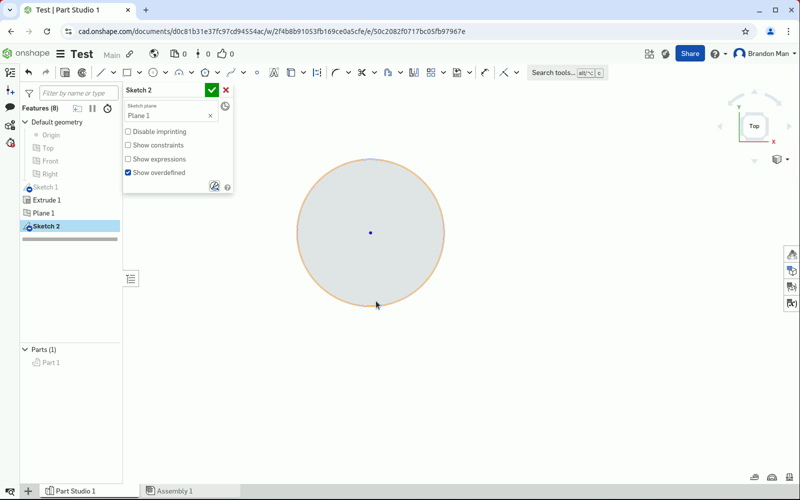
click(376, 300)
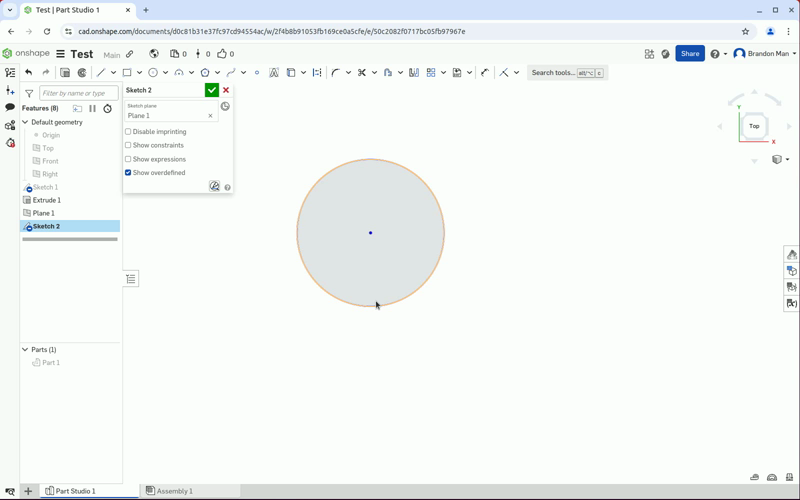
scroll(-6)
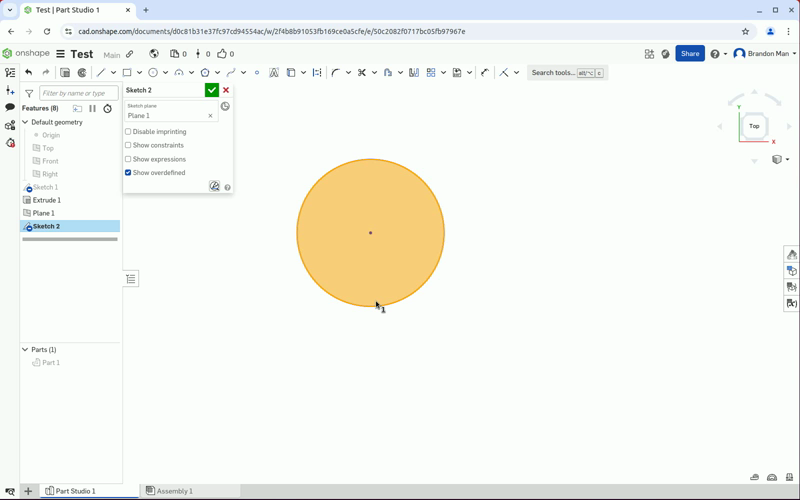
scroll(-6)
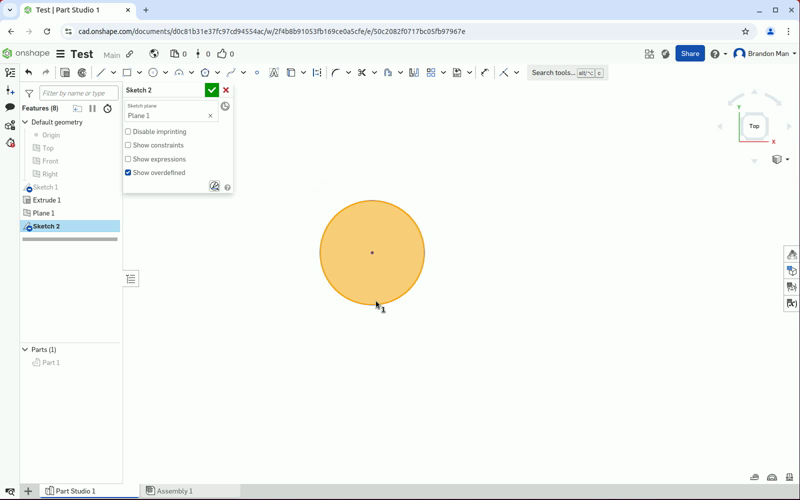
scroll(-6)
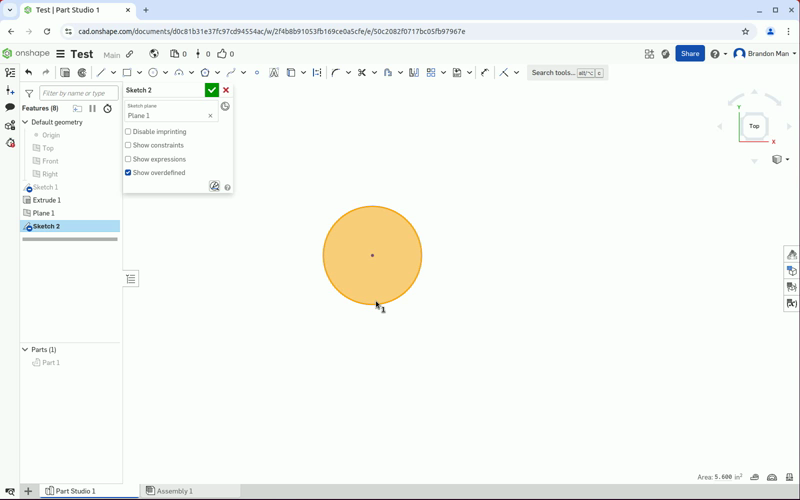
scroll(-6)
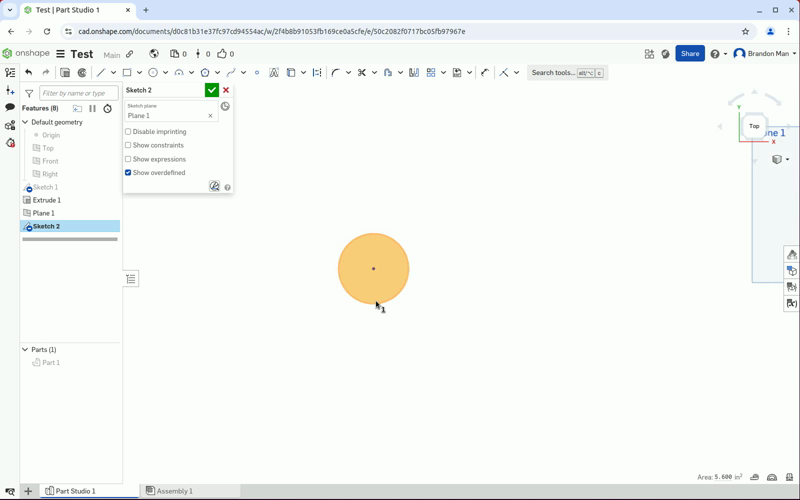
scroll(-6)
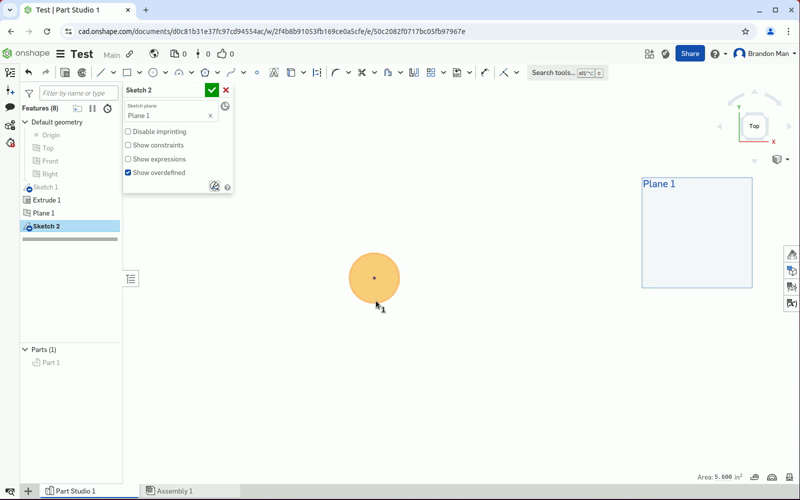
scroll(-6)
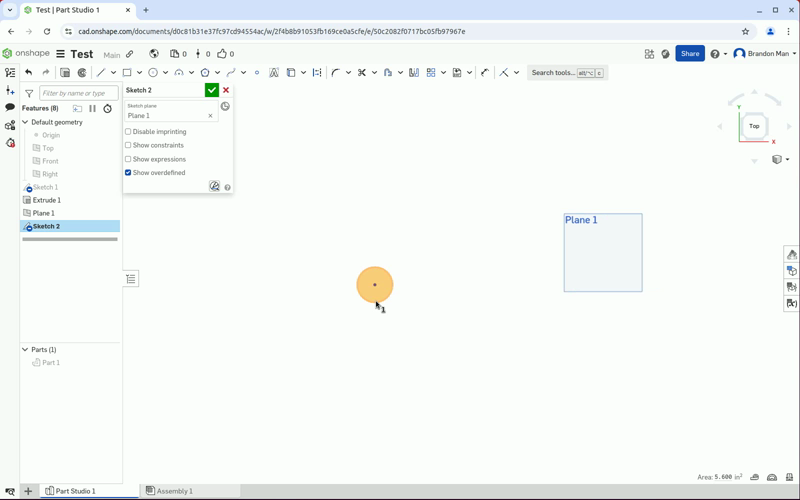
scroll(-6)
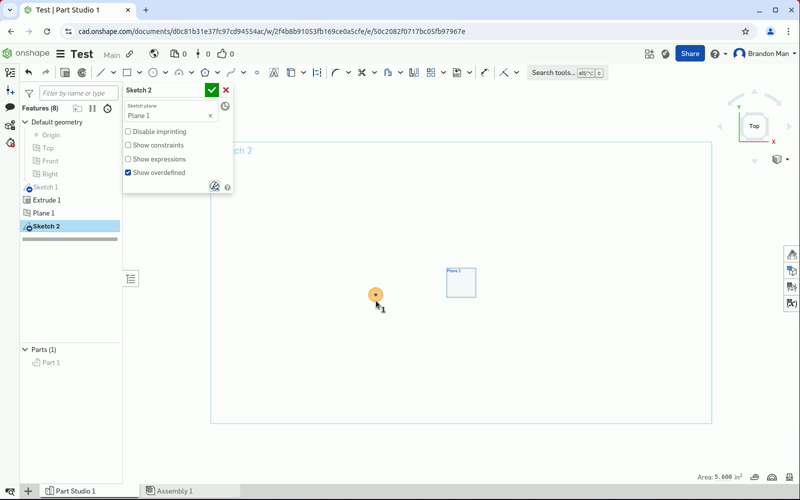
mouse_move(73, 352)
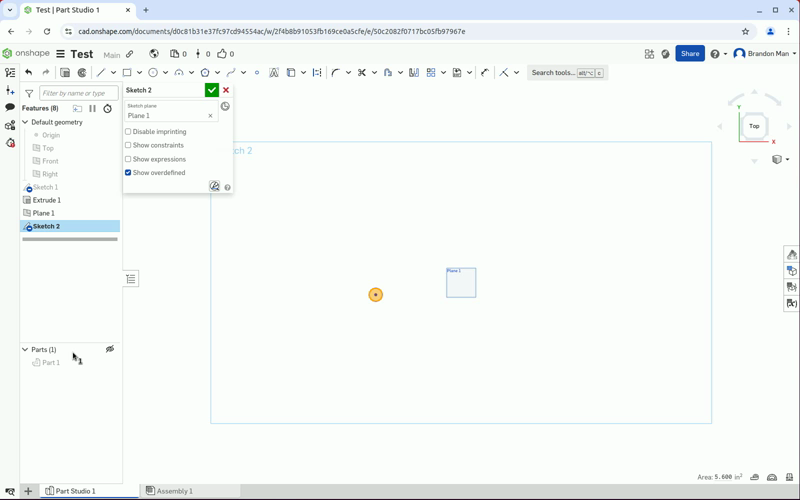
key(shift+y)
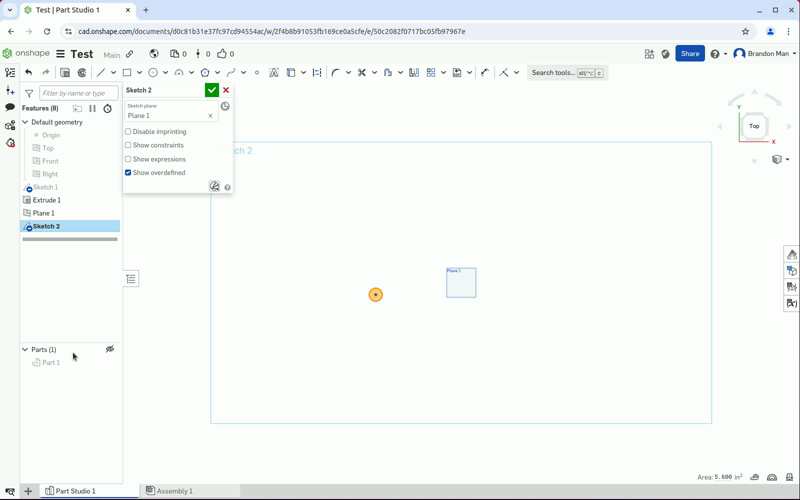
key(shift+e)
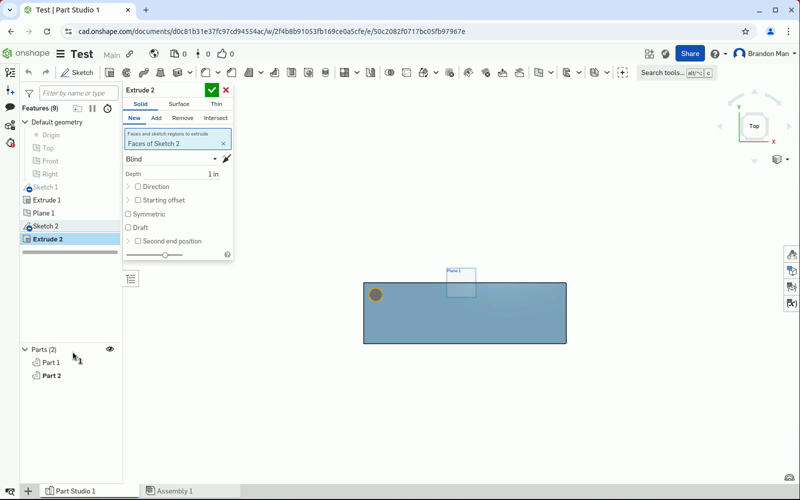
mouse_move(143, 106)
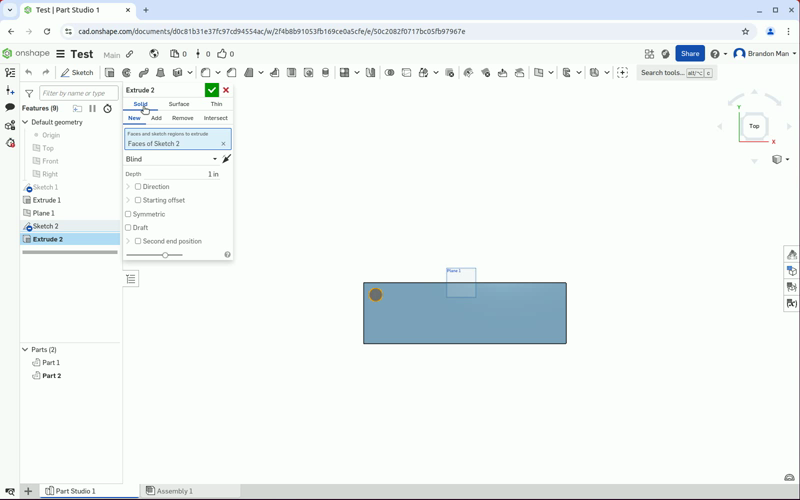
click(143, 106)
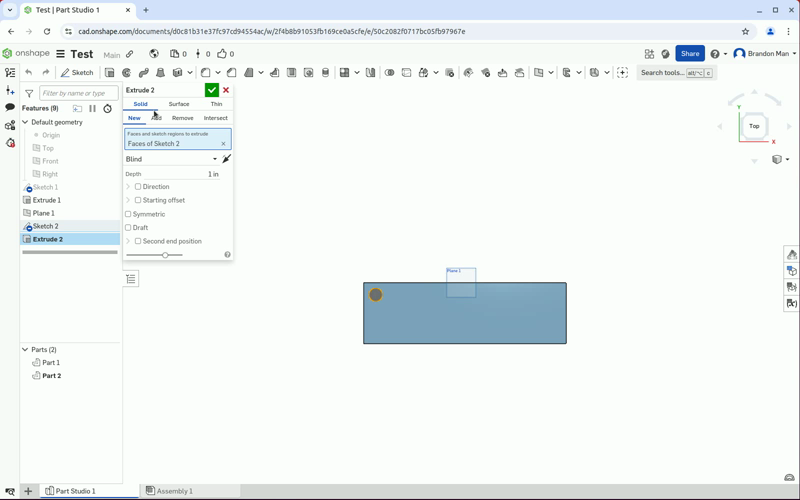
mouse_move(186, 120)
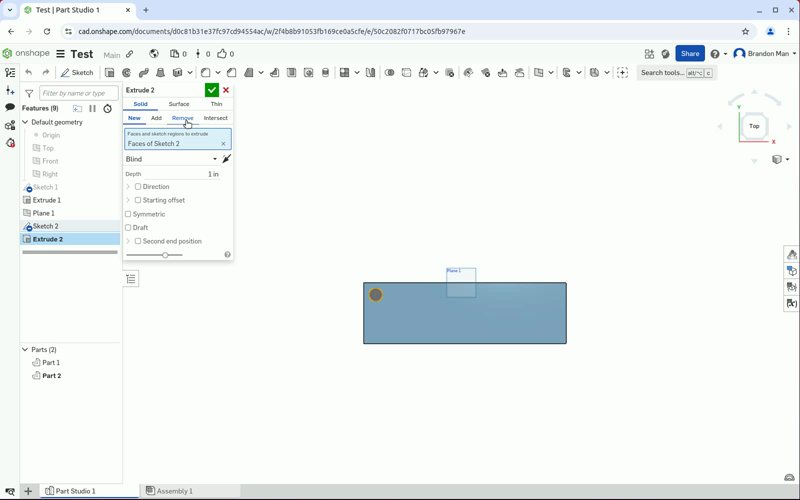
click(186, 120)
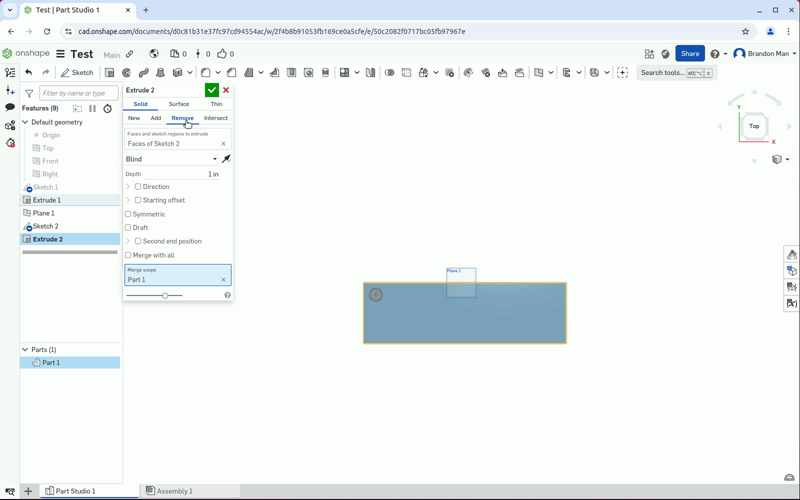
key(tab, 4)
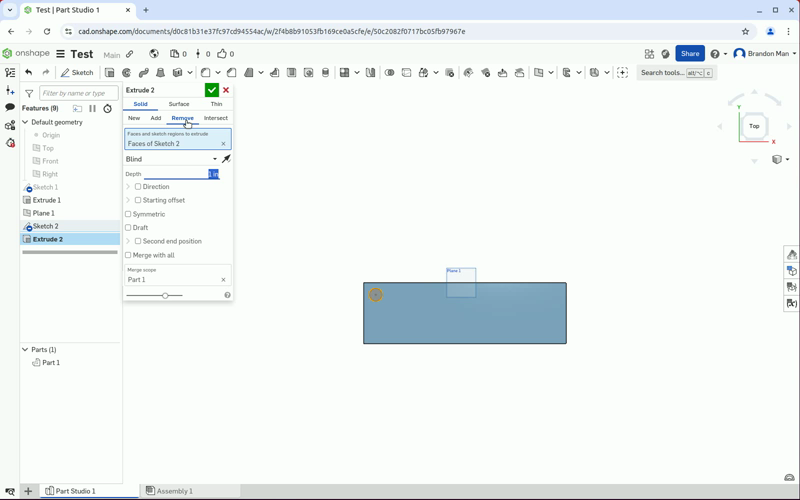
text(5.296)
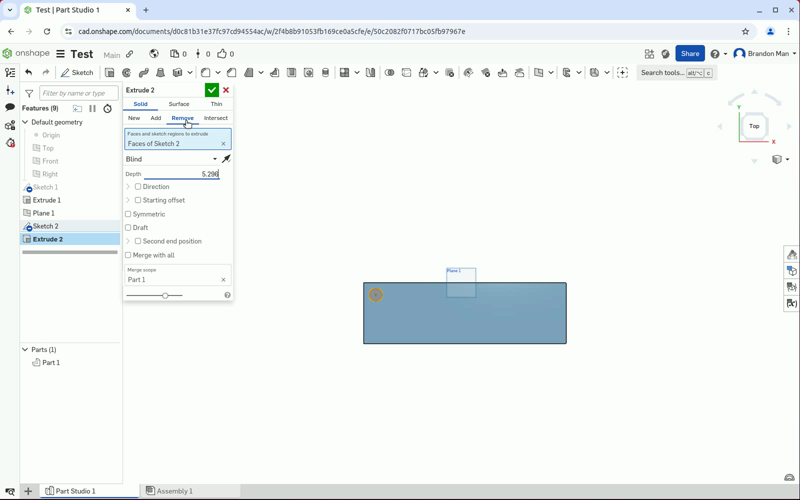
key(tab, 6)
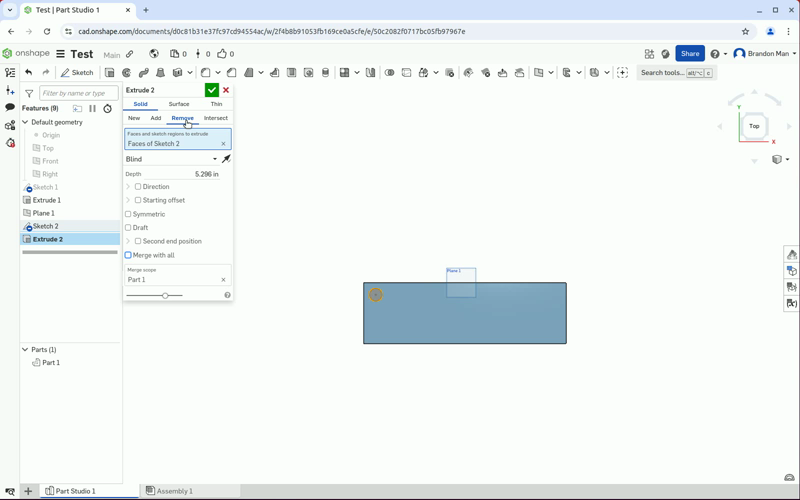
key(space)
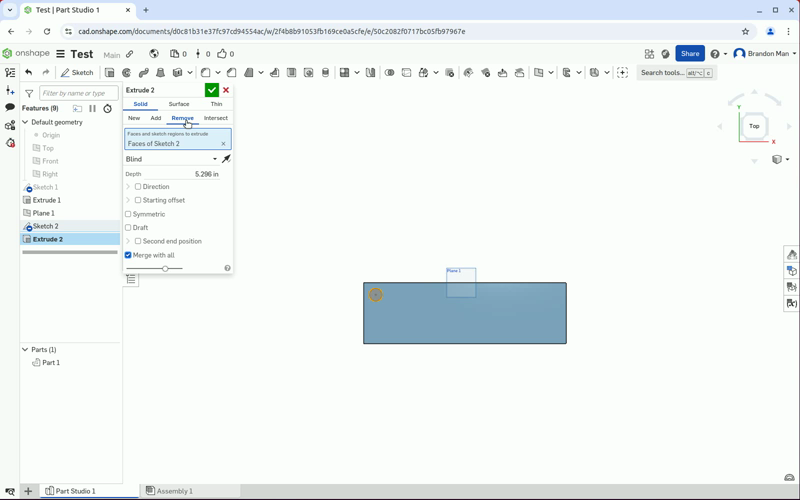
key(enter)
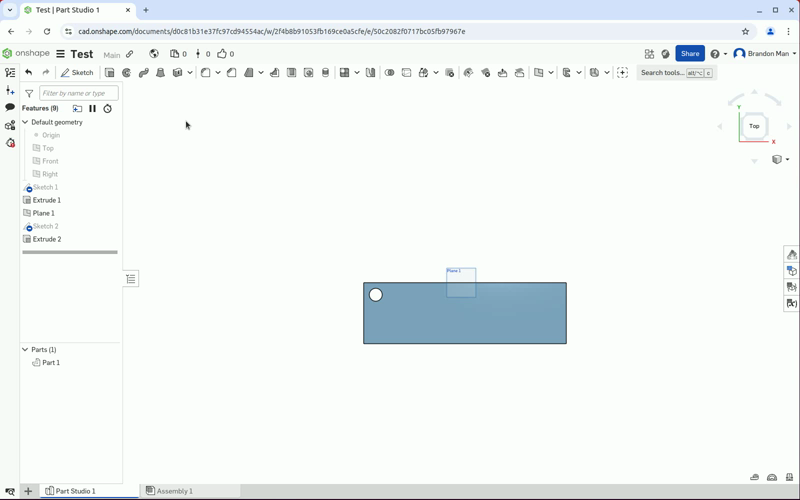
key(shift+h)
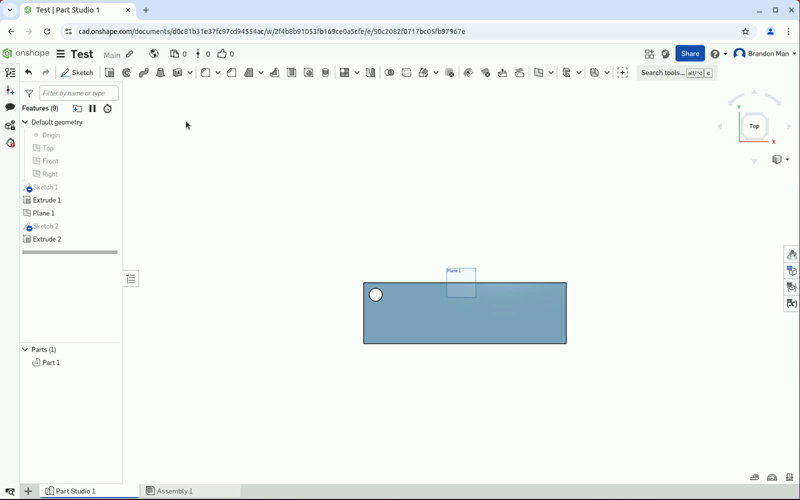
key(shift+h)
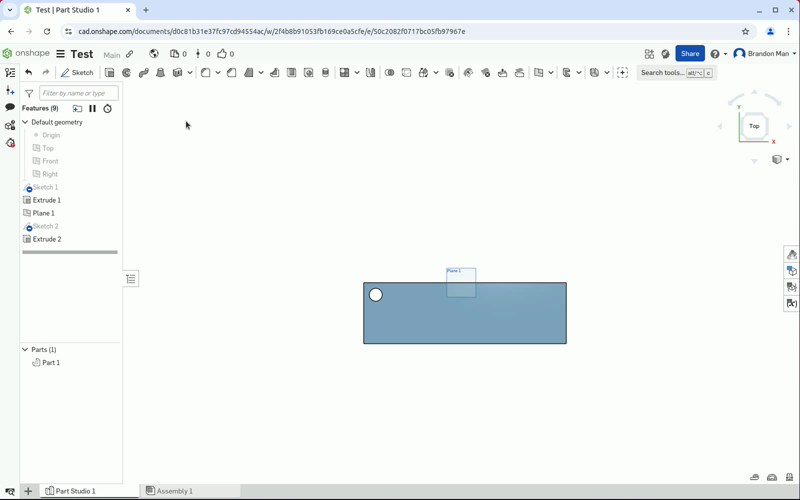
mouse_move(73, 189)
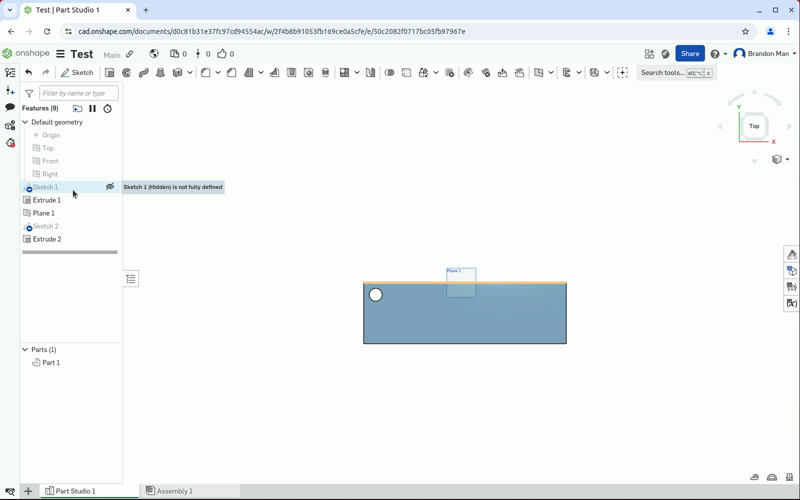
click(73, 189)
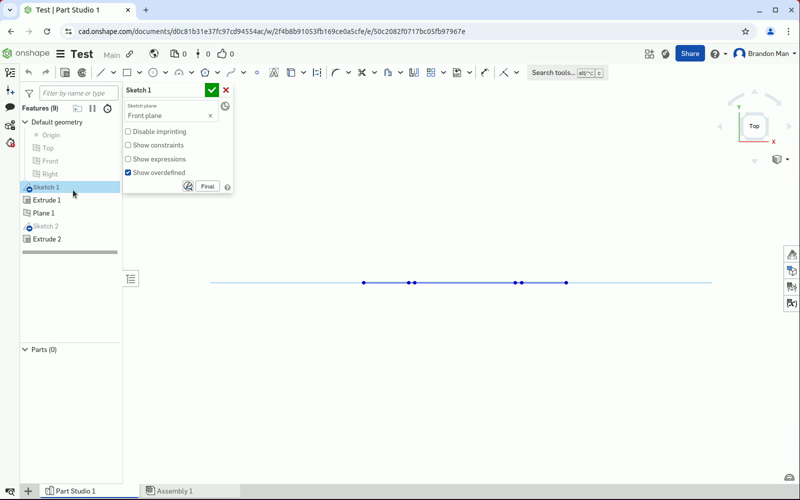
mouse_move(229, 92)
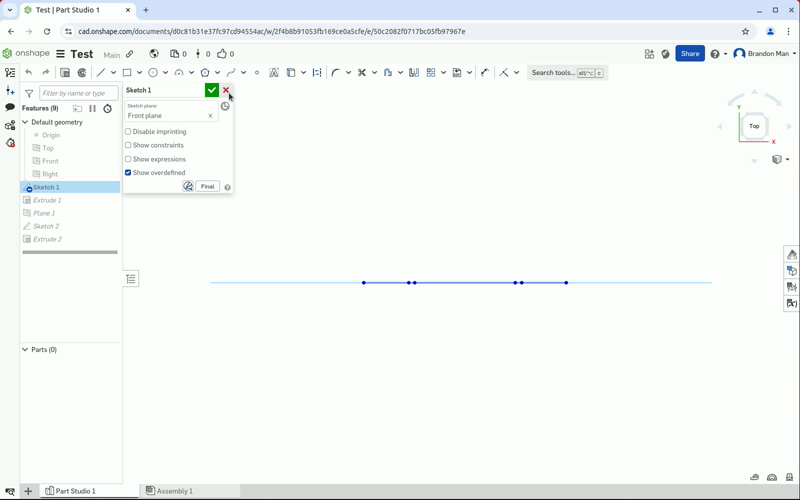
click(229, 92)
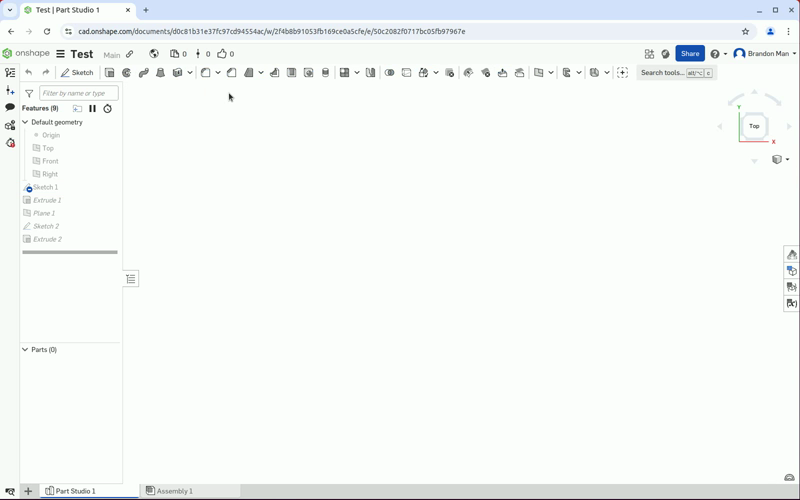
key(shift+s)
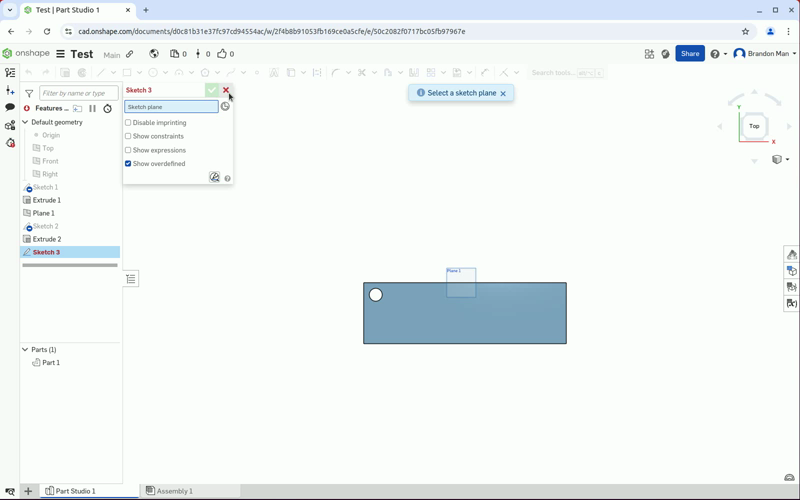
mouse_move(73, 215)
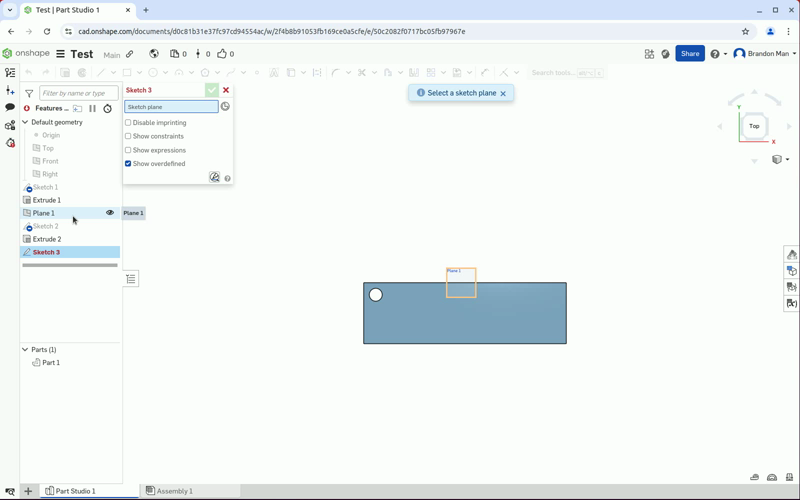
click(73, 215)
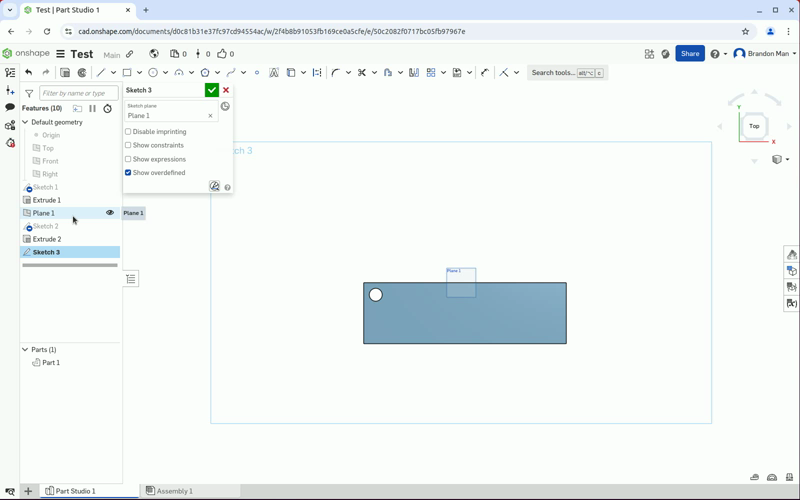
mouse_move(73, 352)
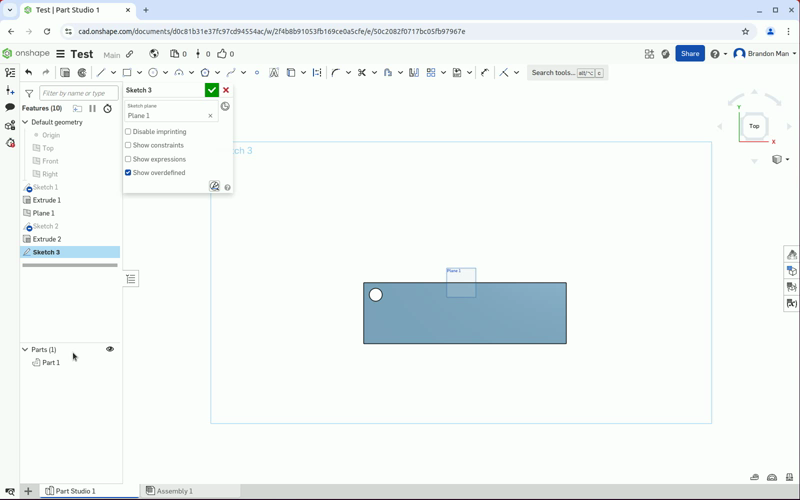
key(y)
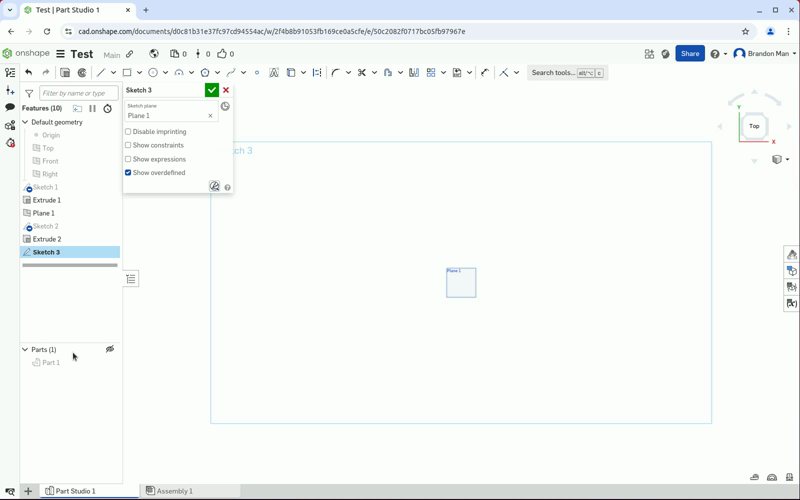
key(c)
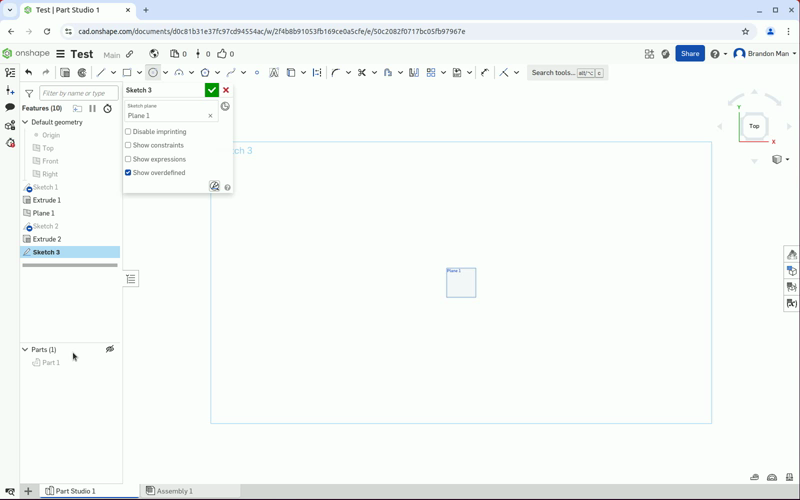
key_down(shift)
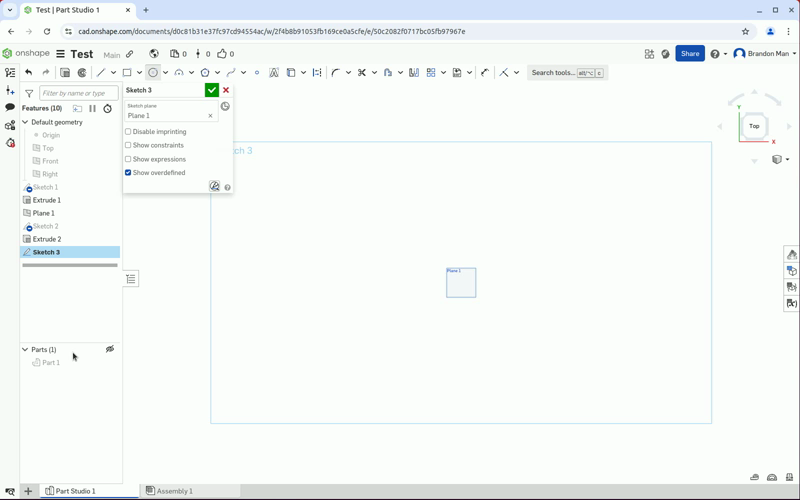
mouse_move(546, 294)
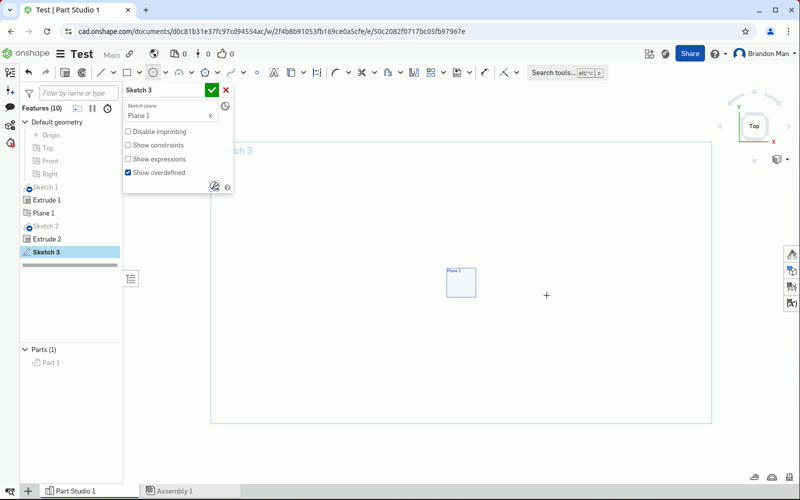
click(546, 294)
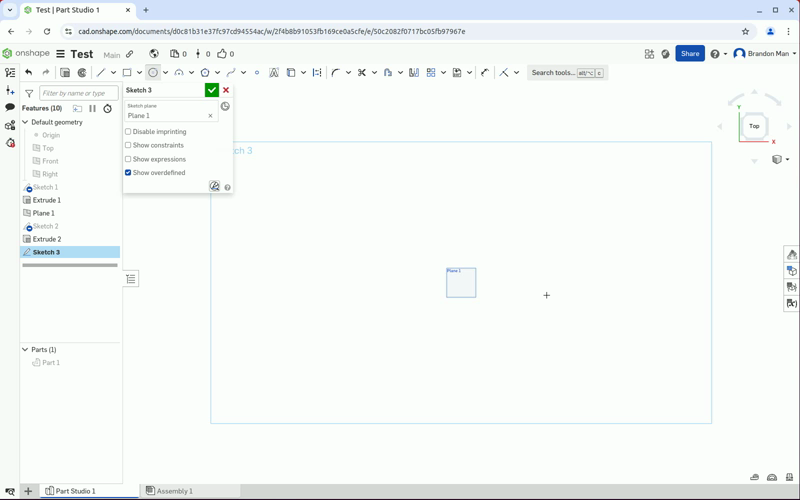
key_up(shift)
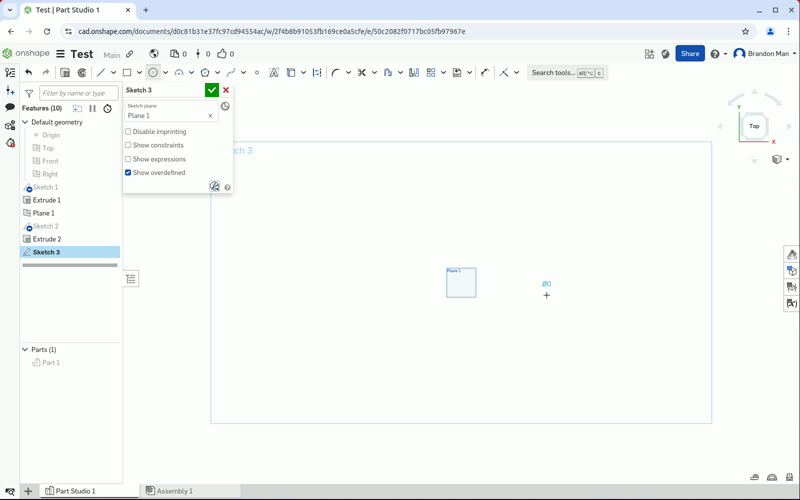
mouse_move(553, 294)
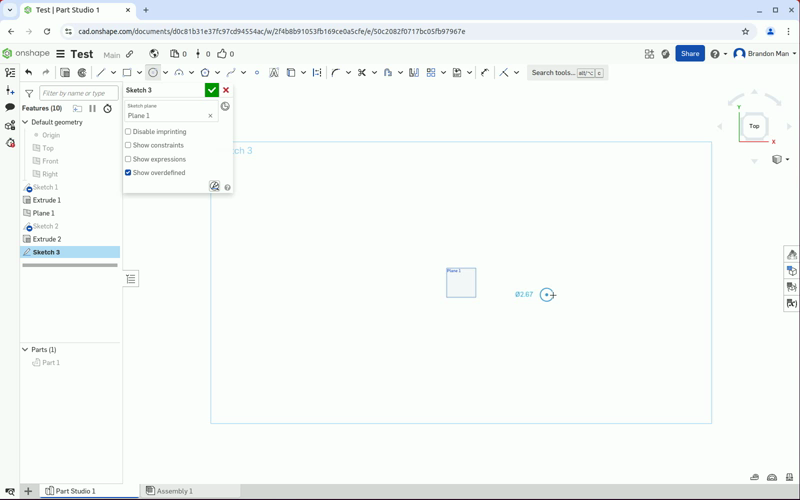
click(553, 294)
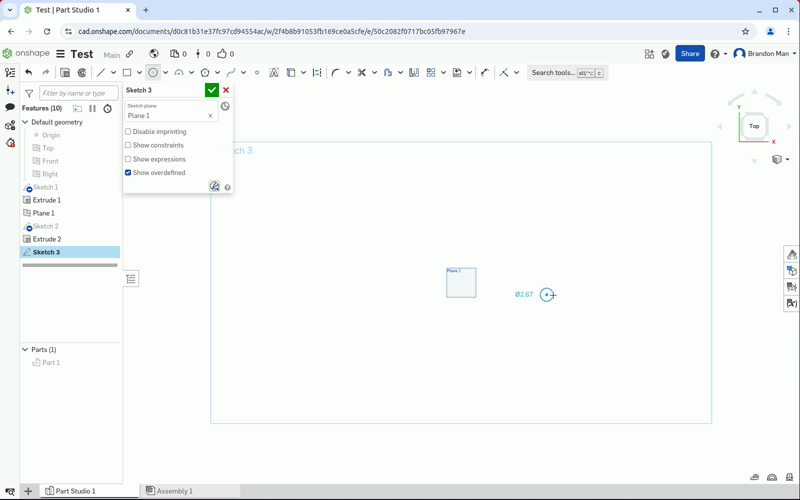
key(esc)
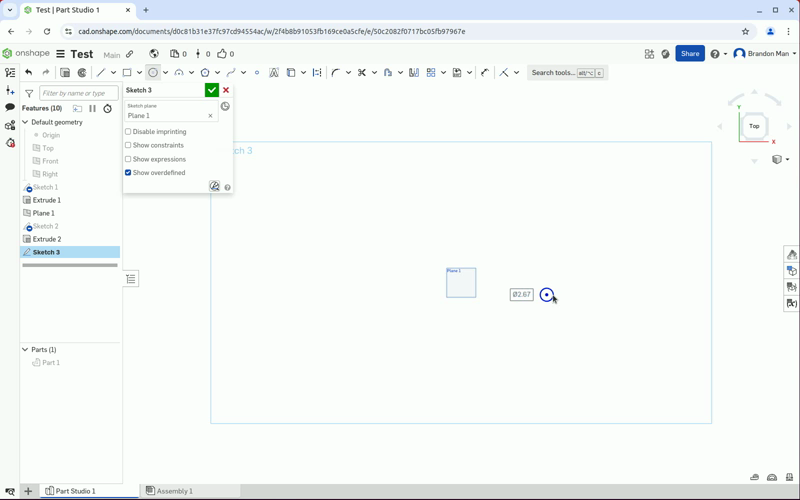
mouse_move(549, 293)
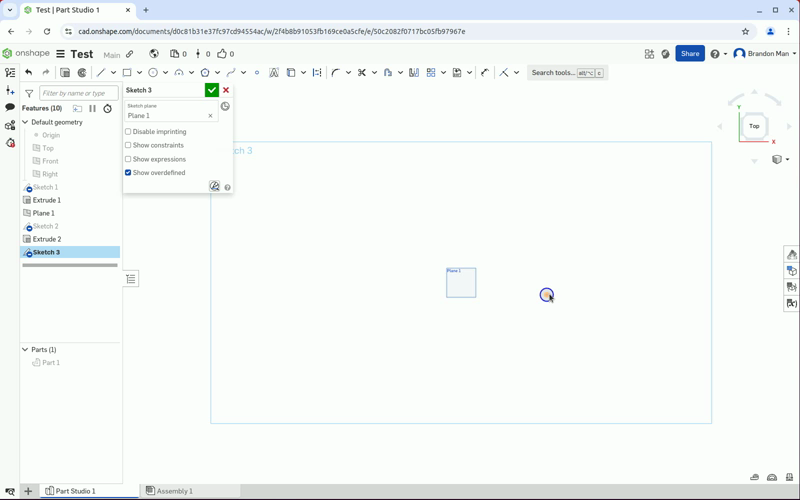
scroll(6)
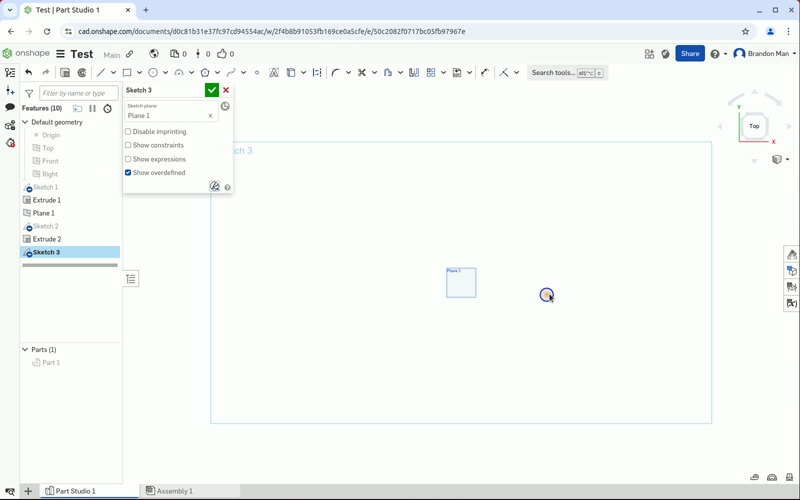
scroll(6)
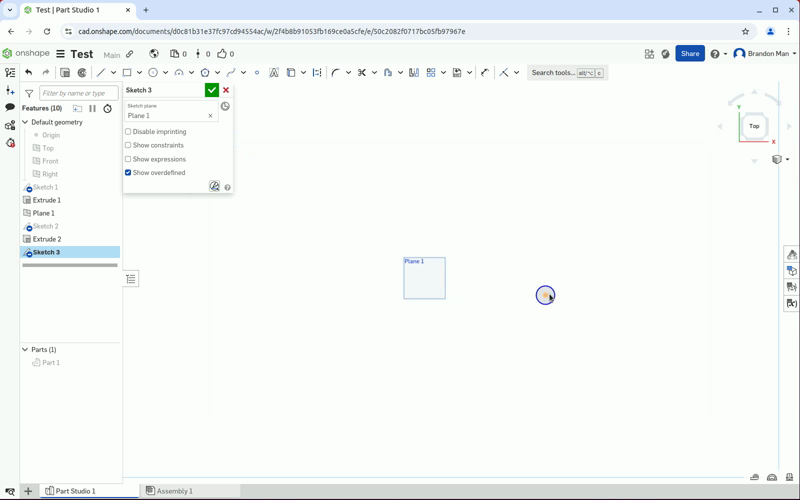
scroll(6)
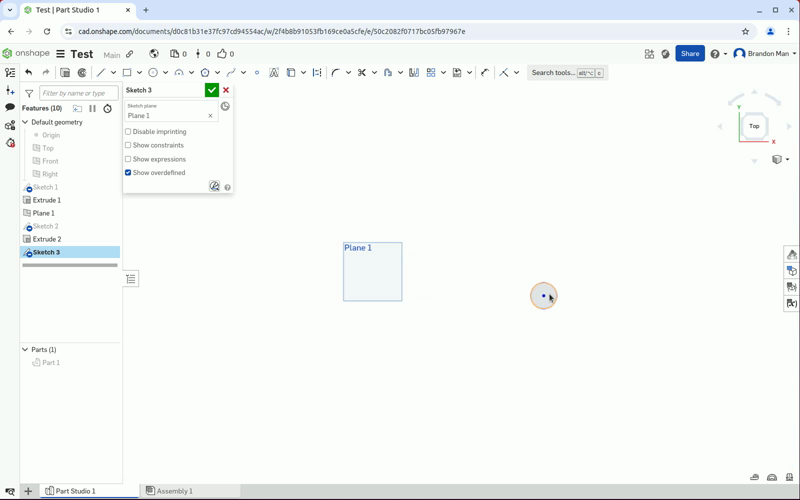
scroll(6)
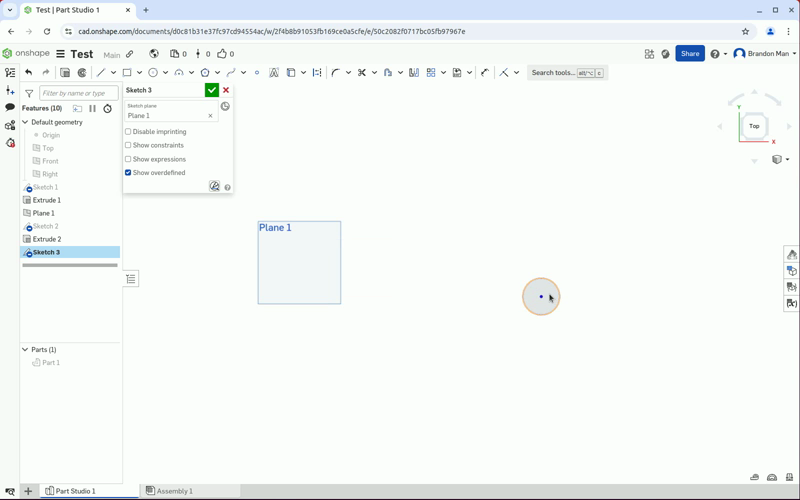
scroll(6)
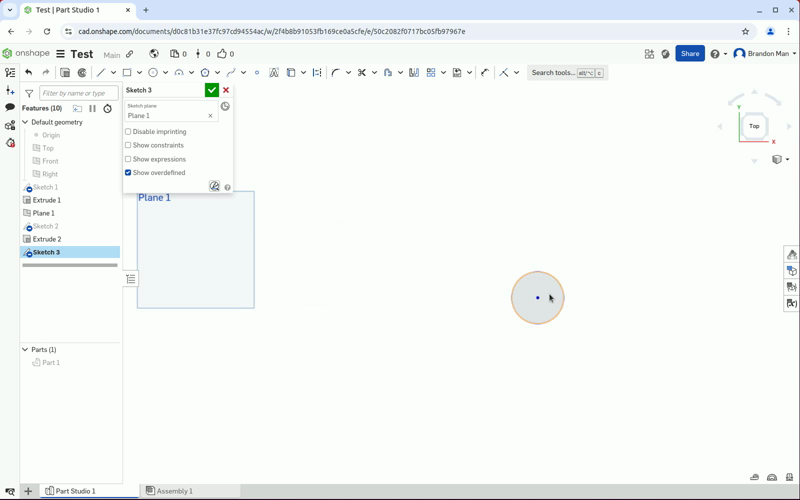
scroll(6)
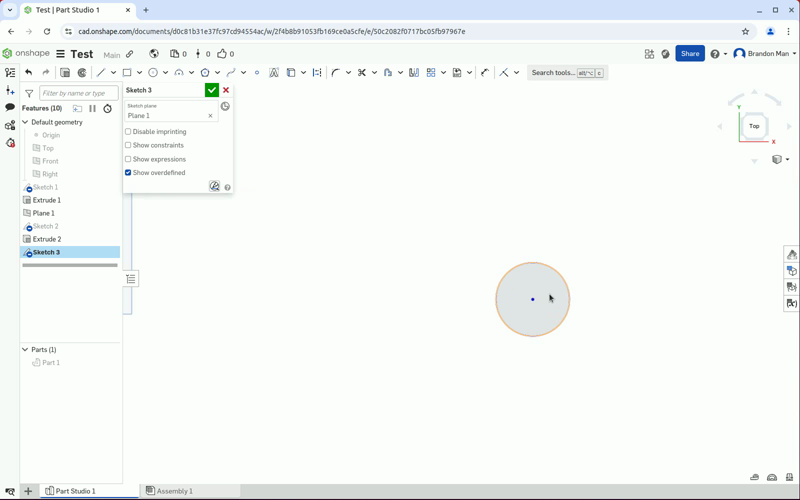
scroll(6)
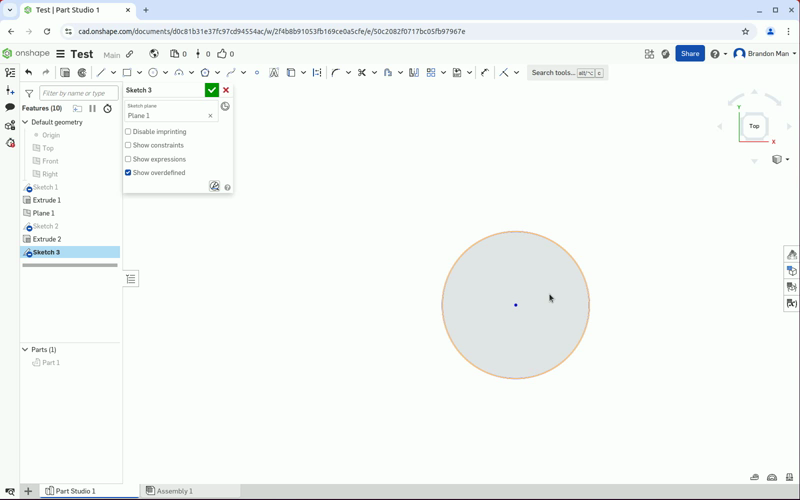
click(549, 293)
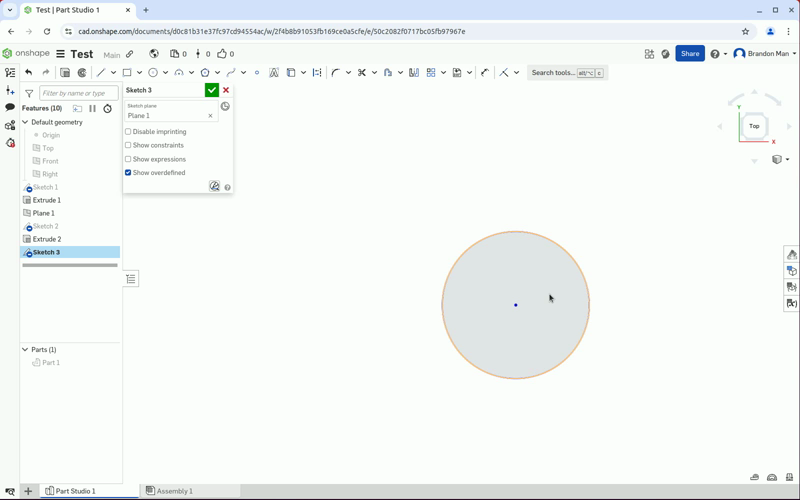
scroll(-6)
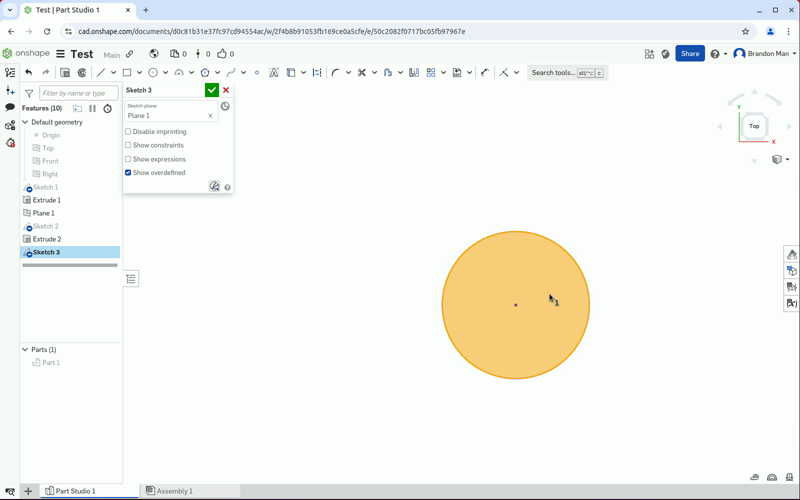
scroll(-6)
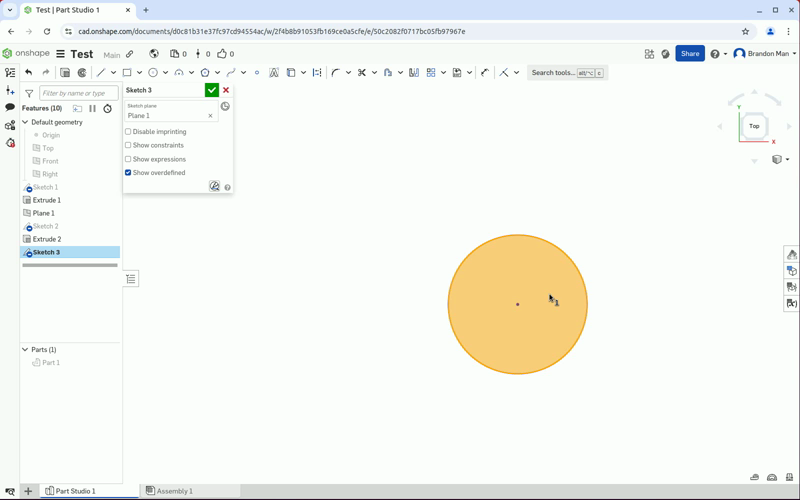
scroll(-6)
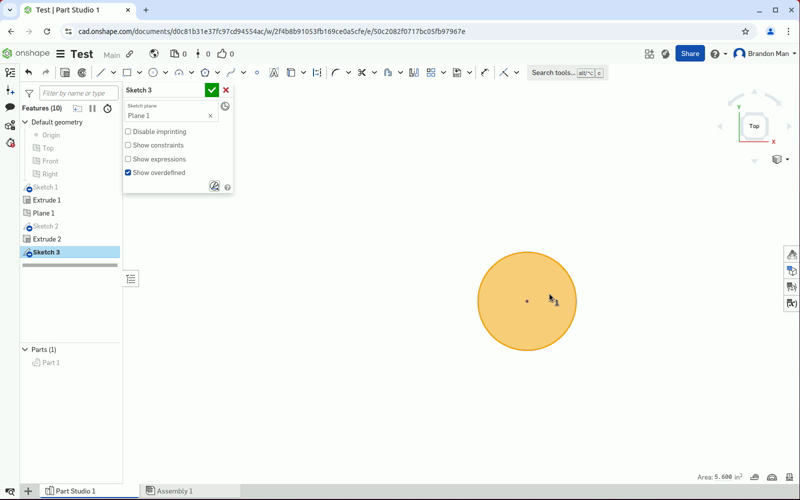
scroll(-6)
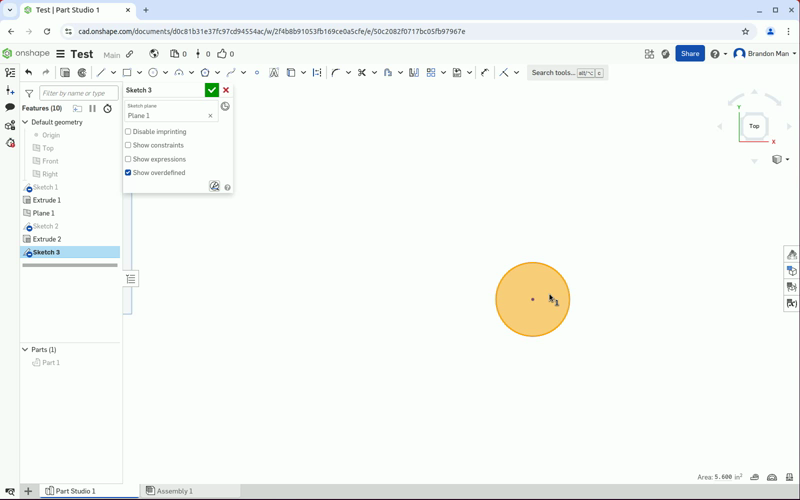
scroll(-6)
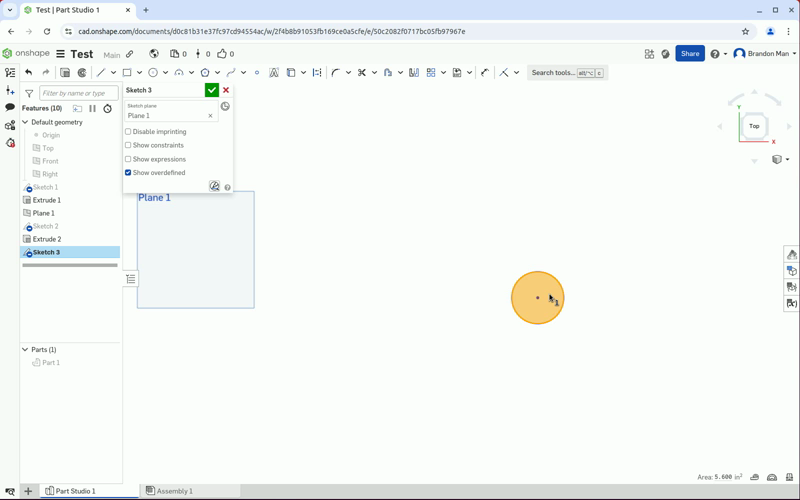
scroll(-6)
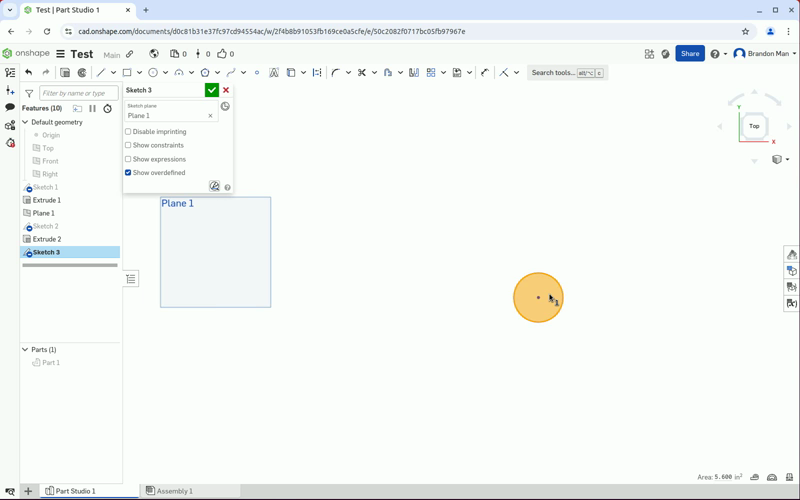
scroll(-6)
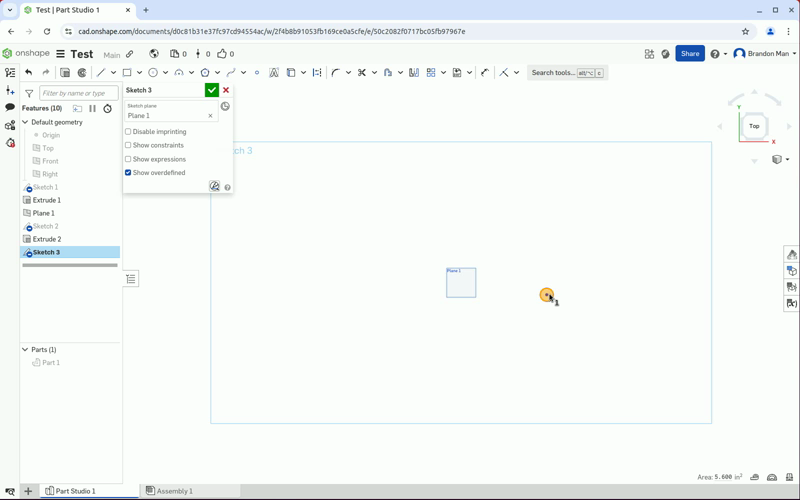
mouse_move(73, 352)
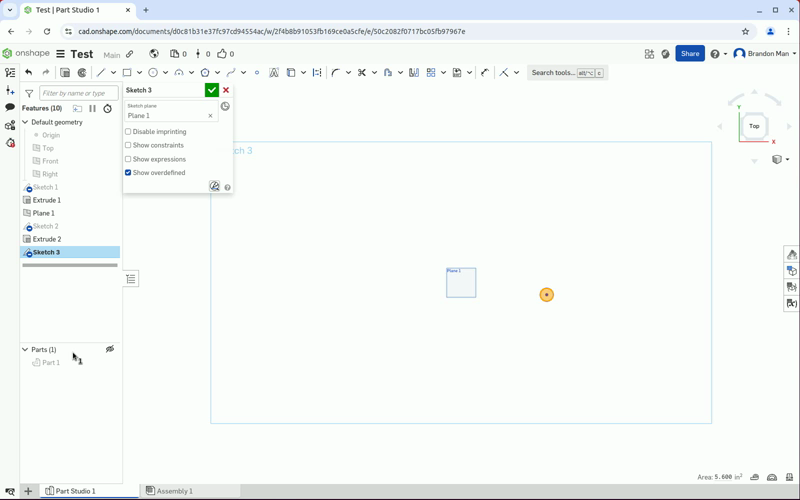
key(shift+y)
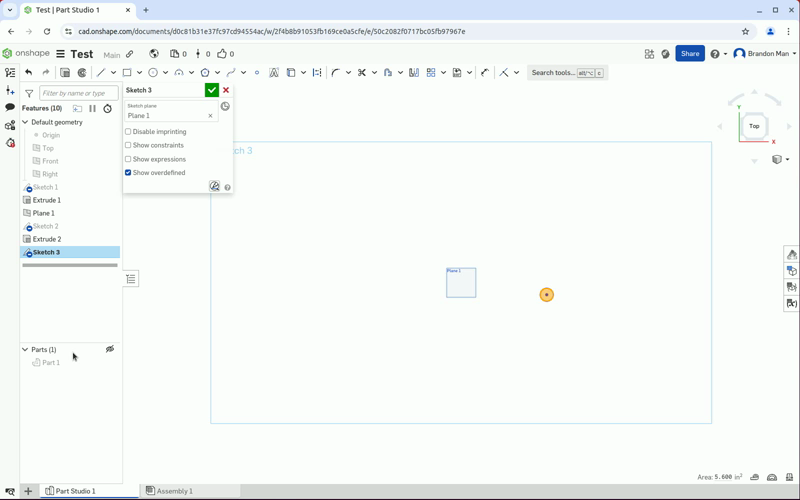
key(shift+e)
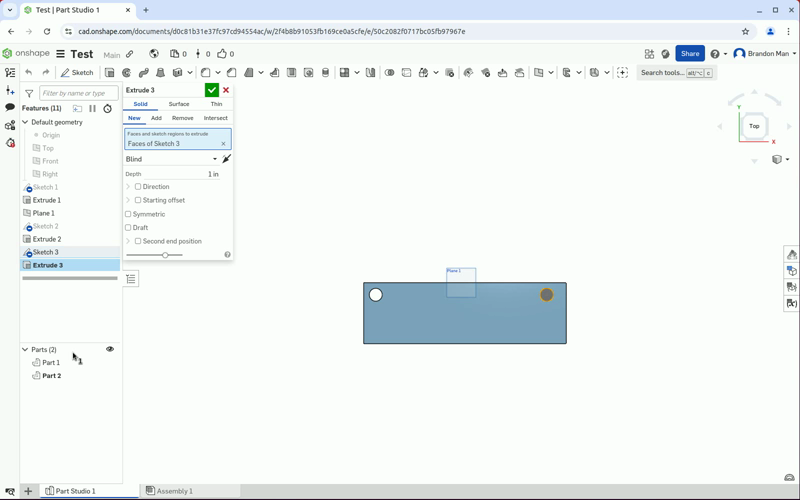
mouse_move(143, 106)
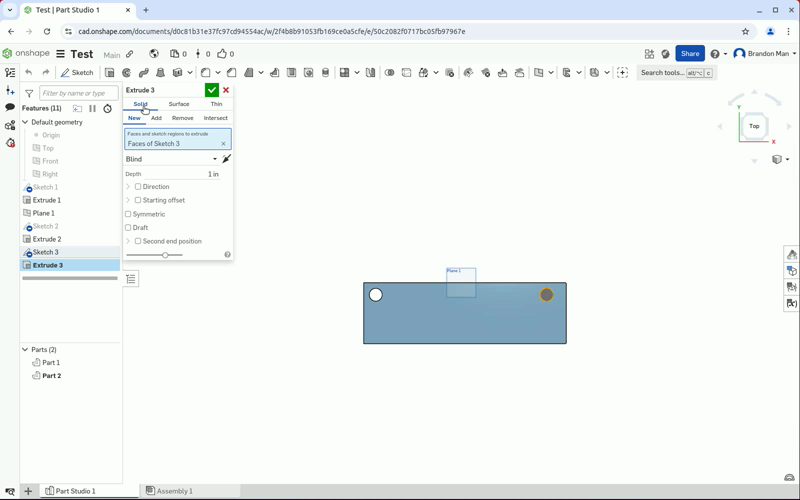
click(143, 106)
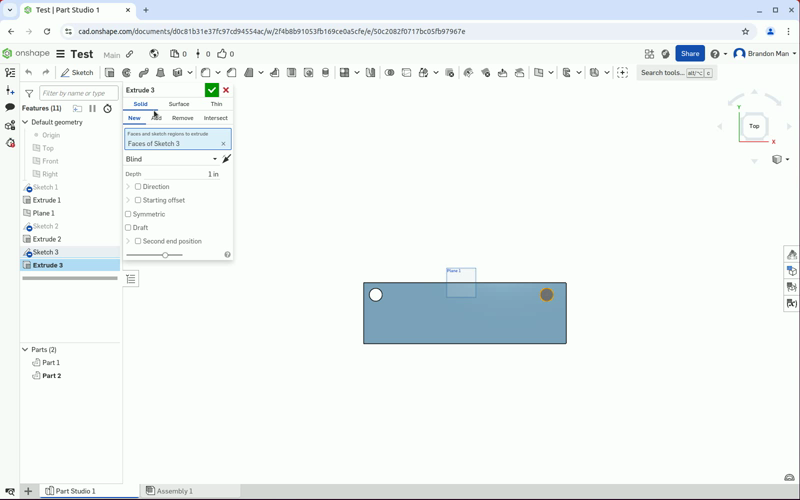
mouse_move(186, 120)
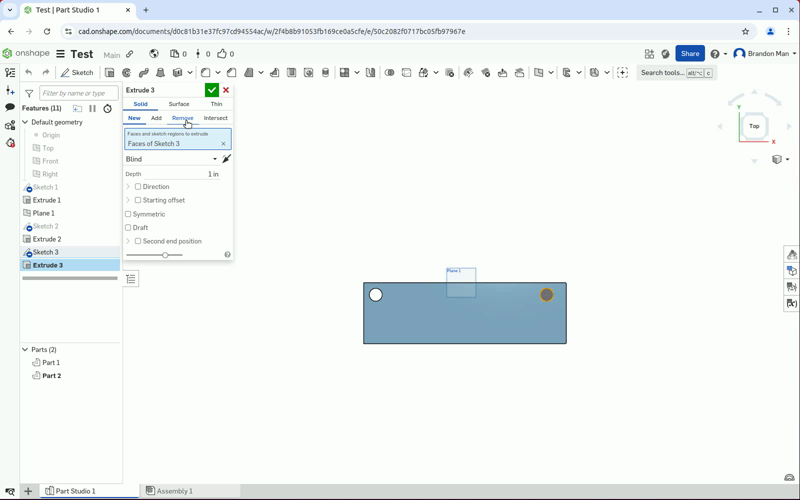
click(186, 120)
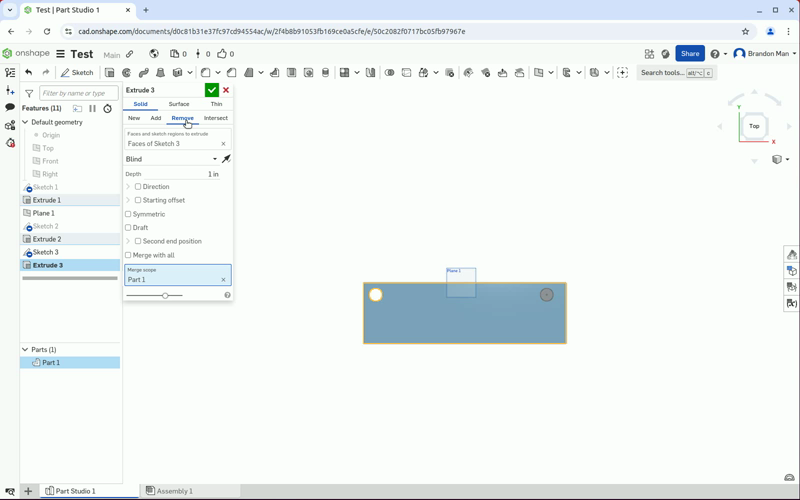
key(tab, 4)
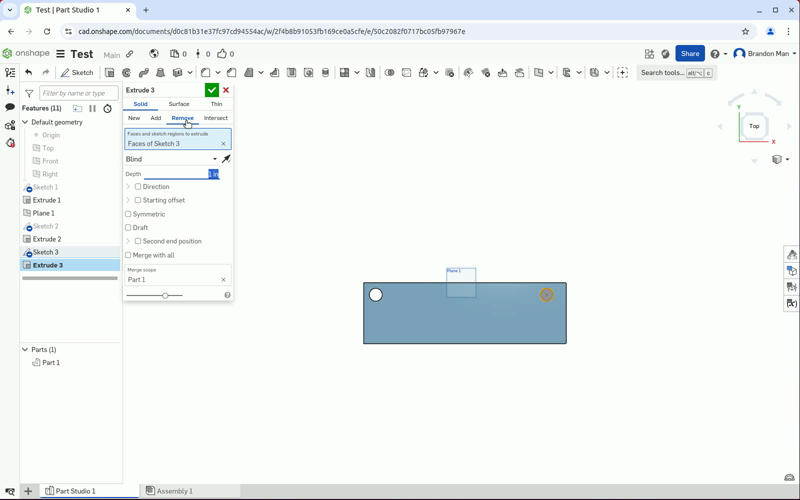
text(5.296)
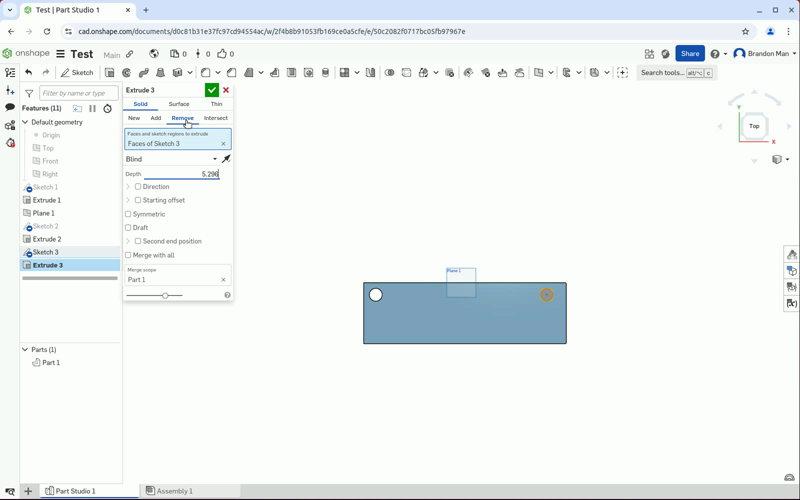
key(tab, 6)
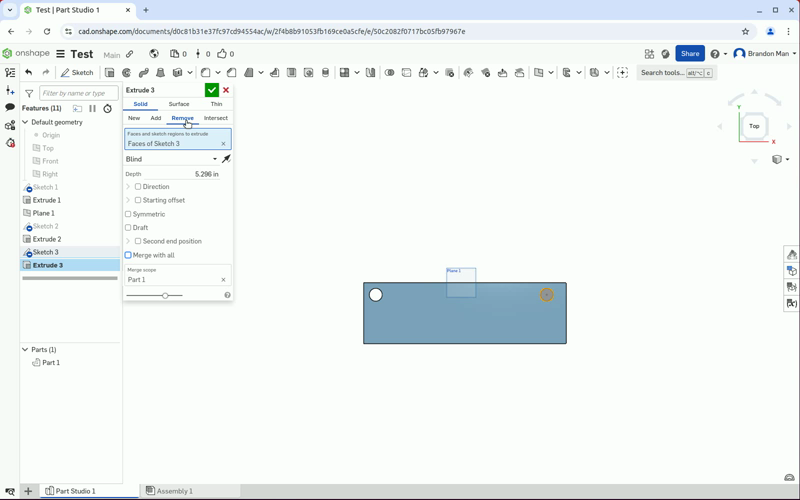
key(space)
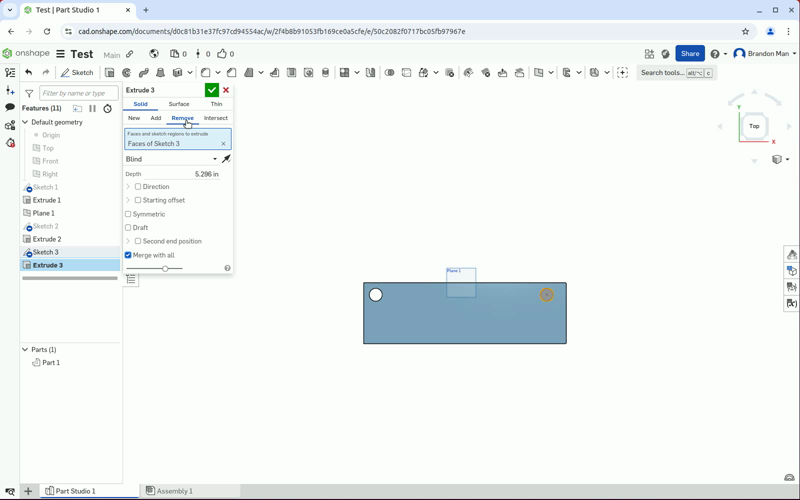
key(enter)
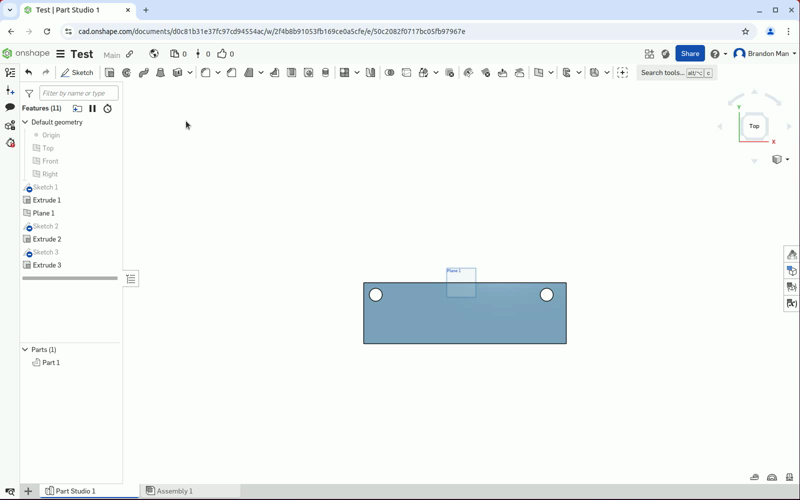
key(shift+h)
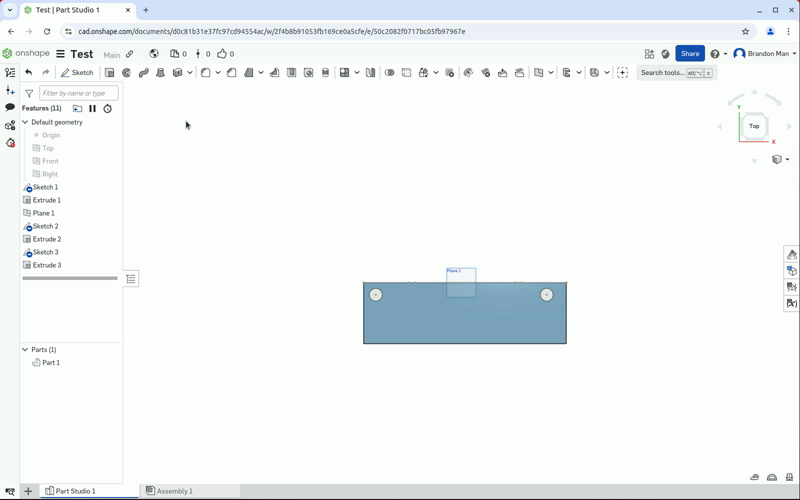
key(shift+h)
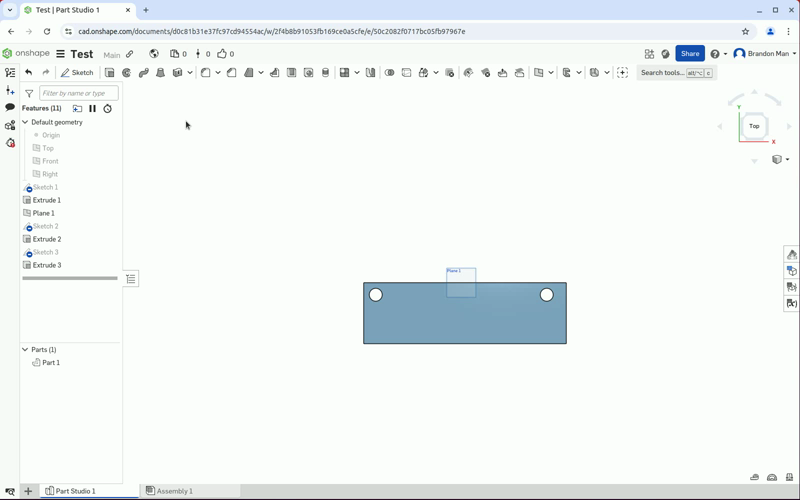
mouse_move(73, 189)
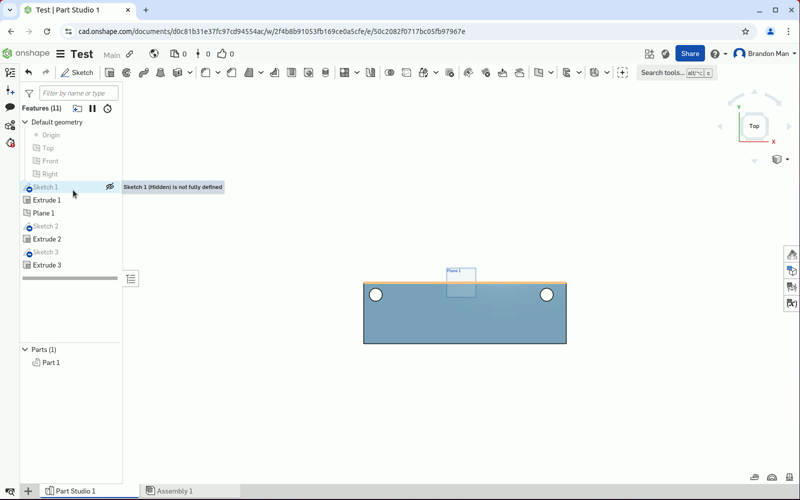
click(73, 189)
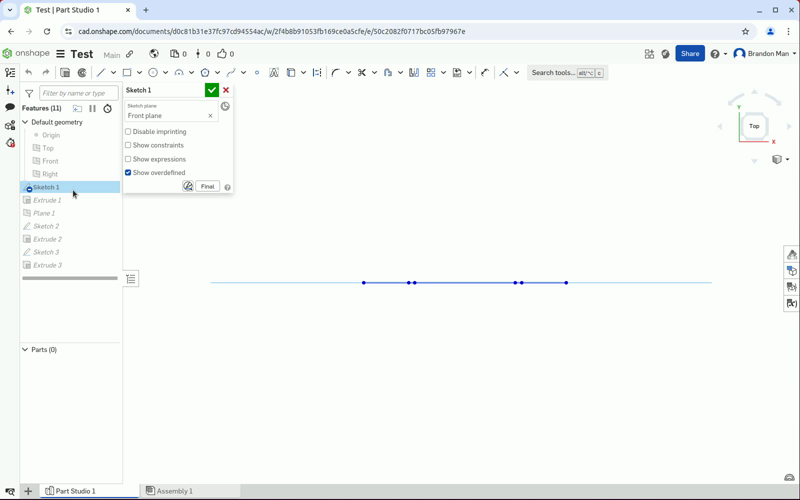
mouse_move(229, 92)
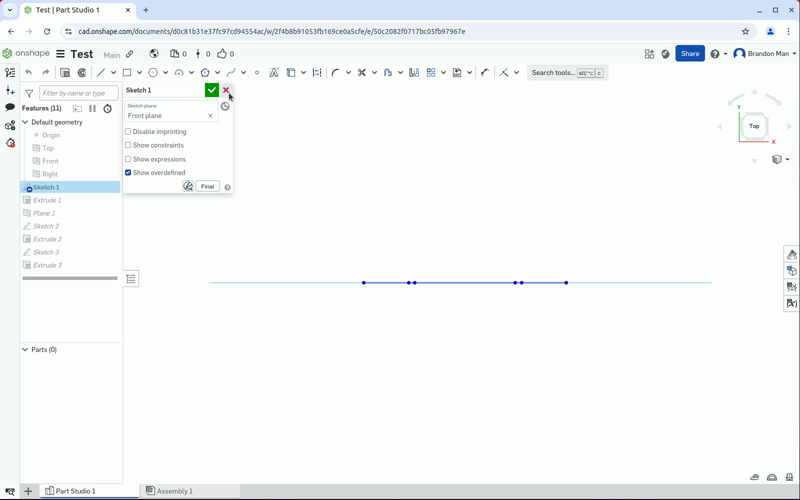
click(229, 92)
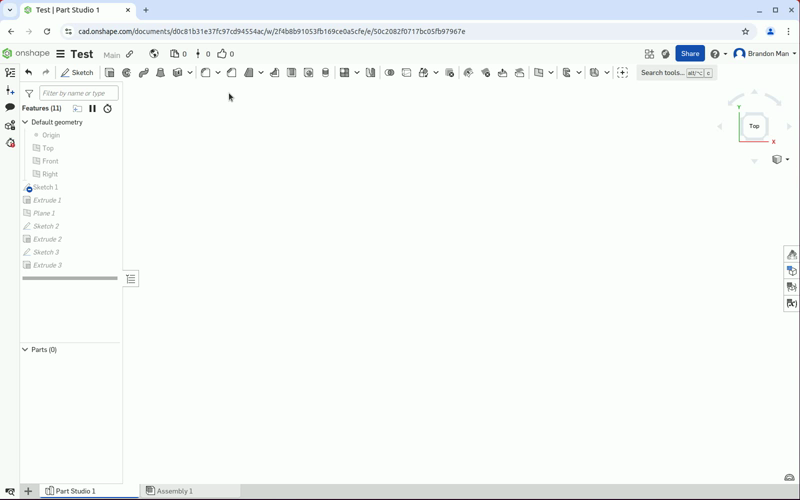
key(shift+s)
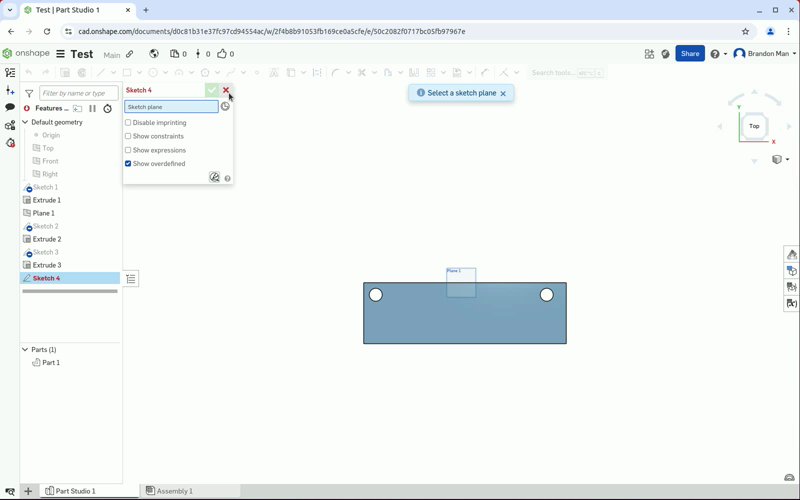
mouse_move(73, 215)
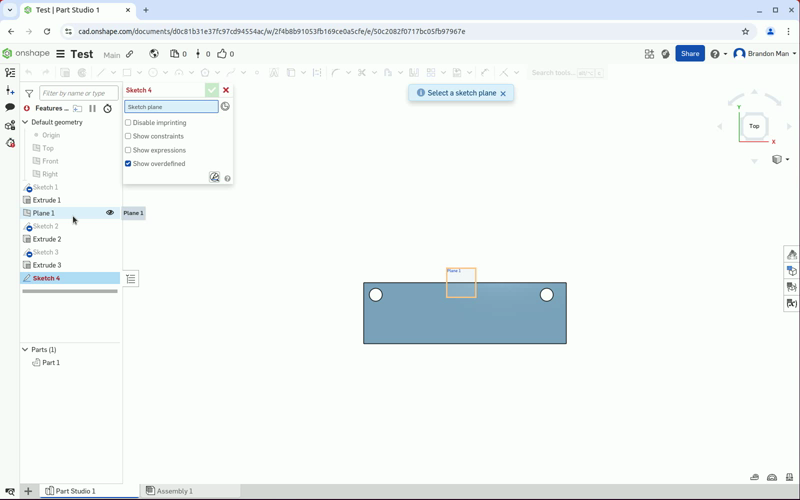
click(73, 215)
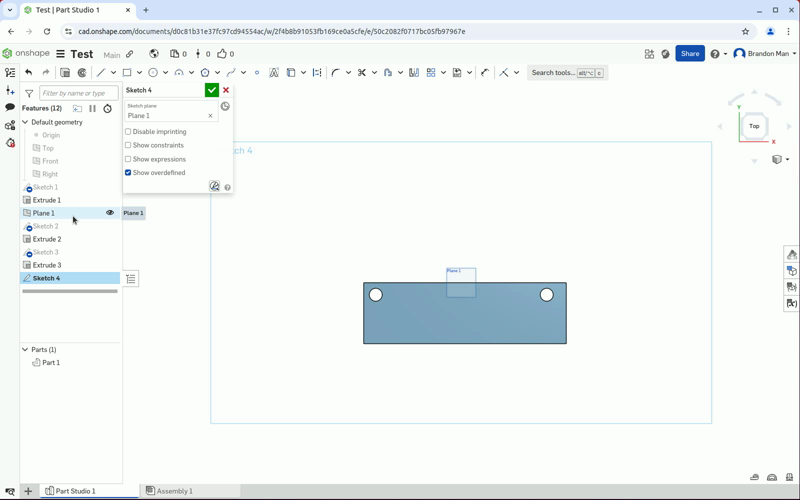
mouse_move(73, 352)
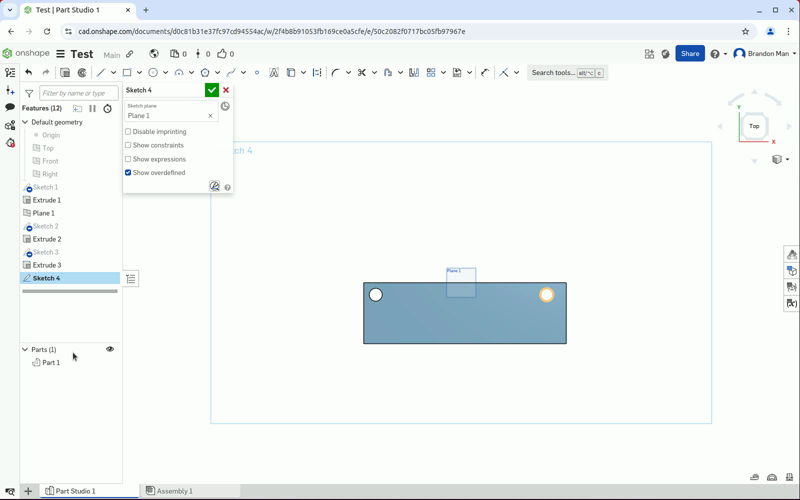
key(y)
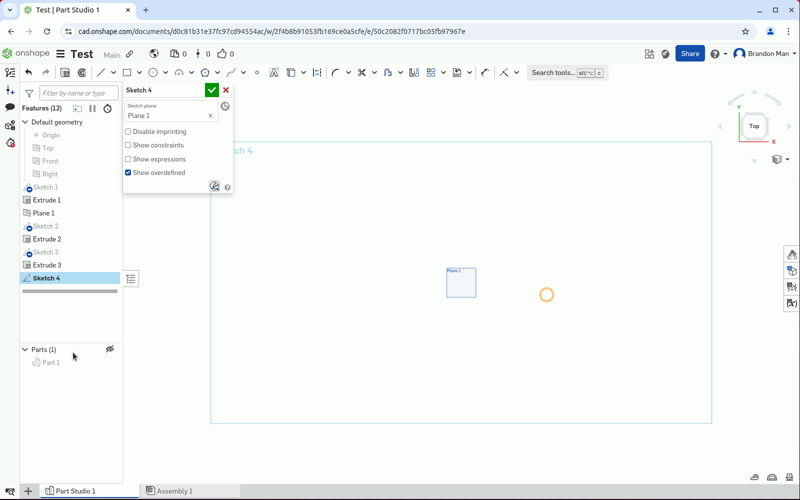
key(c)
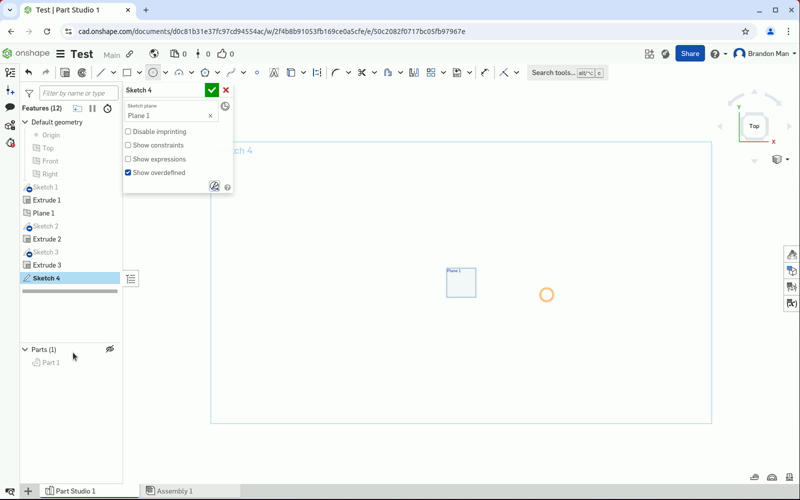
key_down(shift)
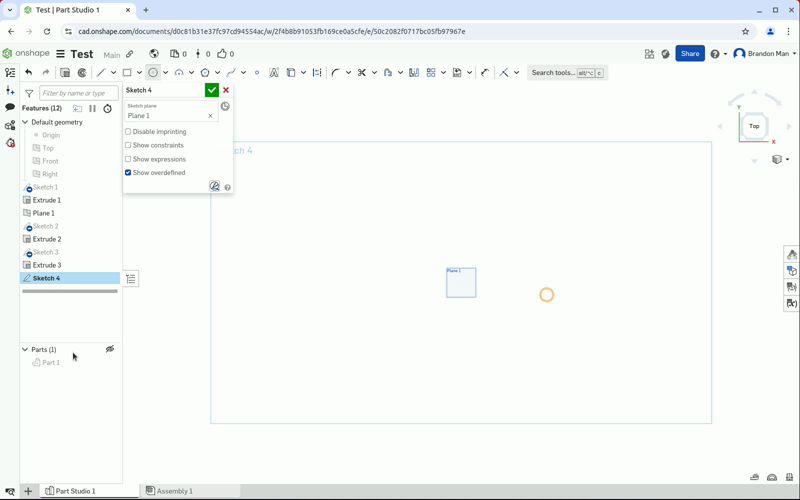
mouse_move(375, 332)
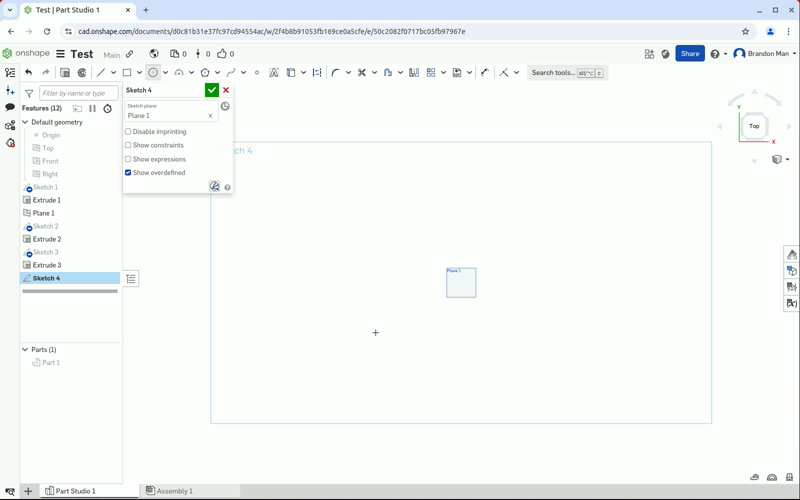
click(375, 332)
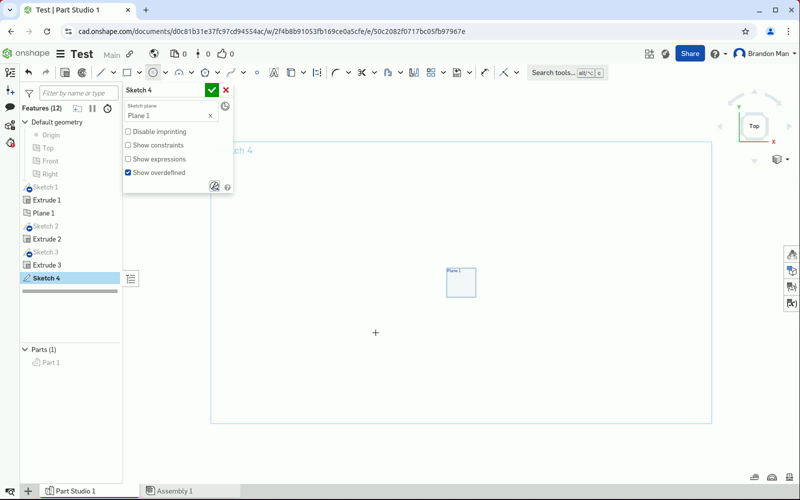
key_up(shift)
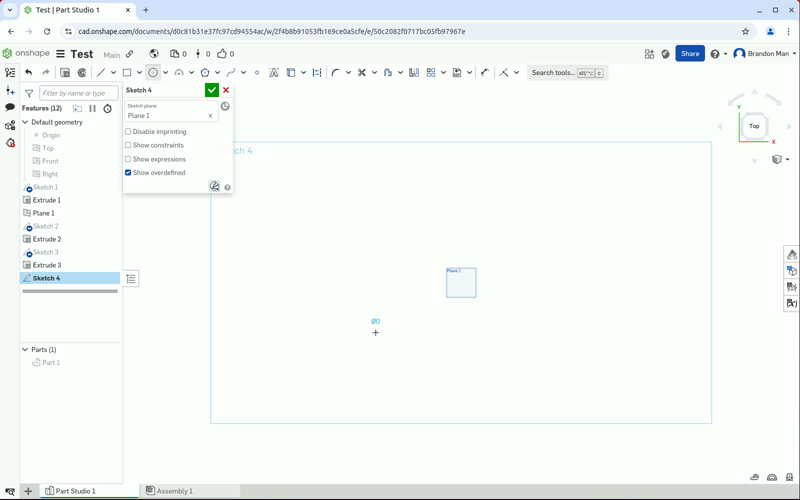
mouse_move(382, 332)
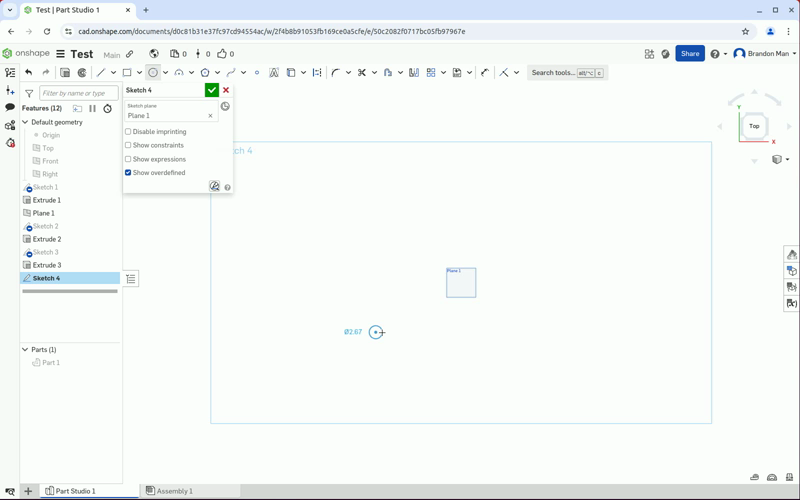
click(382, 332)
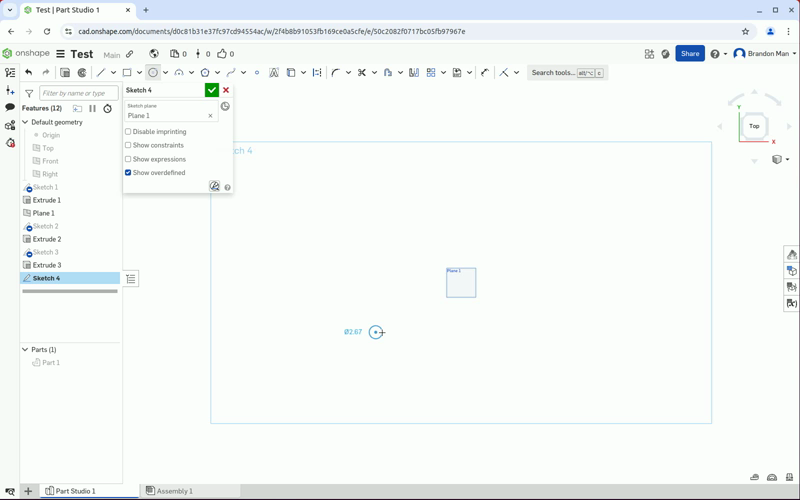
key(esc)
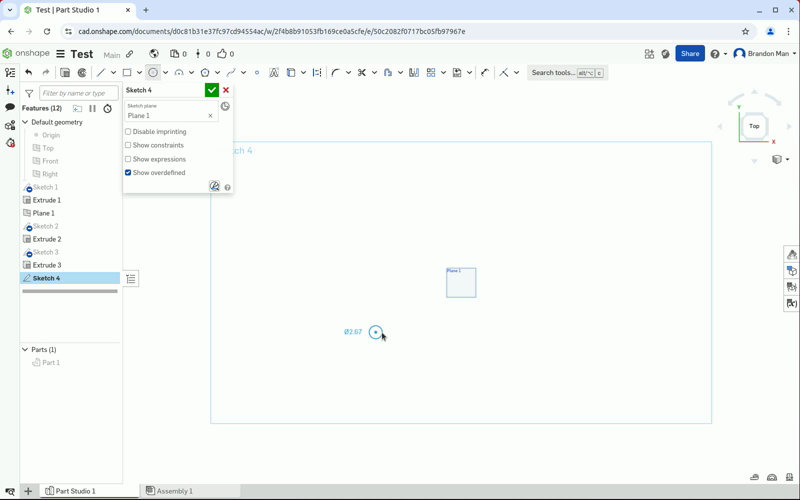
mouse_move(372, 327)
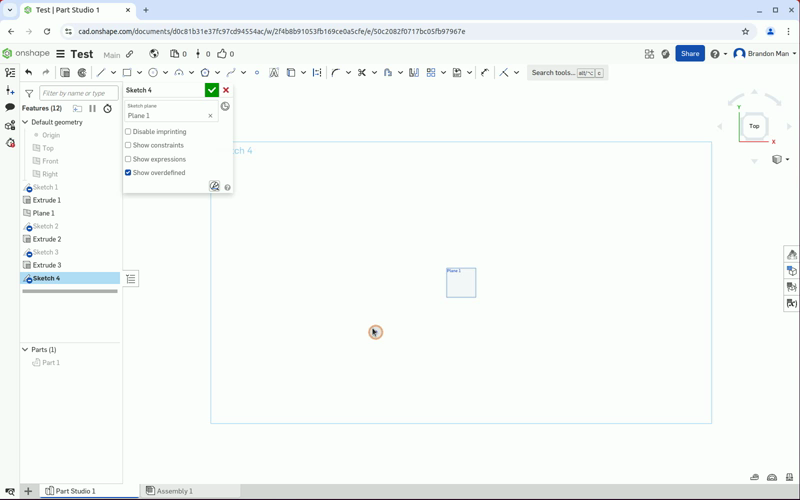
scroll(6)
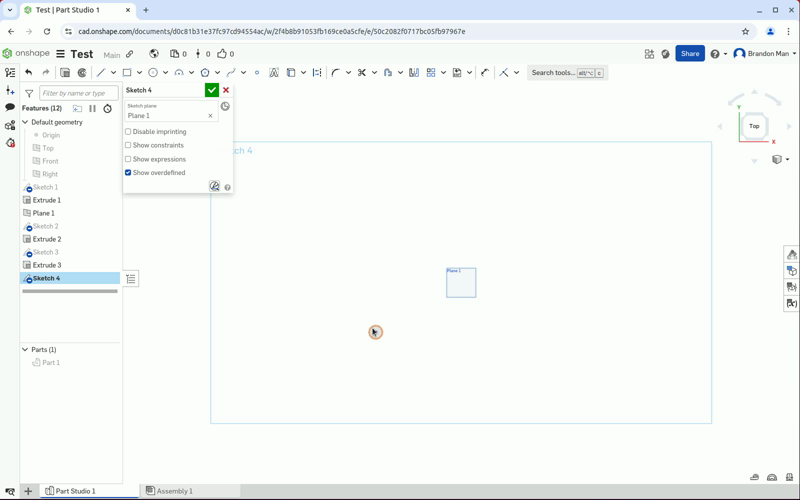
scroll(6)
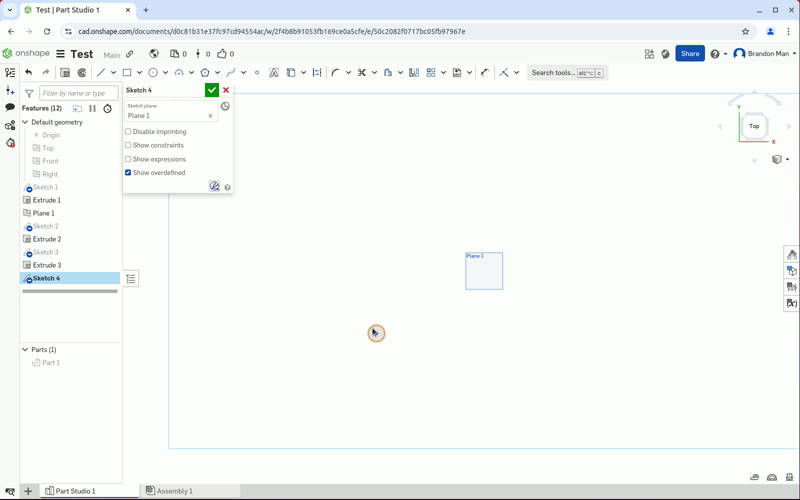
scroll(6)
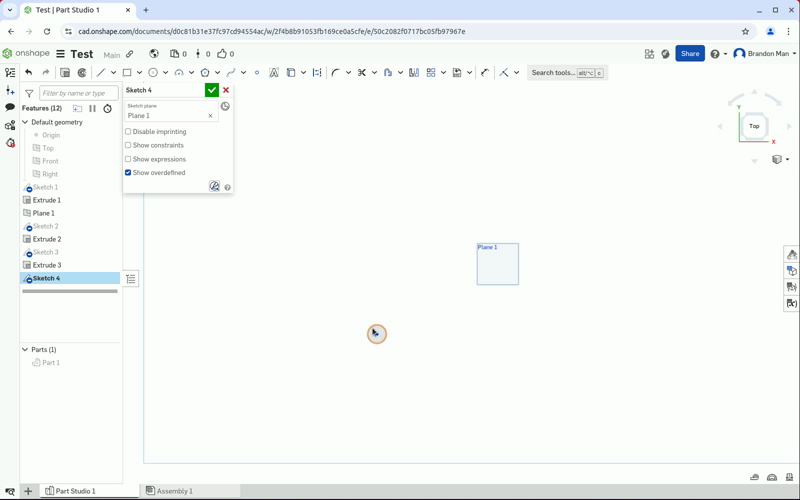
scroll(6)
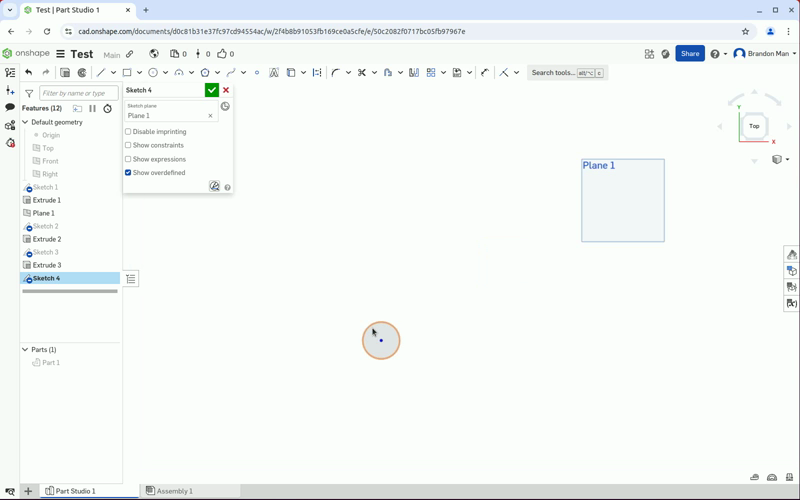
scroll(6)
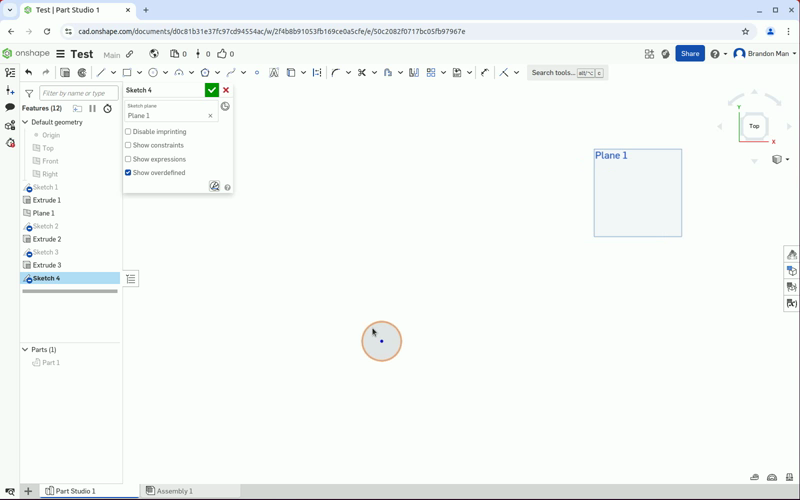
scroll(6)
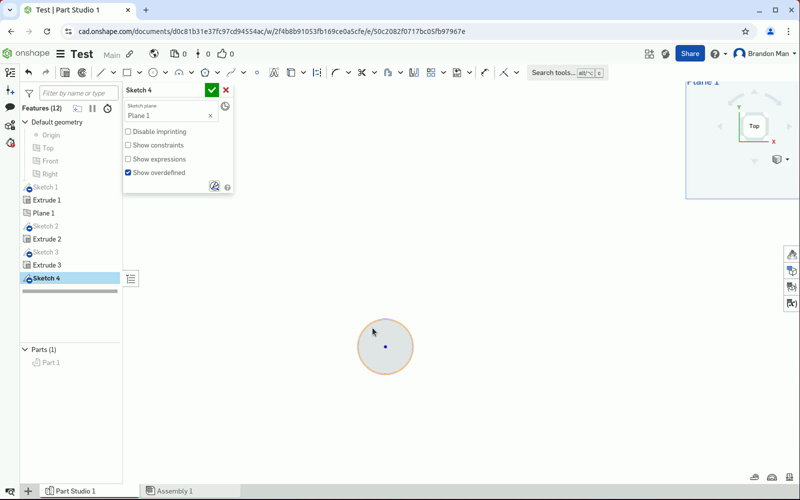
scroll(6)
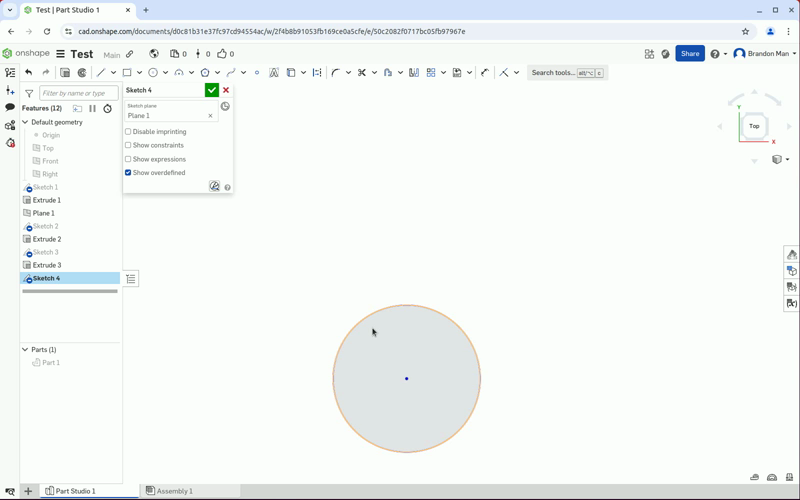
click(372, 327)
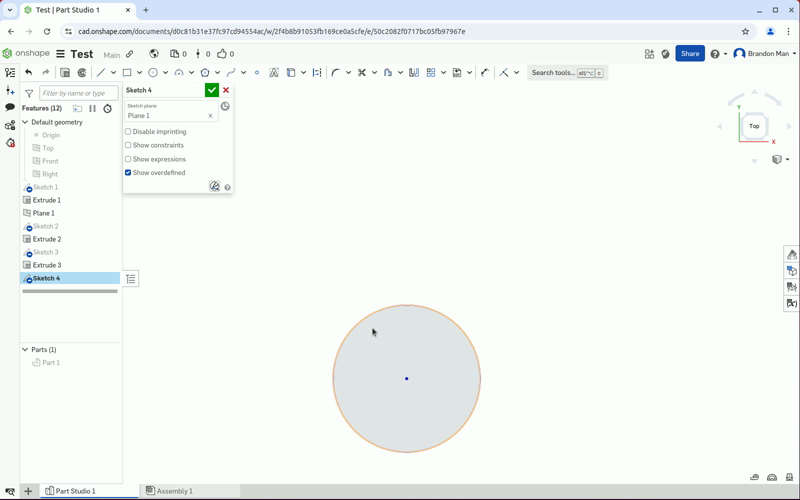
scroll(-6)
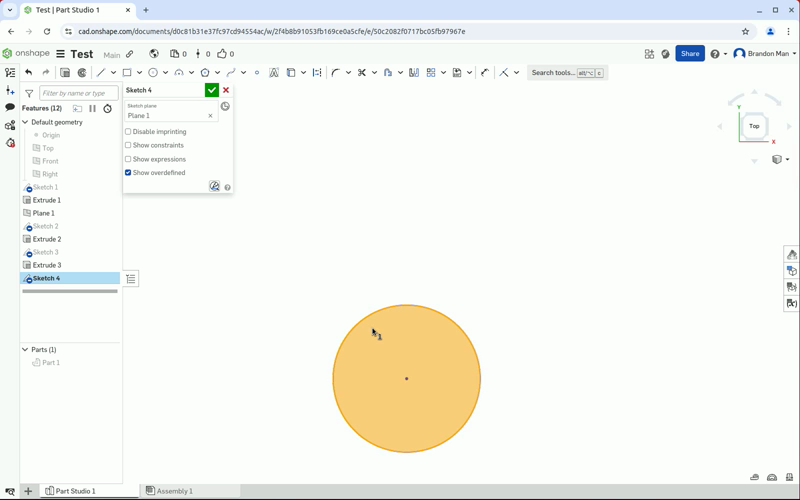
scroll(-6)
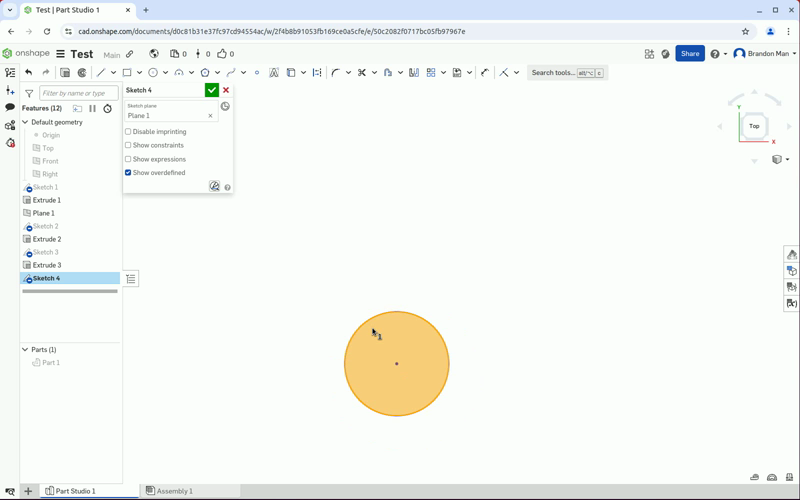
scroll(-6)
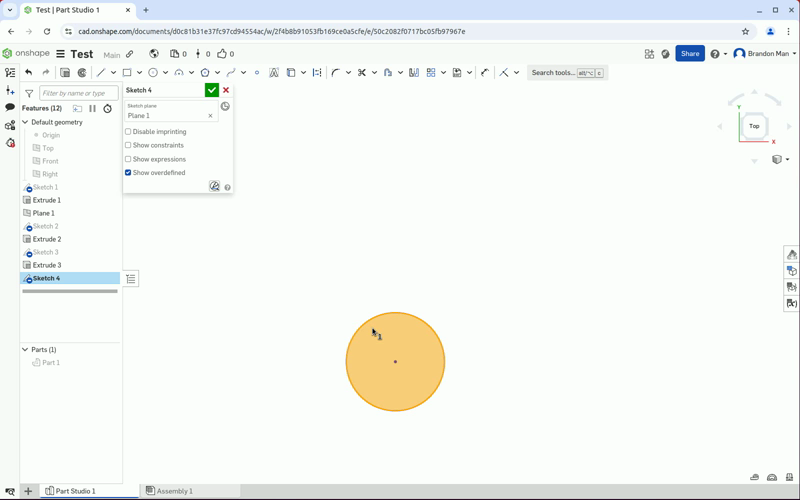
scroll(-6)
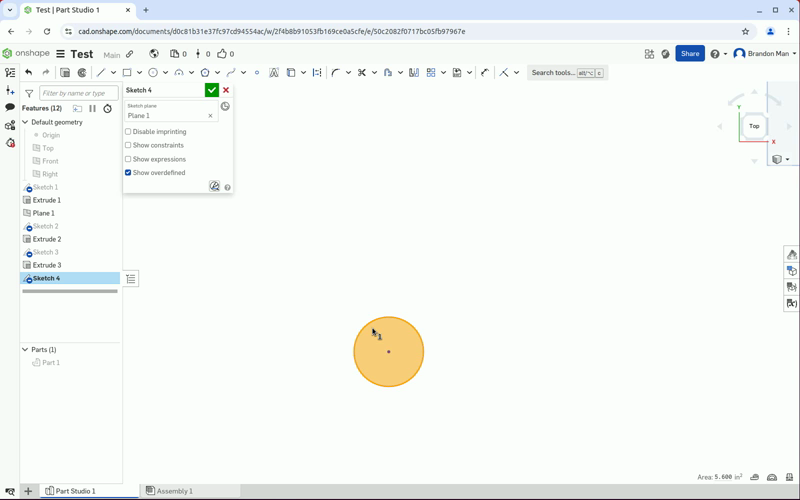
scroll(-6)
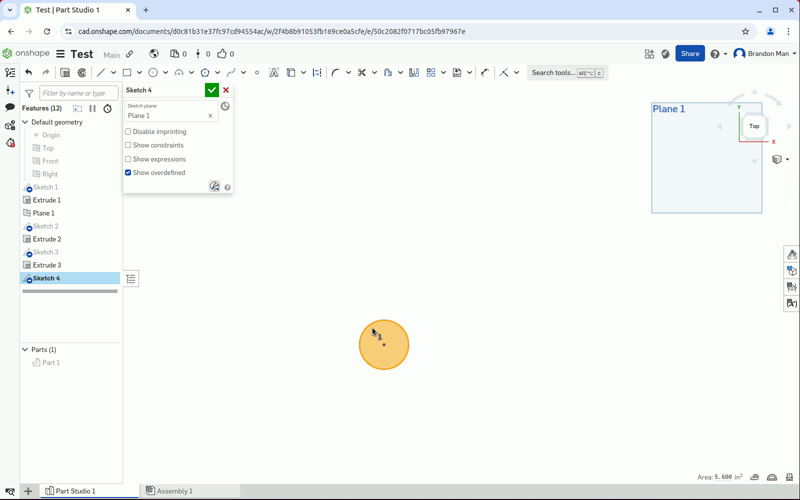
scroll(-6)
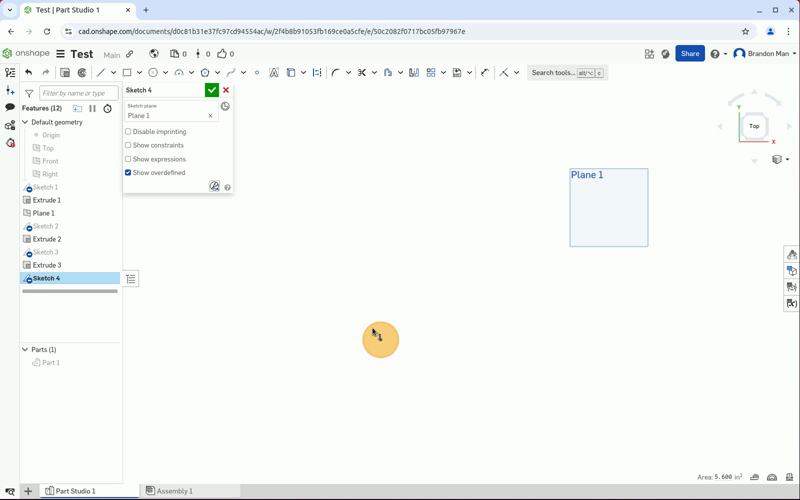
scroll(-6)
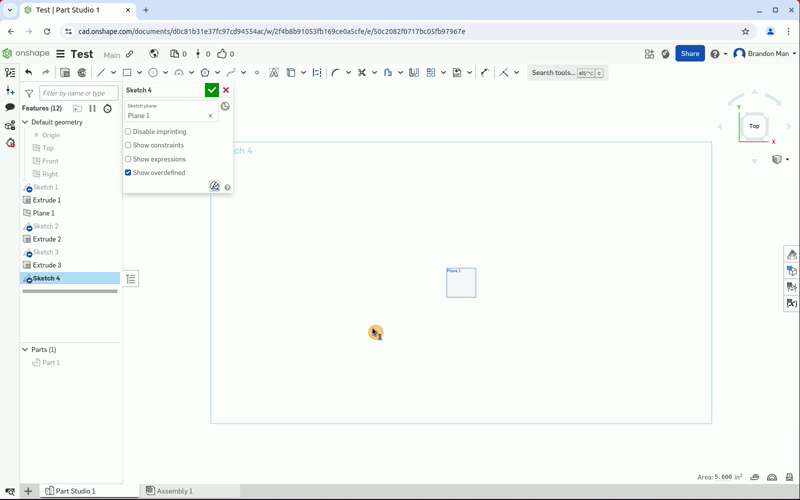
mouse_move(73, 352)
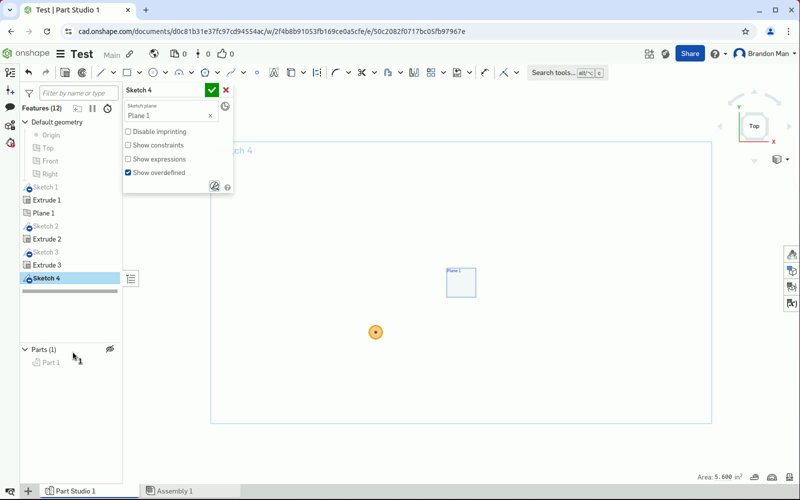
key(shift+y)
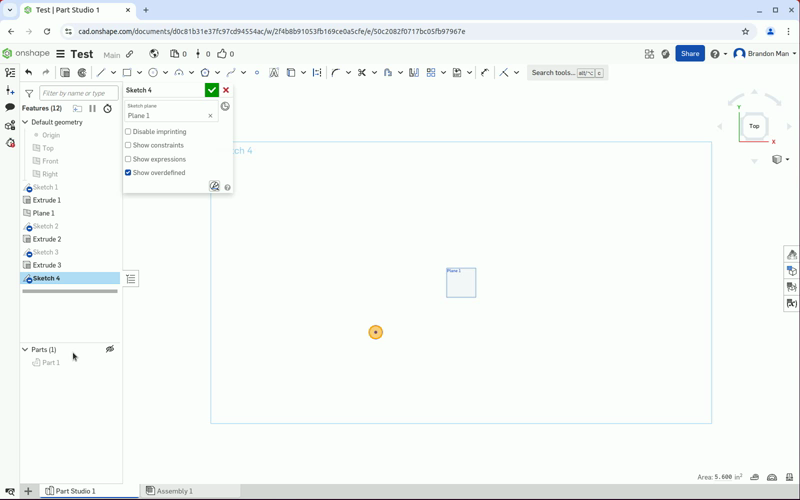
key(shift+e)
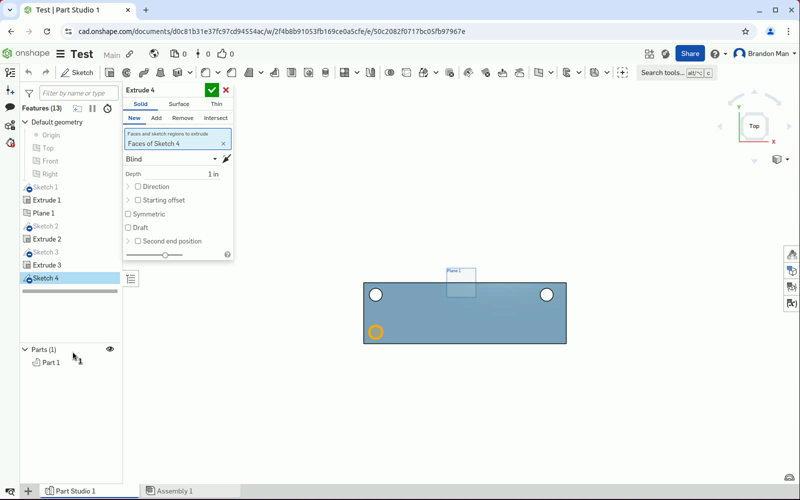
mouse_move(143, 106)
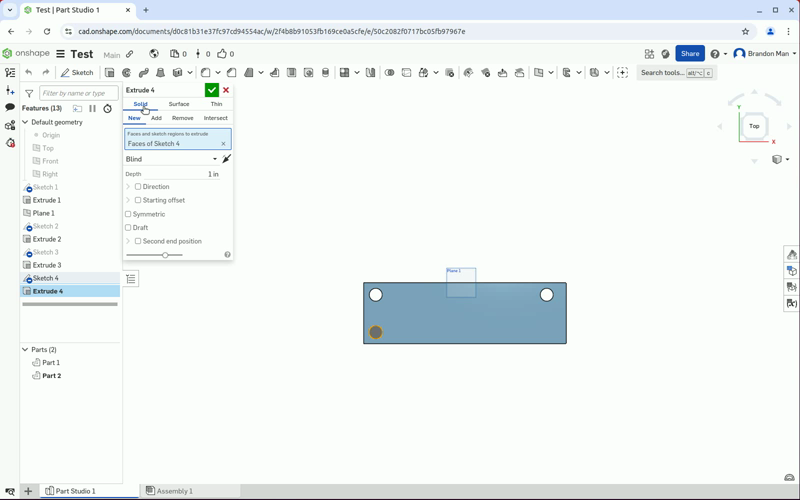
click(143, 106)
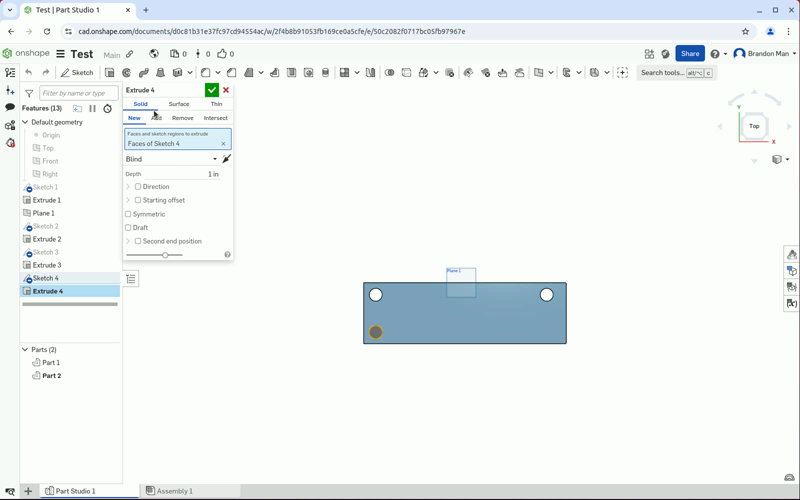
mouse_move(186, 120)
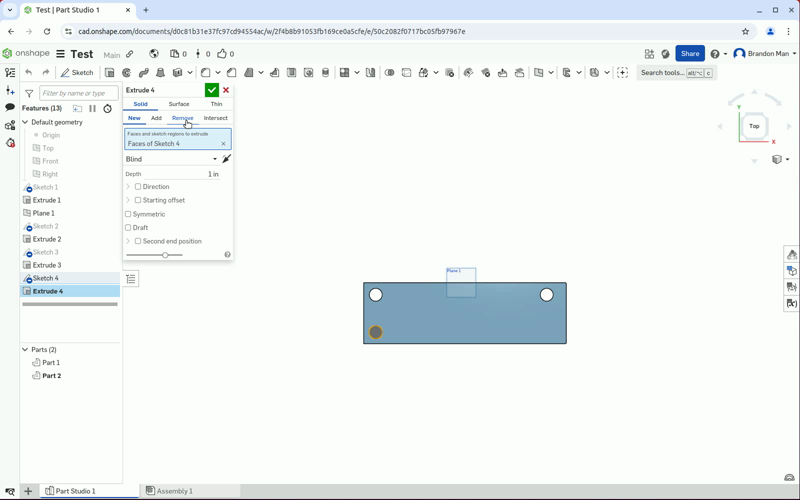
click(186, 120)
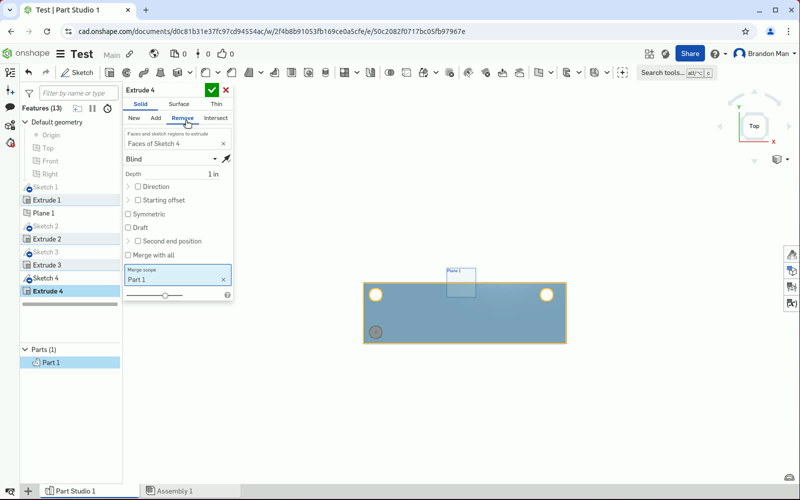
key(tab, 4)
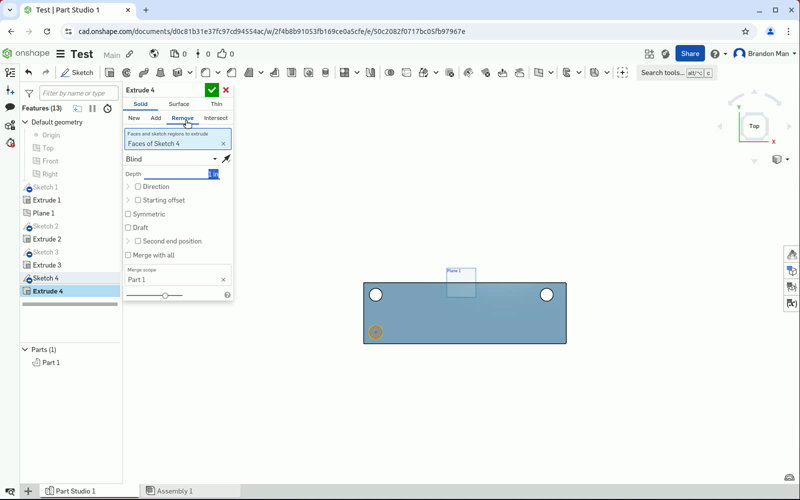
text(5.296)
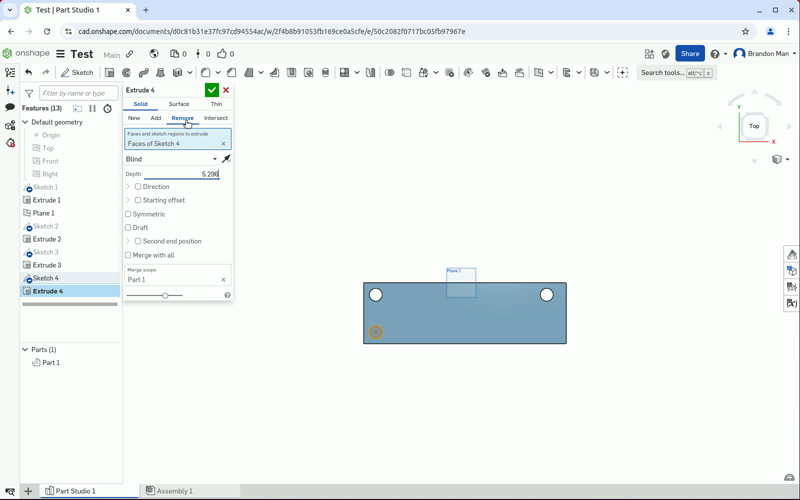
key(tab, 6)
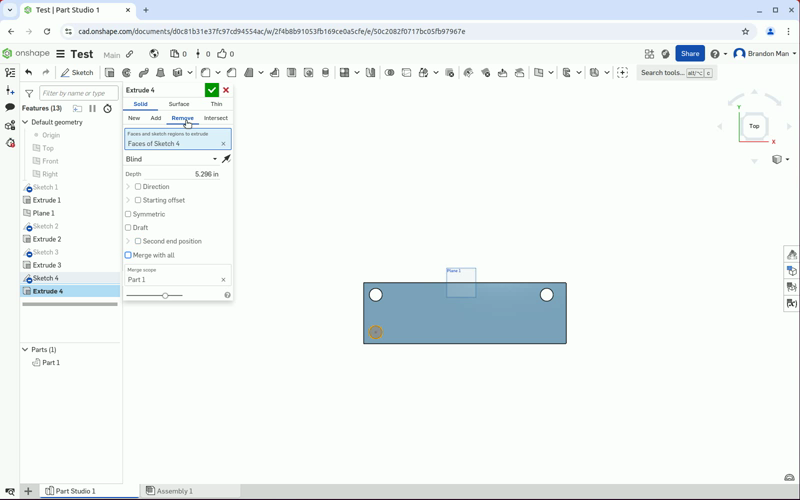
key(space)
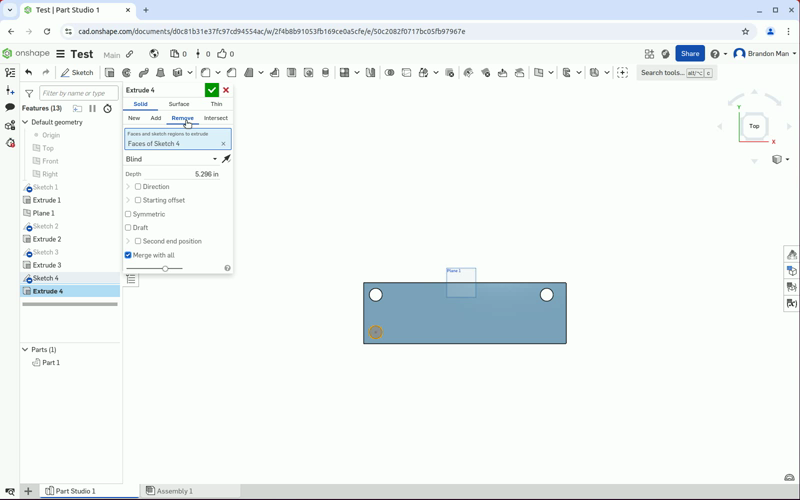
key(enter)
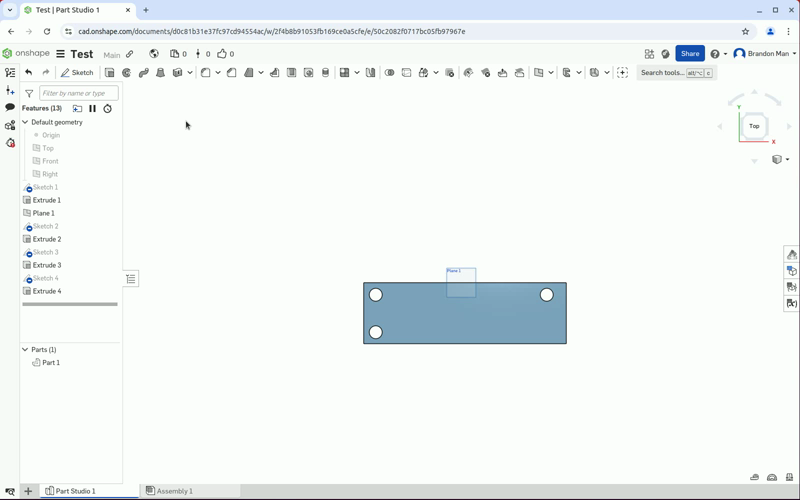
key(shift+h)
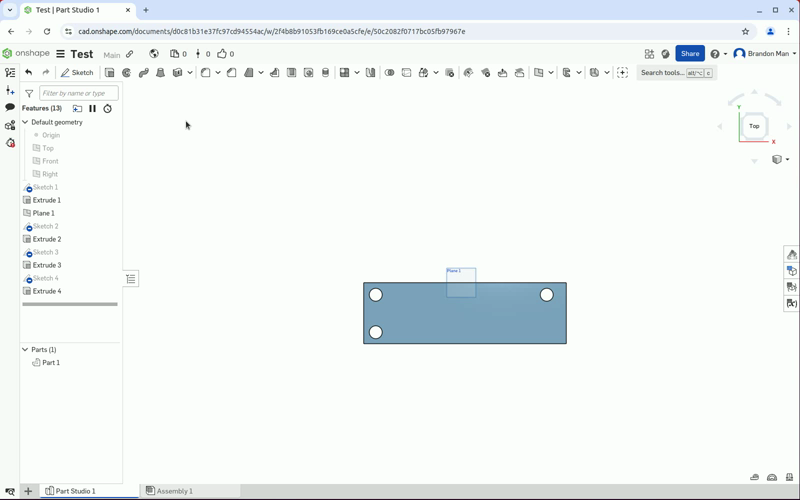
key(shift+h)
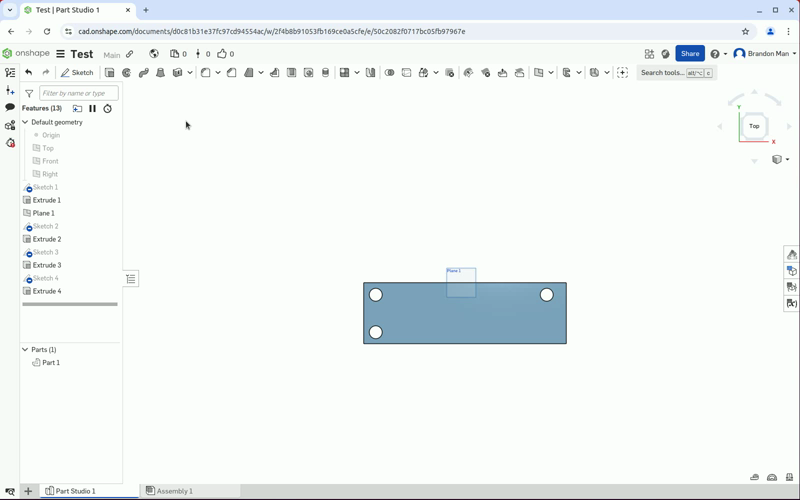
mouse_move(73, 189)
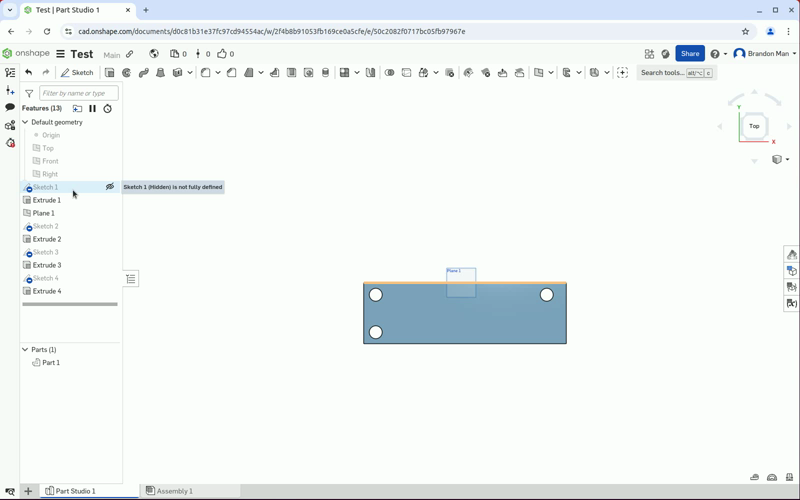
click(73, 189)
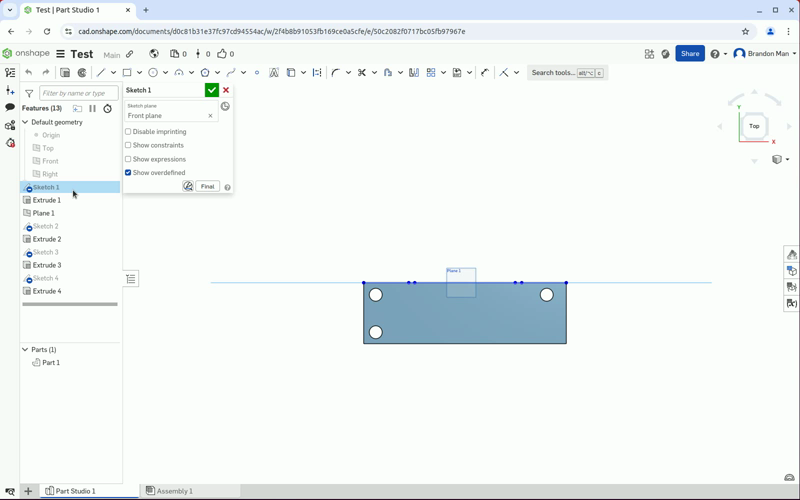
mouse_move(229, 92)
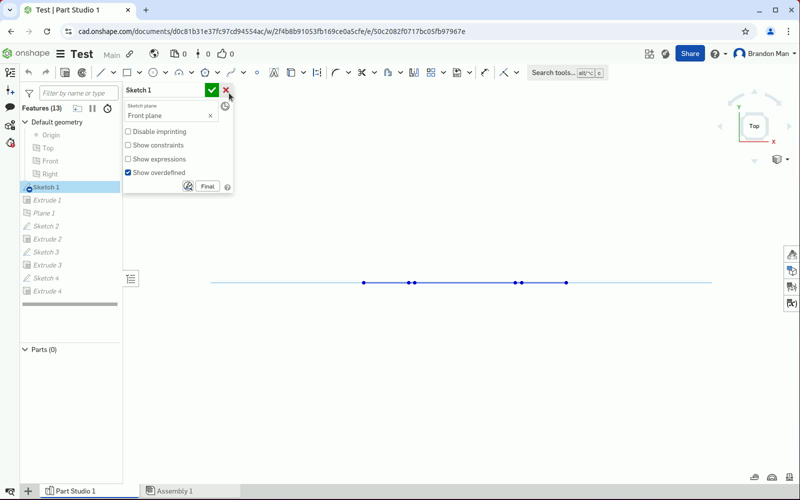
click(229, 92)
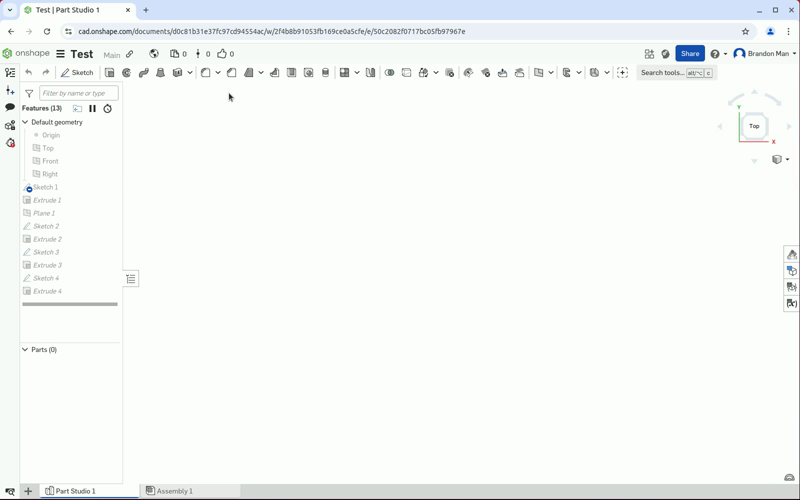
key(shift+s)
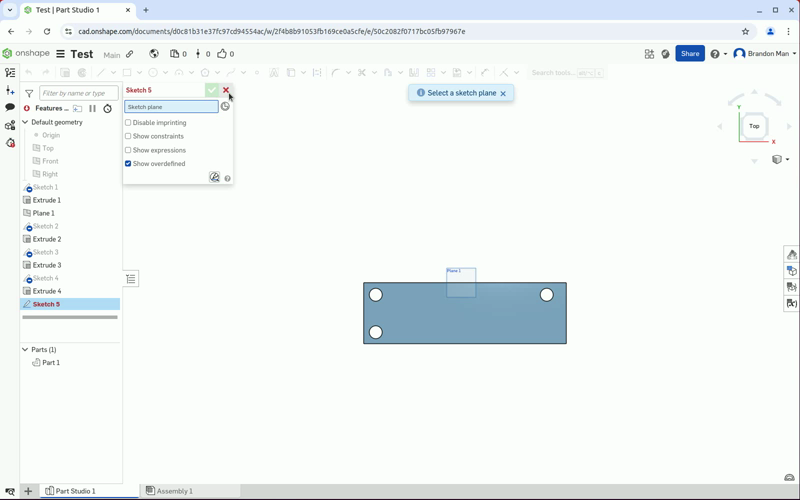
mouse_move(73, 215)
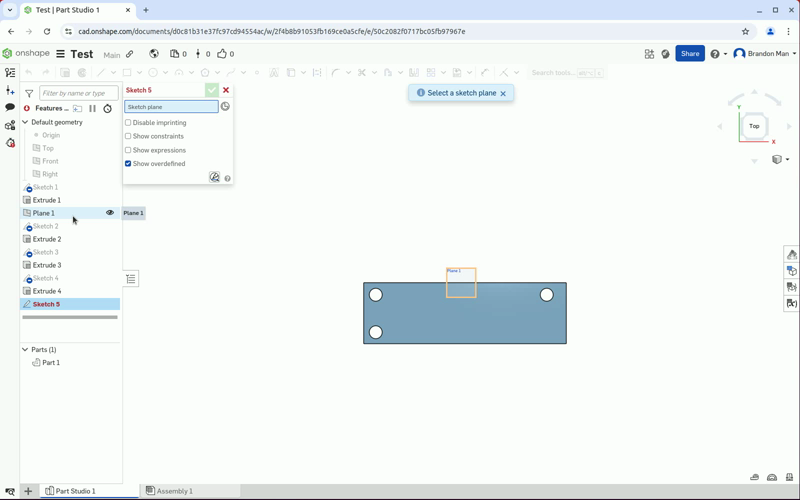
click(73, 215)
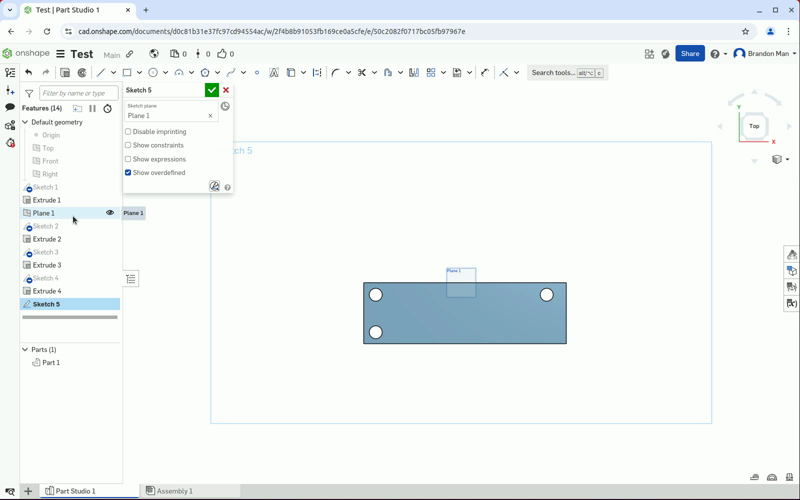
mouse_move(73, 352)
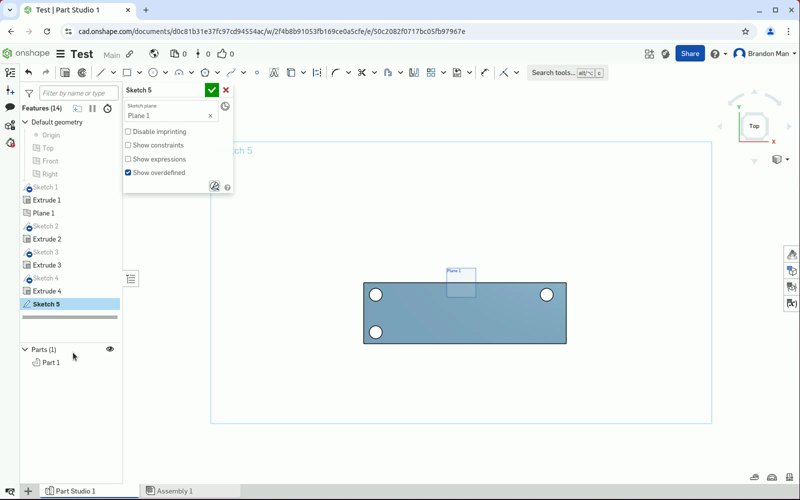
key(y)
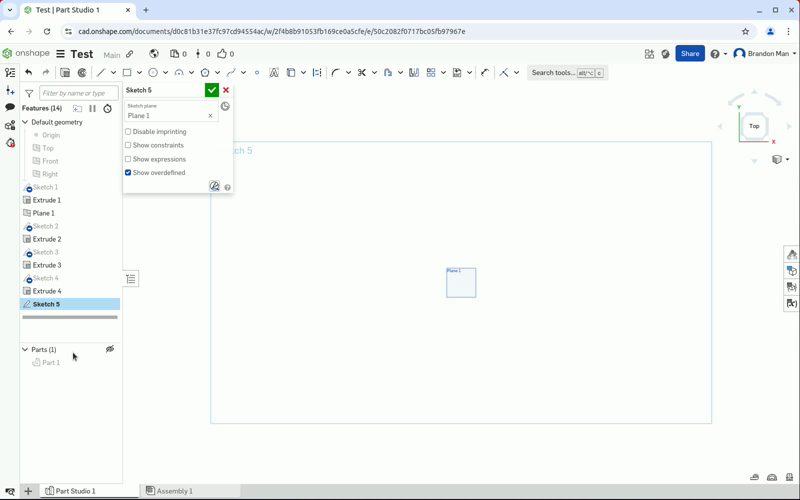
key(c)
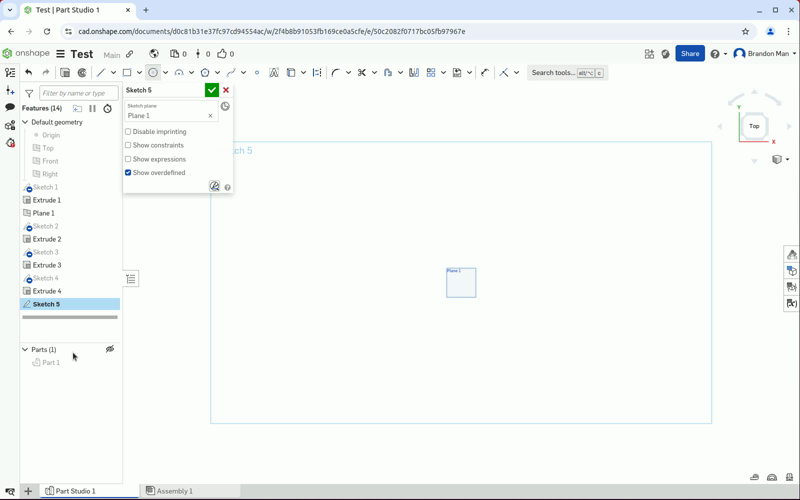
key_down(shift)
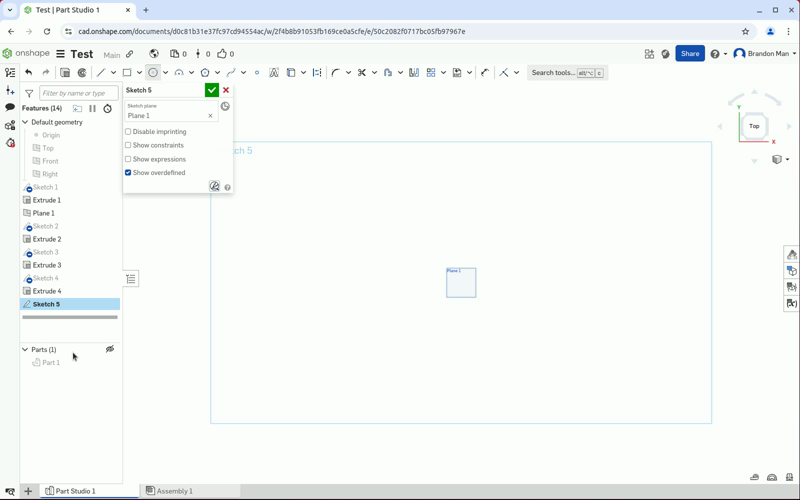
mouse_move(546, 332)
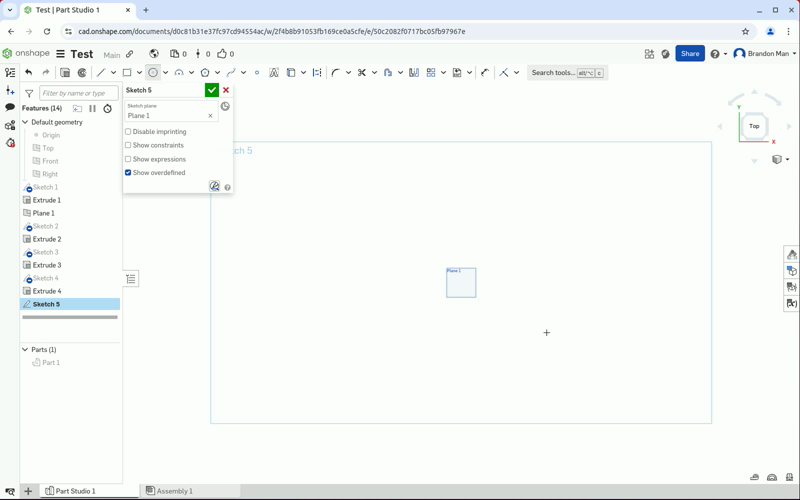
click(546, 332)
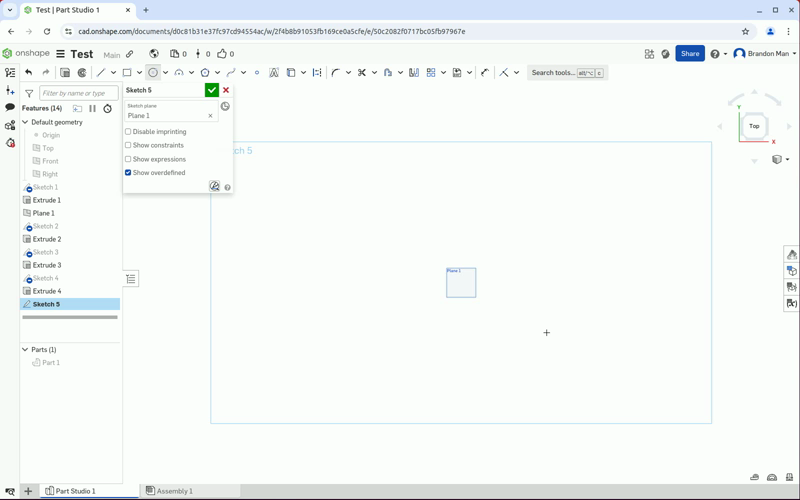
key_up(shift)
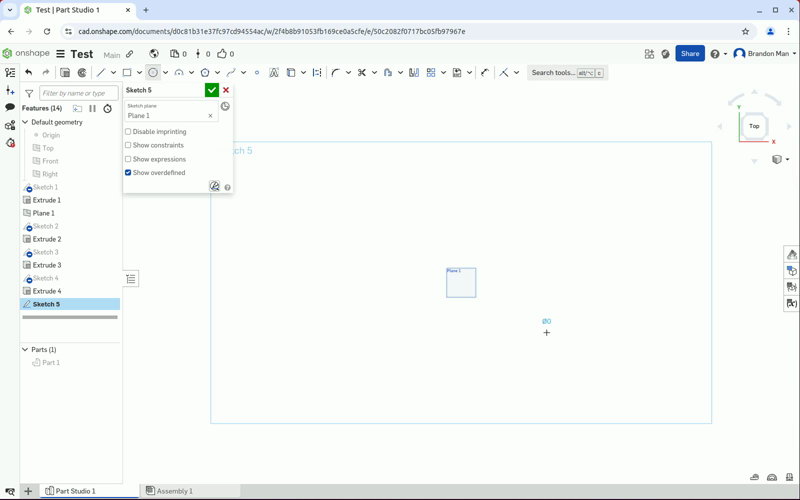
mouse_move(553, 332)
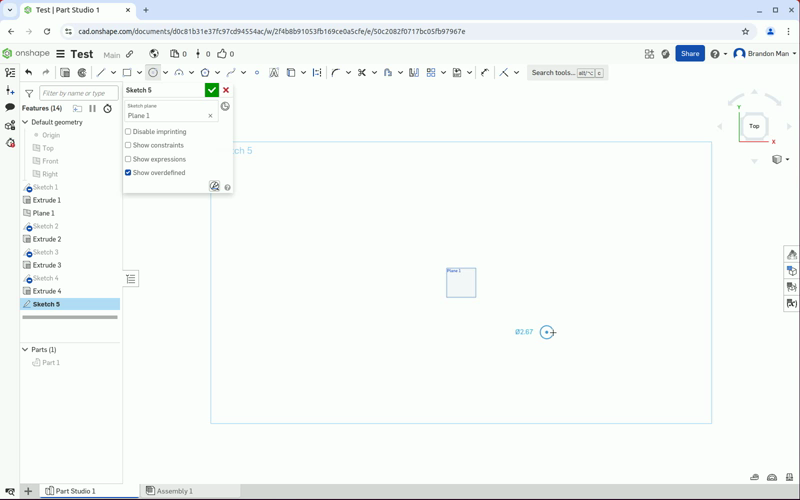
click(553, 332)
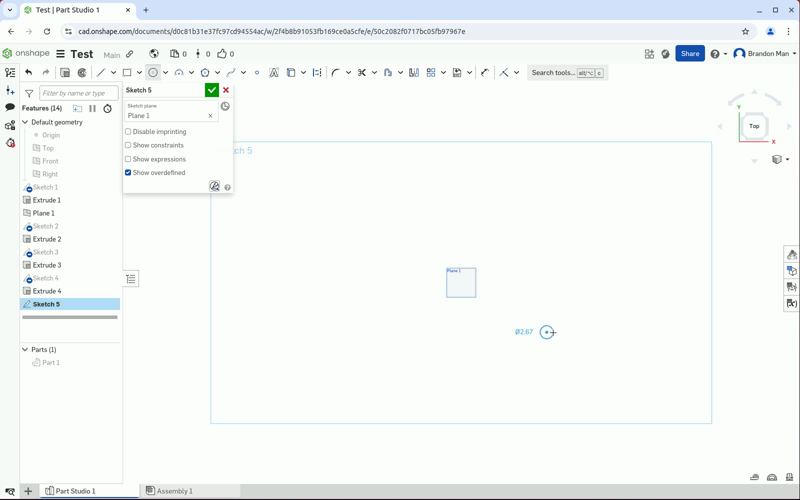
key(esc)
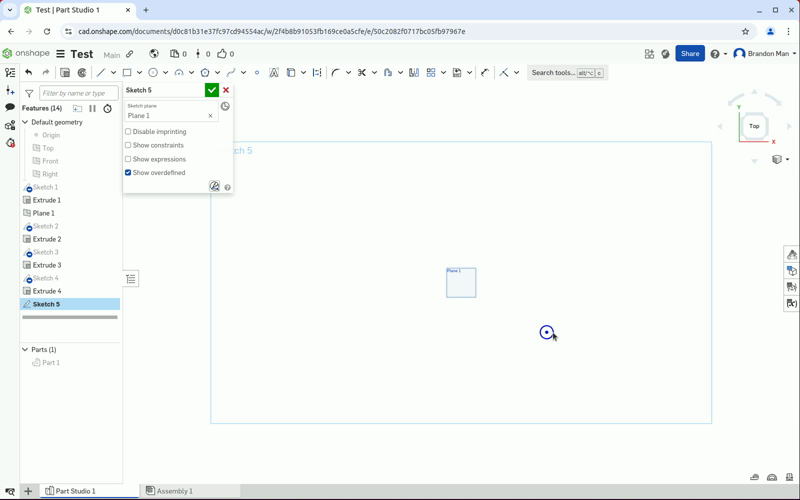
mouse_move(548, 332)
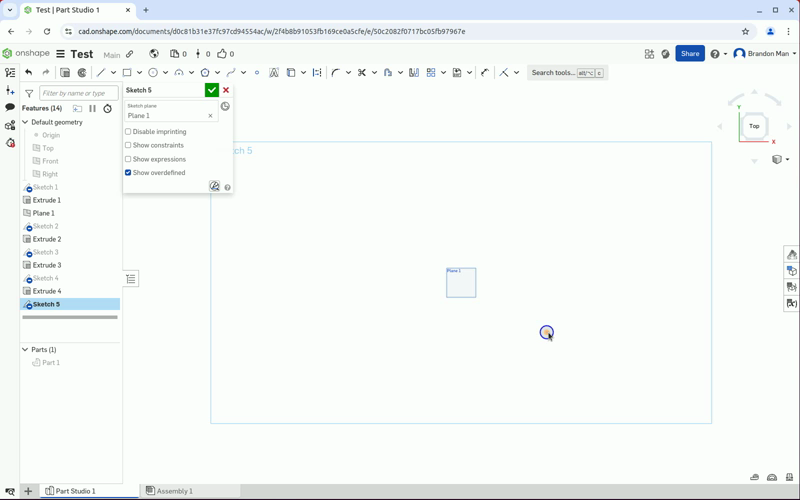
scroll(6)
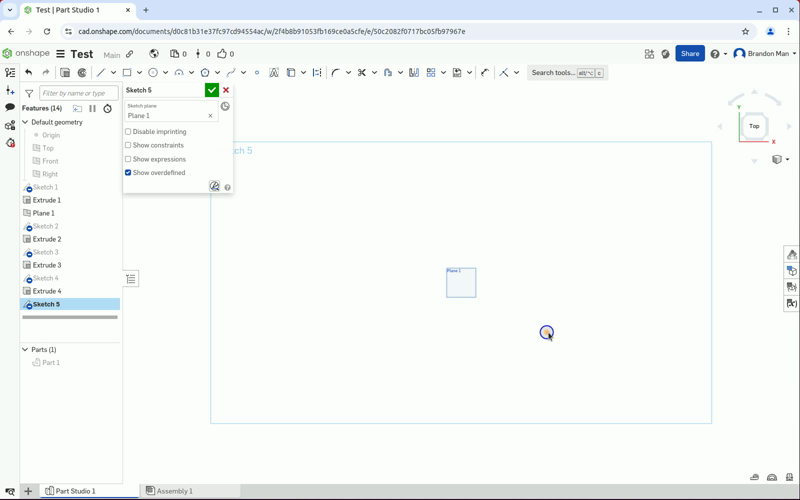
scroll(6)
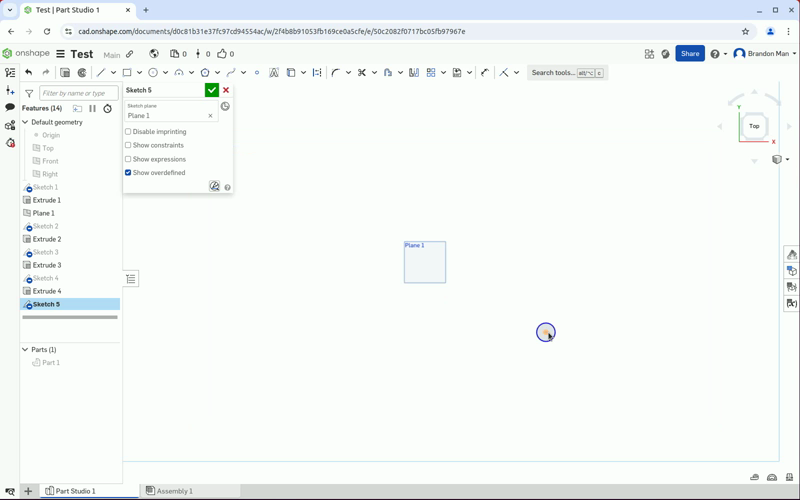
scroll(6)
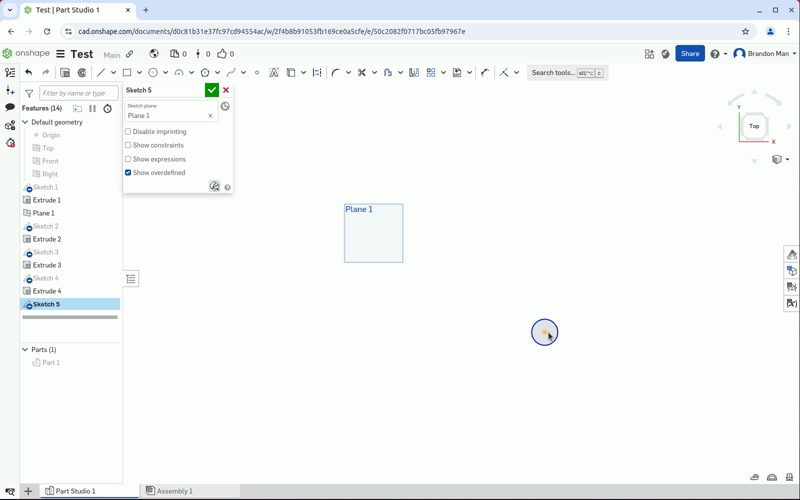
scroll(6)
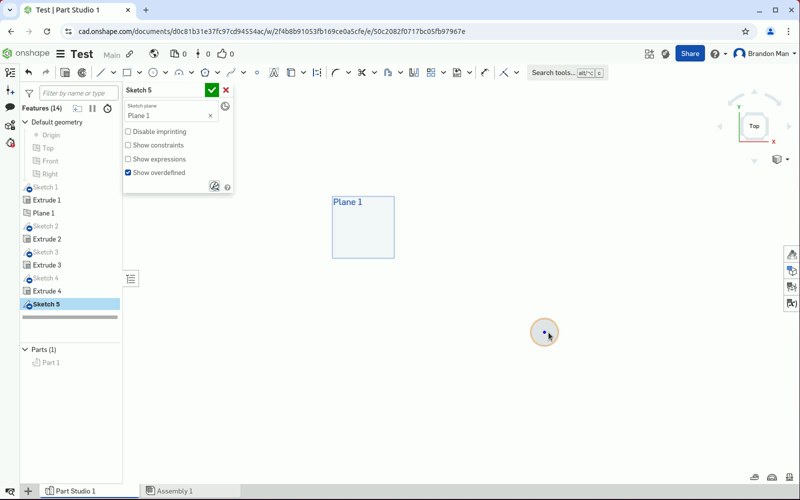
scroll(6)
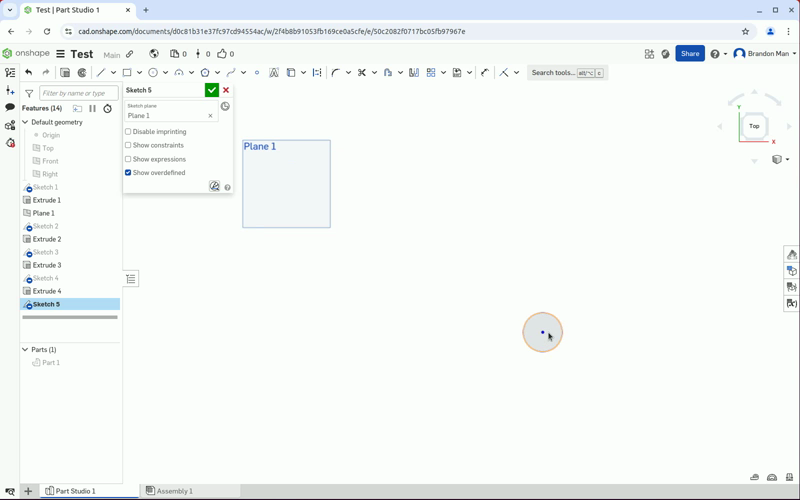
scroll(6)
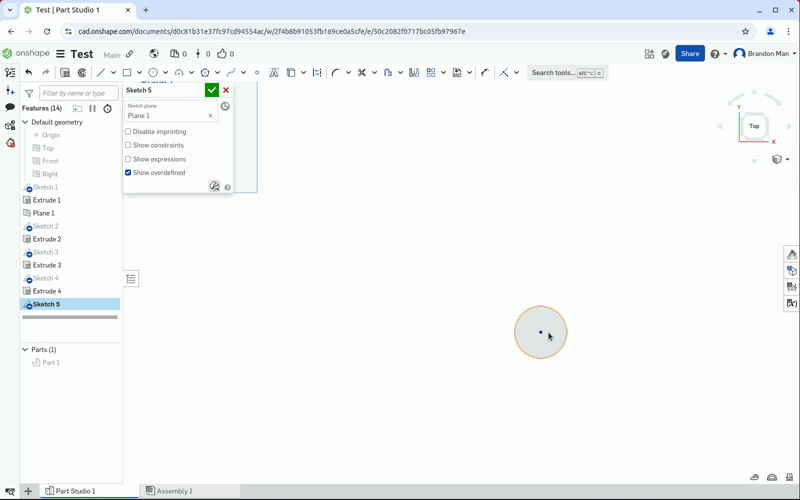
scroll(6)
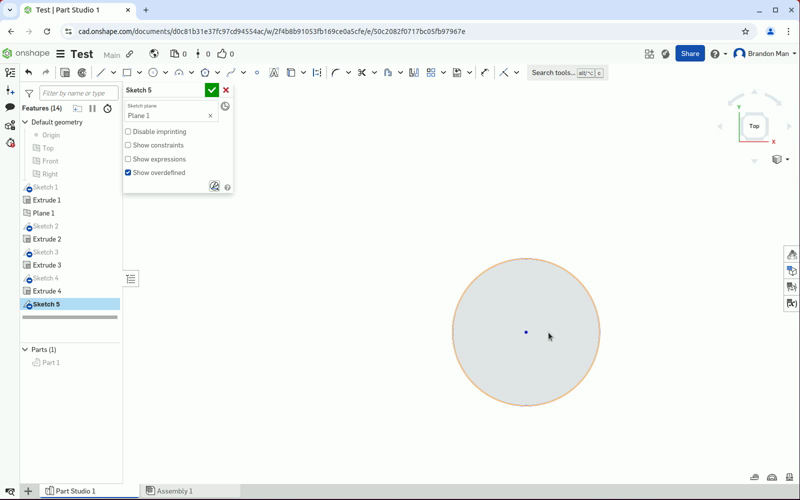
click(548, 332)
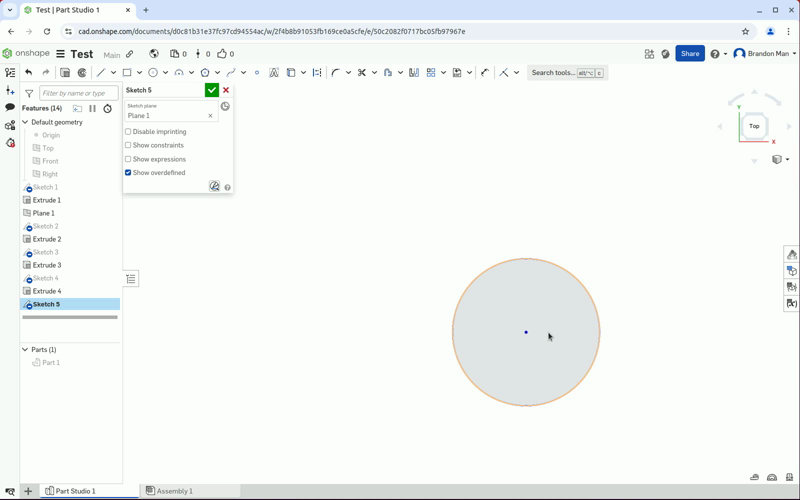
scroll(-6)
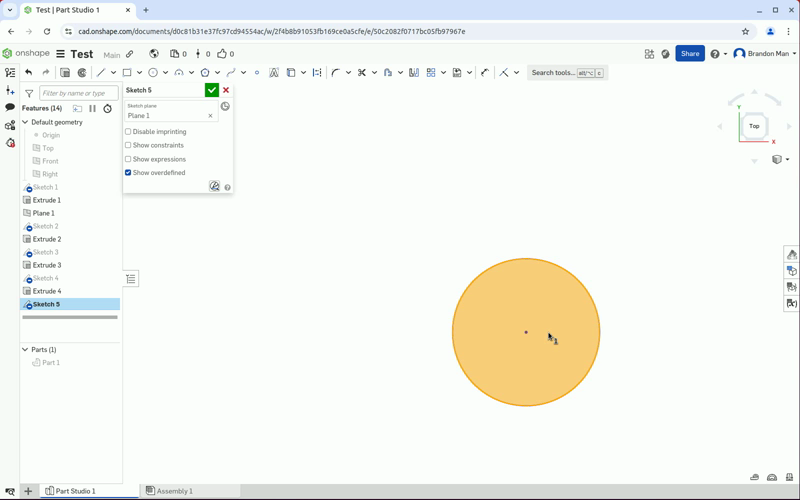
scroll(-6)
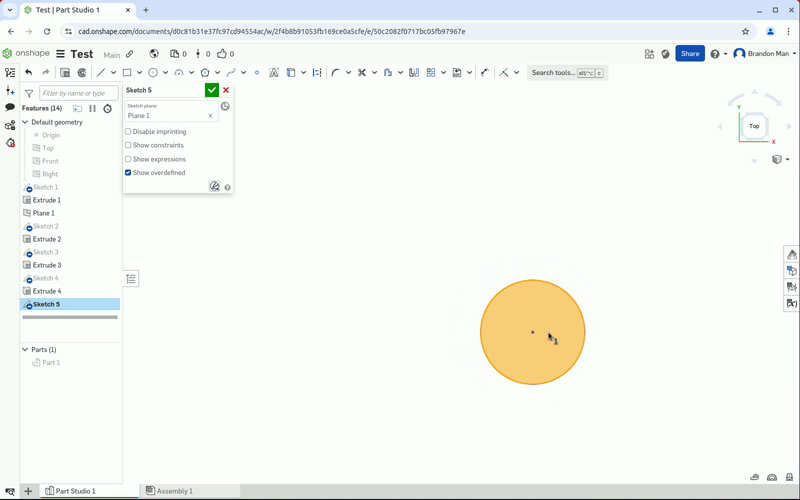
scroll(-6)
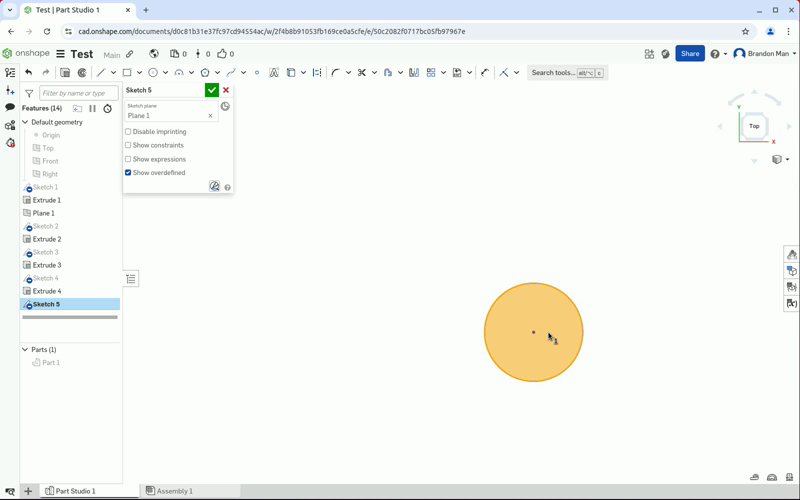
scroll(-6)
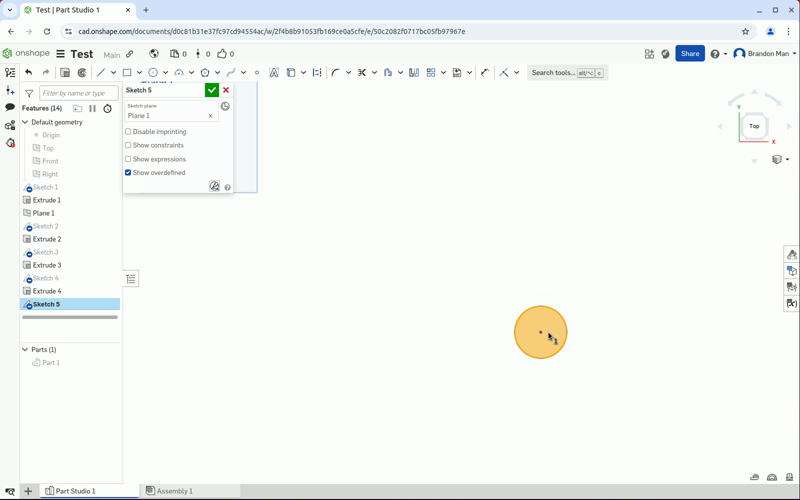
scroll(-6)
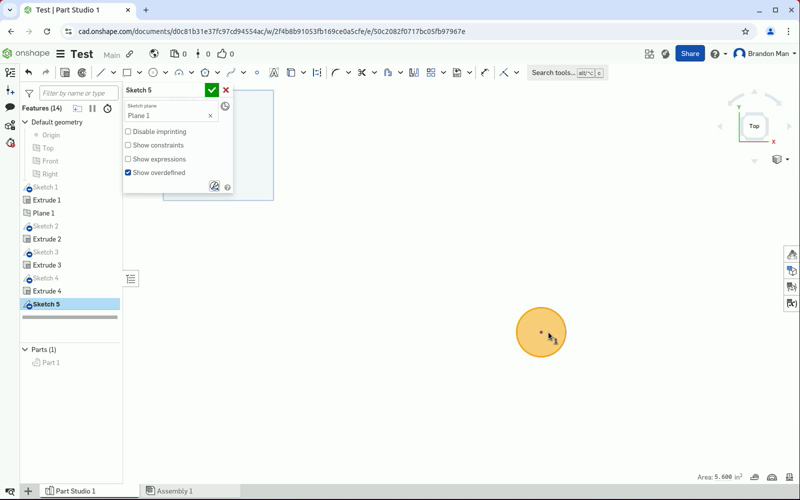
scroll(-6)
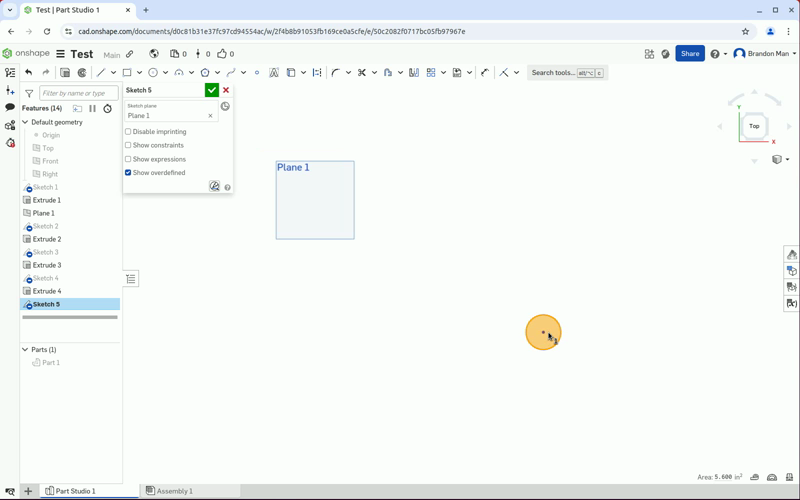
scroll(-6)
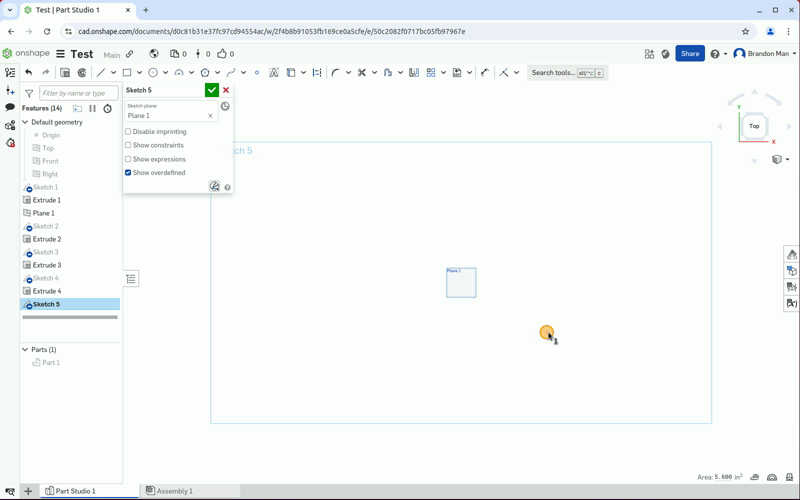
mouse_move(73, 352)
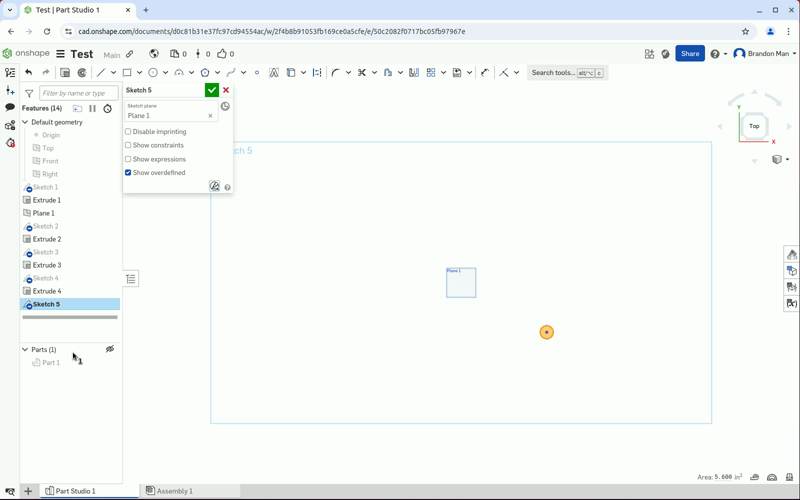
key(shift+y)
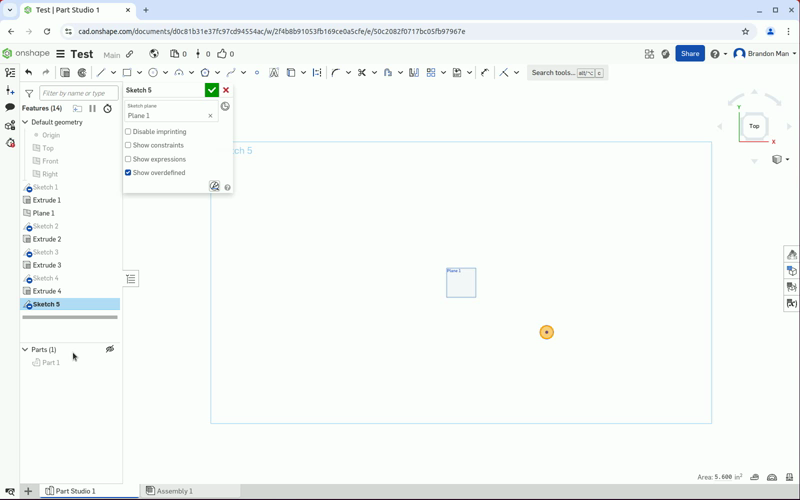
key(shift+e)
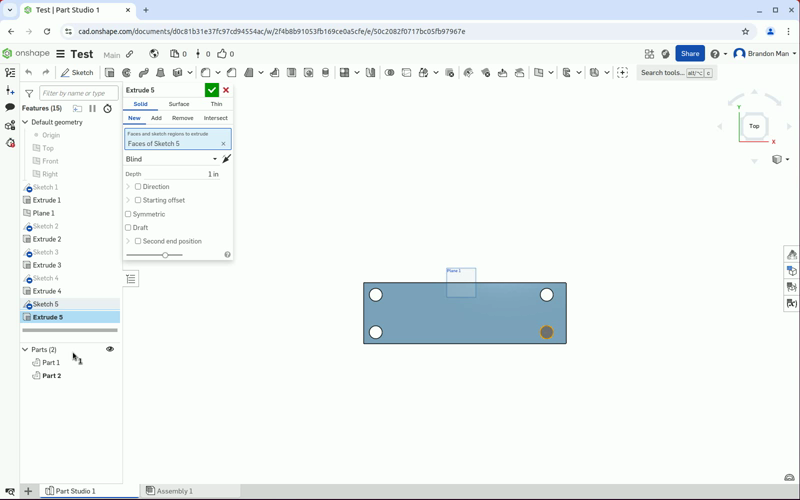
mouse_move(143, 106)
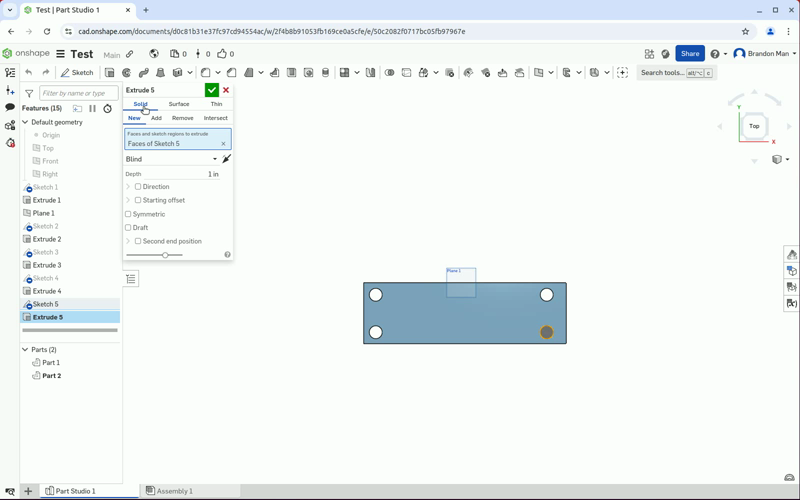
click(143, 106)
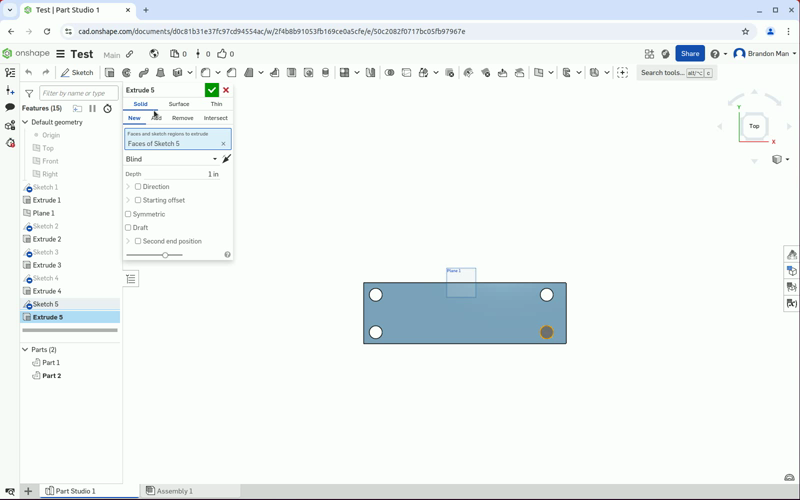
mouse_move(186, 120)
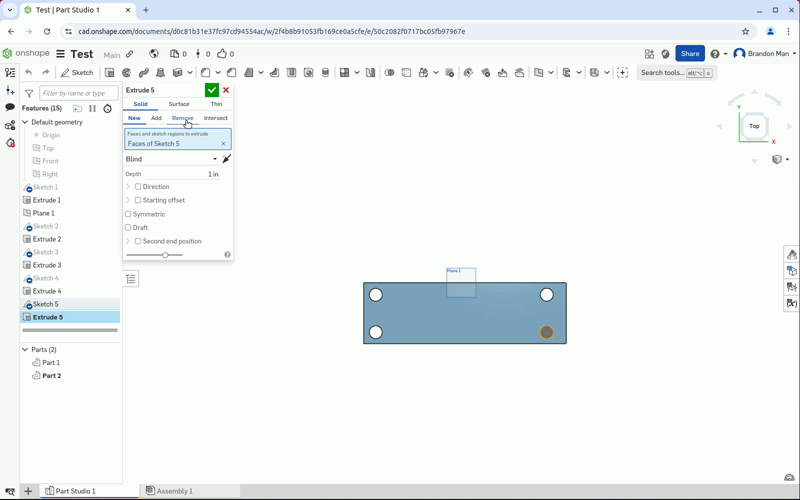
click(186, 120)
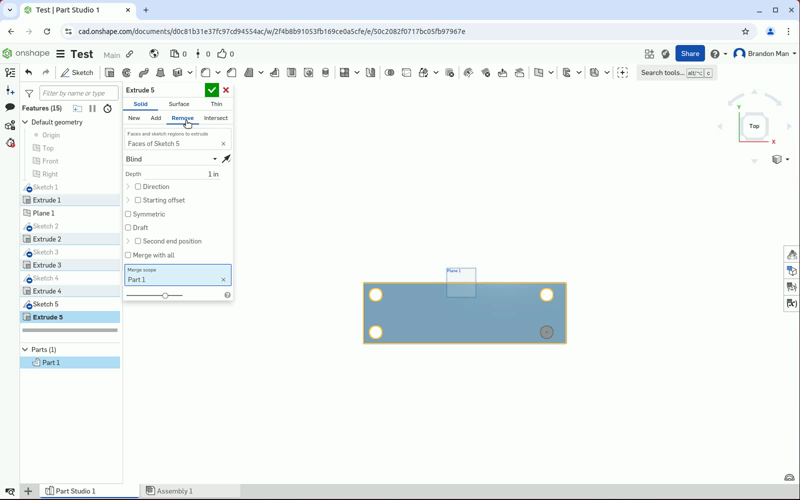
key(tab, 4)
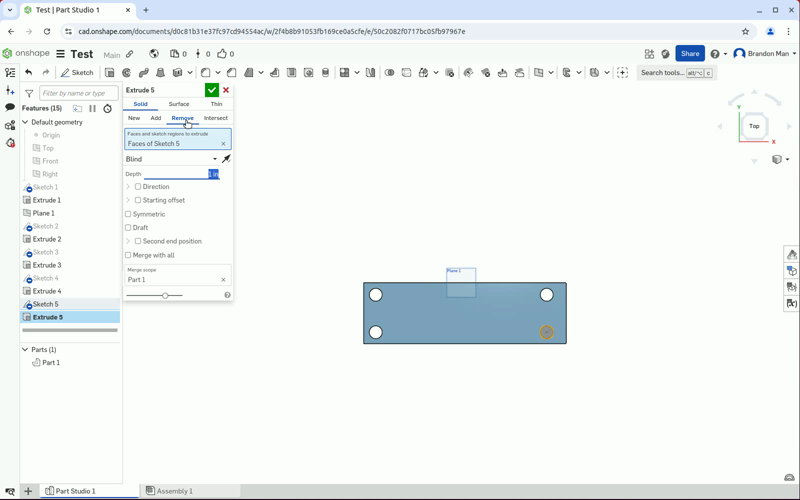
text(5.296)
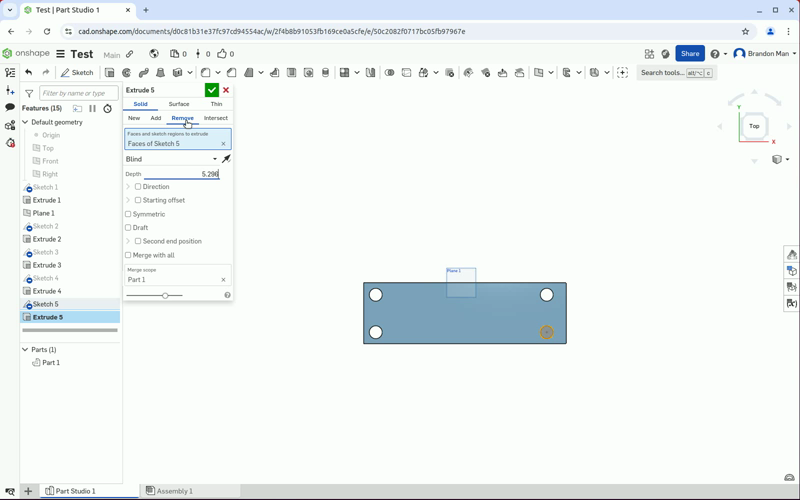
key(tab, 6)
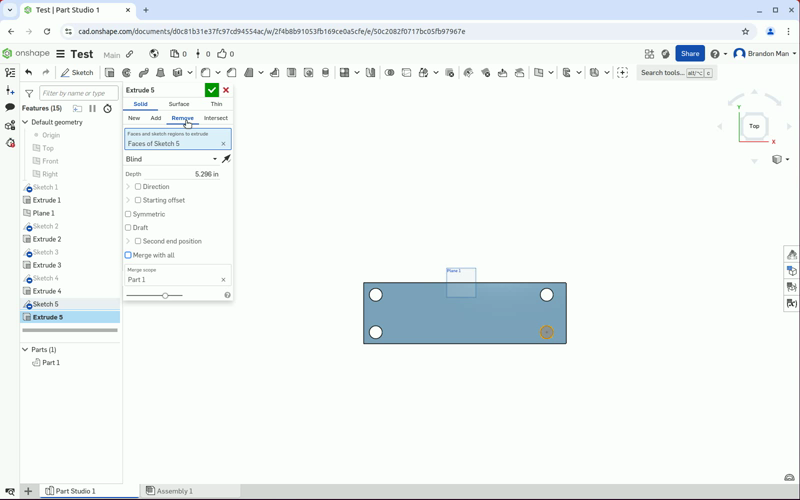
key(space)
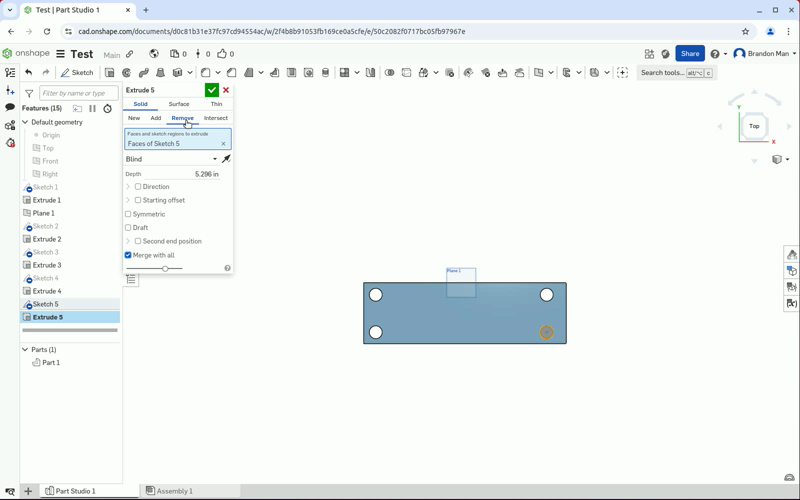
key(enter)
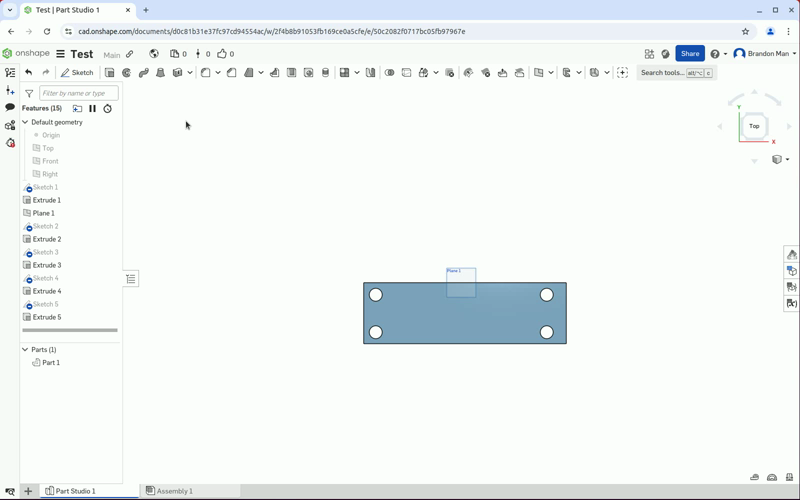
key(shift+h)
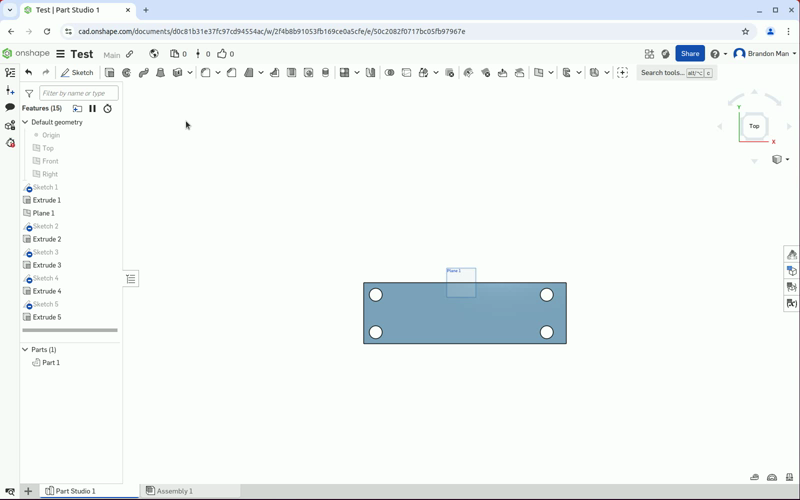
key(shift+h)
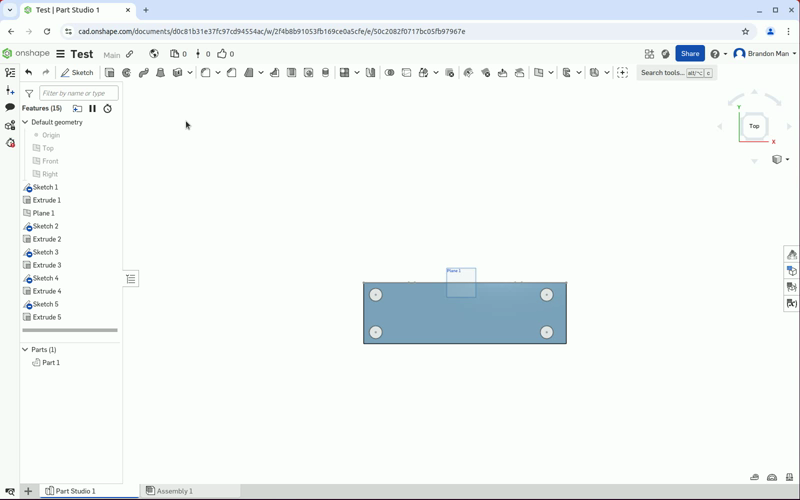
key(shift+7)
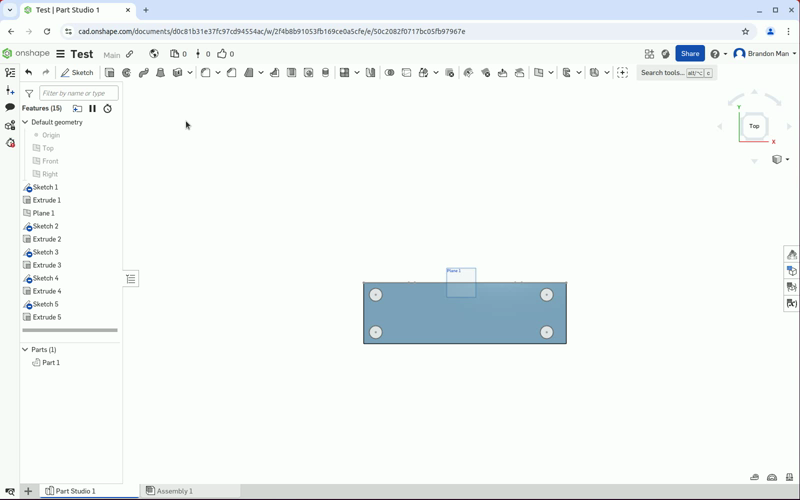
key(up, 3)
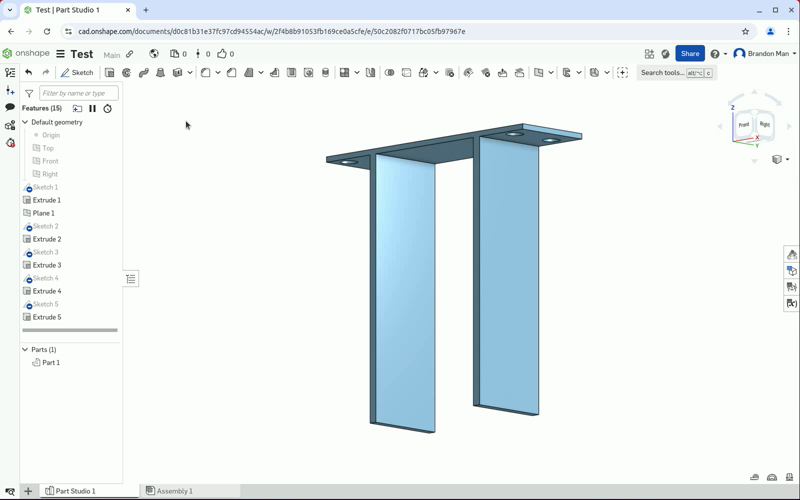
key(left, 3)
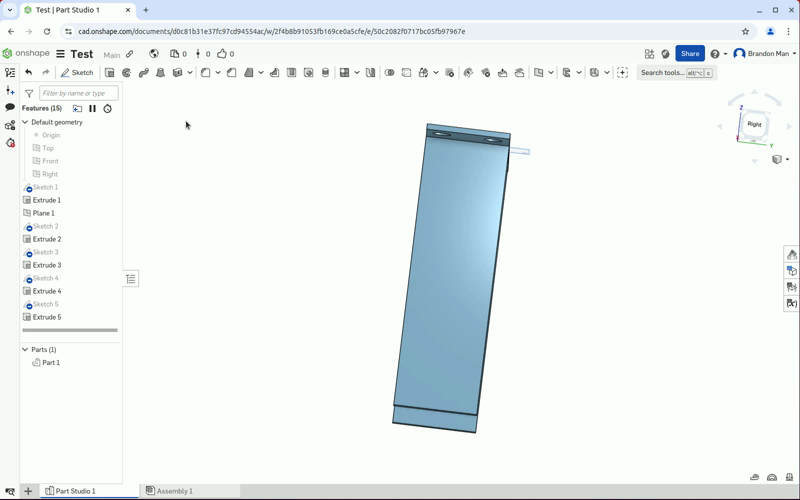
key(right, 3)
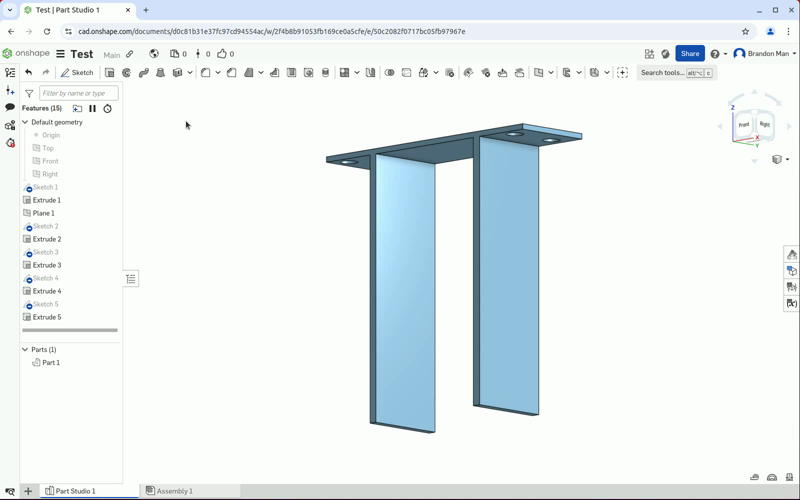
key(down, 3)
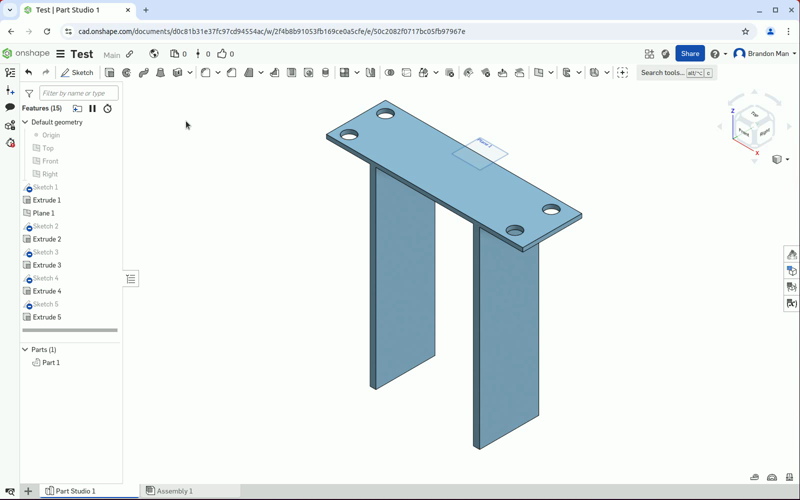
mouse_move(73, 189)
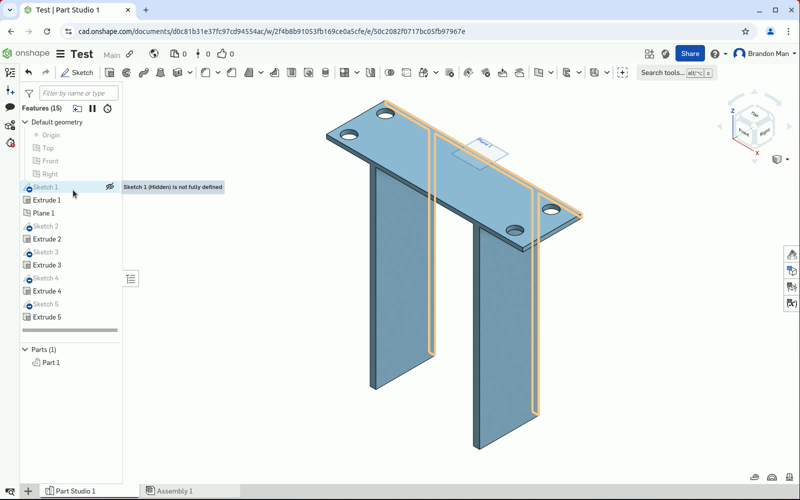
click(73, 189)